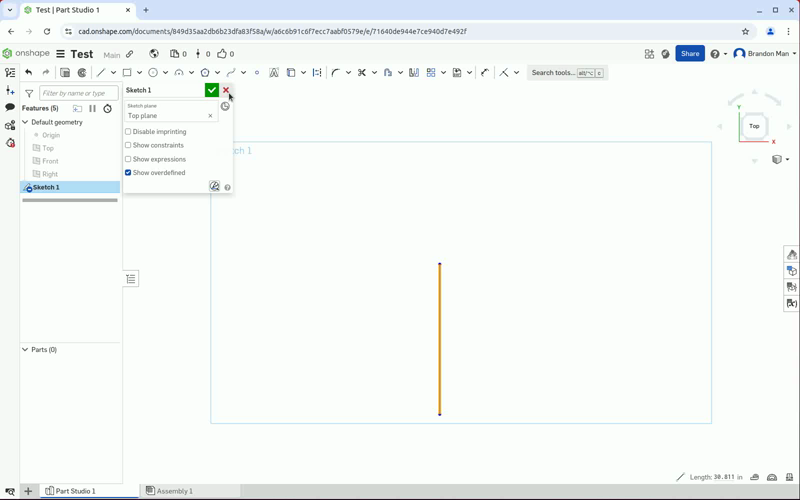
key(shift+h)
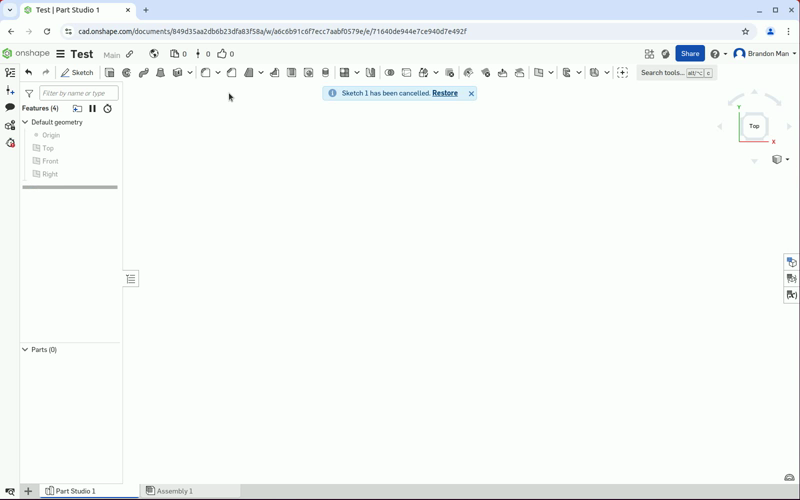
mouse_move(73, 352)
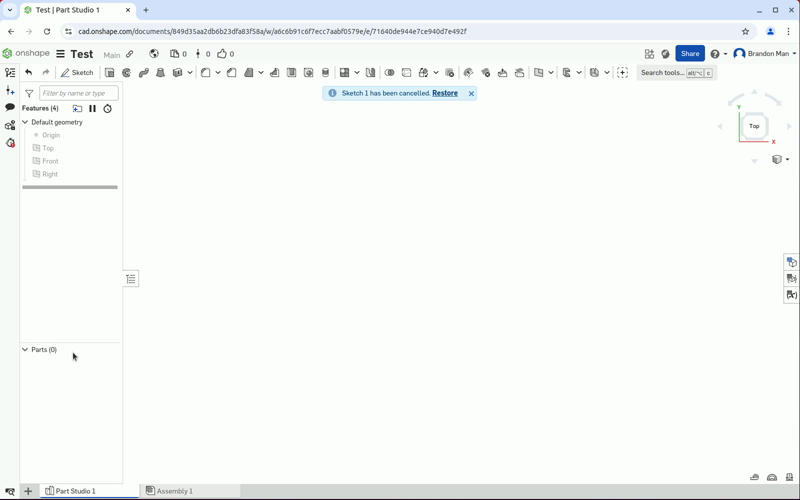
key(y)
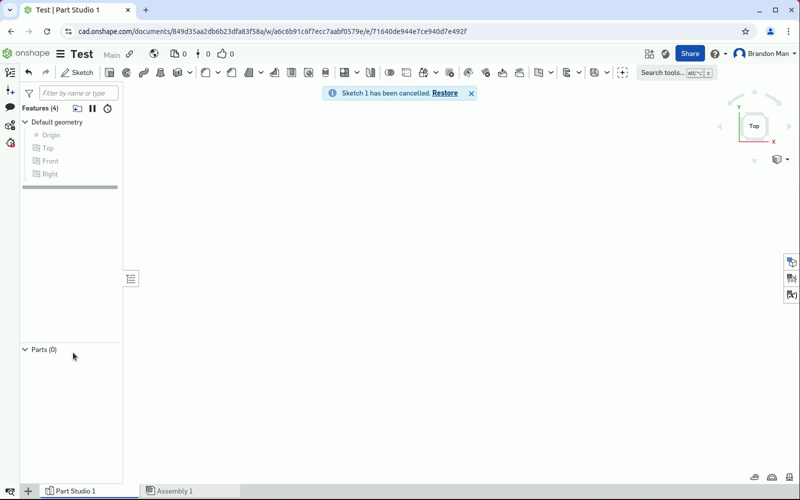
key(shift+p)
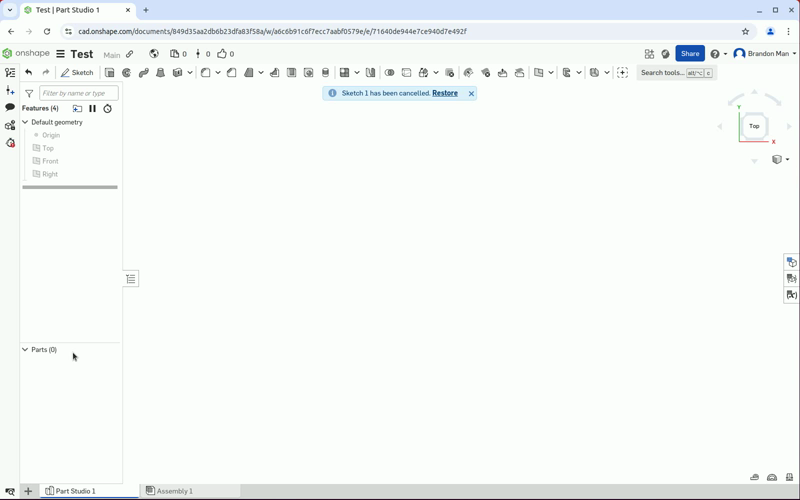
key(space)
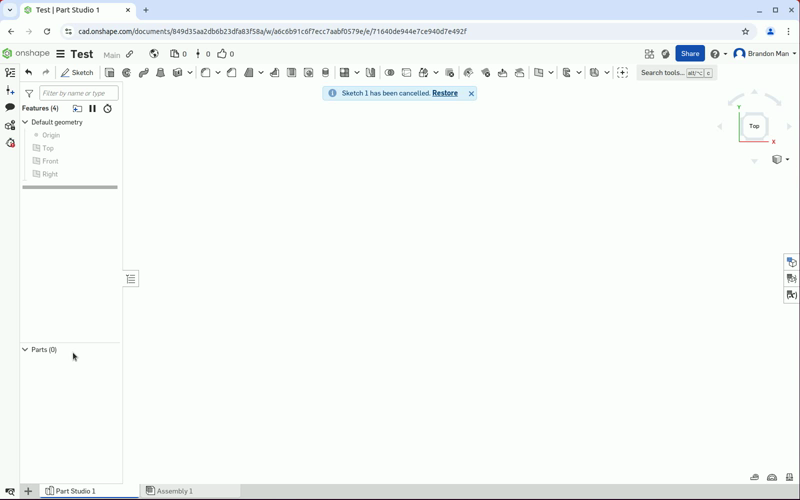
key_down(shift)
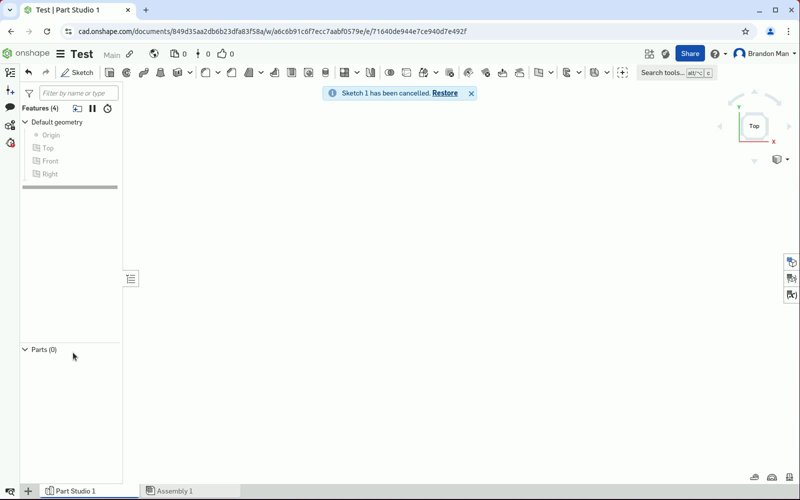
key(up)
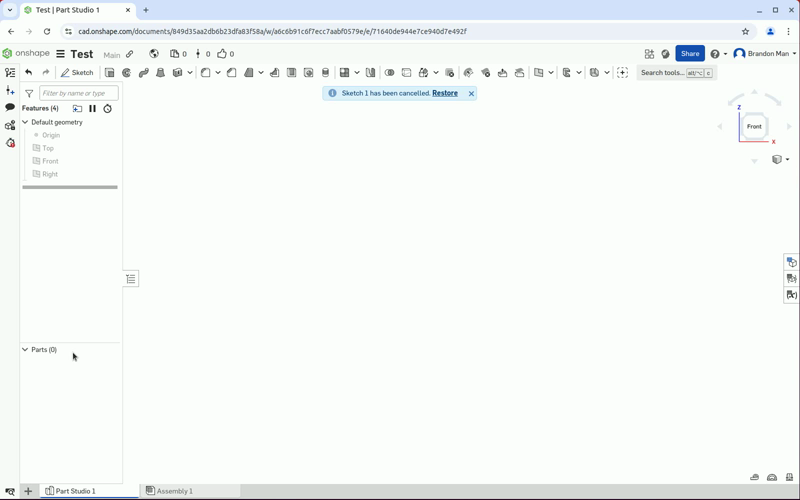
key_up(shift)
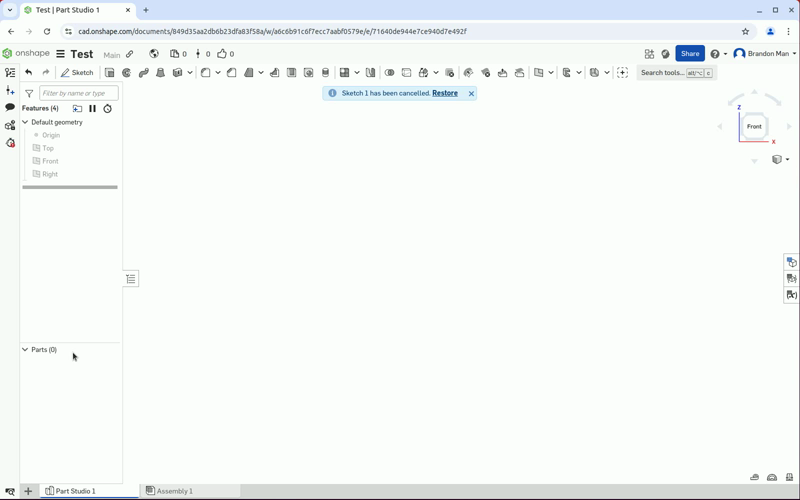
mouse_move(73, 352)
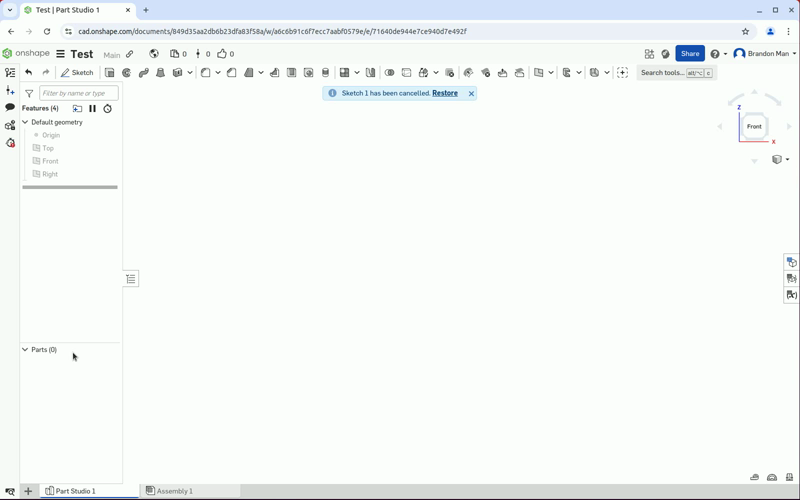
key(shift+y)
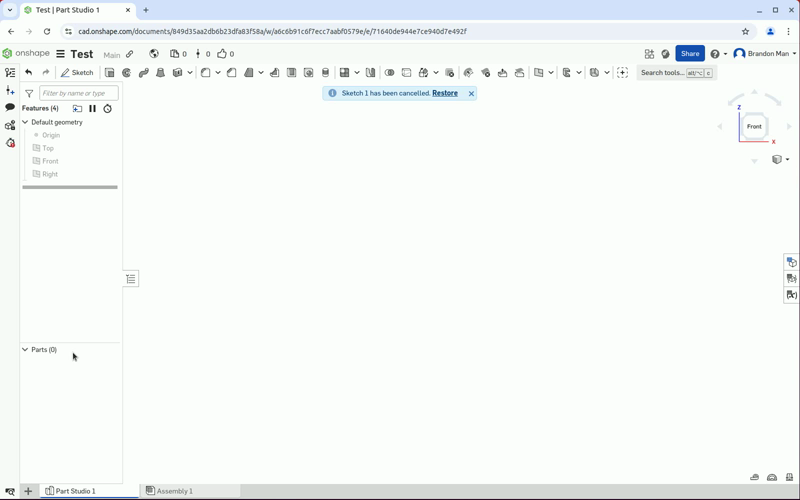
key(shift+s)
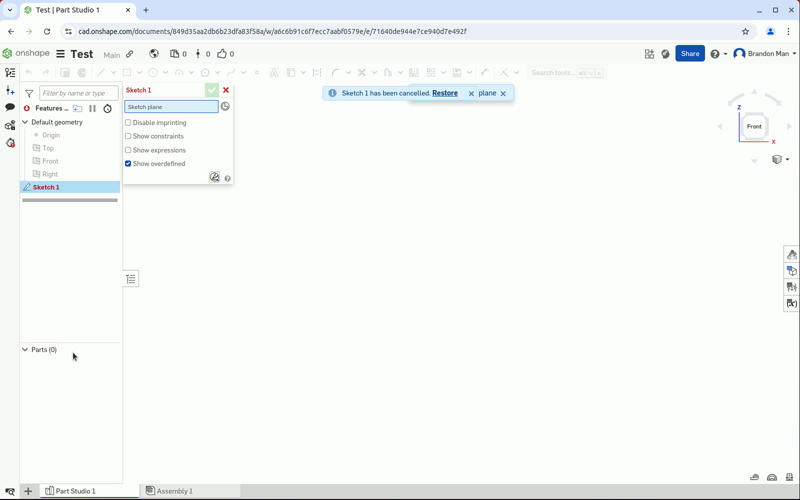
mouse_move(73, 163)
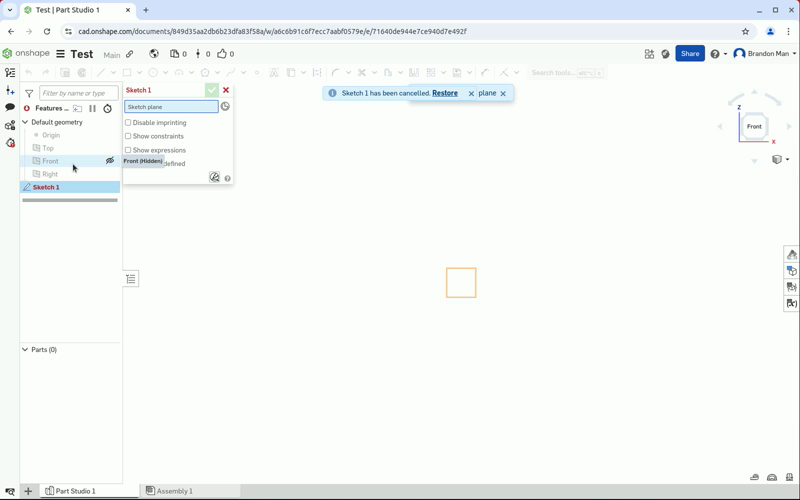
click(73, 163)
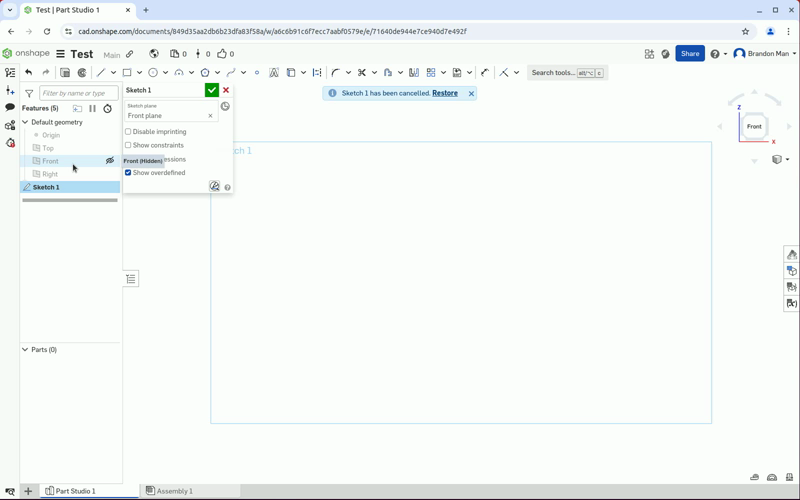
mouse_move(73, 352)
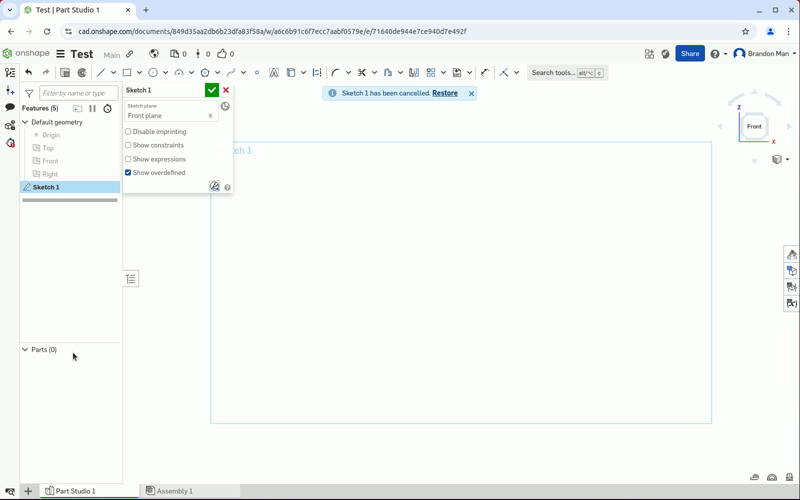
key(y)
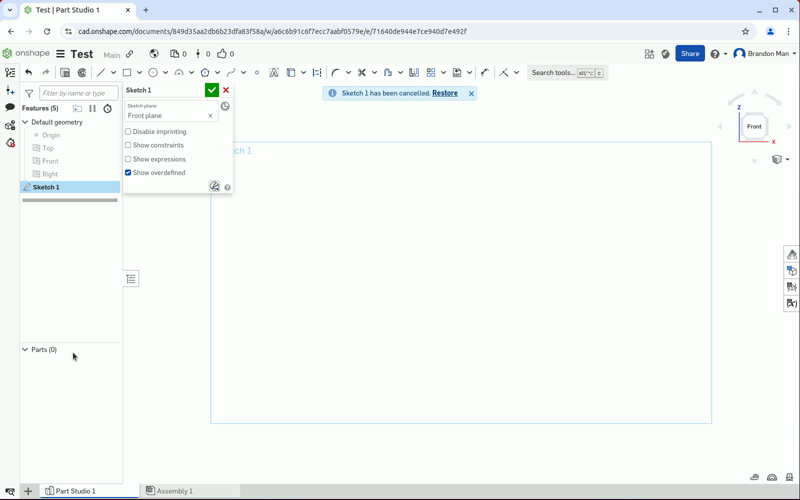
key(a)
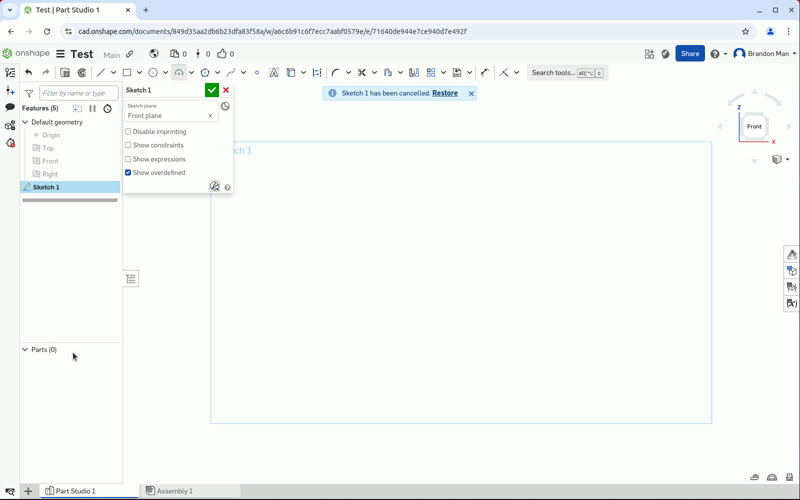
key_down(shift)
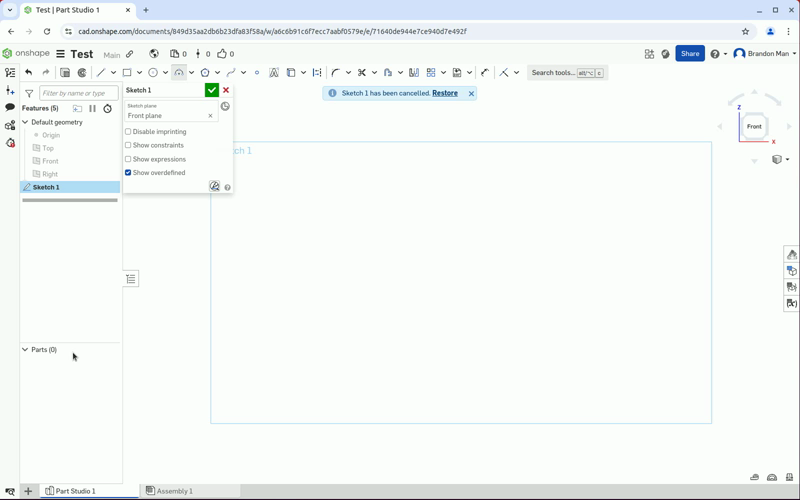
mouse_move(525, 191)
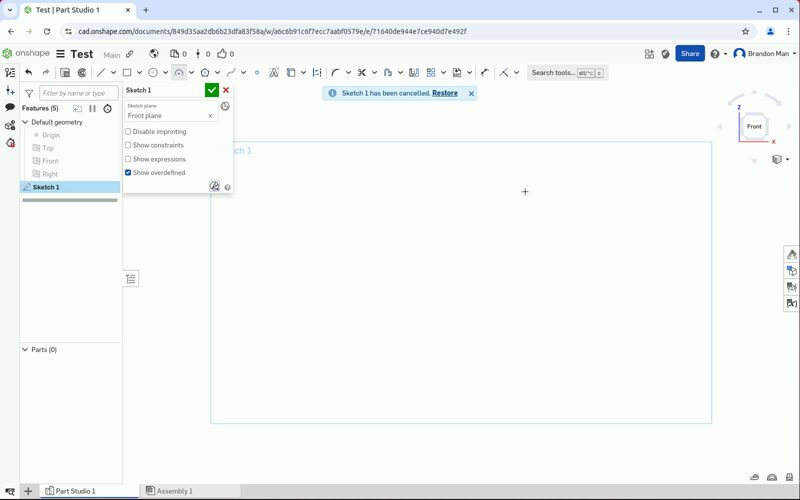
click(525, 191)
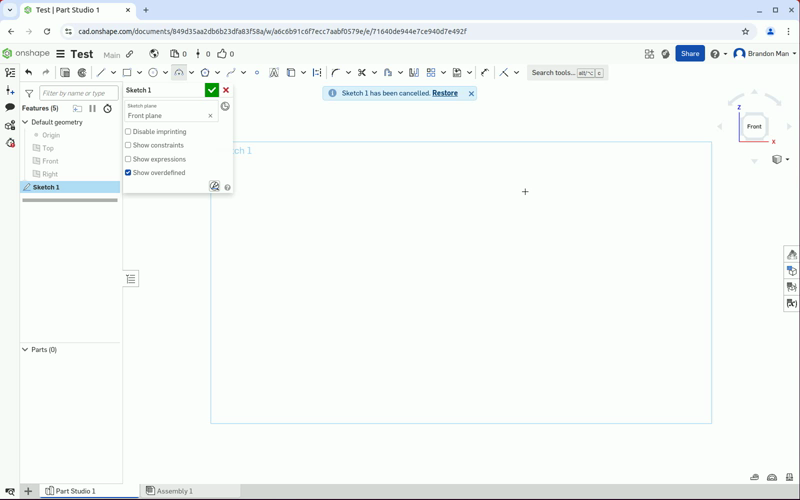
key_up(shift)
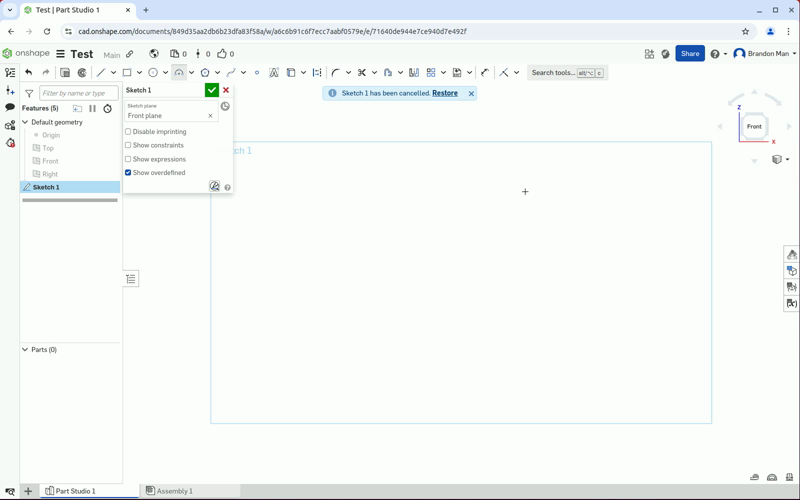
key_down(shift)
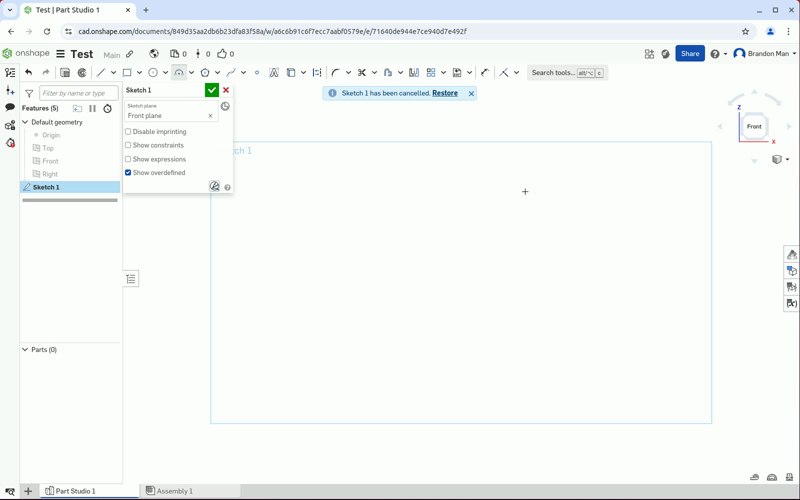
mouse_move(534, 198)
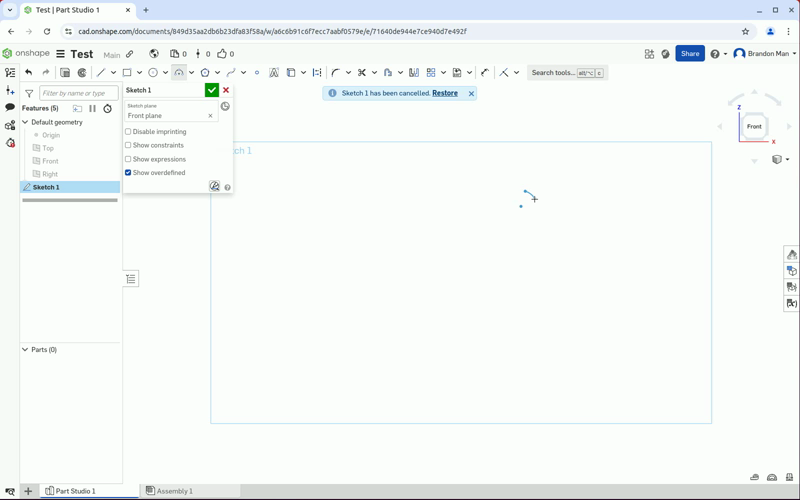
click(534, 198)
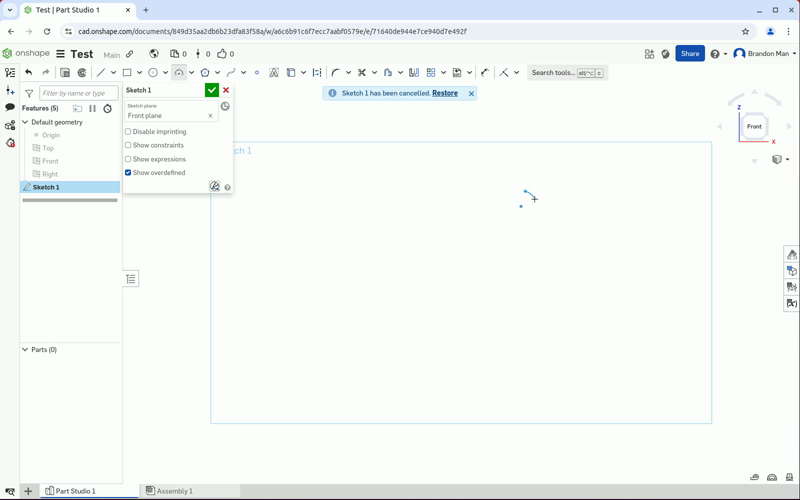
mouse_move(530, 195)
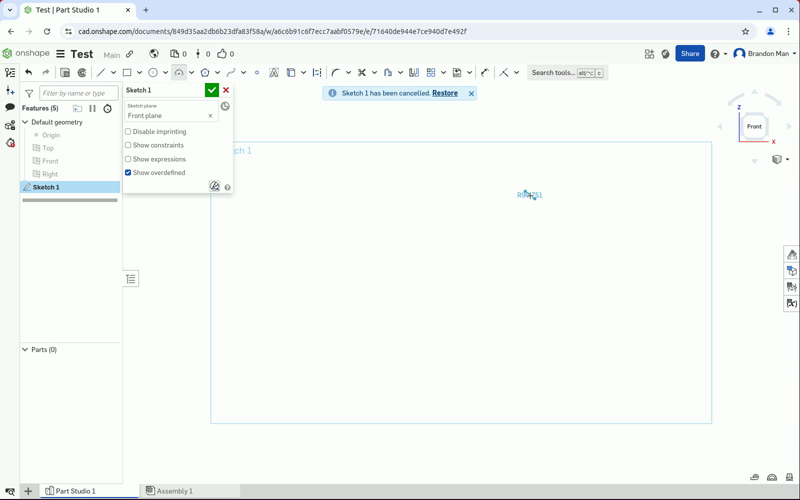
click(530, 195)
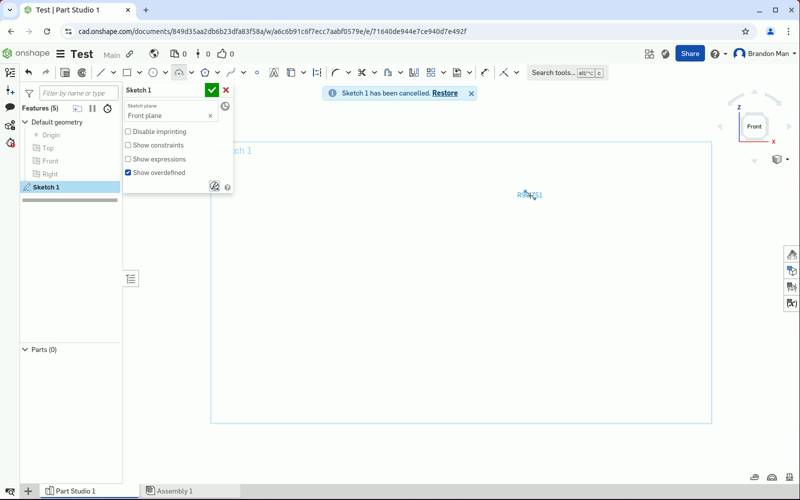
key_up(shift)
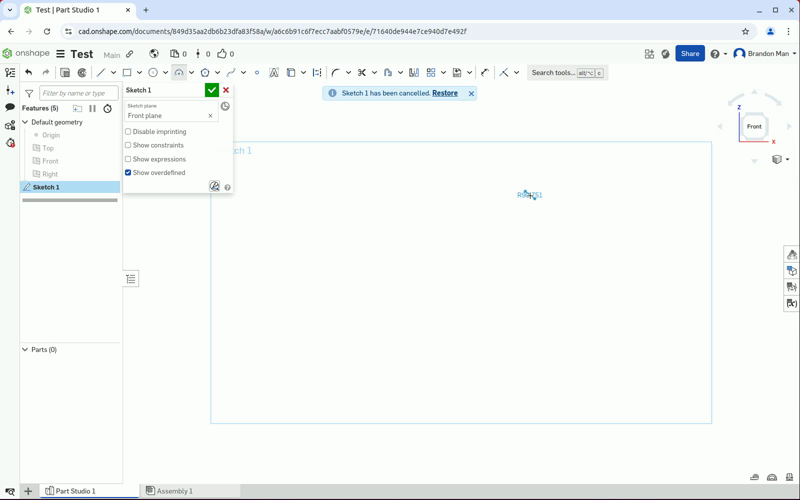
key(esc)
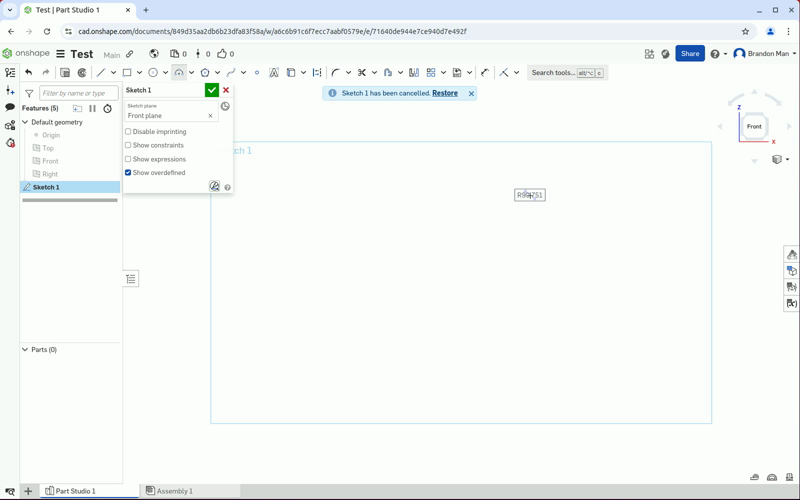
key(l)
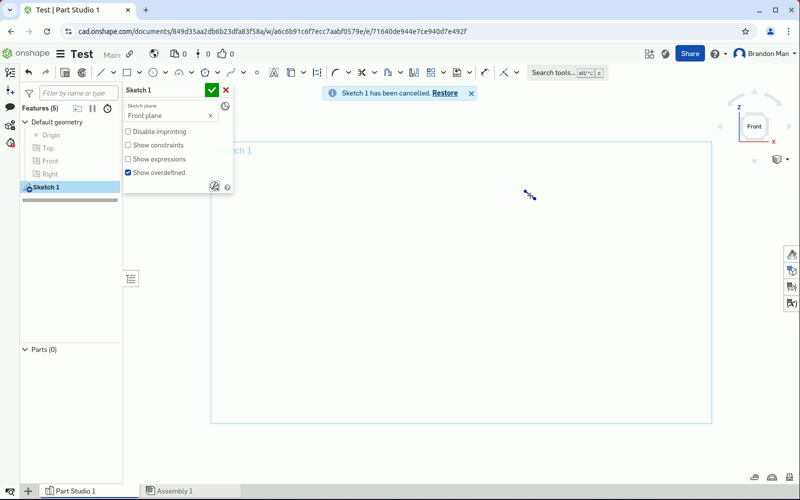
mouse_move(534, 198)
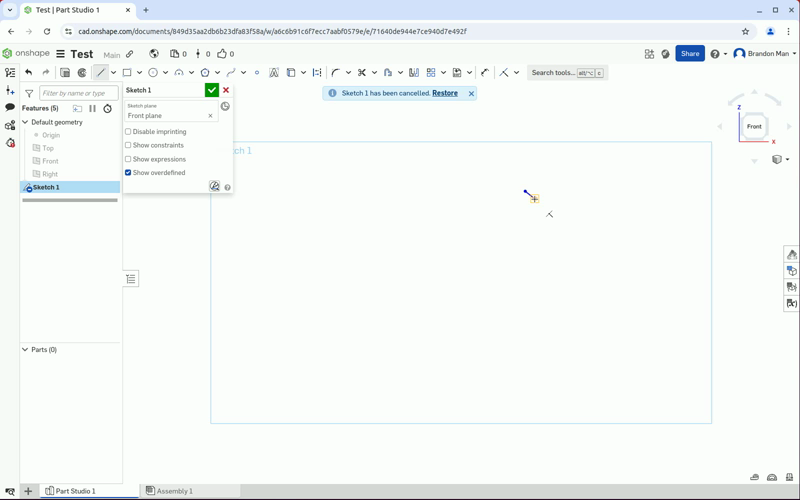
click(534, 198)
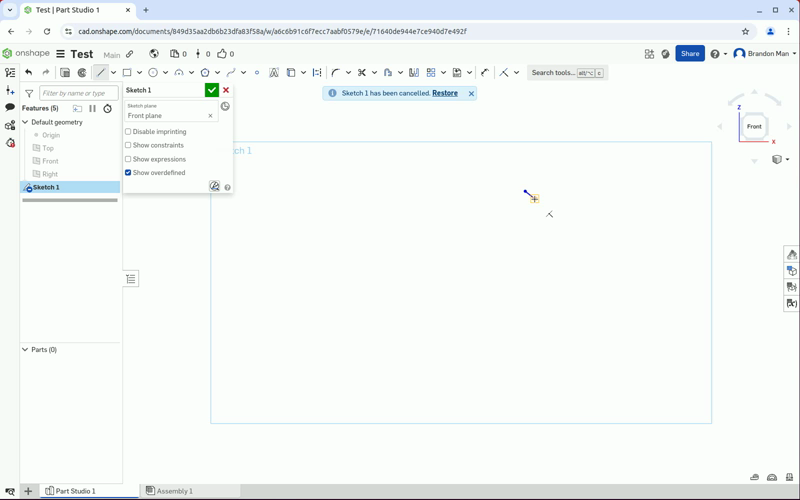
key_down(shift)
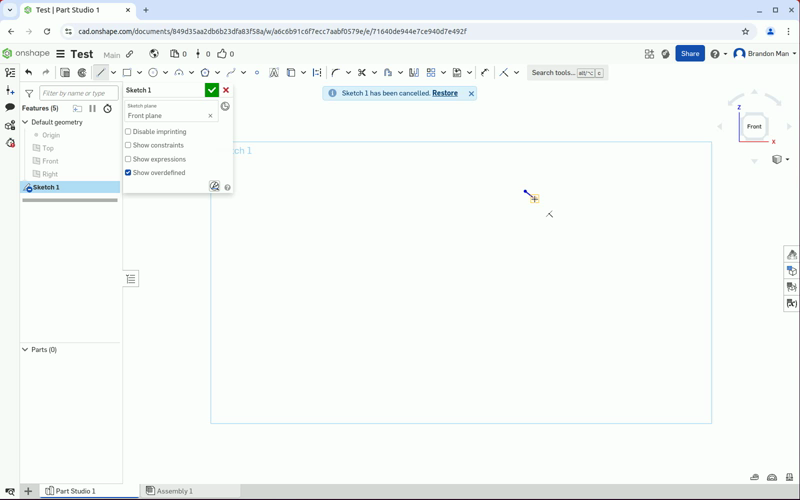
mouse_move(564, 198)
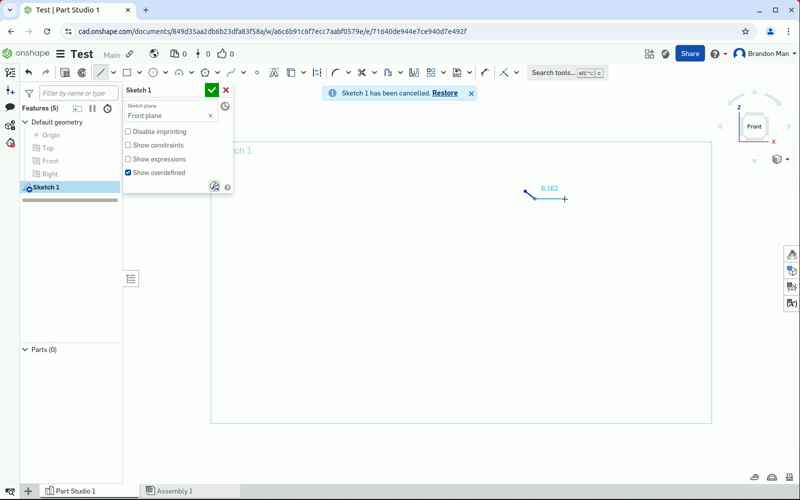
mouse_move(560, 170)
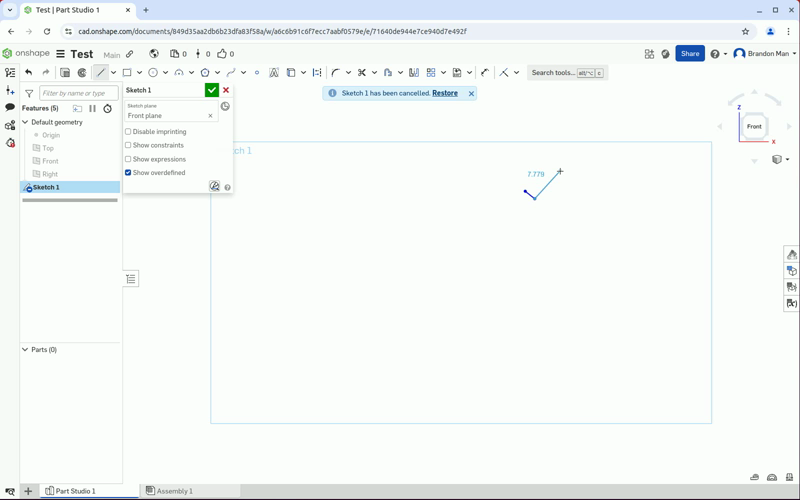
click(560, 170)
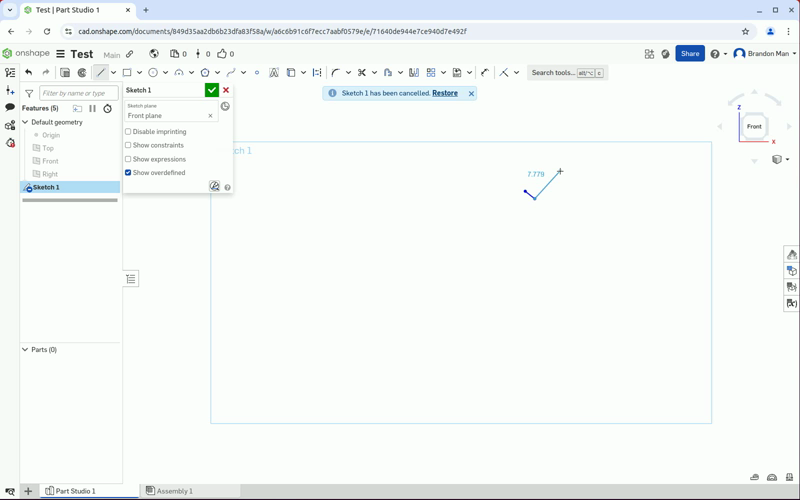
key_up(shift)
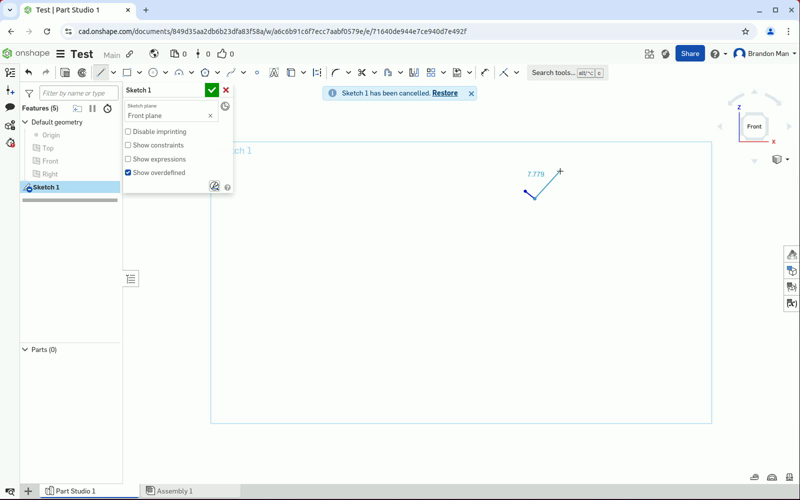
mouse_move(589, 170)
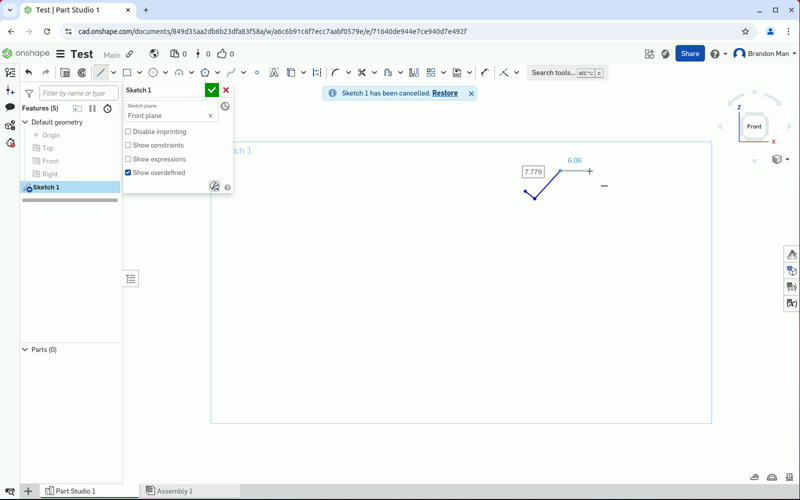
key_down(shift)
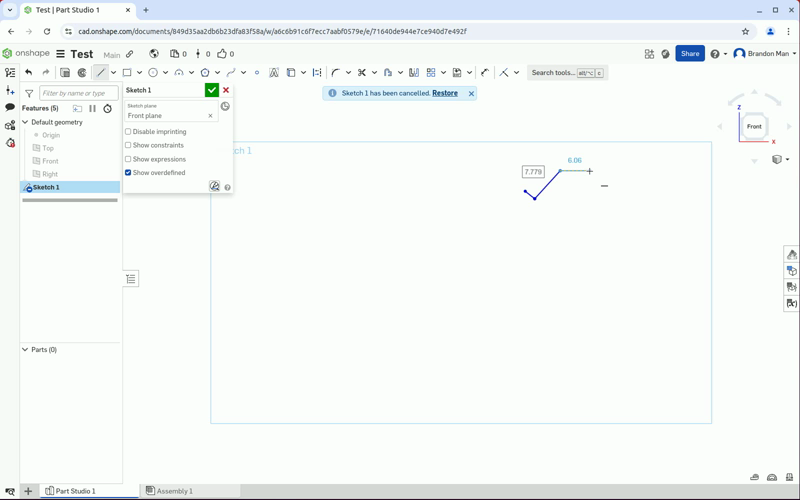
mouse_move(525, 191)
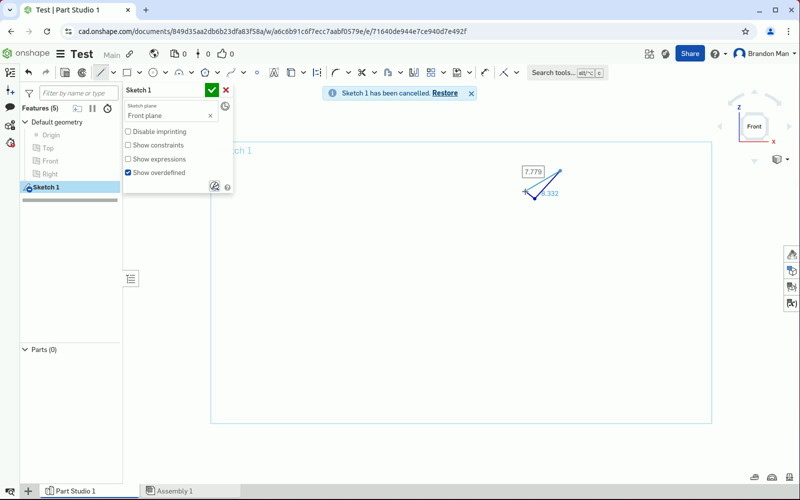
key_up(shift)
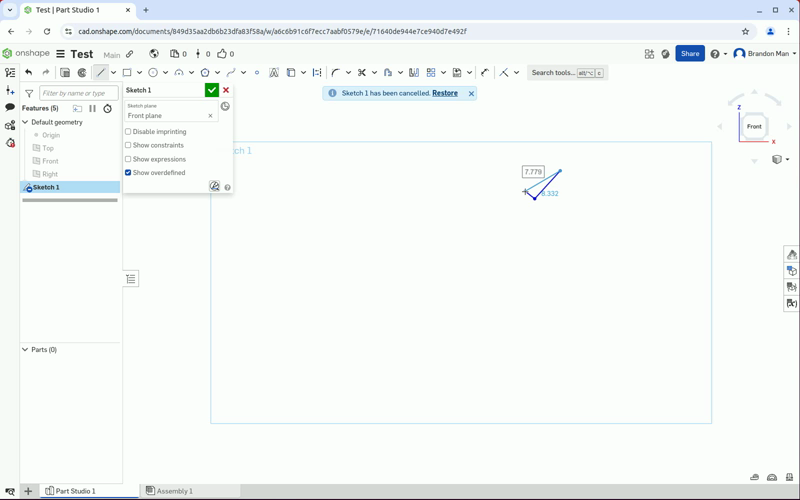
click(525, 191)
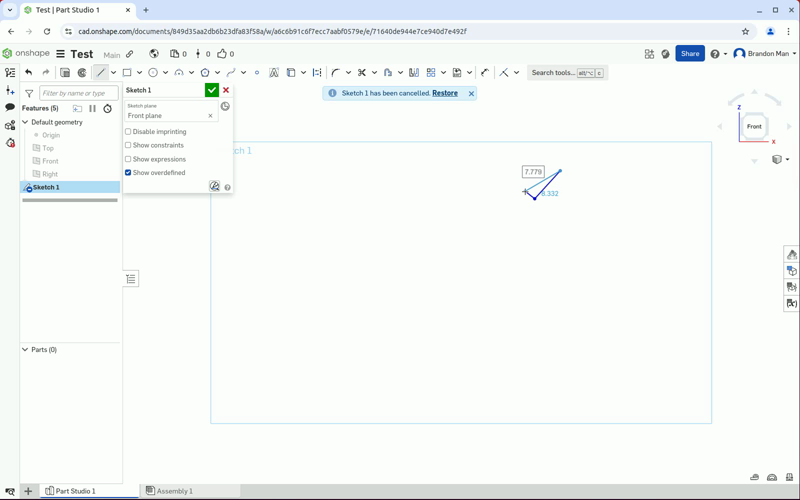
key(esc)
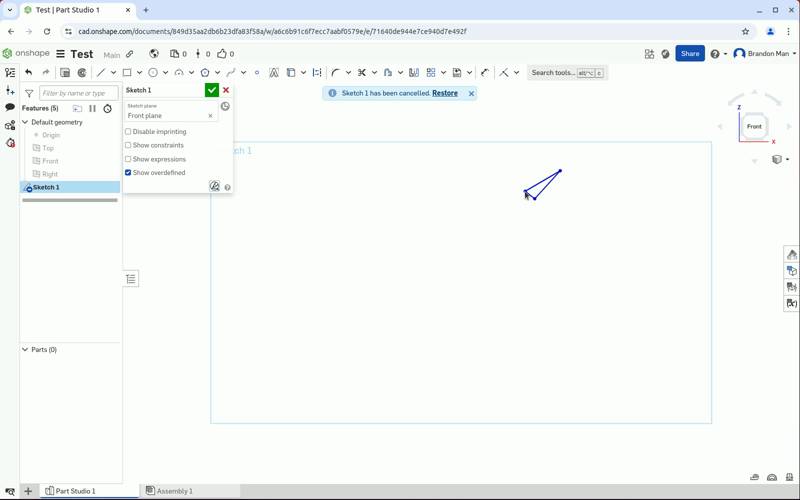
mouse_move(551, 177)
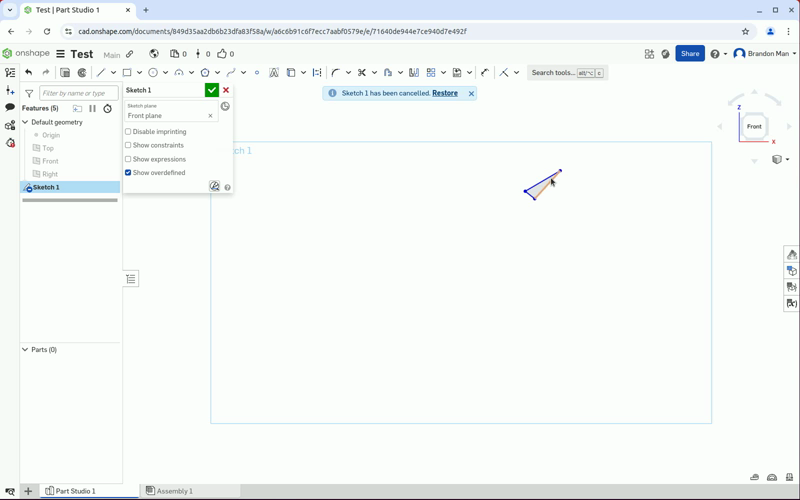
scroll(6)
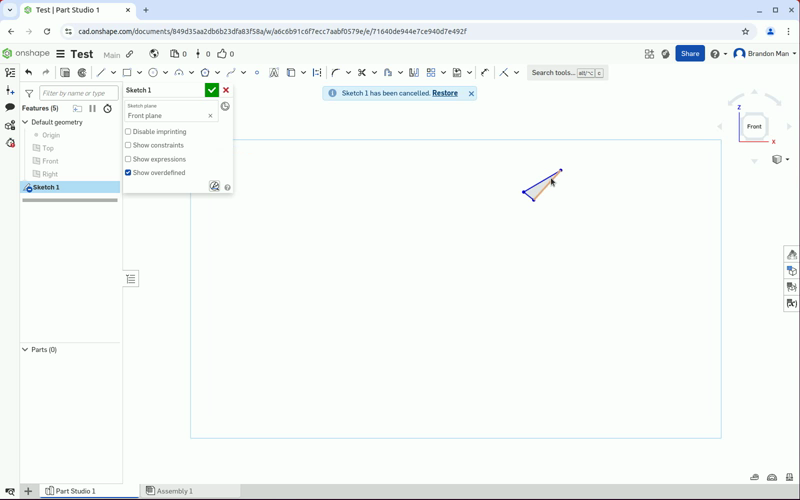
scroll(6)
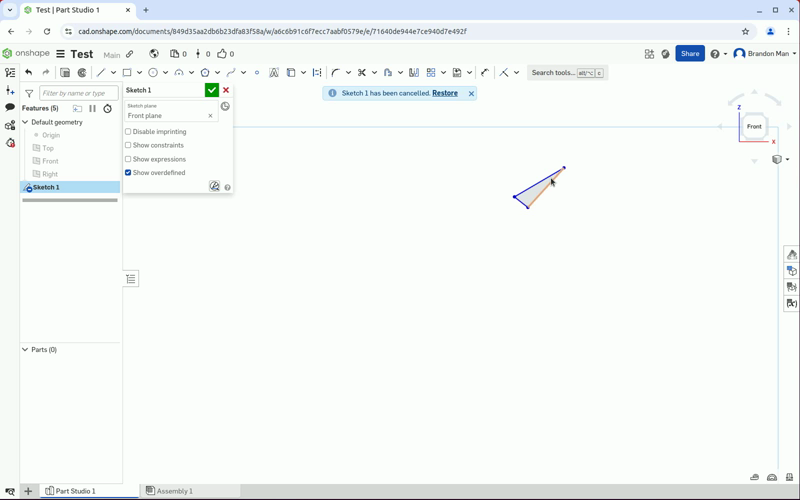
scroll(6)
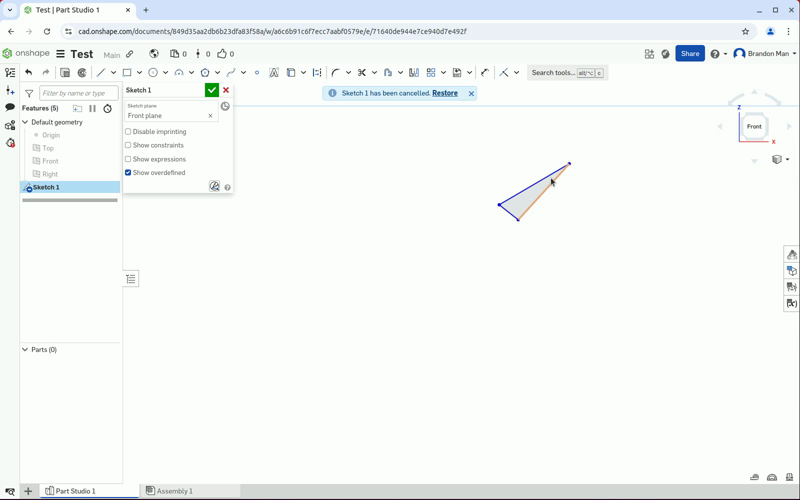
scroll(6)
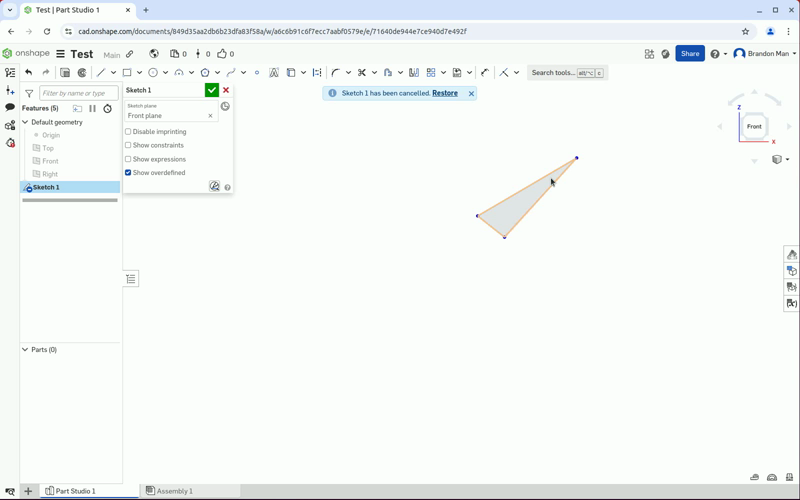
scroll(6)
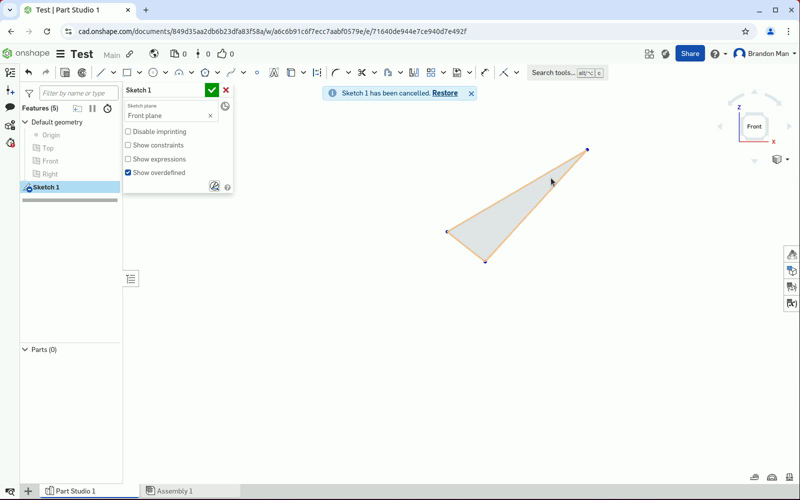
scroll(6)
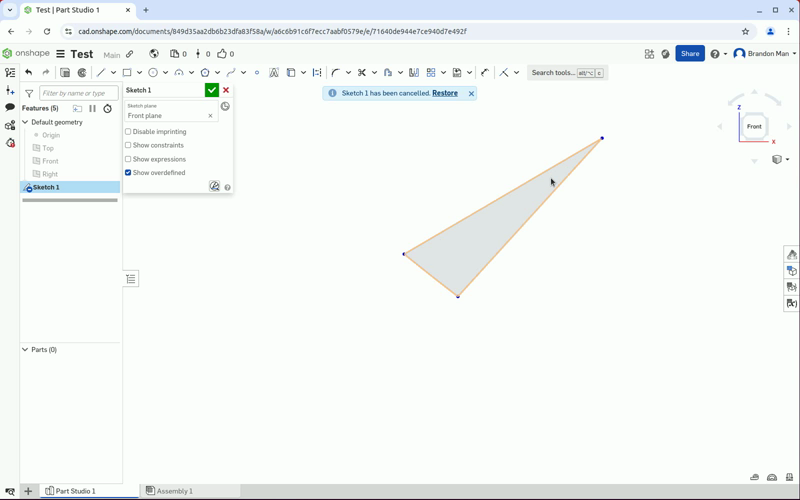
scroll(6)
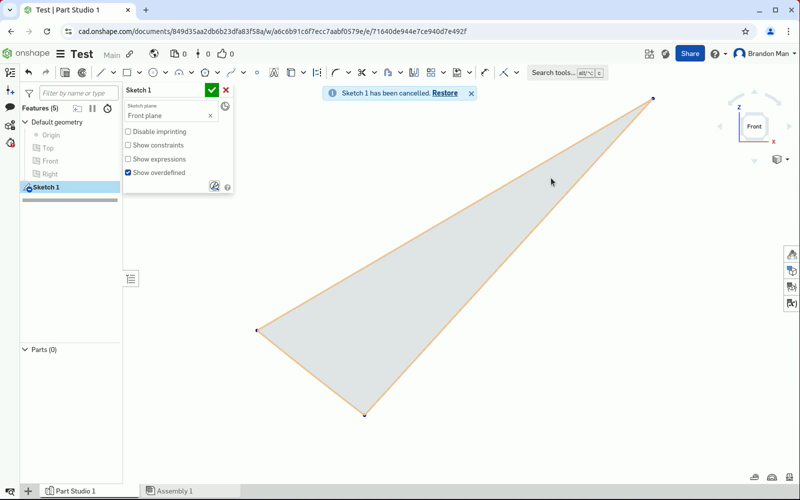
click(551, 177)
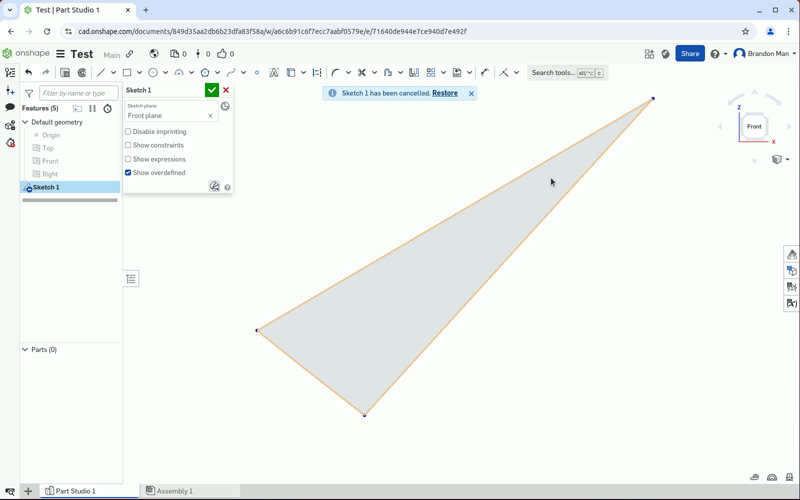
scroll(-6)
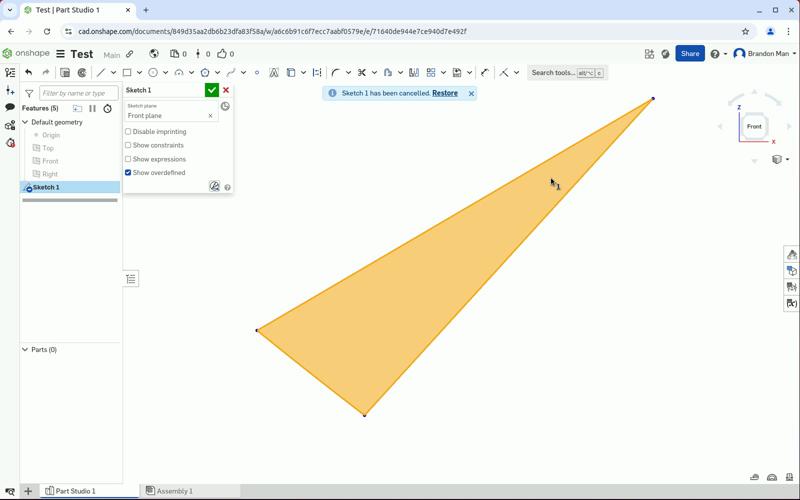
scroll(-6)
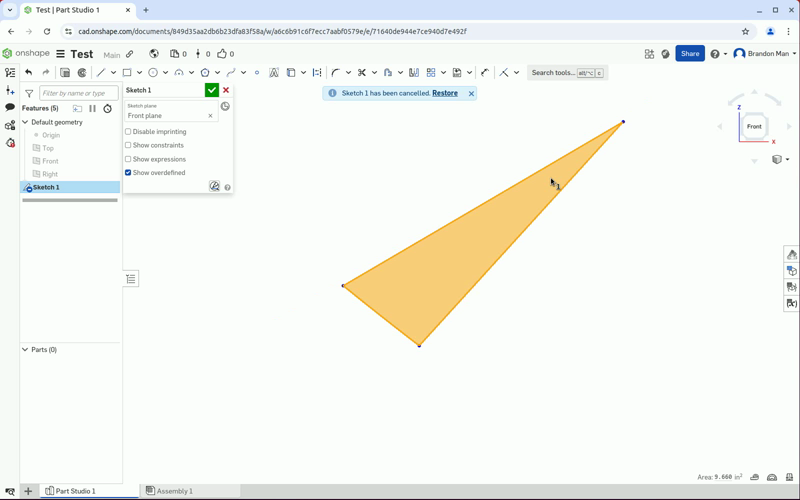
scroll(-6)
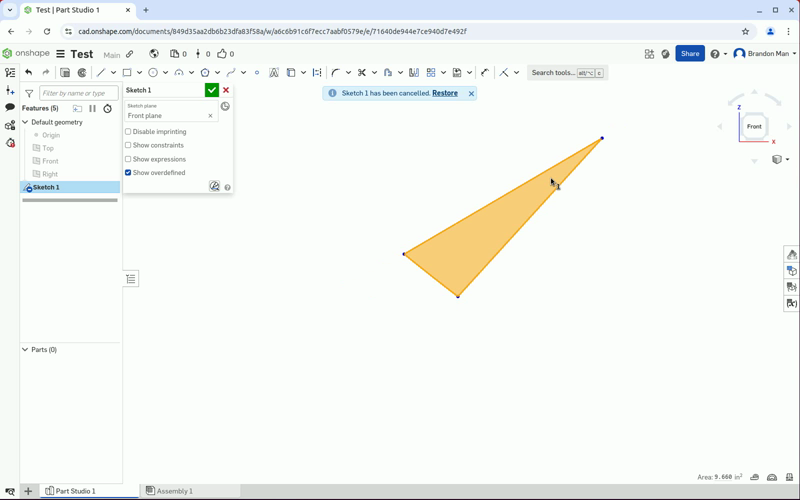
scroll(-6)
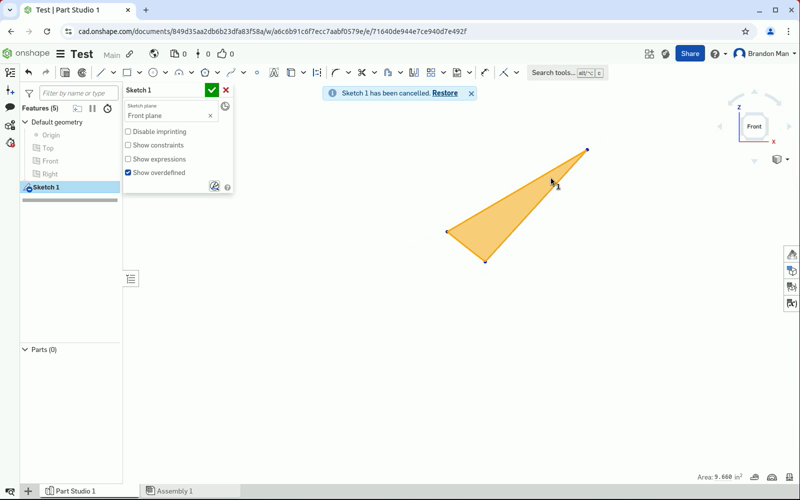
scroll(-6)
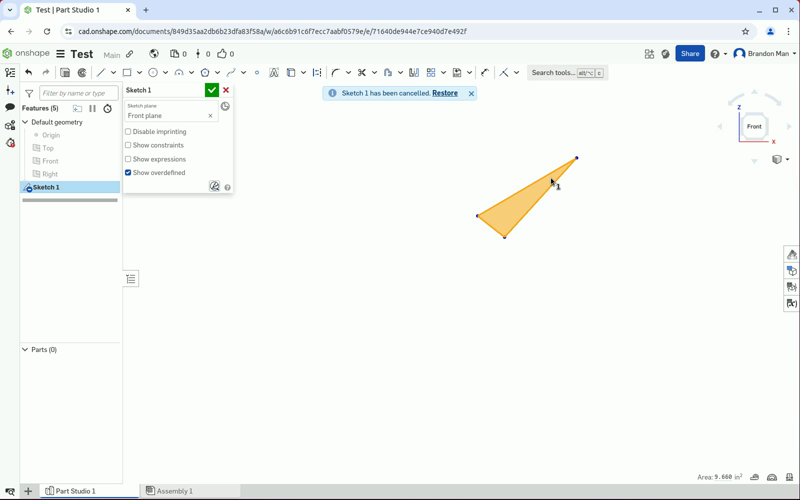
scroll(-6)
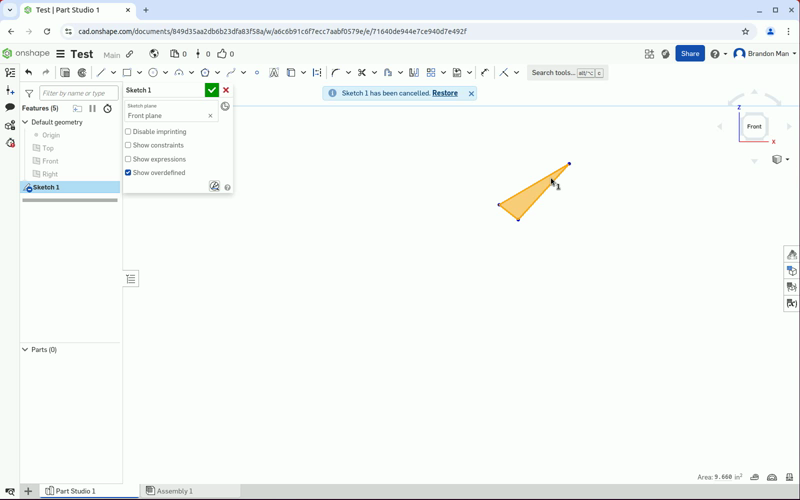
scroll(-6)
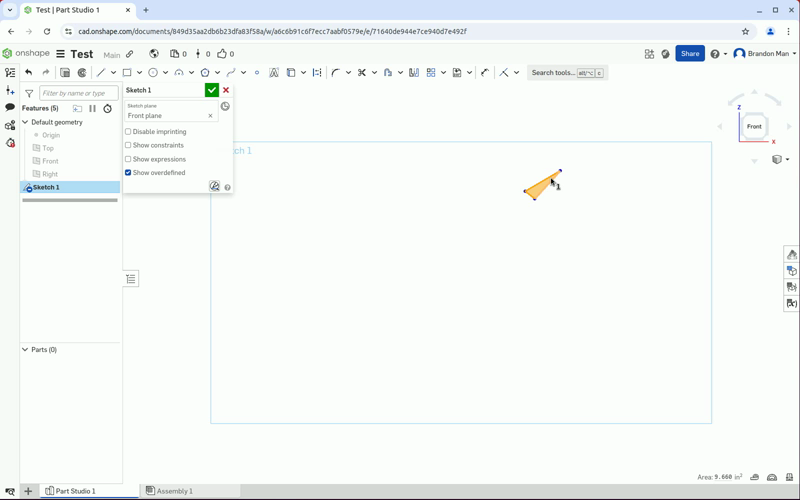
mouse_move(73, 352)
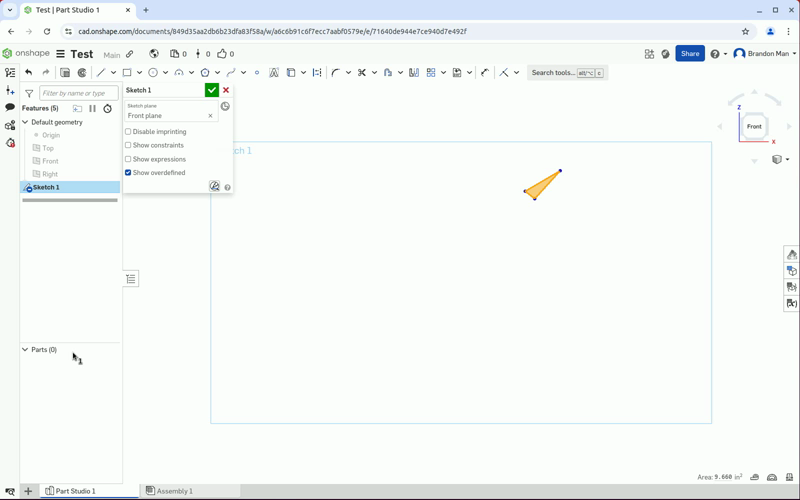
key(shift+y)
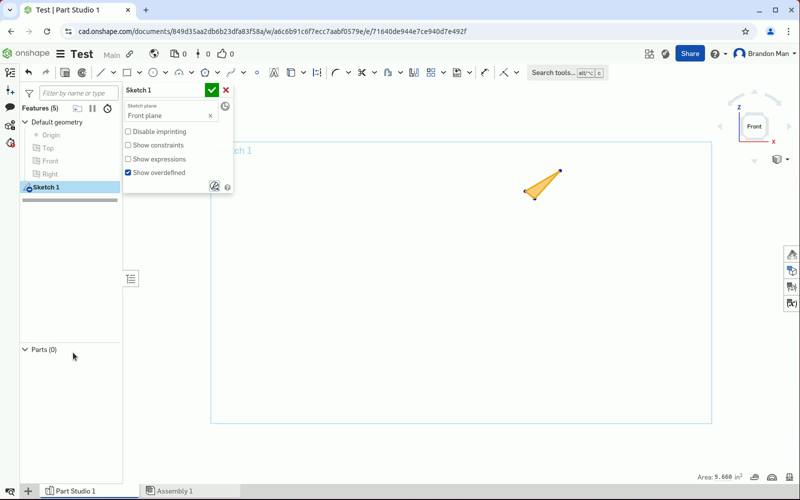
key(shift+e)
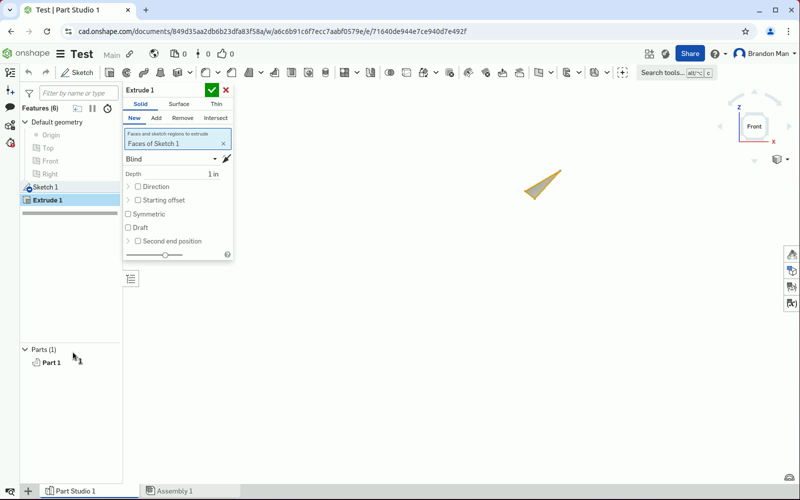
mouse_move(143, 106)
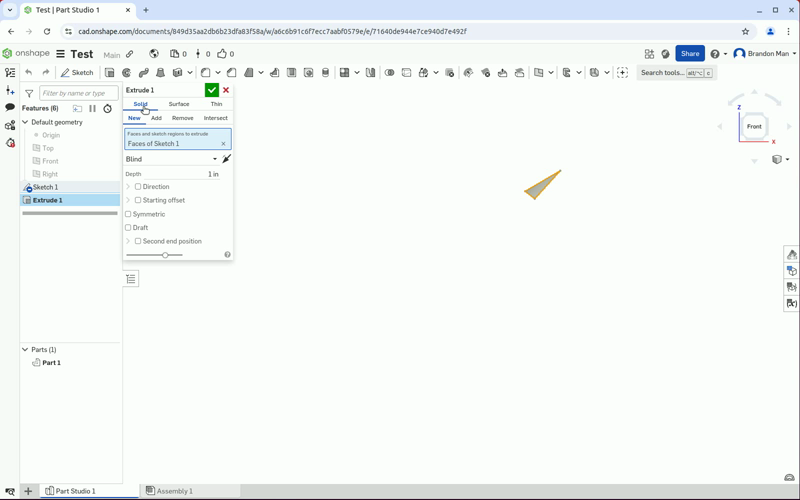
click(143, 106)
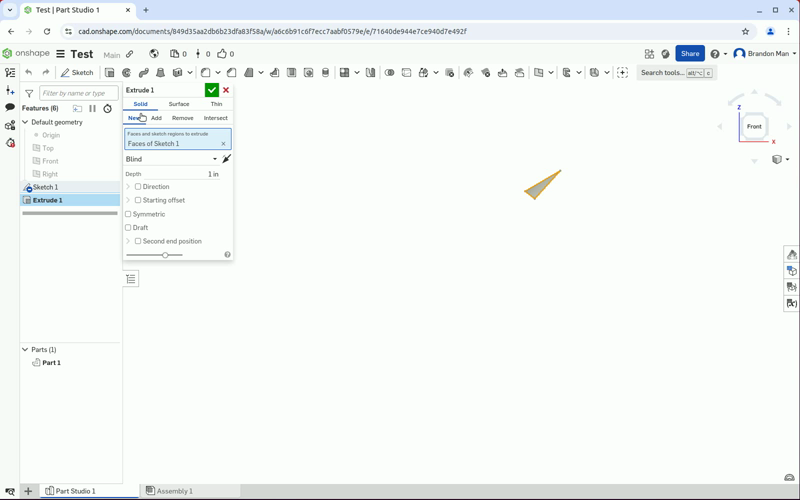
mouse_move(137, 120)
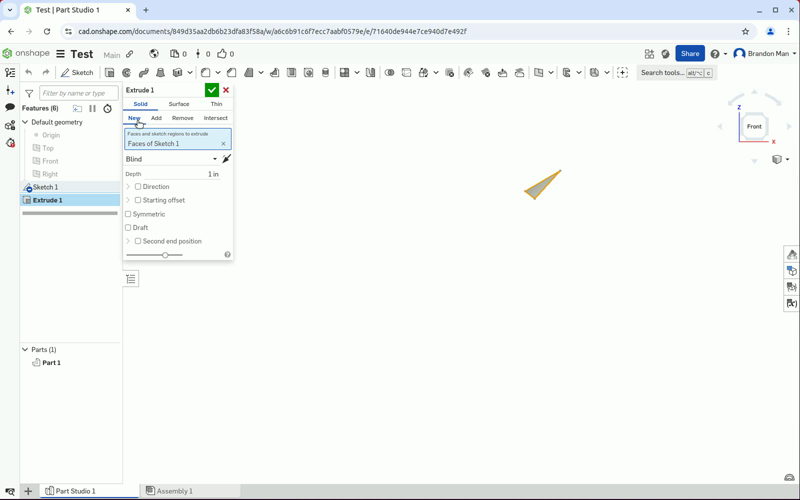
click(137, 120)
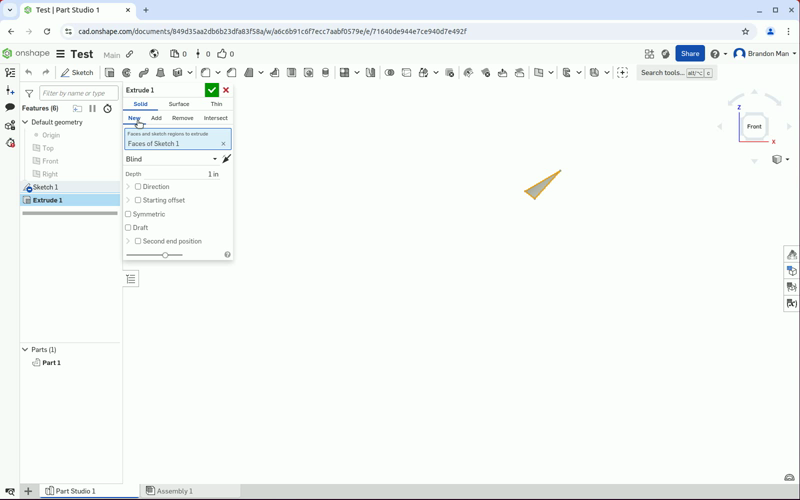
key(tab, 4)
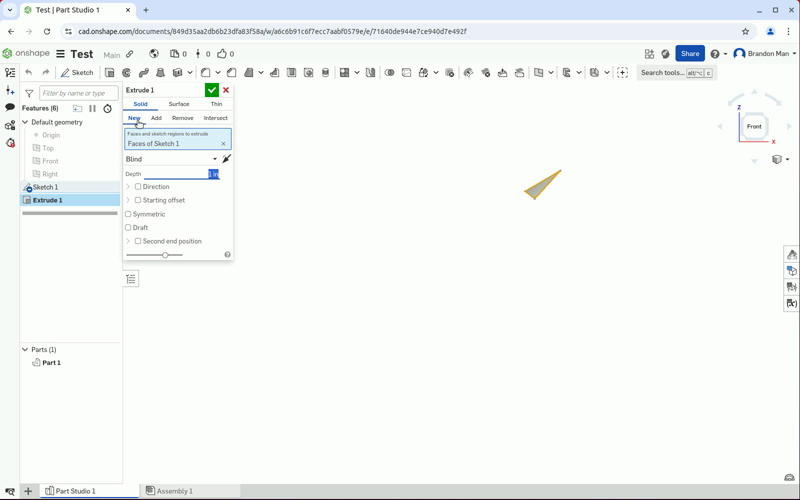
text(2.648)
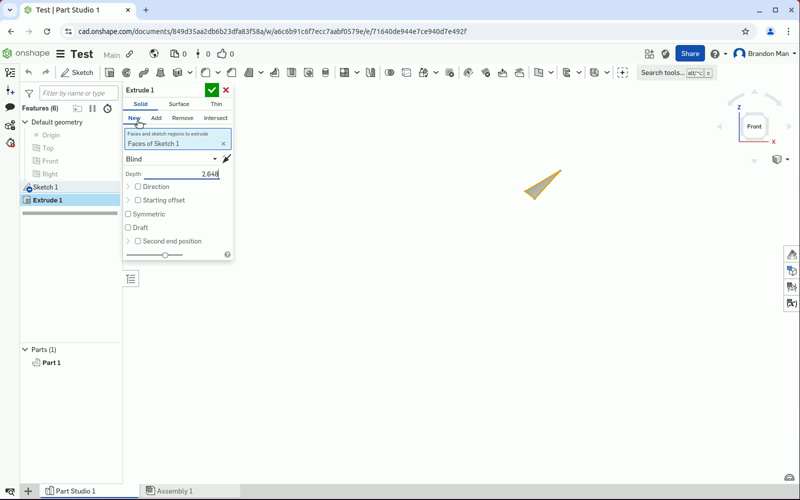
key(enter)
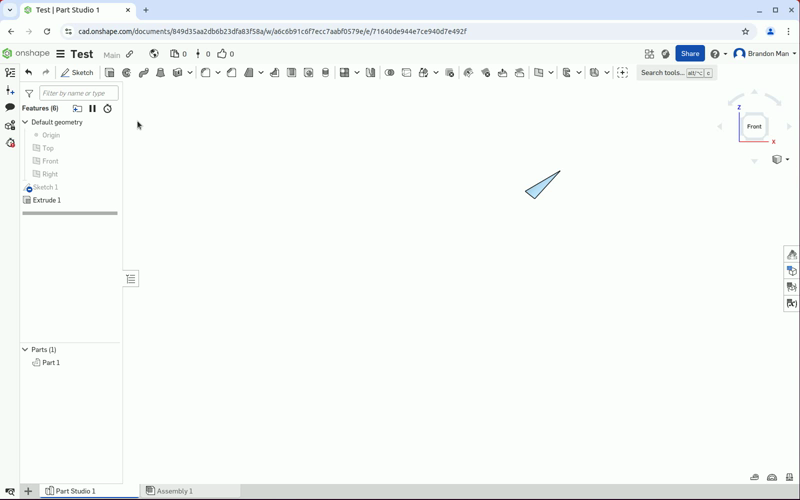
key(shift+h)
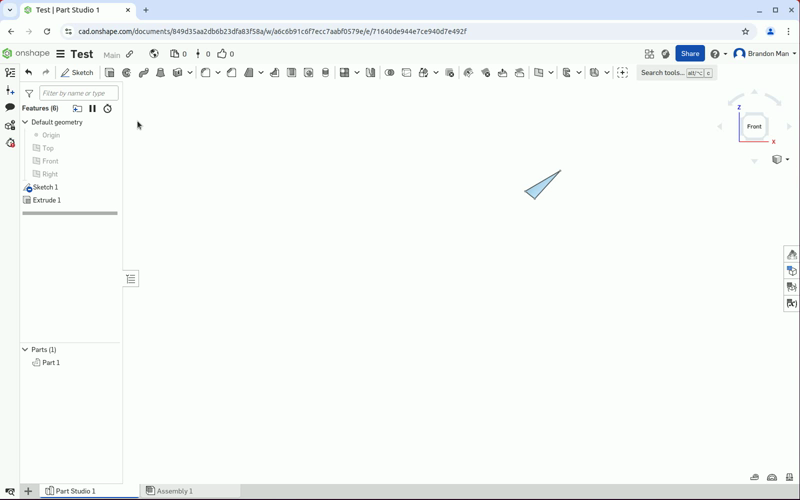
key(shift+h)
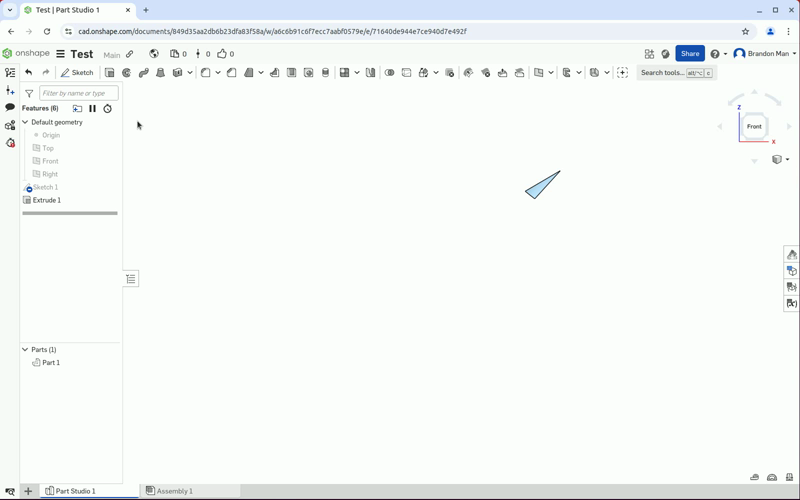
mouse_move(73, 189)
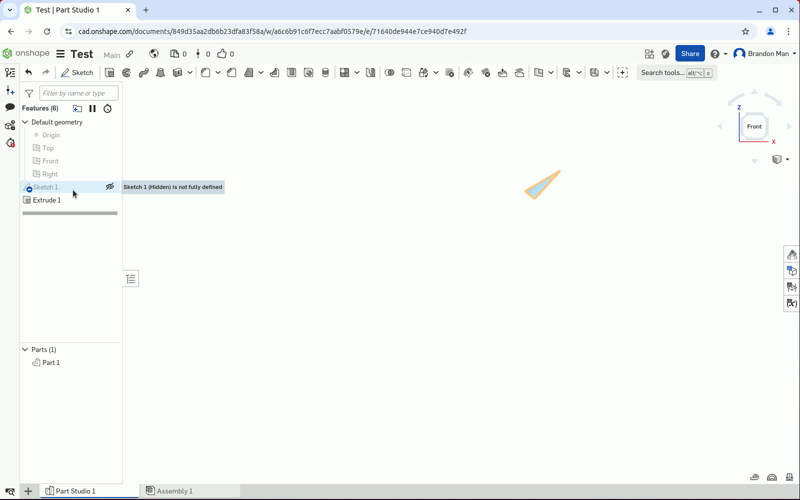
click(73, 189)
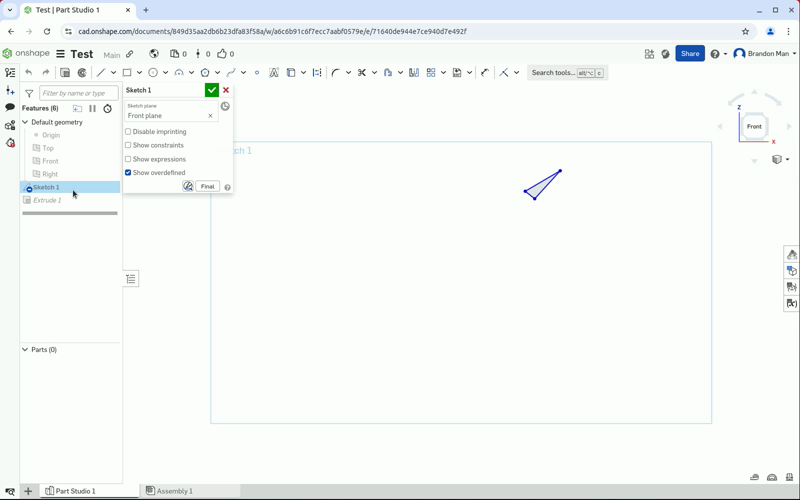
mouse_move(229, 92)
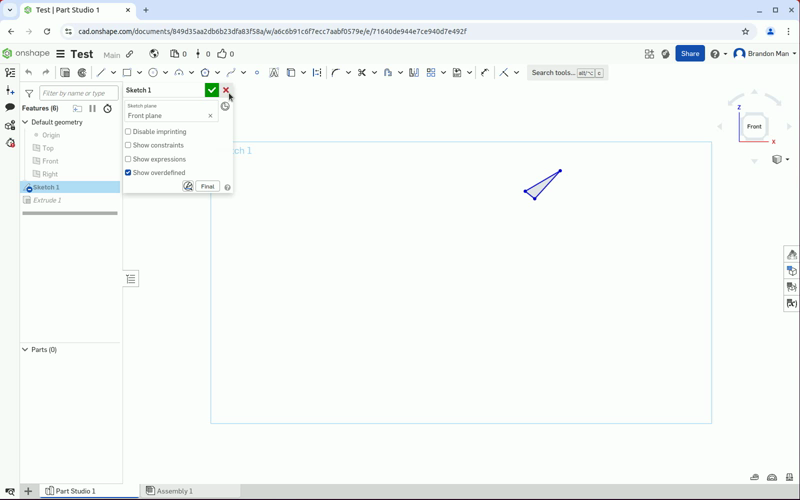
click(229, 92)
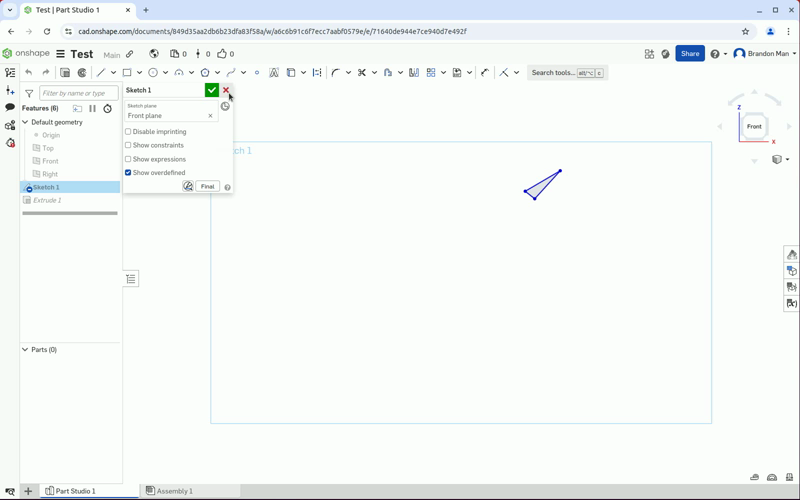
key(shift+s)
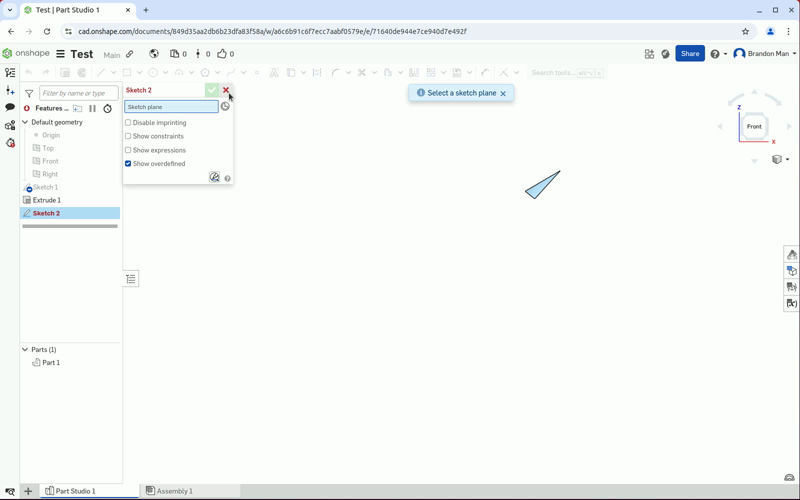
mouse_move(73, 163)
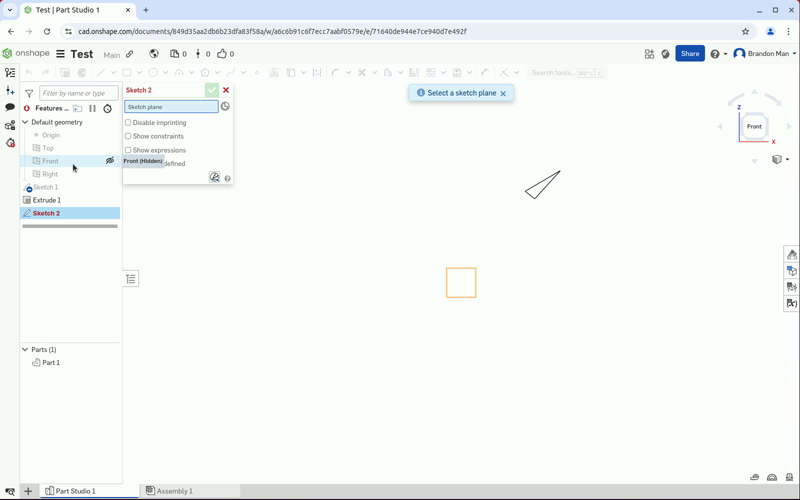
click(73, 163)
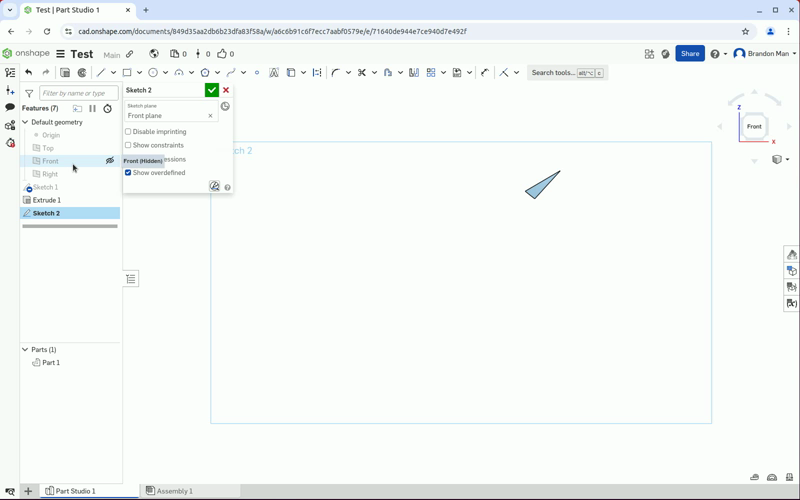
mouse_move(73, 352)
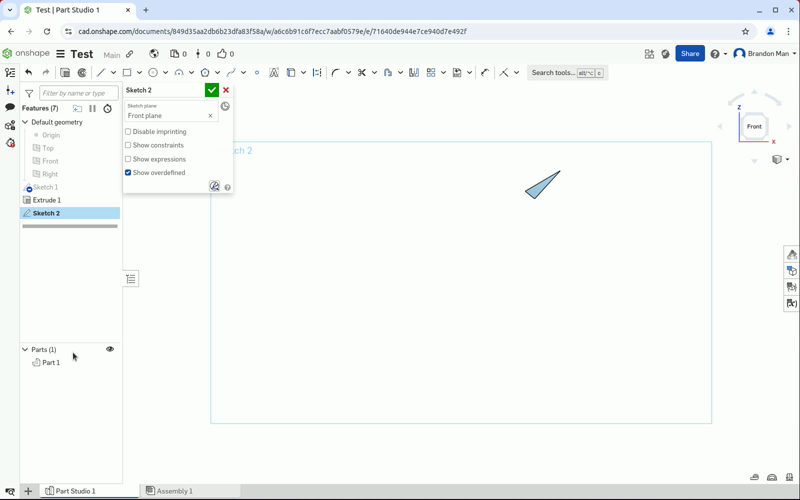
key(y)
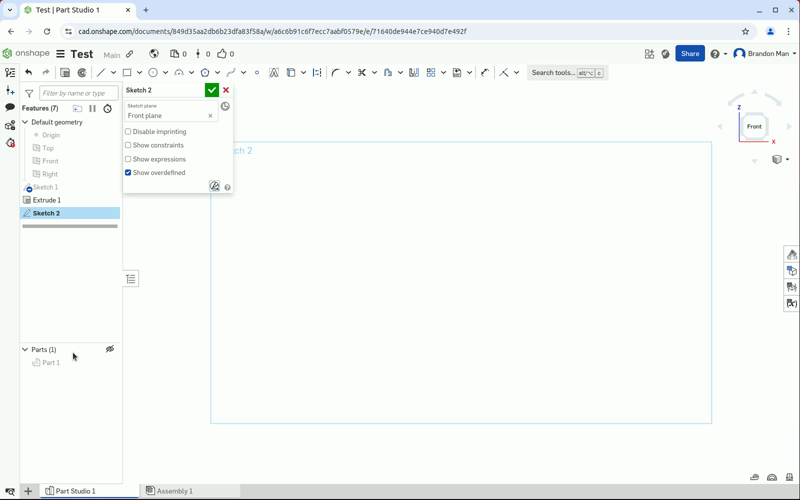
key(l)
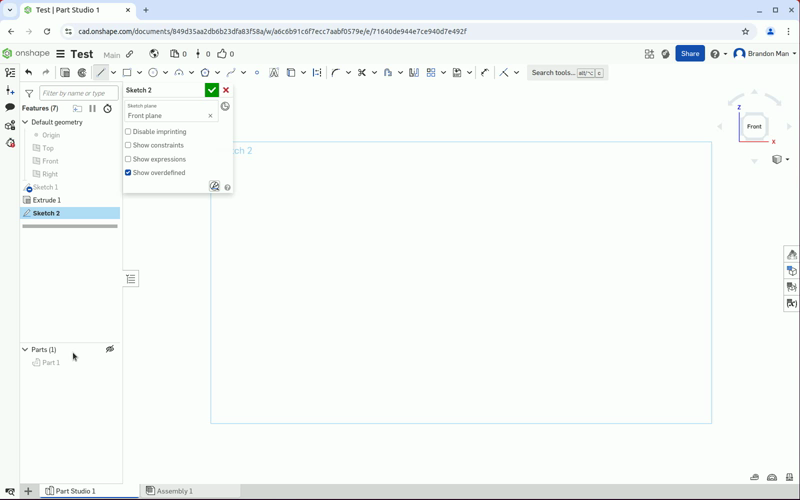
key_down(shift)
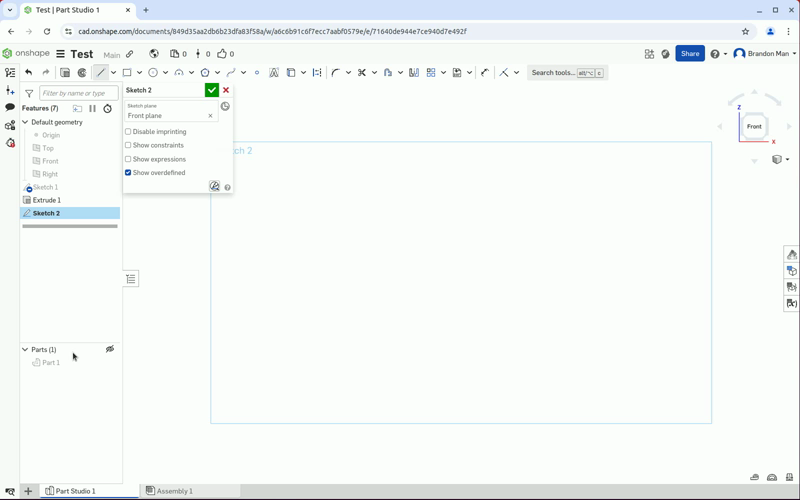
mouse_move(351, 395)
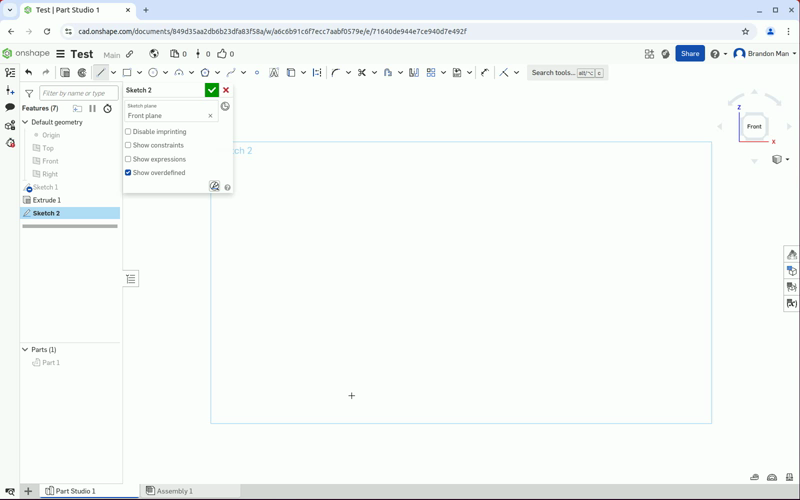
click(351, 395)
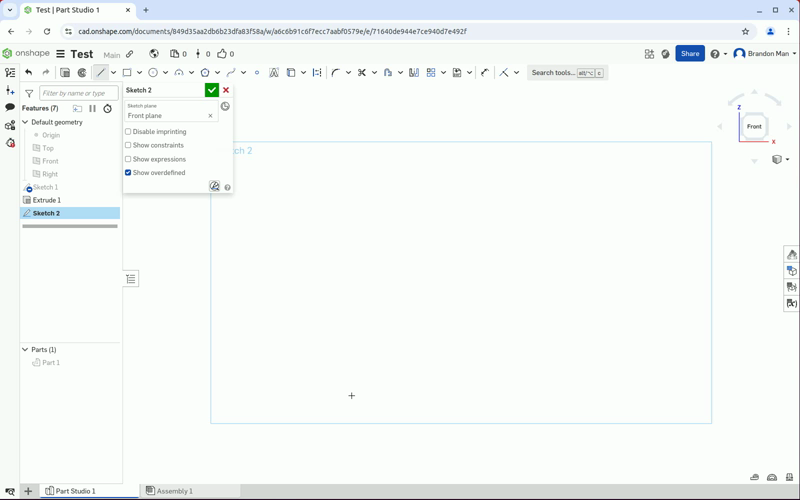
key_up(shift)
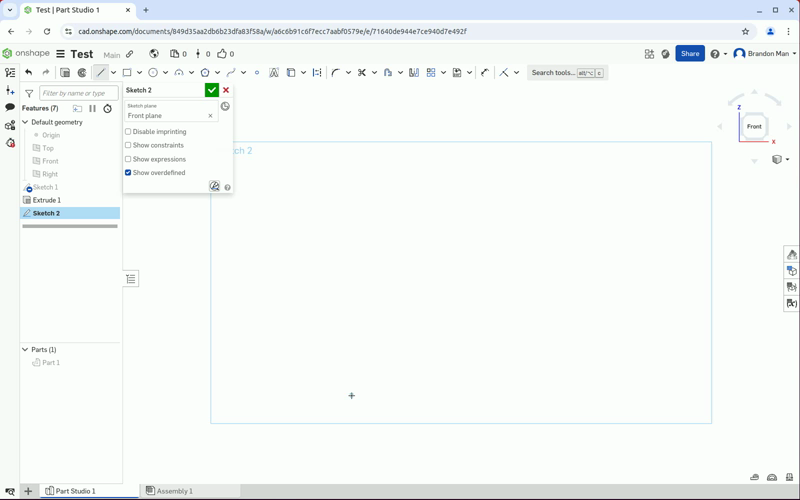
key_down(shift)
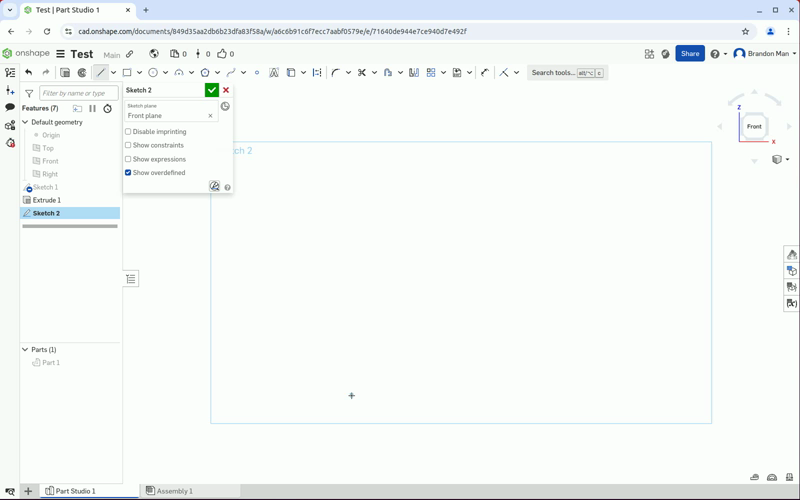
mouse_move(381, 395)
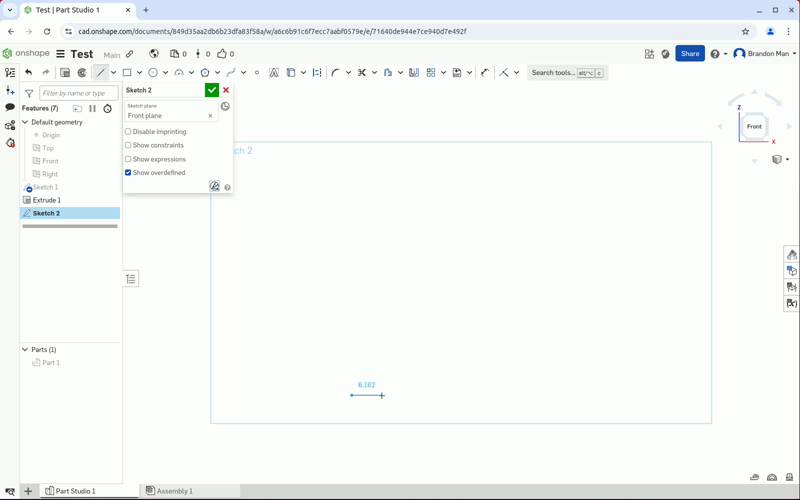
mouse_move(394, 372)
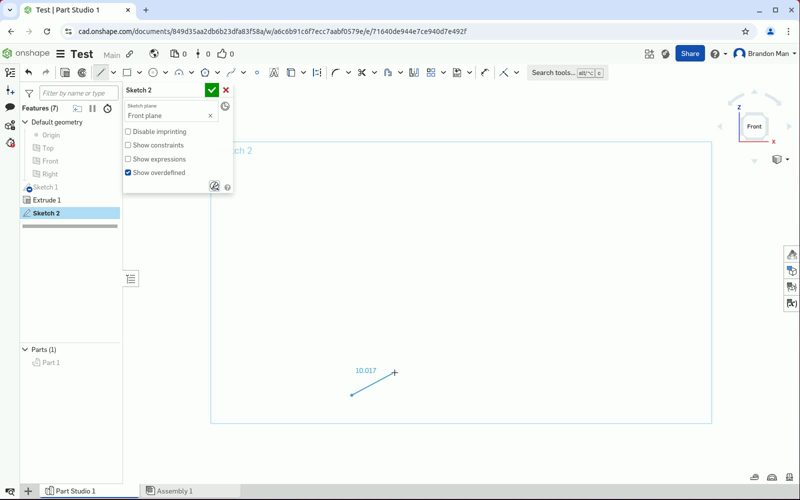
click(394, 372)
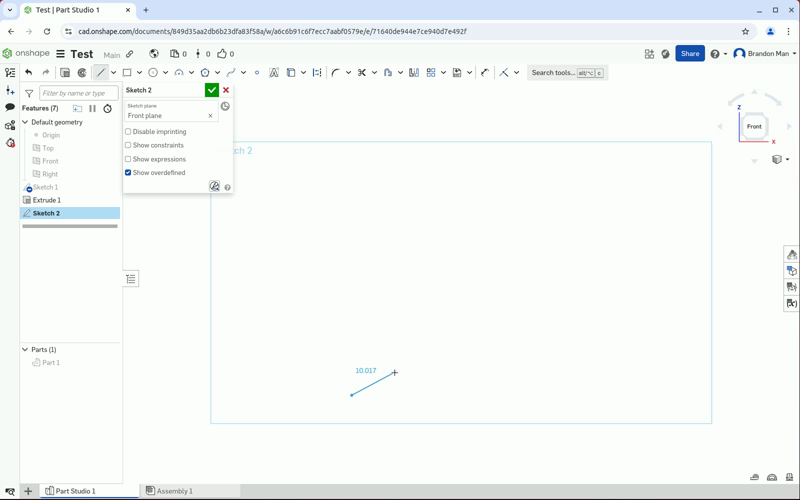
key_up(shift)
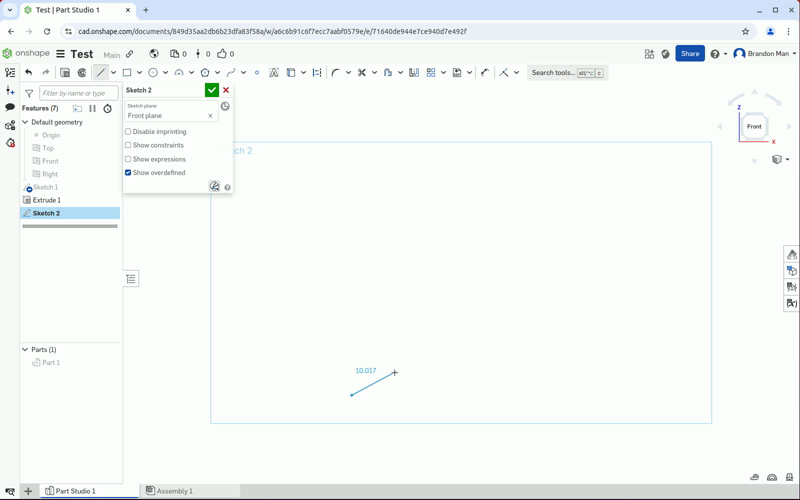
key(esc)
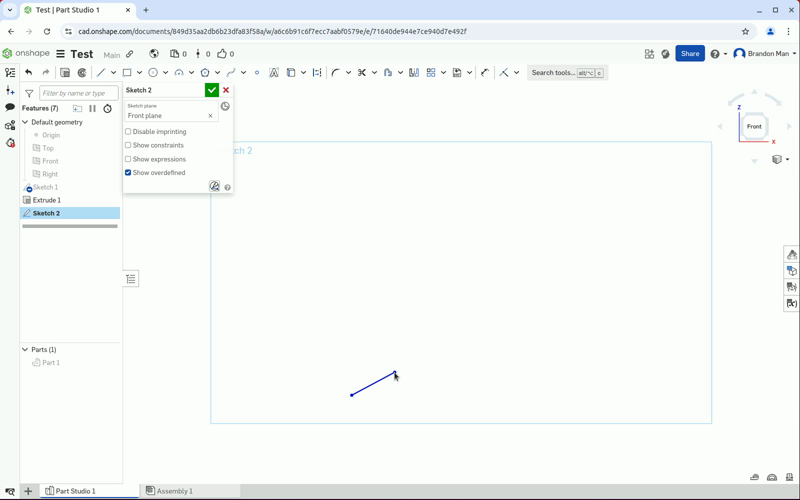
key(a)
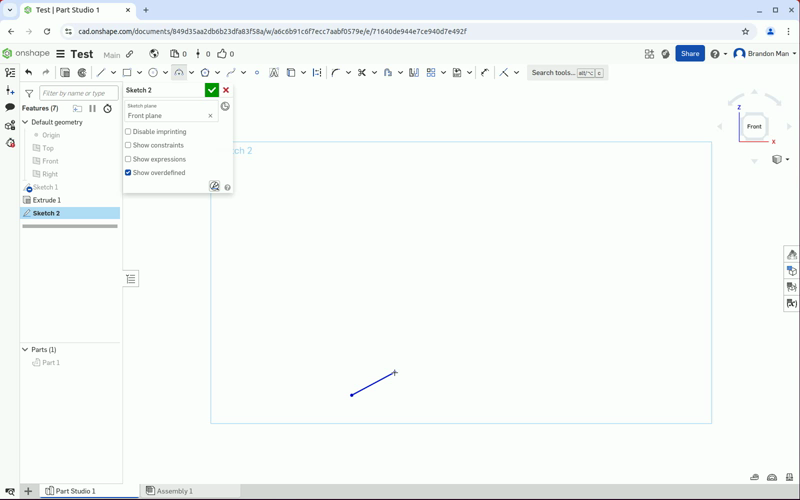
mouse_move(394, 372)
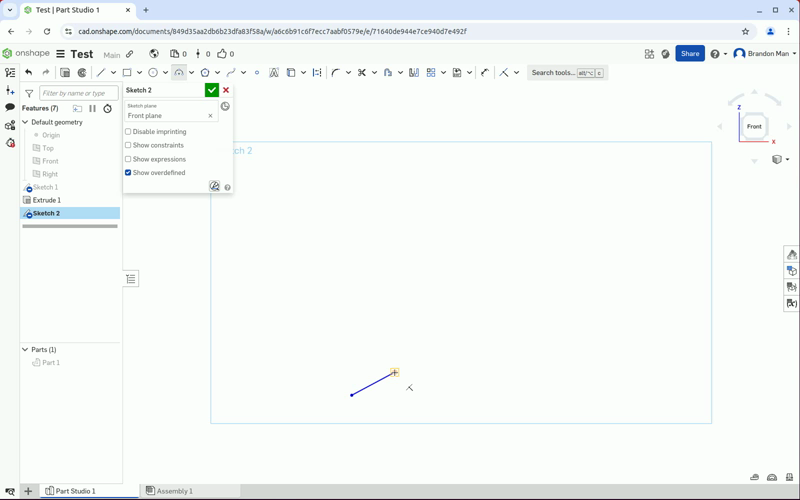
click(394, 372)
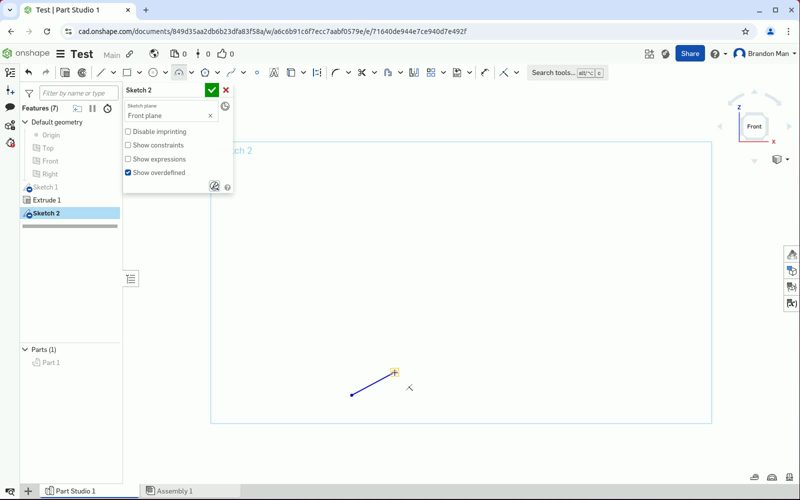
key_down(shift)
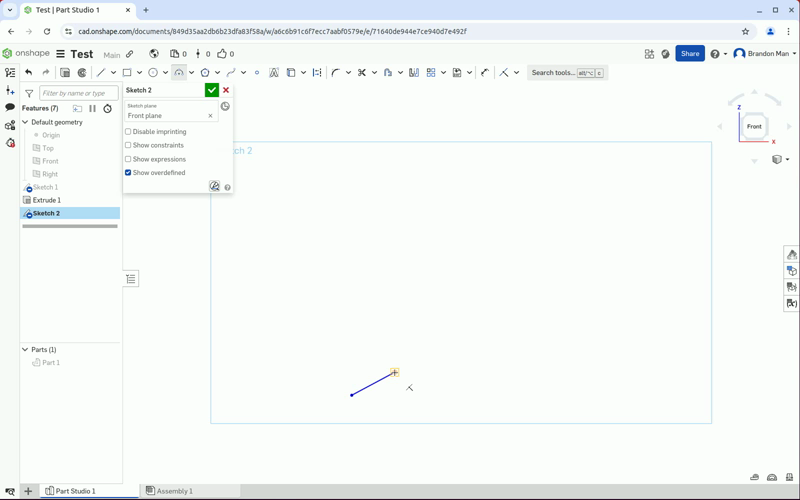
mouse_move(383, 362)
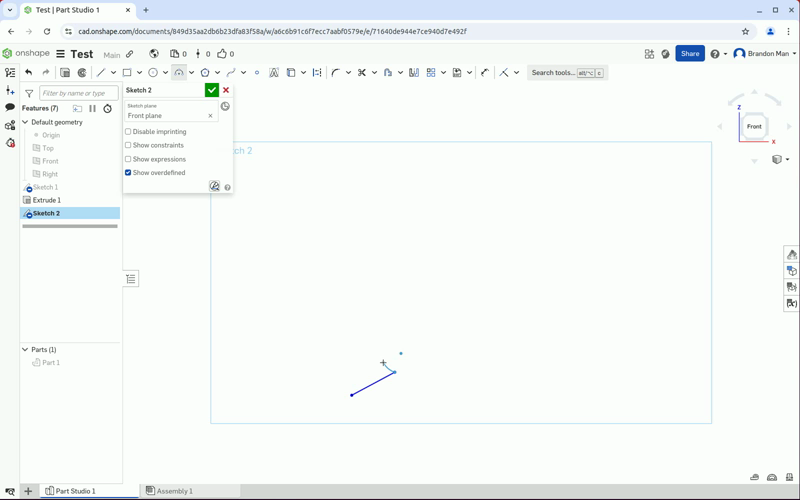
click(383, 362)
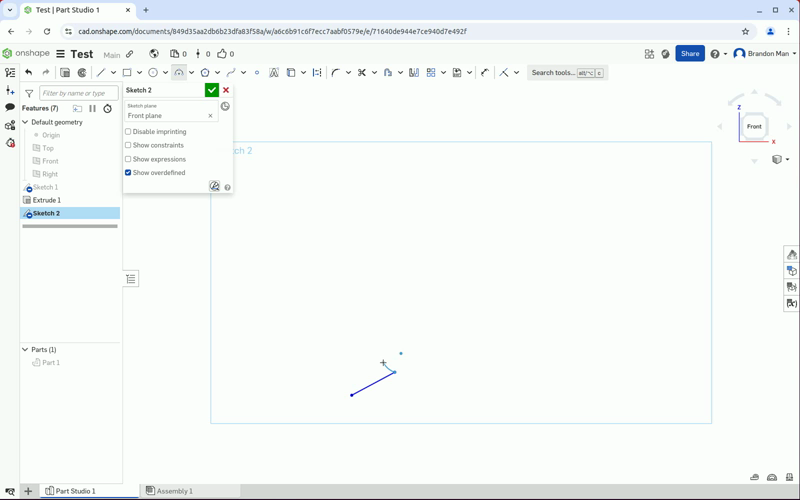
mouse_move(388, 367)
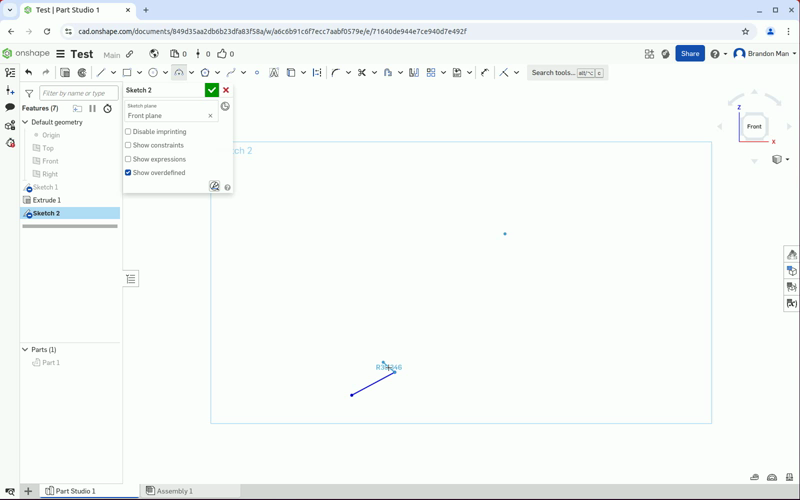
click(388, 367)
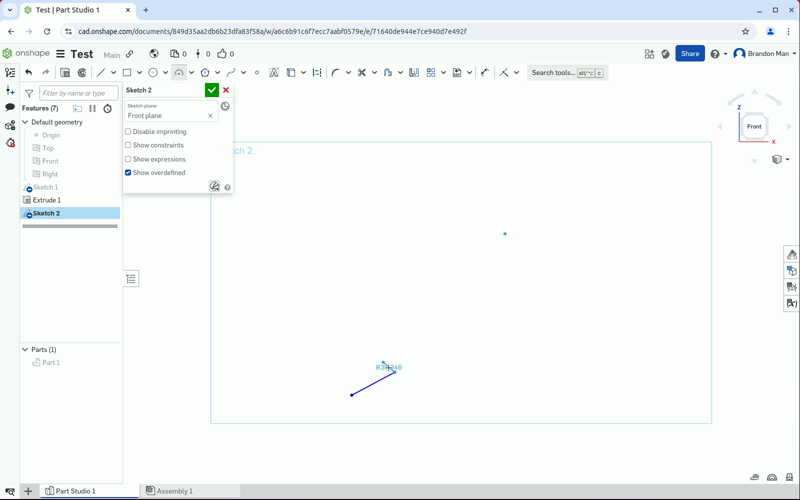
key_up(shift)
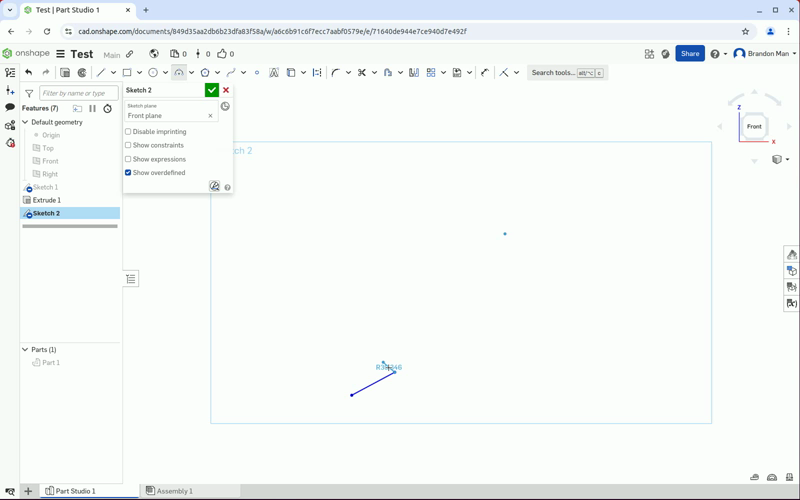
key(esc)
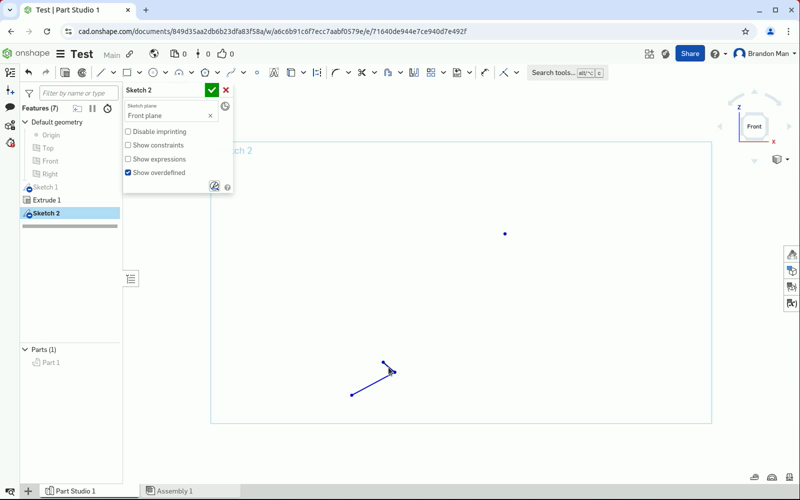
key(l)
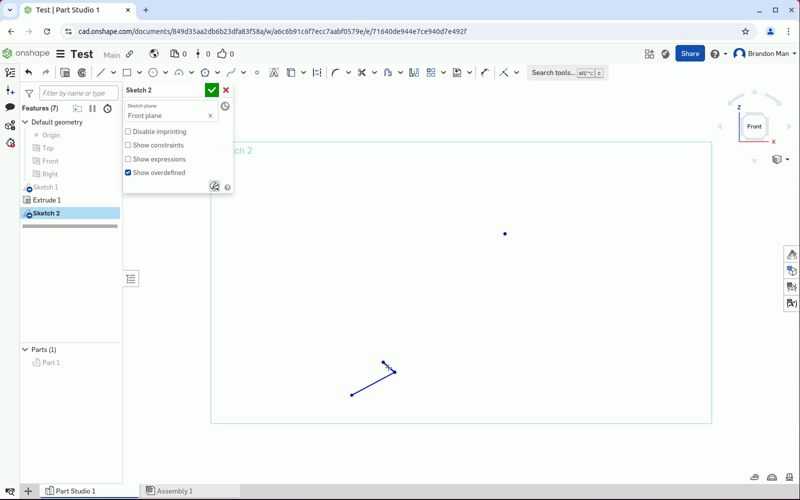
mouse_move(383, 362)
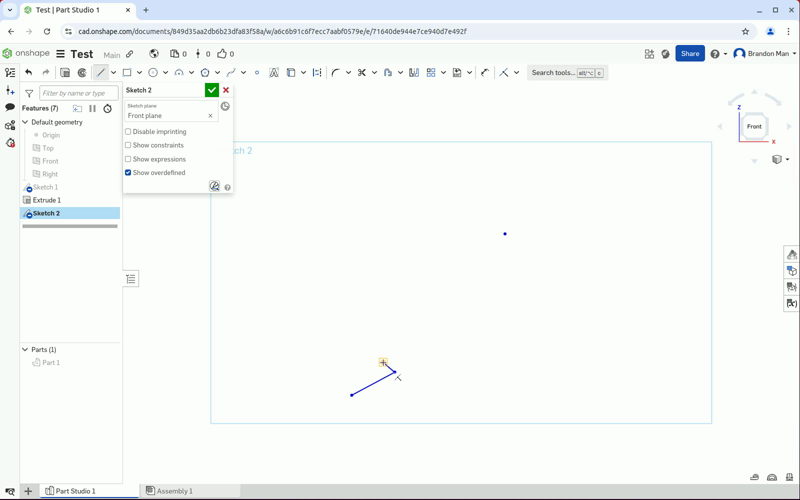
click(383, 362)
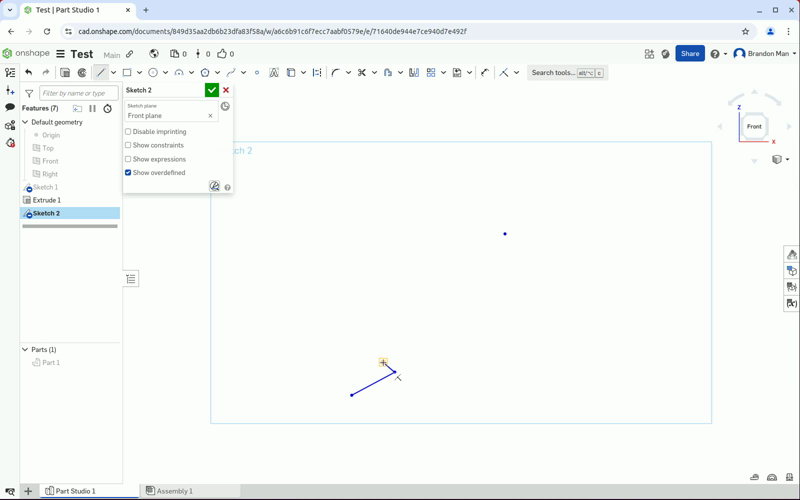
mouse_move(413, 362)
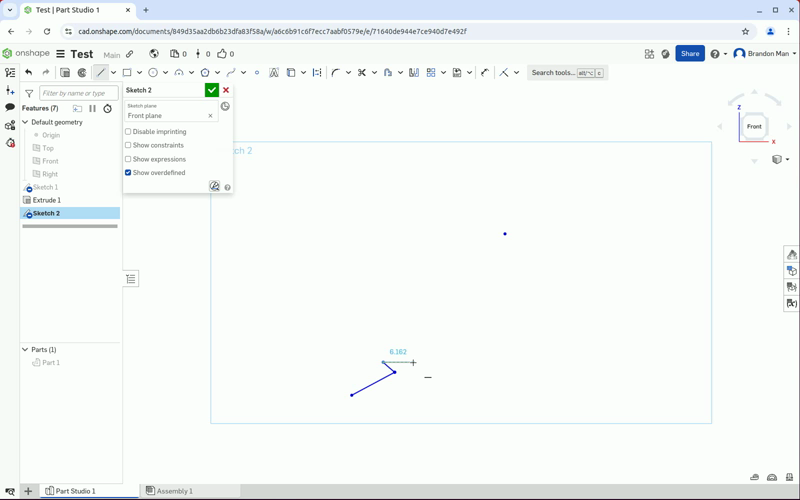
key_down(shift)
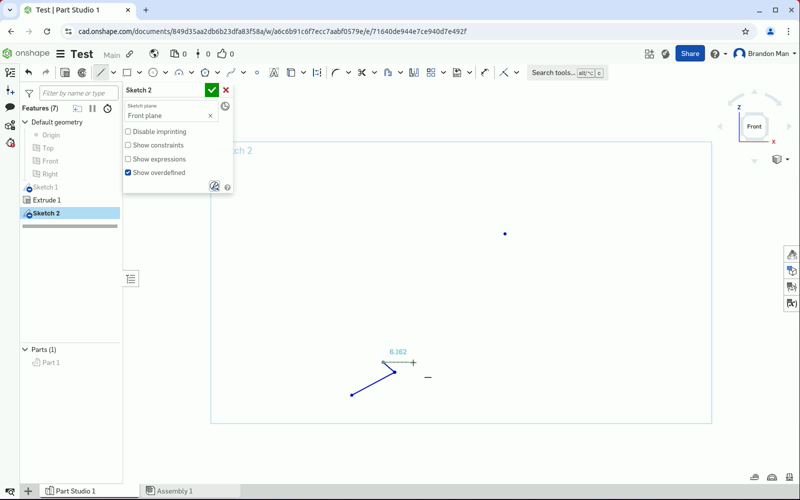
mouse_move(351, 395)
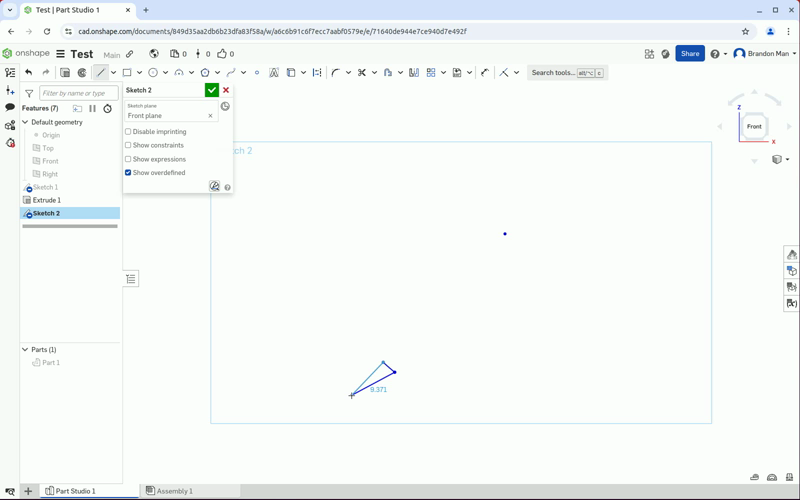
key_up(shift)
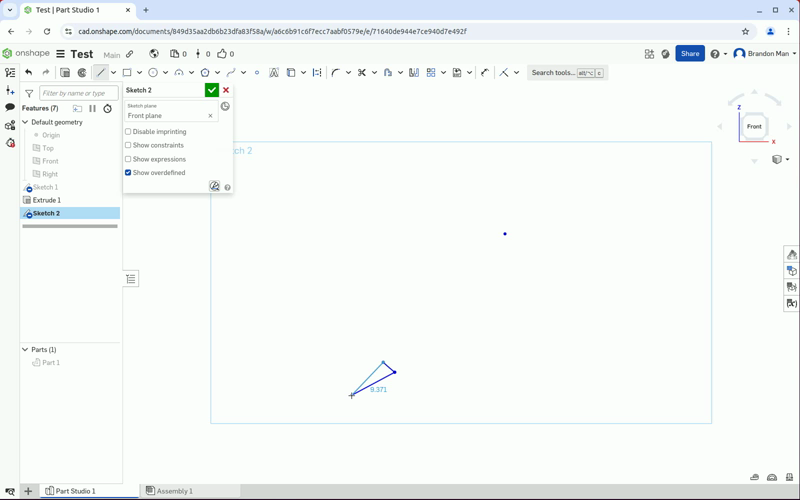
click(351, 395)
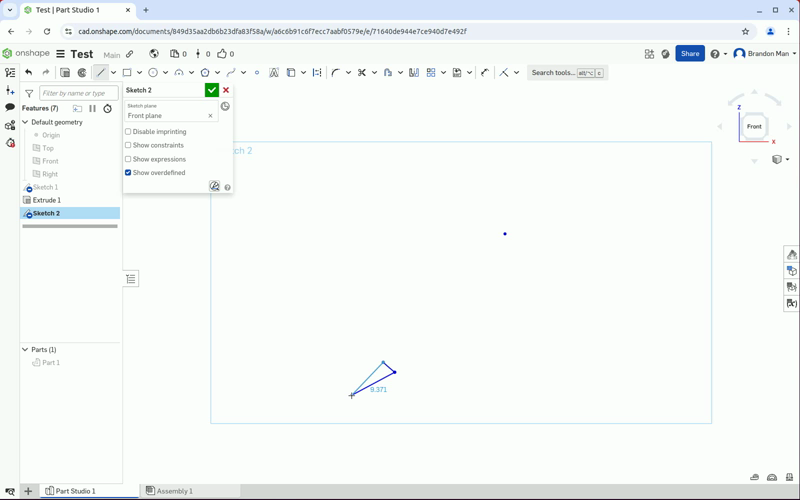
key(esc)
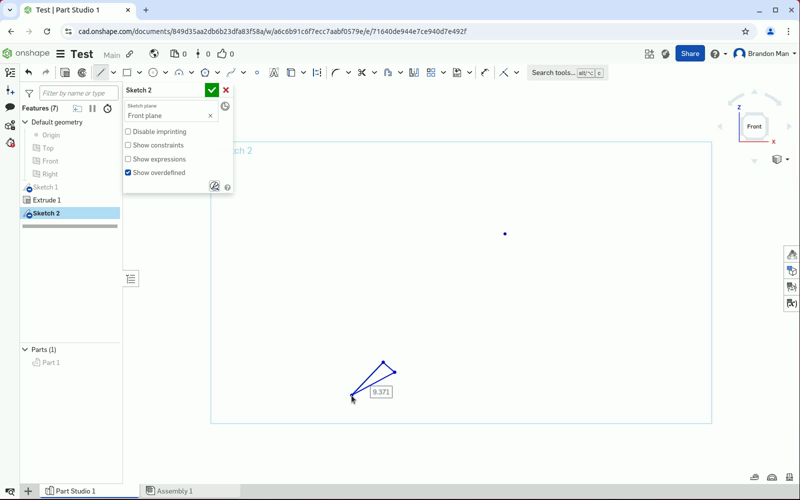
mouse_move(360, 388)
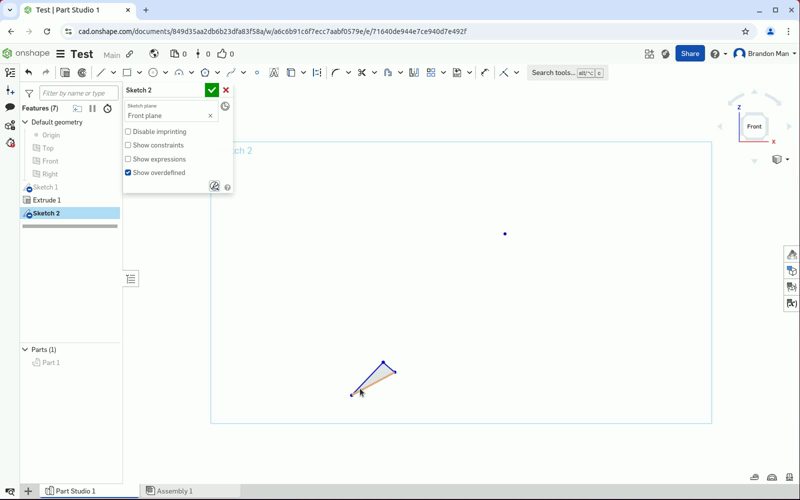
scroll(6)
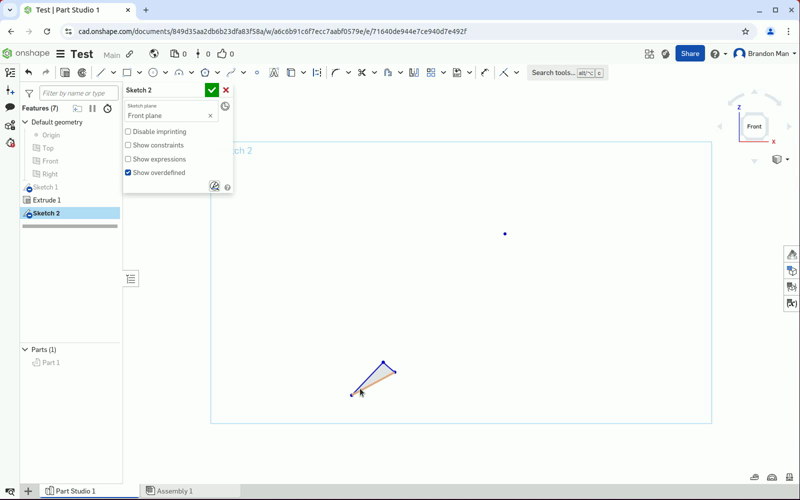
scroll(6)
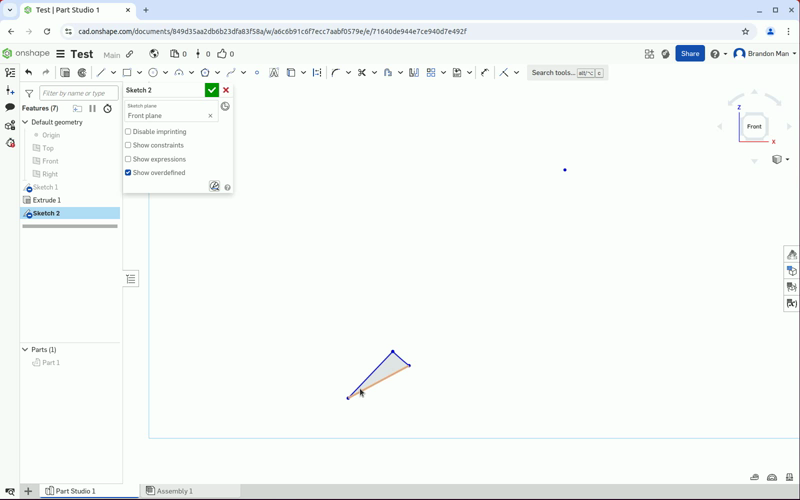
scroll(6)
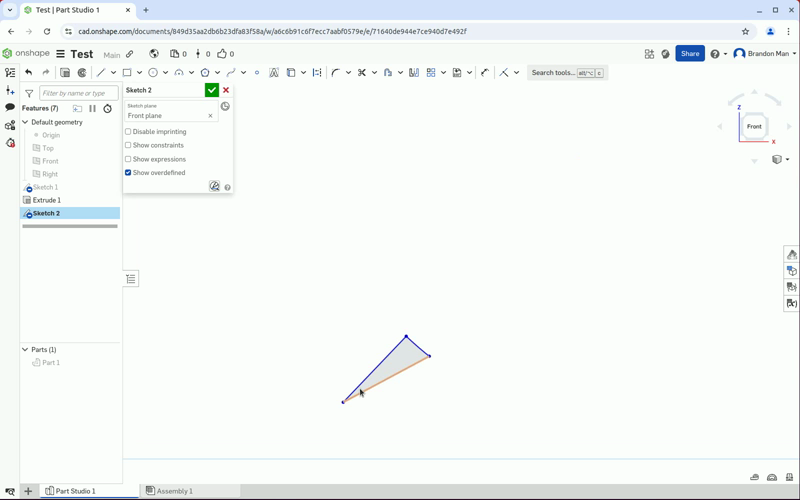
scroll(6)
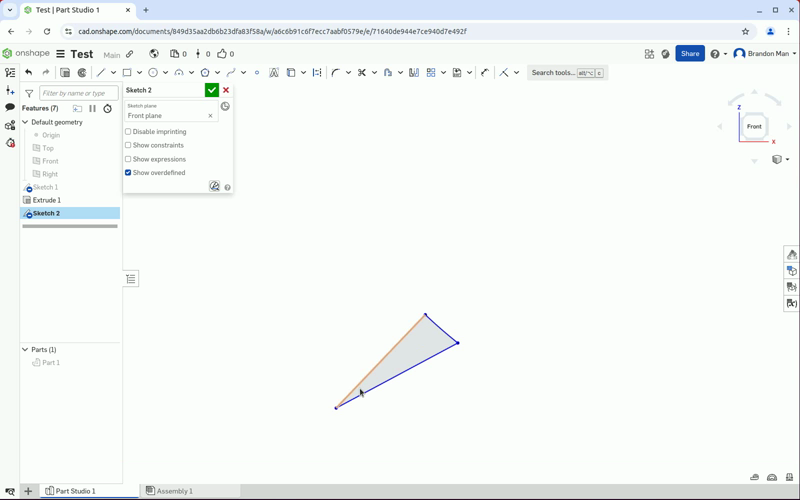
scroll(6)
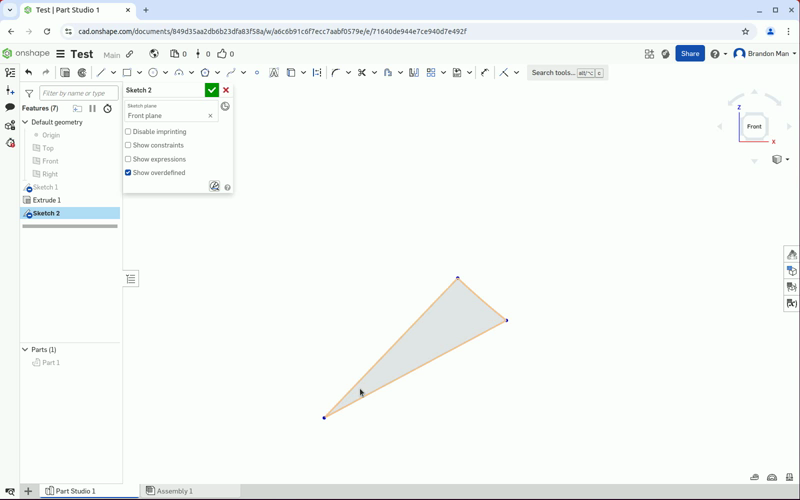
scroll(6)
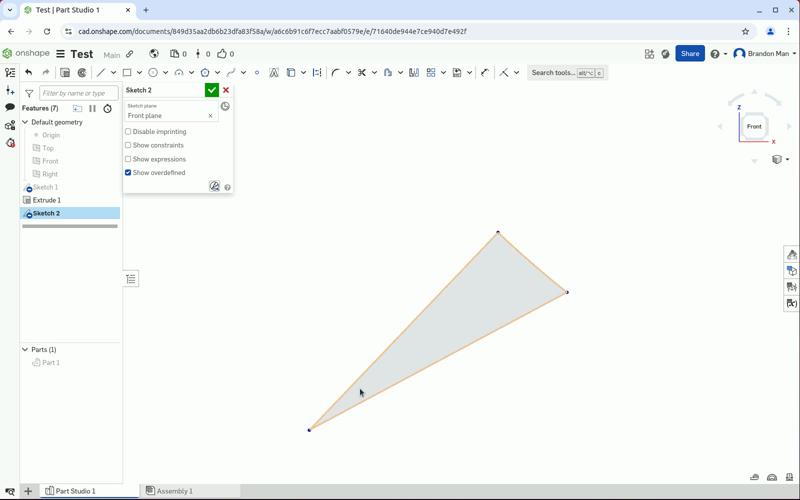
scroll(6)
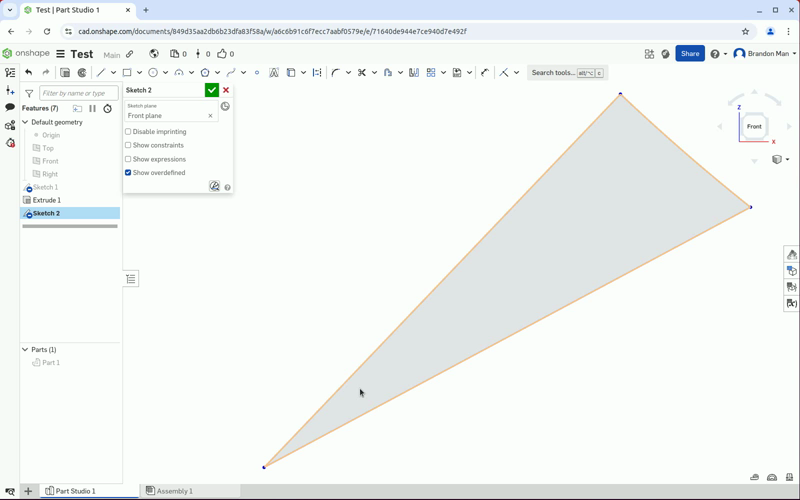
click(360, 388)
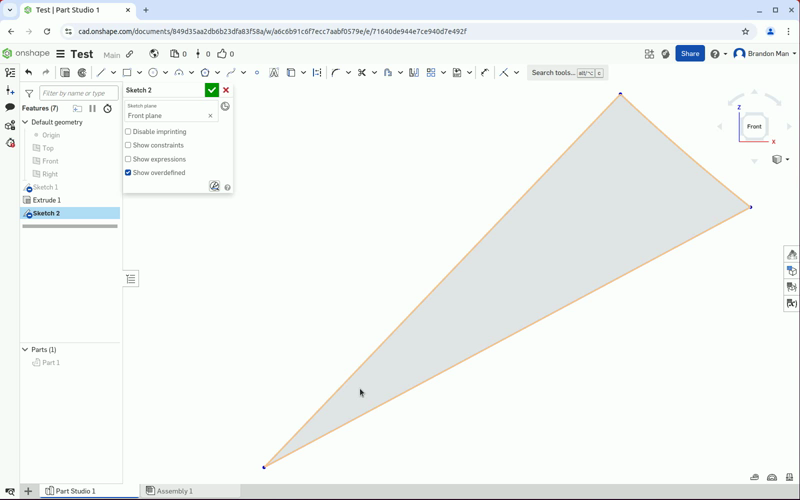
scroll(-6)
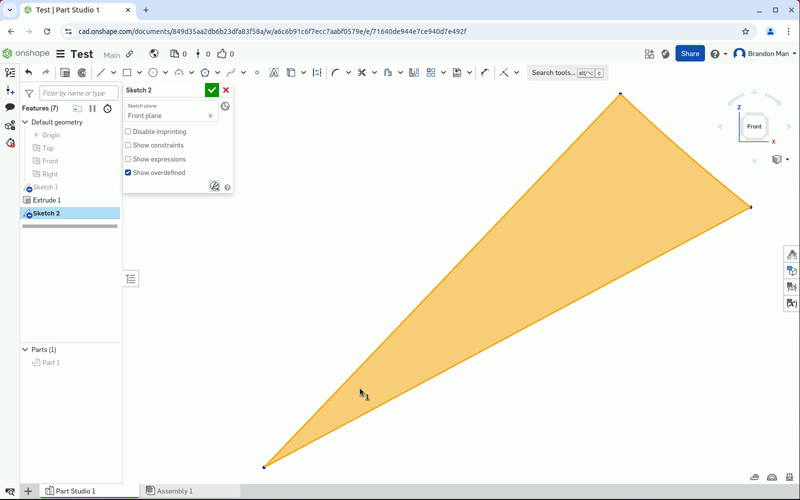
scroll(-6)
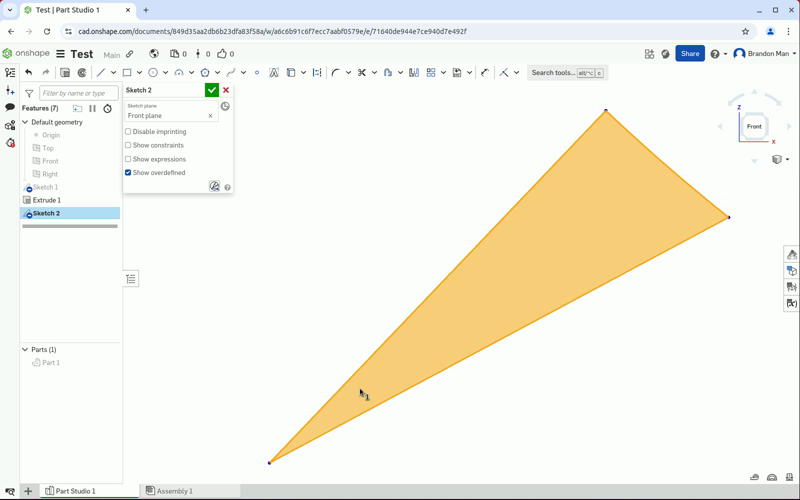
scroll(-6)
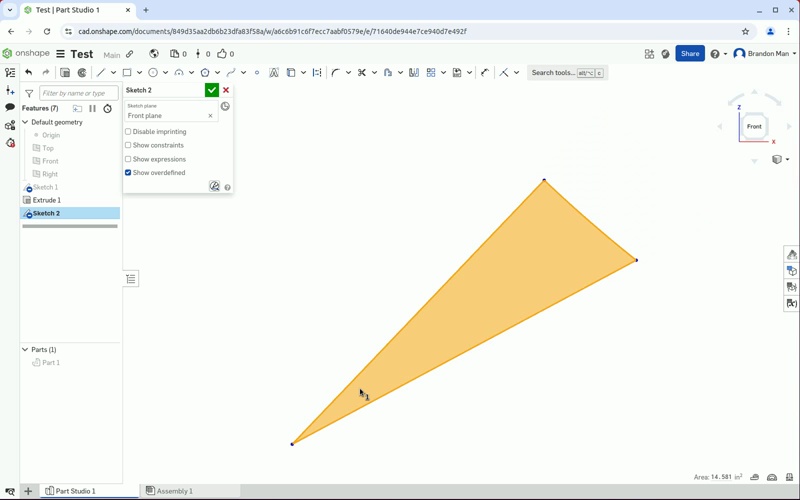
scroll(-6)
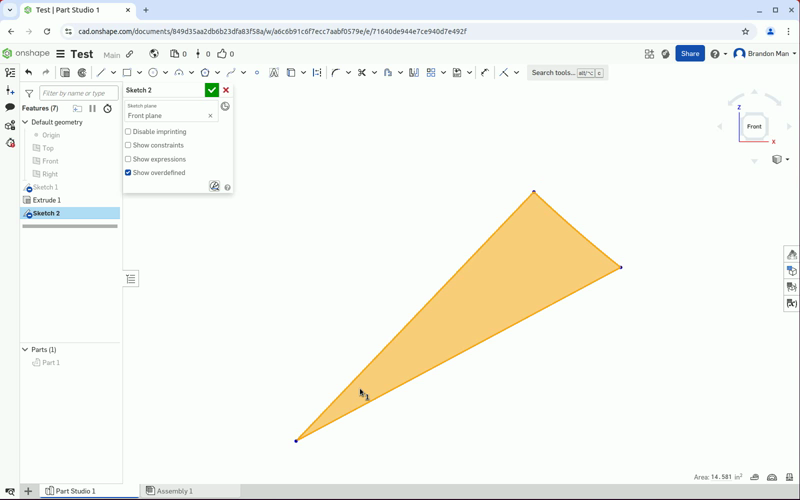
scroll(-6)
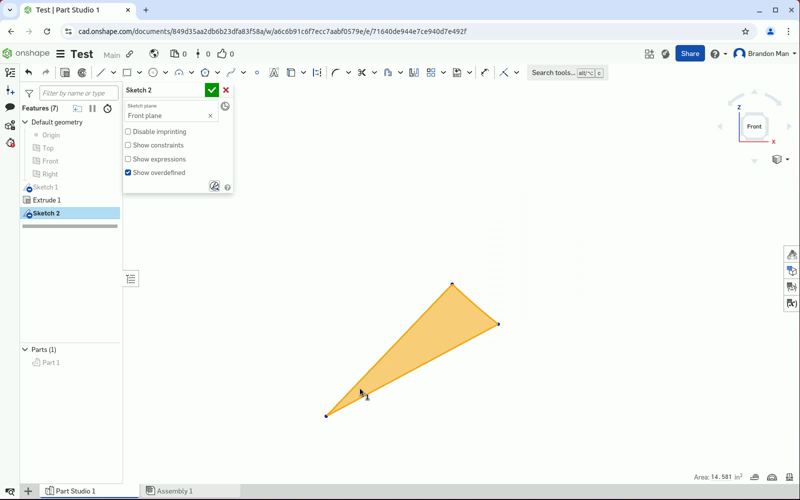
scroll(-6)
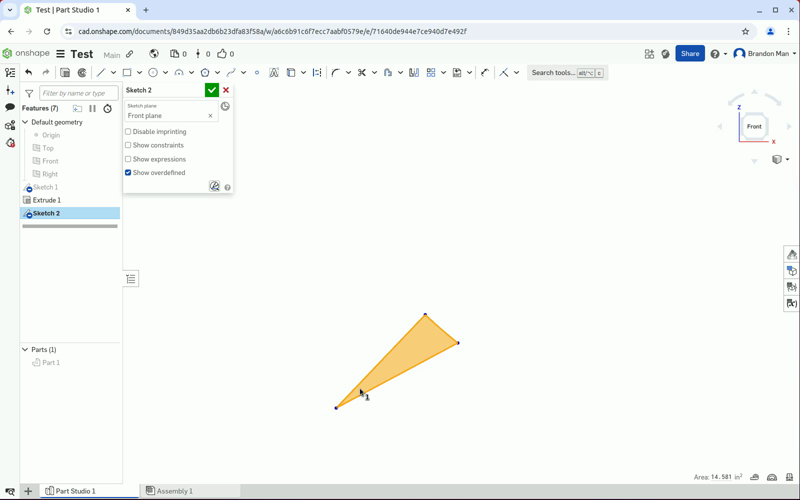
scroll(-6)
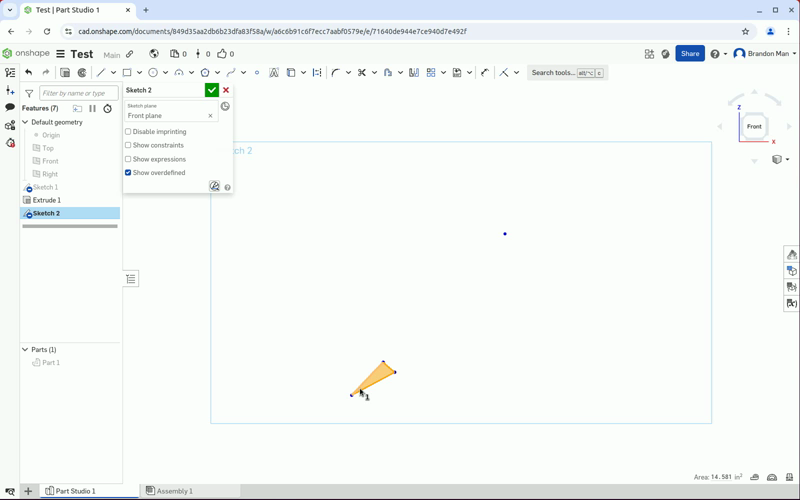
mouse_move(73, 352)
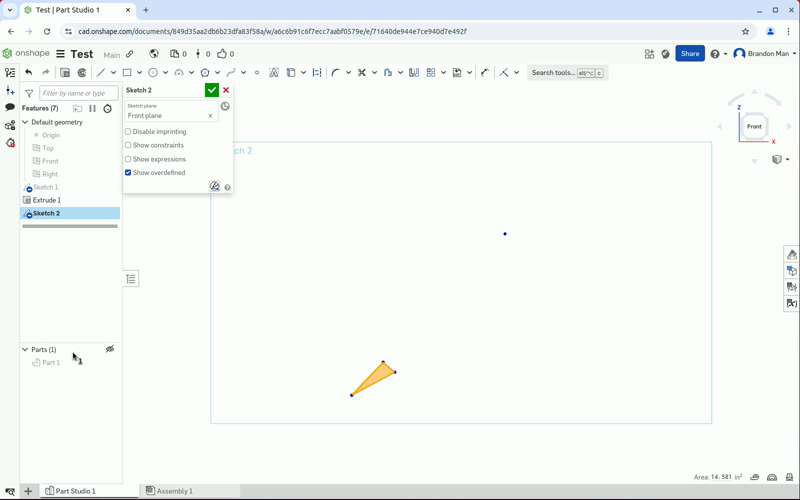
key(shift+y)
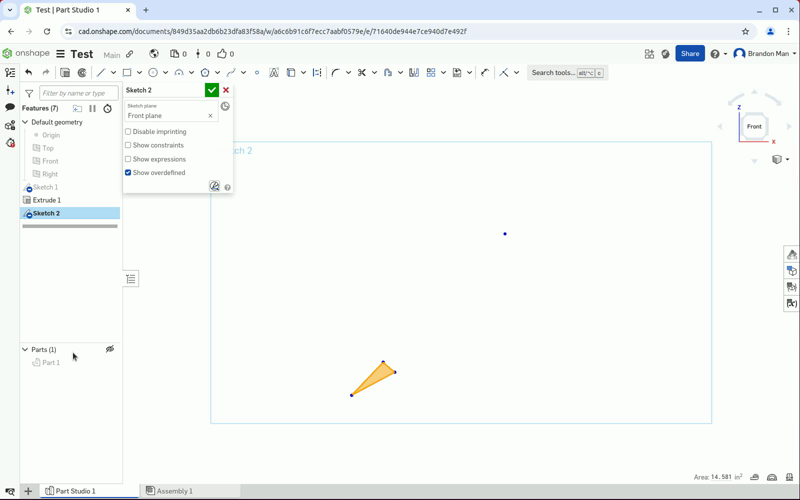
key(shift+e)
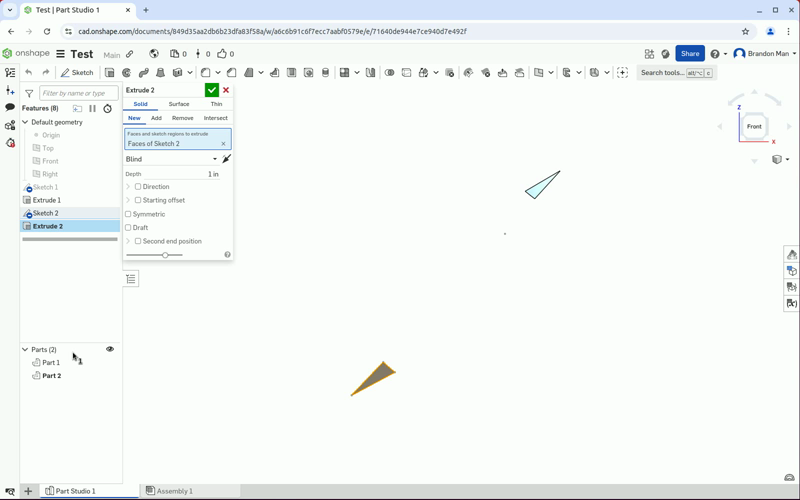
mouse_move(143, 106)
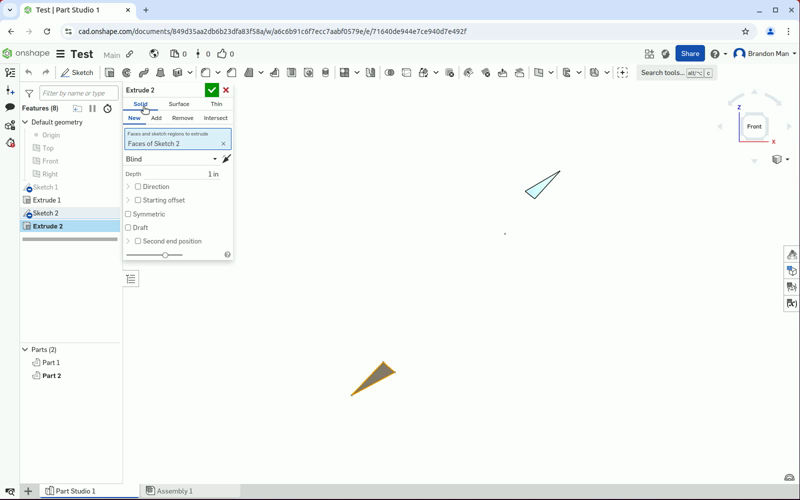
click(143, 106)
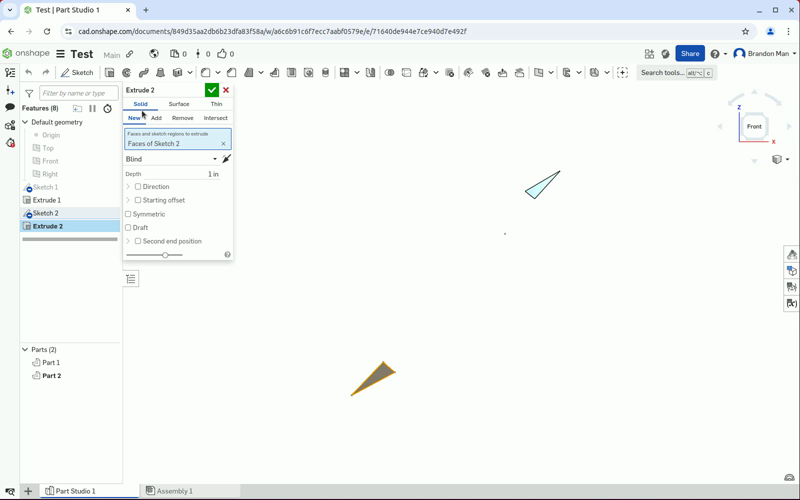
mouse_move(137, 120)
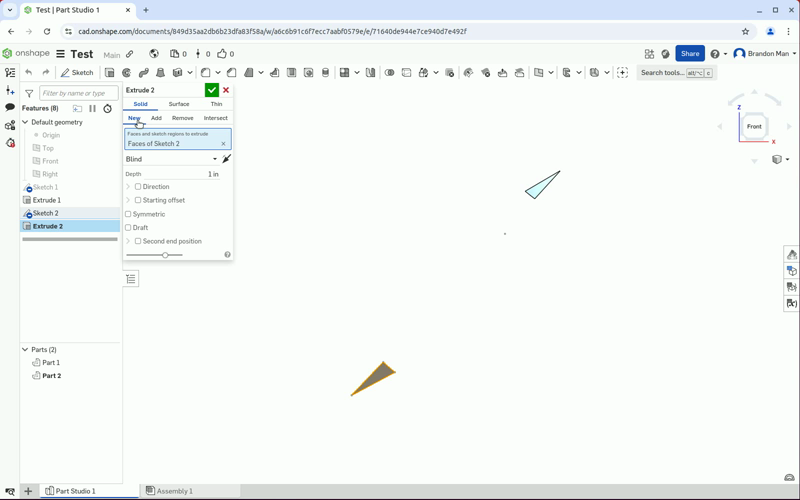
click(137, 120)
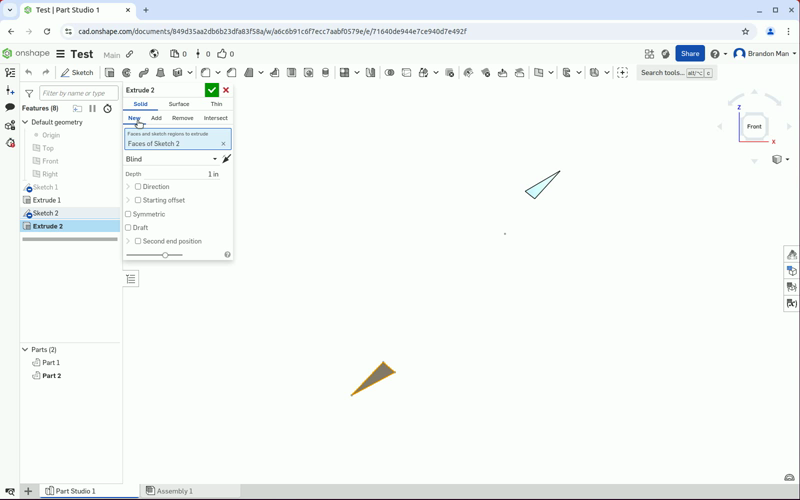
key(tab, 4)
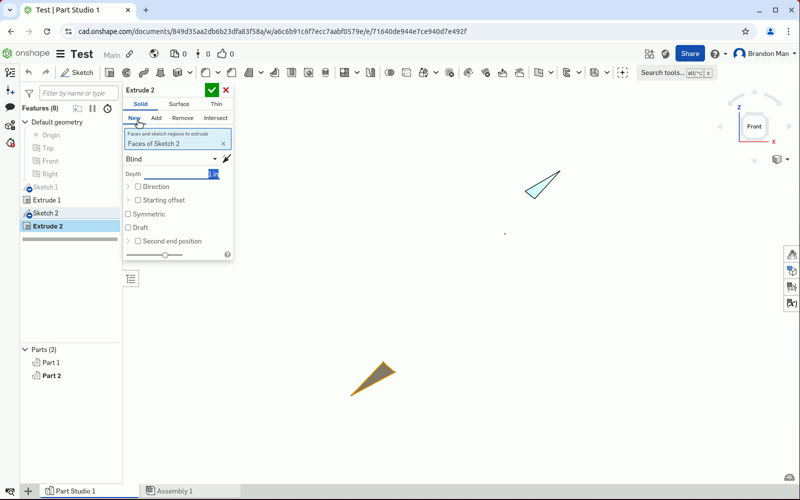
text(2.648)
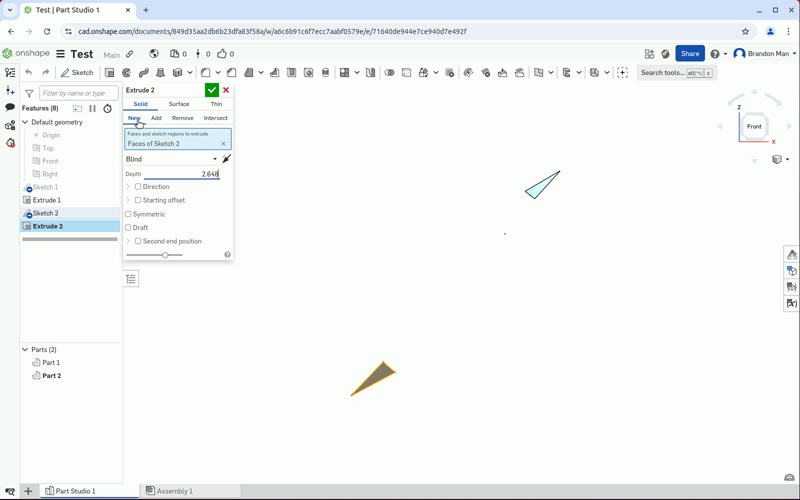
key(enter)
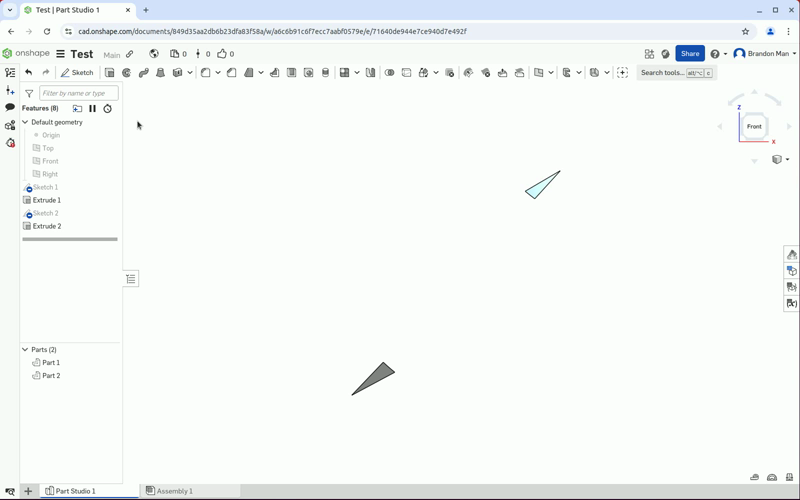
key(shift+h)
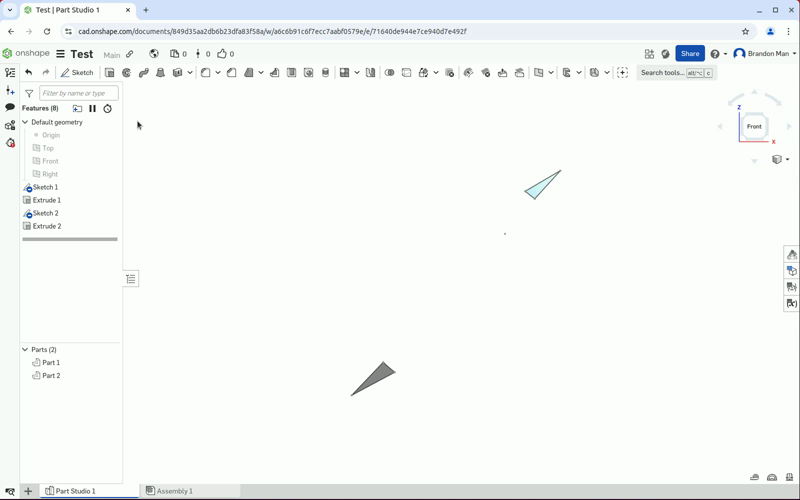
key(shift+h)
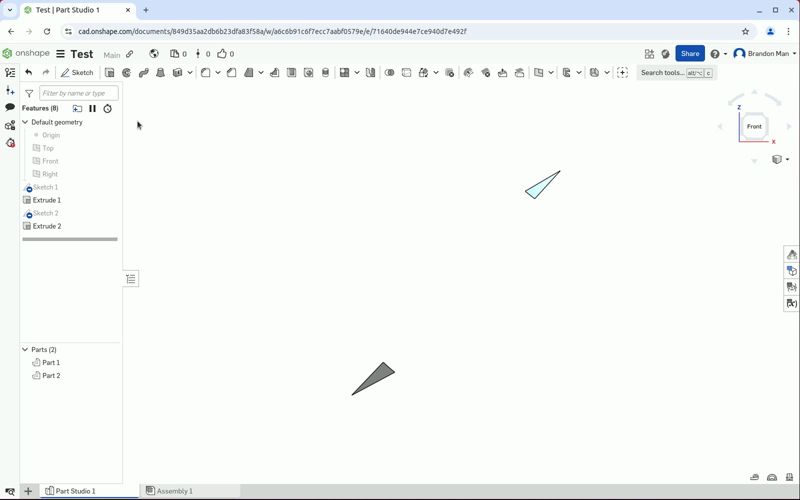
mouse_move(73, 189)
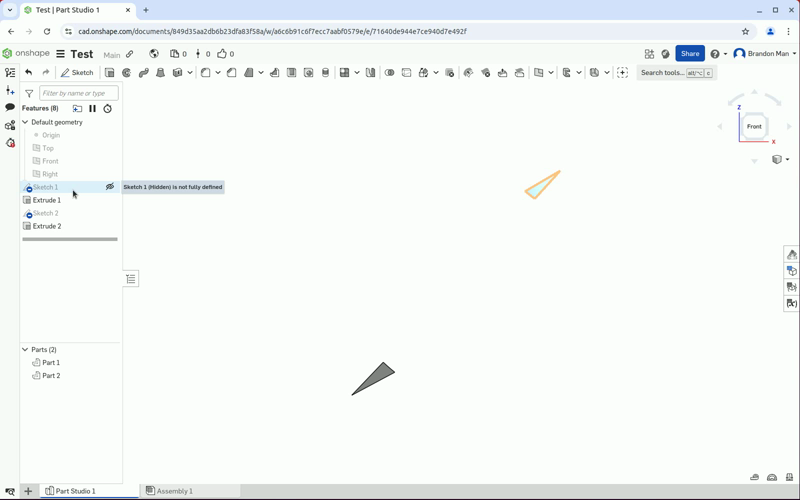
click(73, 189)
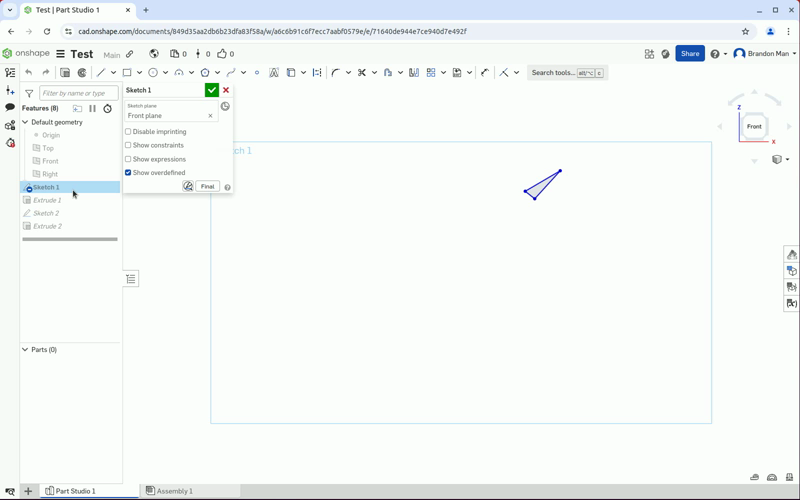
mouse_move(229, 92)
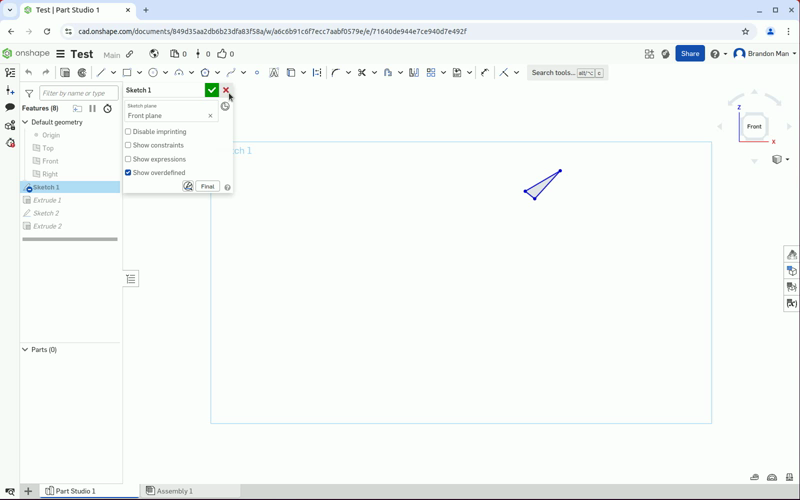
click(229, 92)
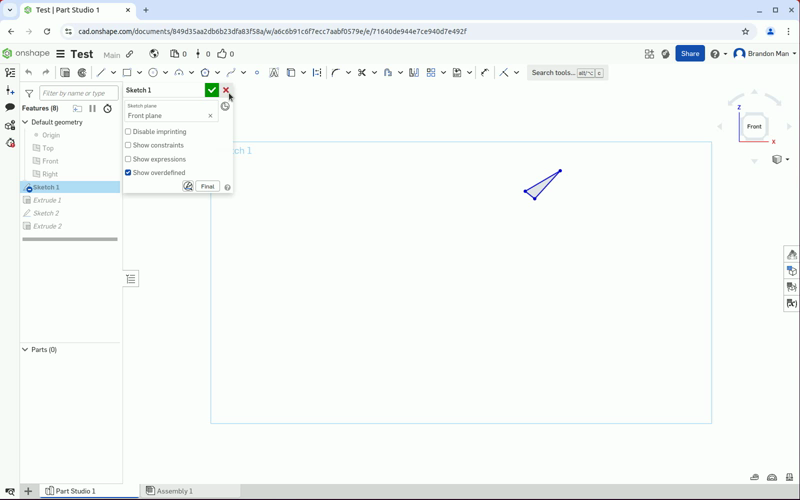
key(shift+s)
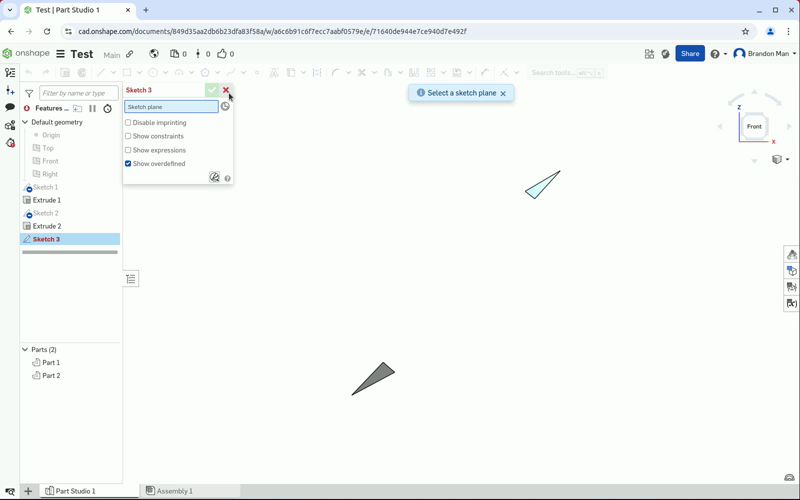
mouse_move(73, 163)
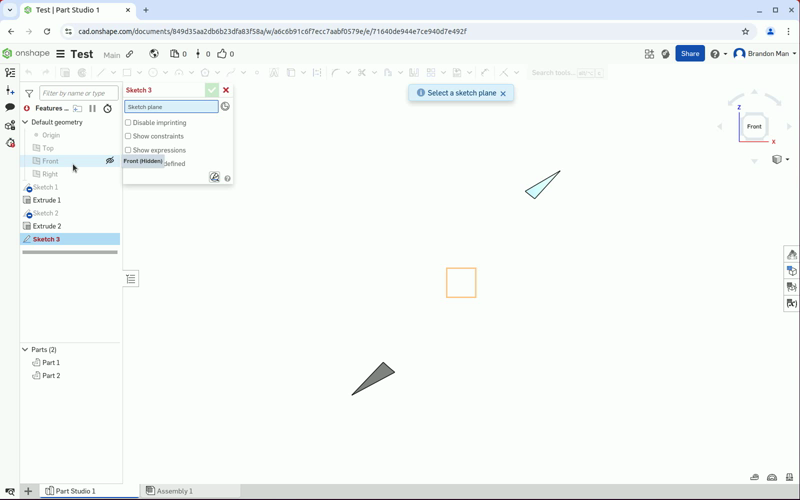
click(73, 163)
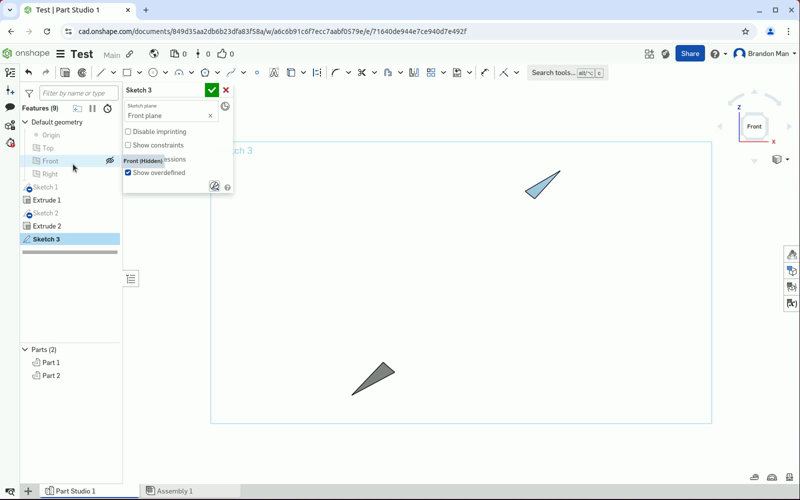
mouse_move(73, 352)
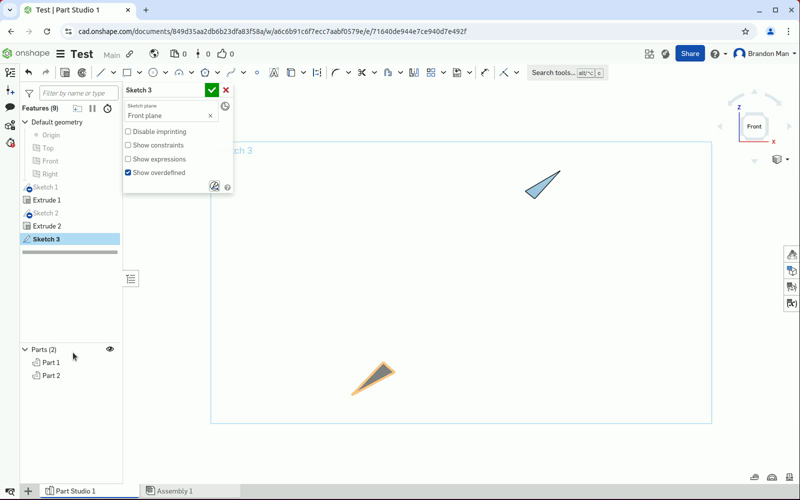
key(y)
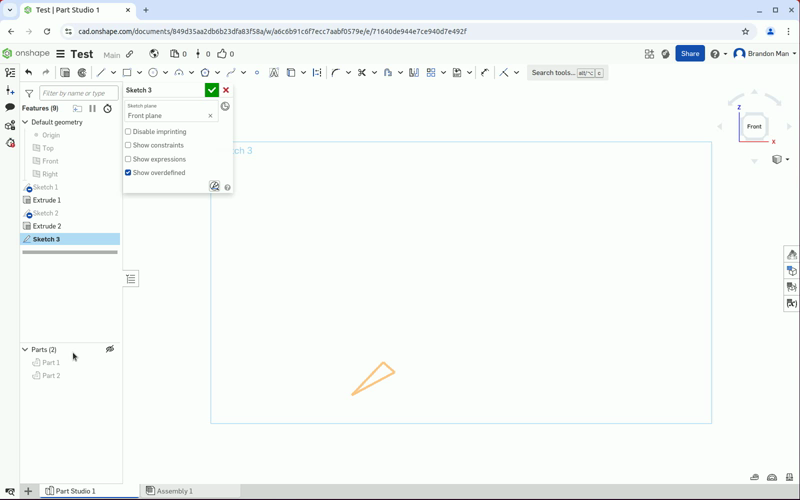
key(a)
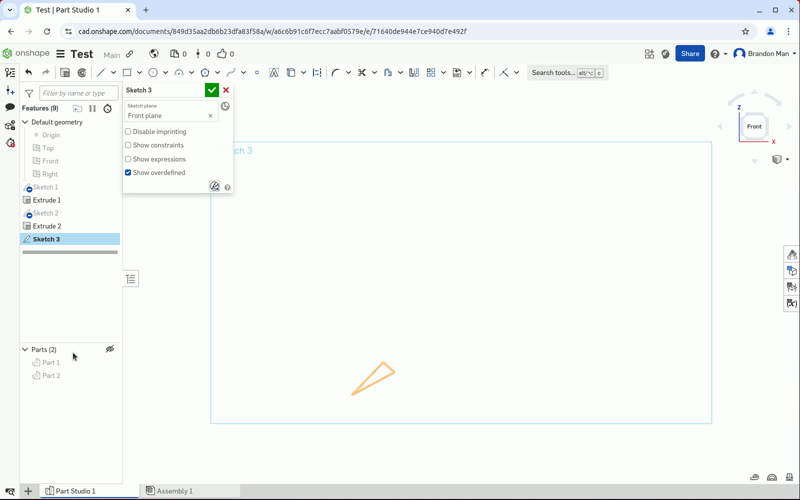
key_down(shift)
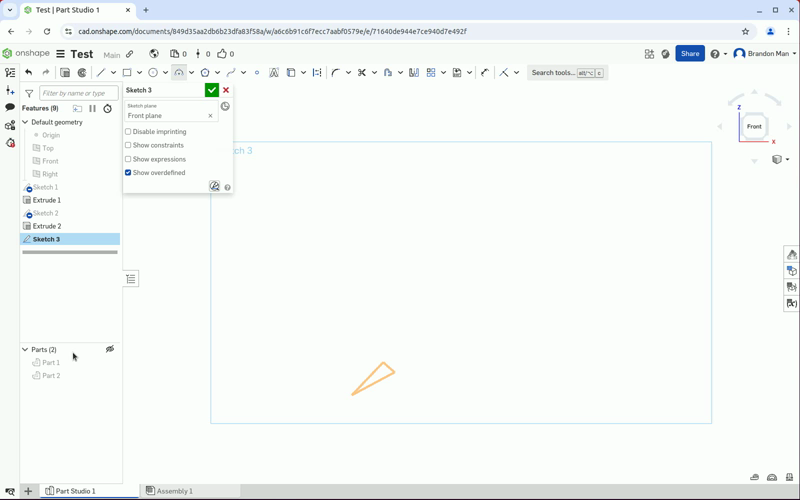
mouse_move(393, 372)
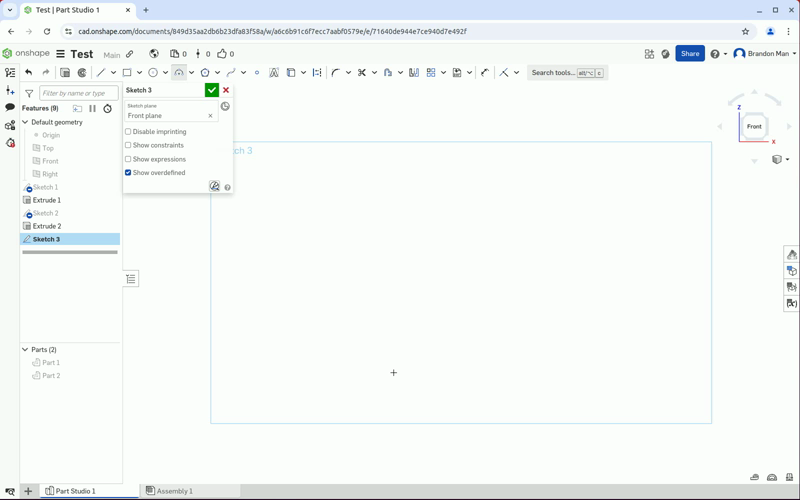
click(393, 372)
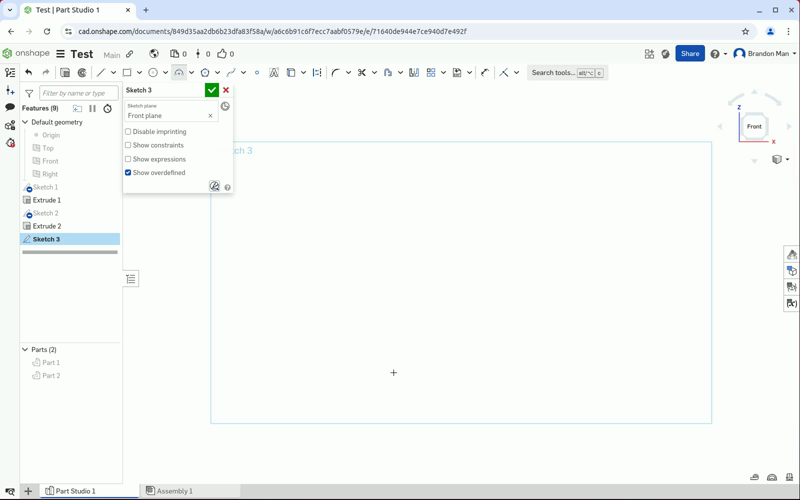
key_up(shift)
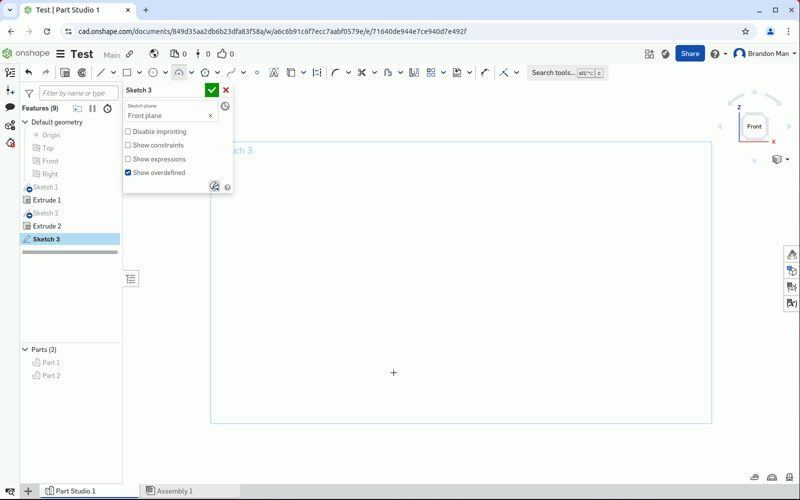
key_down(shift)
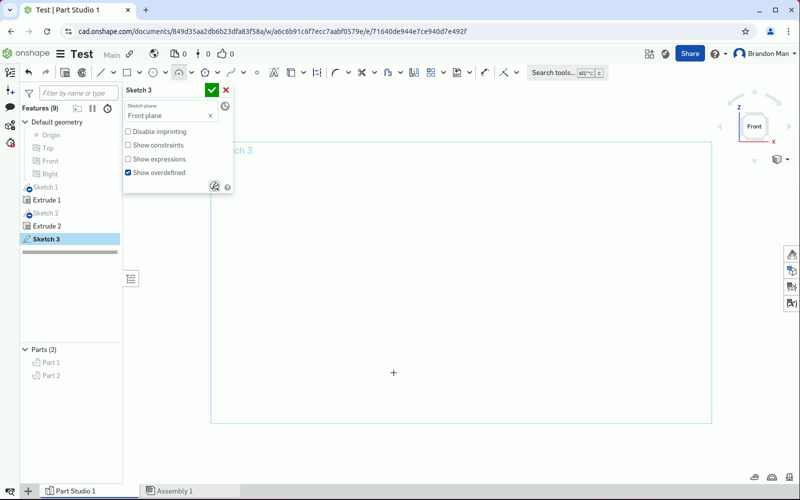
mouse_move(534, 199)
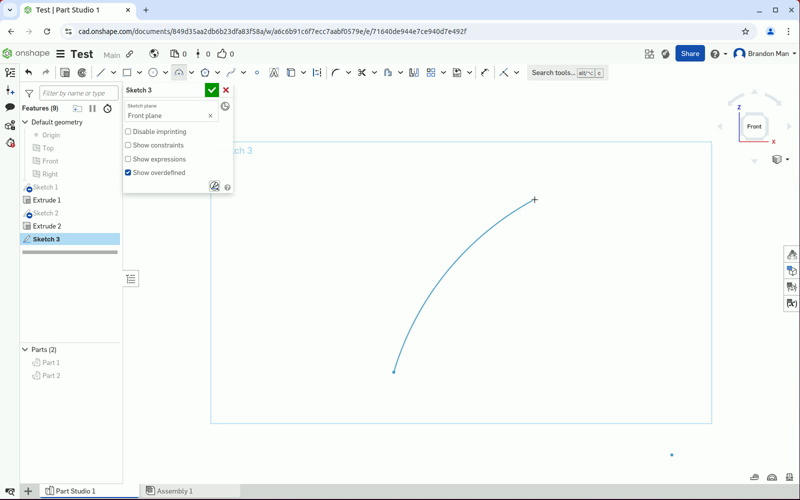
click(534, 199)
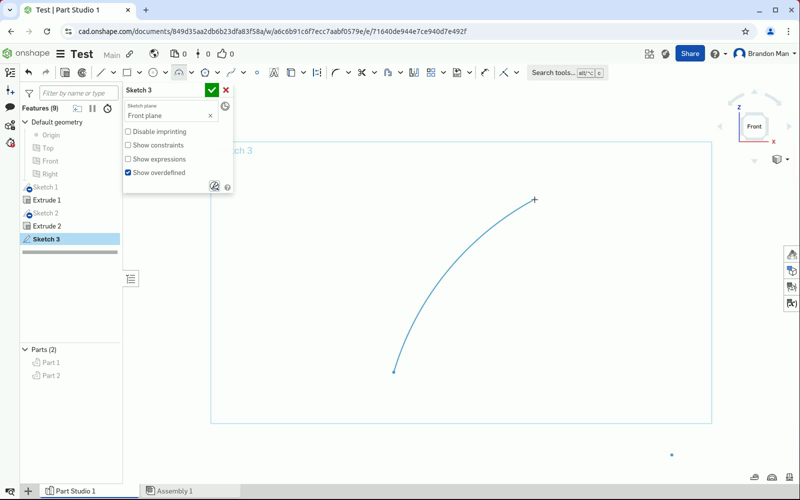
mouse_move(547, 353)
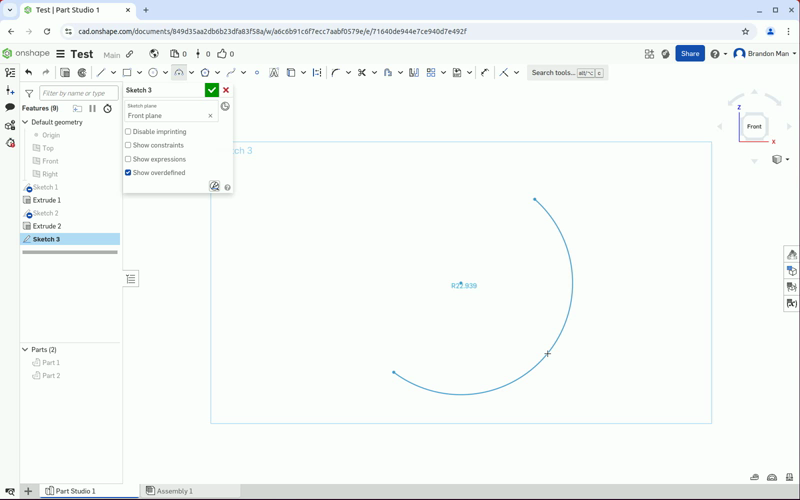
click(547, 353)
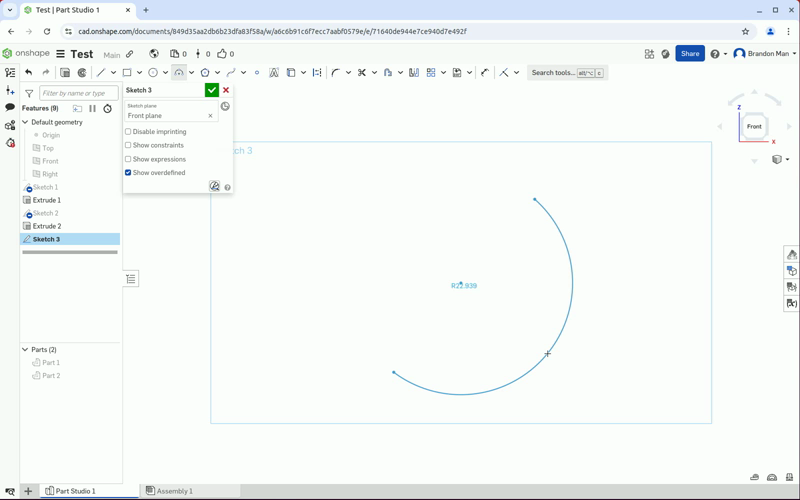
key_up(shift)
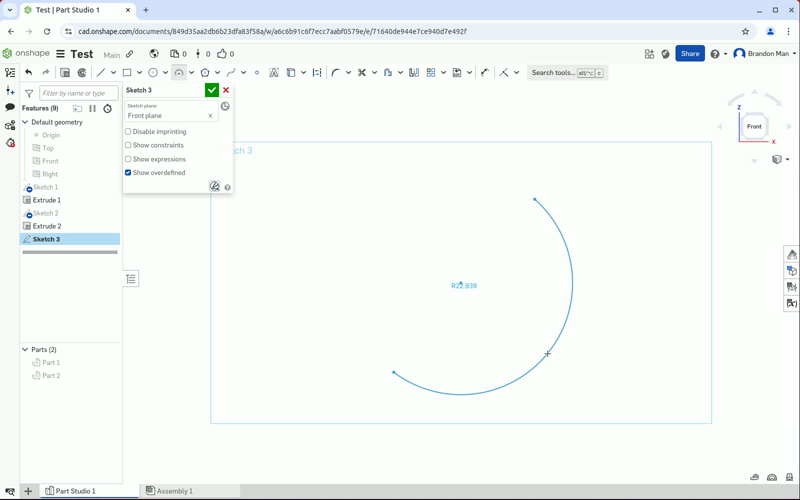
key(esc)
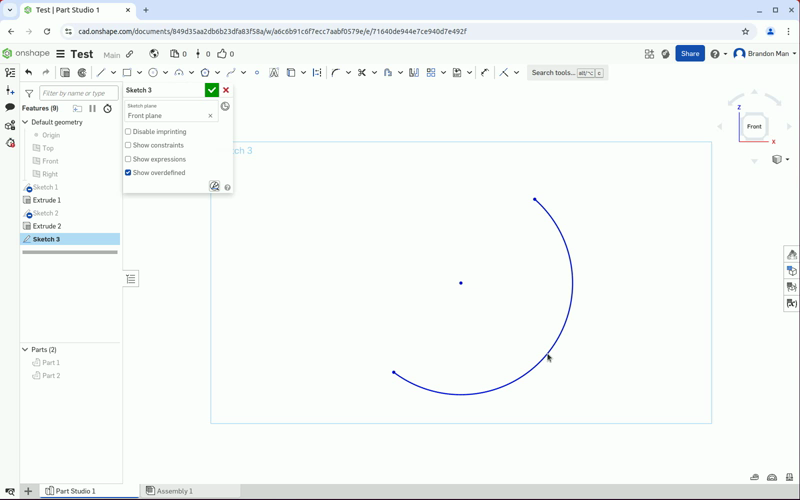
key(l)
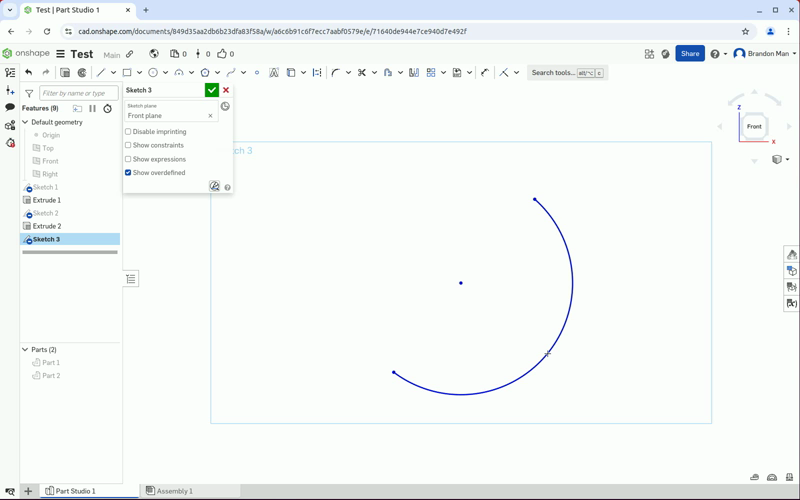
mouse_move(534, 199)
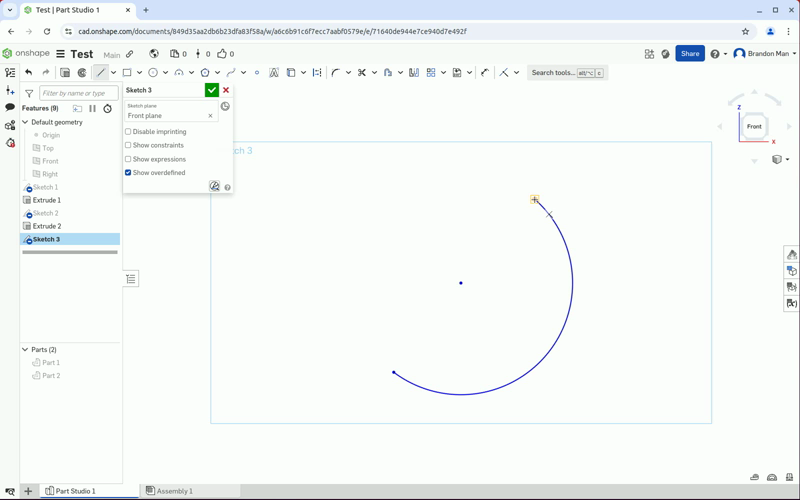
click(534, 199)
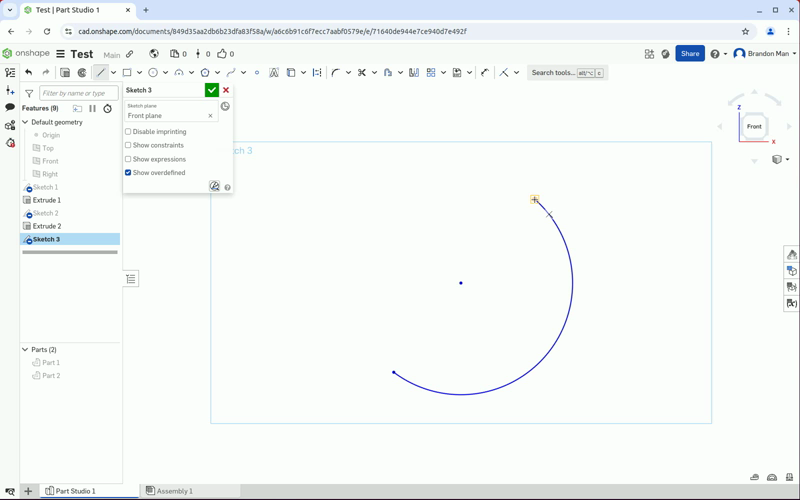
key_down(shift)
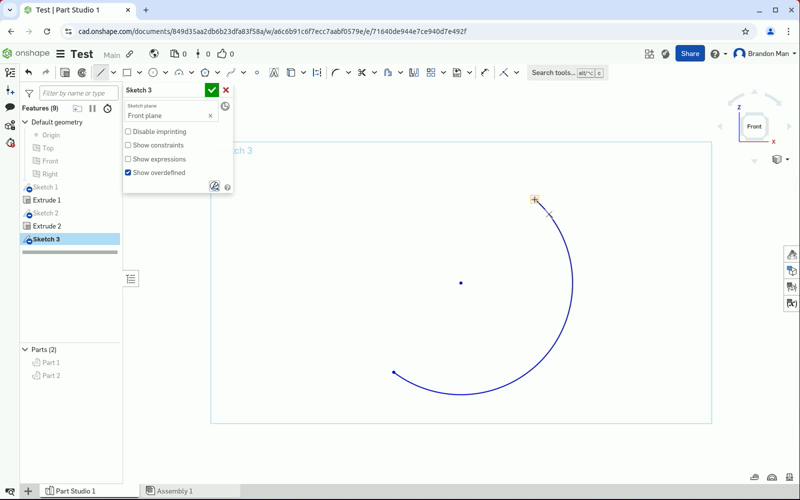
mouse_move(564, 199)
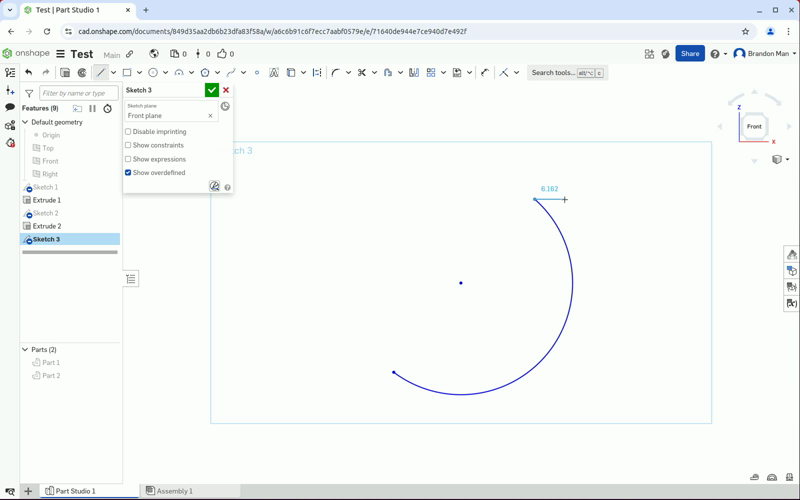
mouse_move(527, 206)
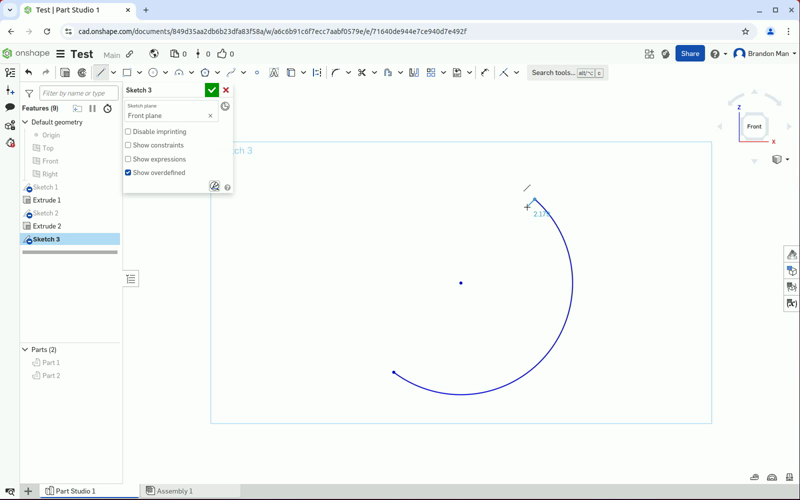
click(527, 206)
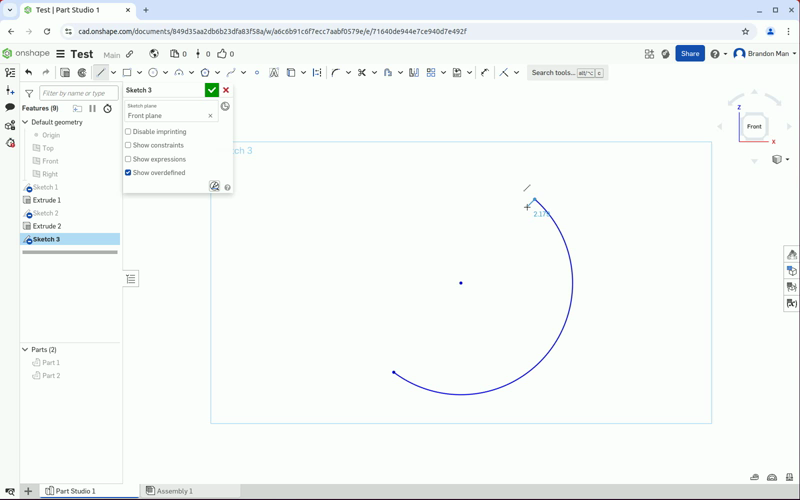
key_up(shift)
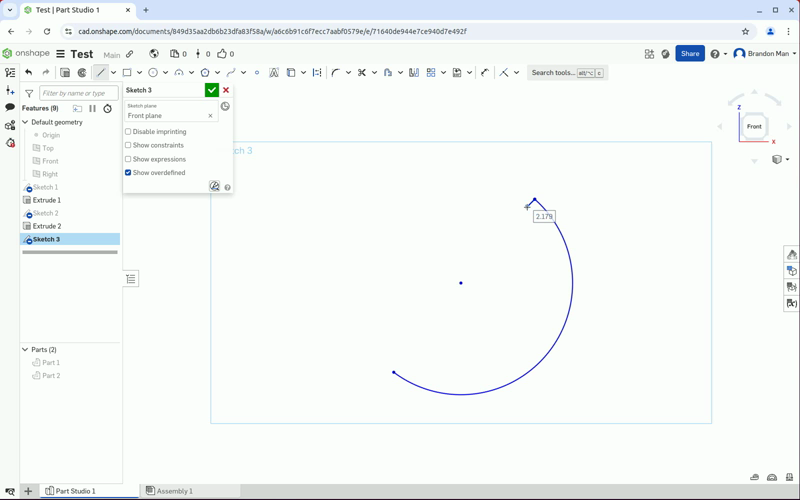
key(esc)
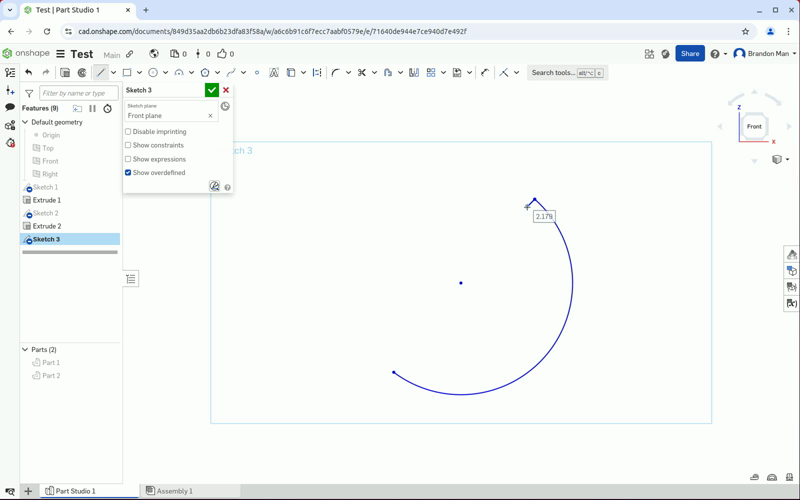
key(a)
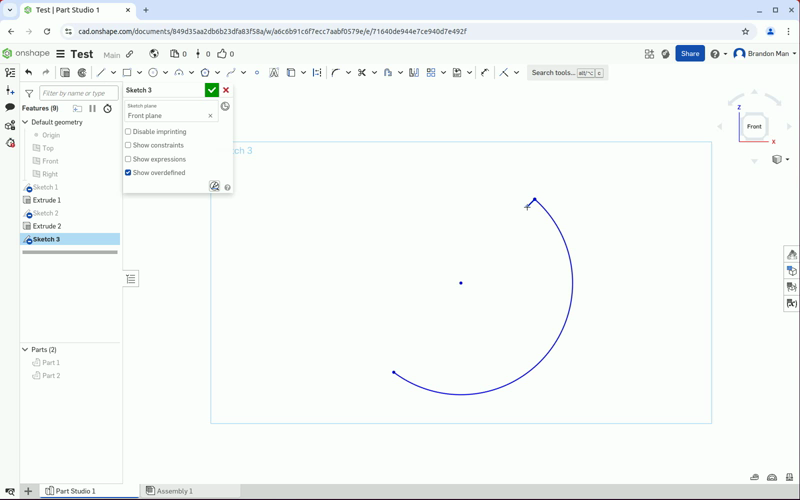
mouse_move(527, 206)
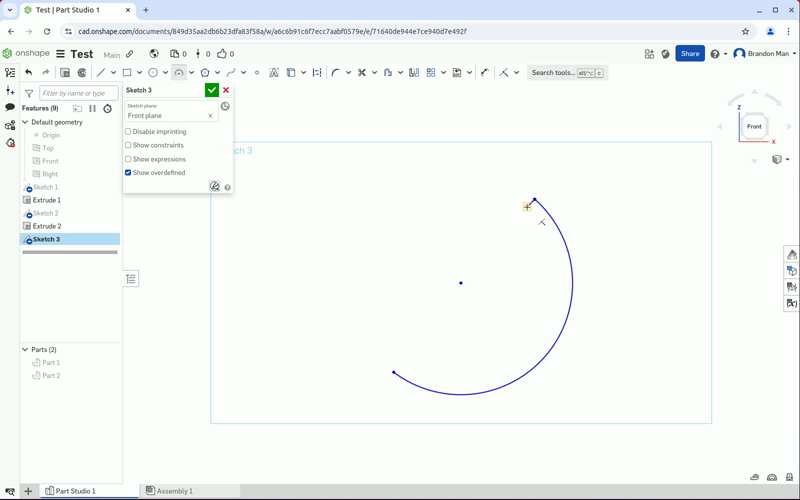
click(527, 206)
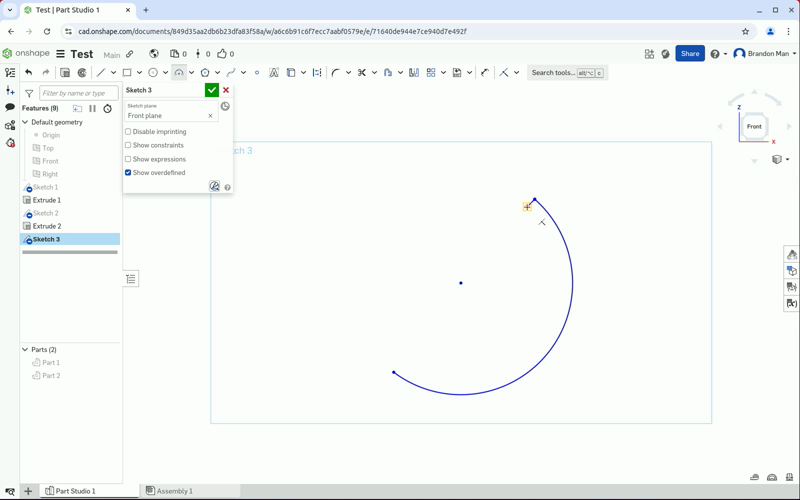
key_down(shift)
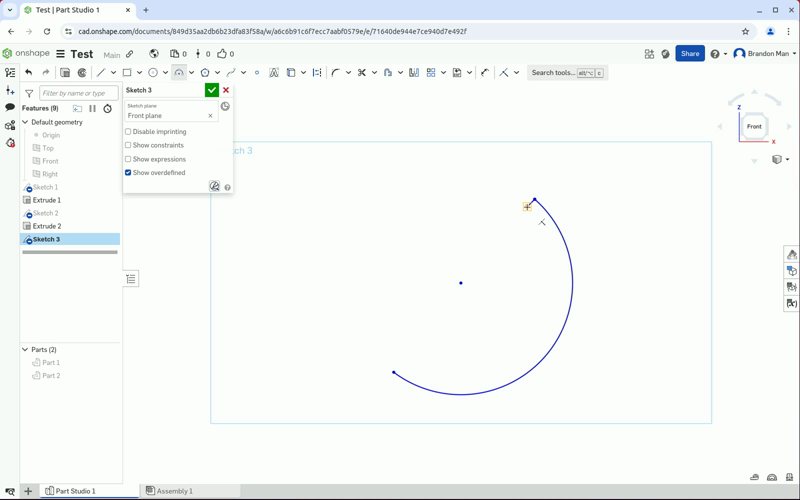
mouse_move(403, 366)
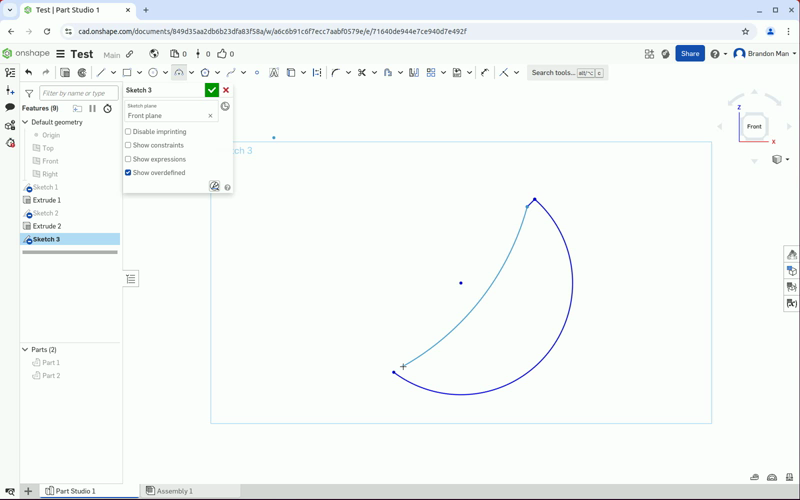
click(403, 366)
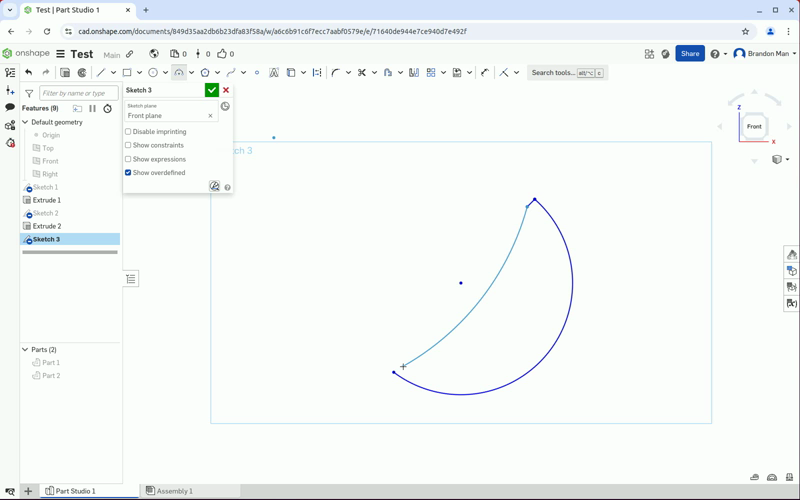
mouse_move(540, 344)
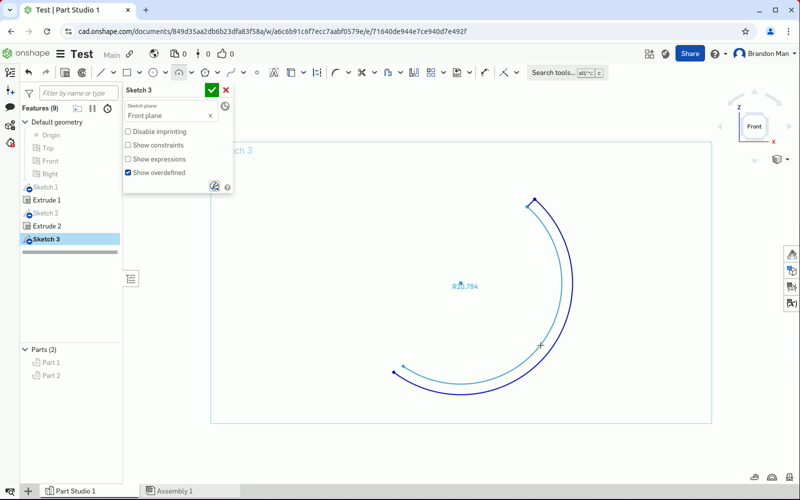
click(540, 344)
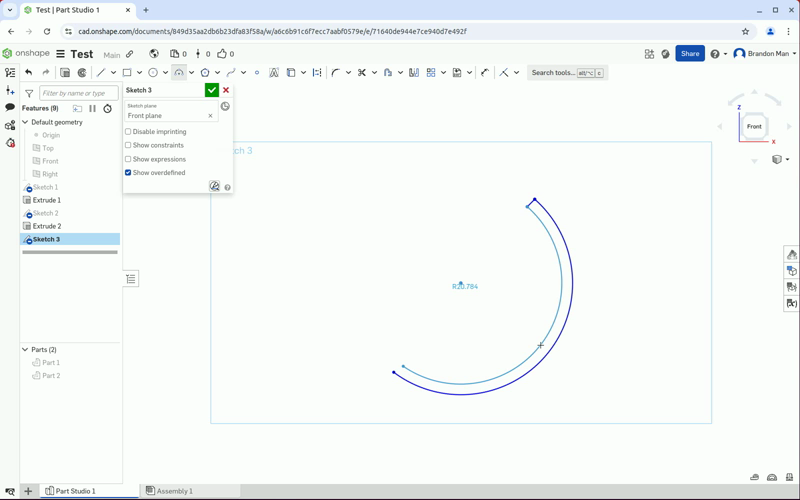
key_up(shift)
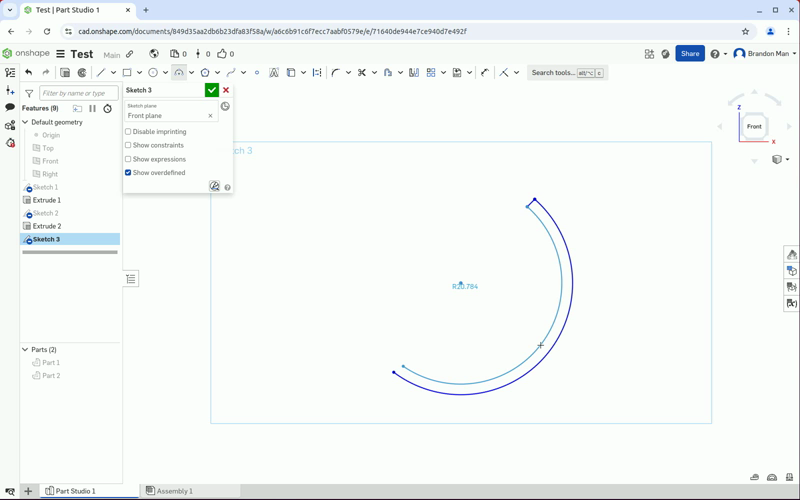
key(esc)
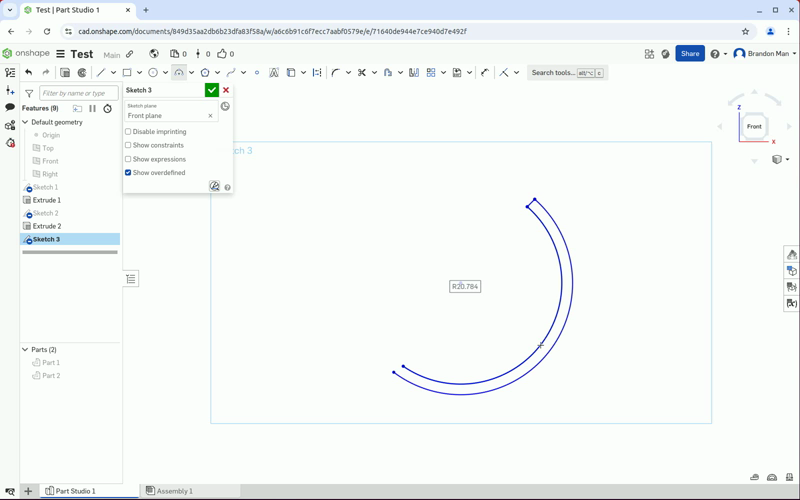
key(l)
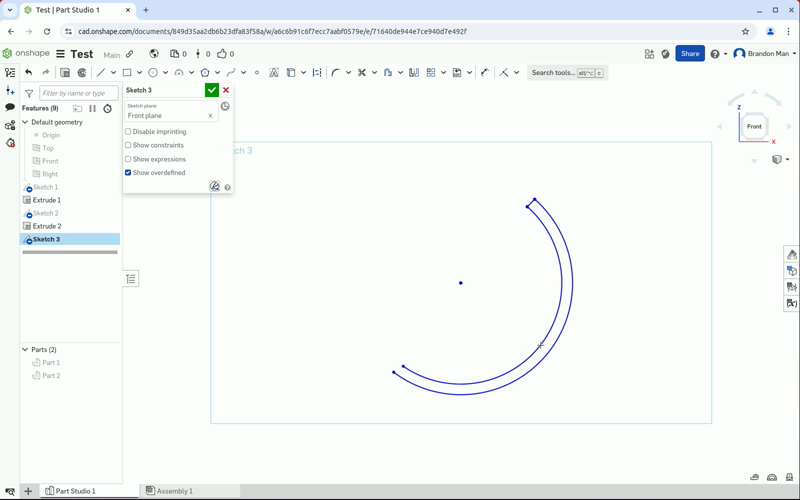
mouse_move(403, 366)
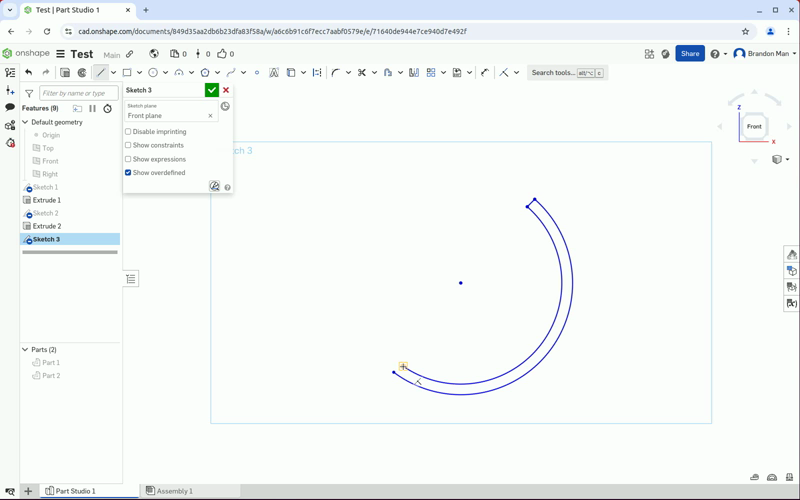
click(403, 366)
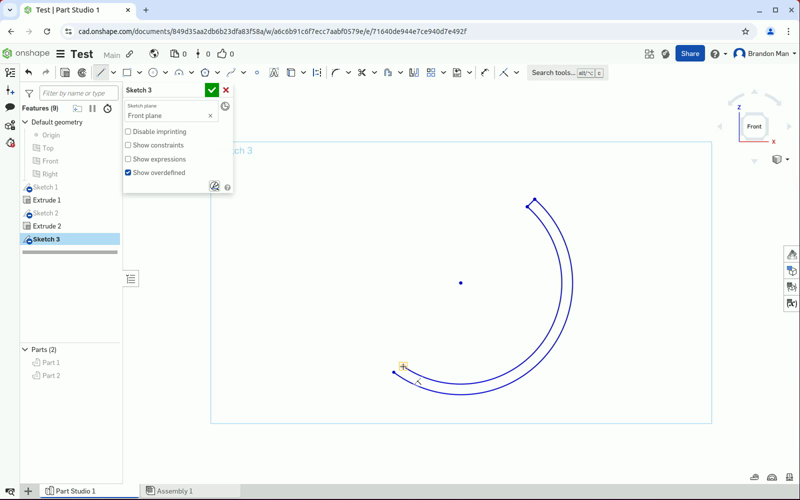
mouse_move(433, 366)
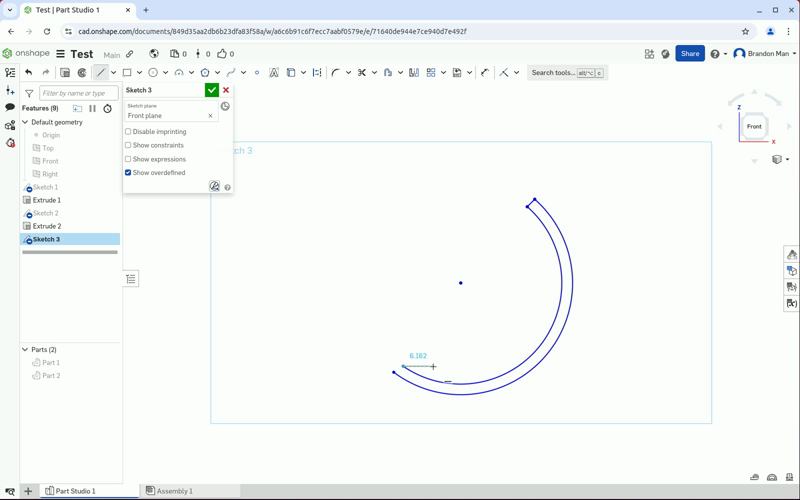
key_down(shift)
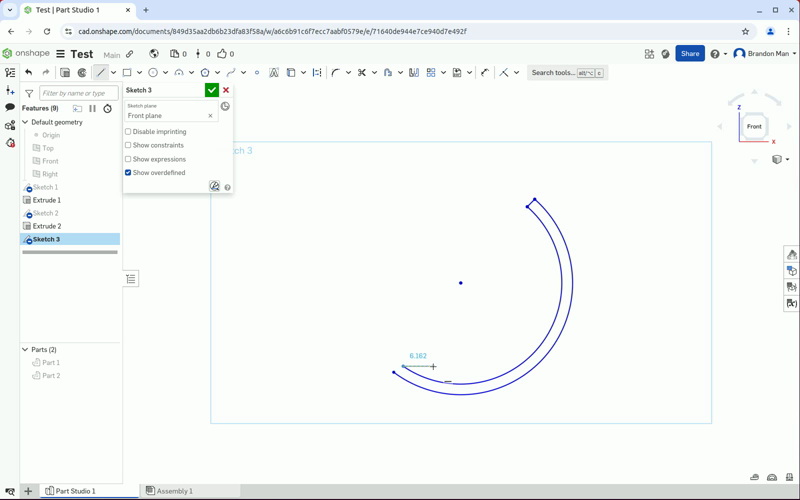
mouse_move(393, 372)
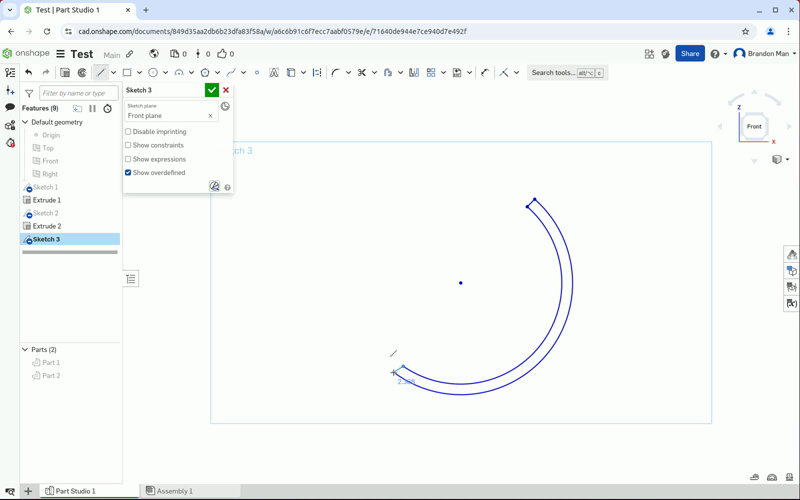
key_up(shift)
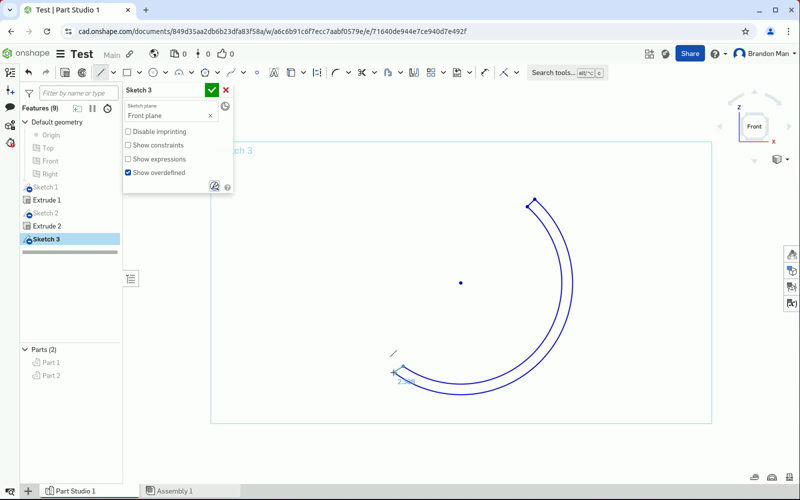
click(393, 372)
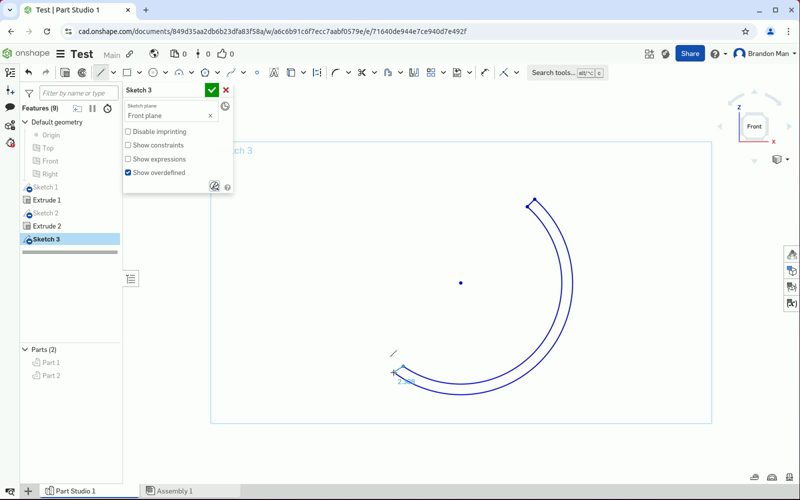
key(esc)
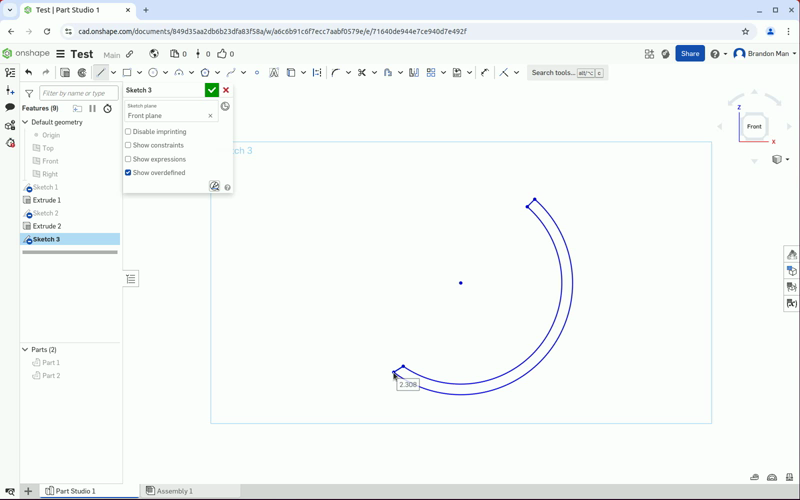
mouse_move(565, 284)
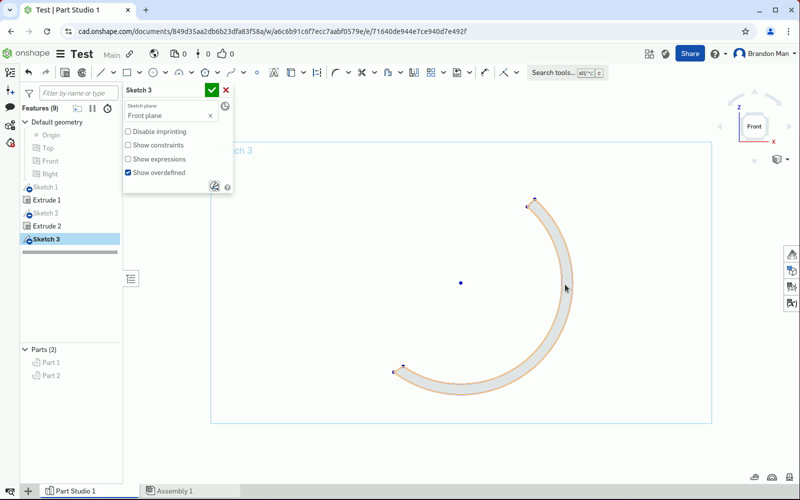
click(565, 284)
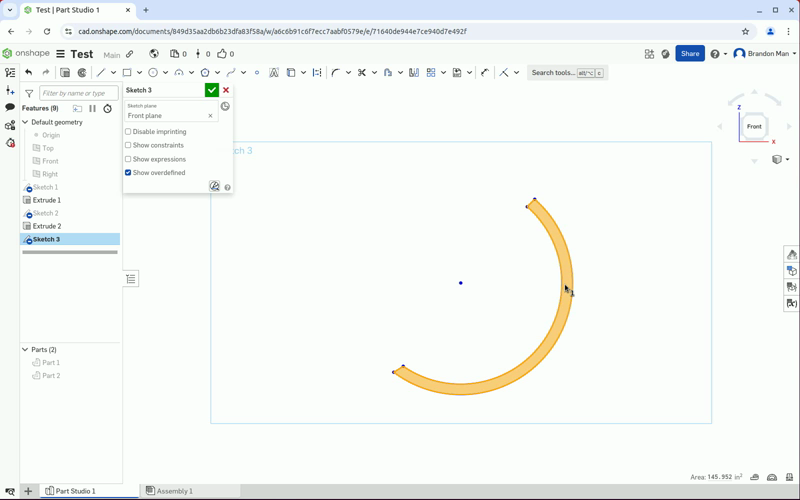
mouse_move(73, 352)
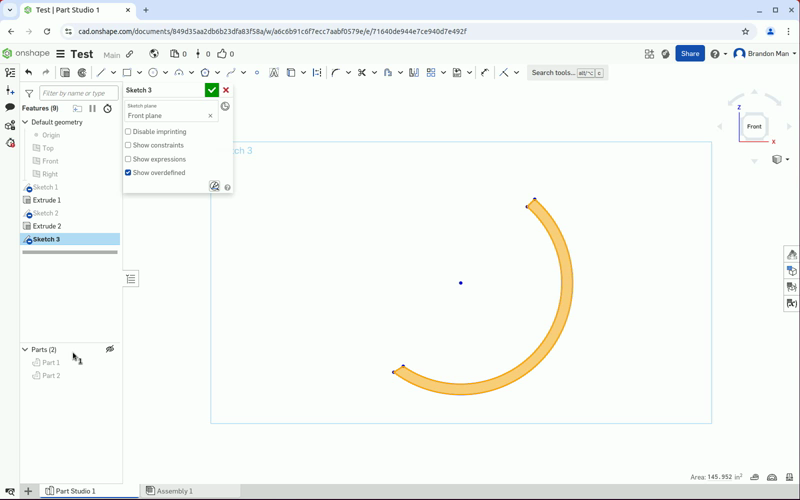
key(shift+y)
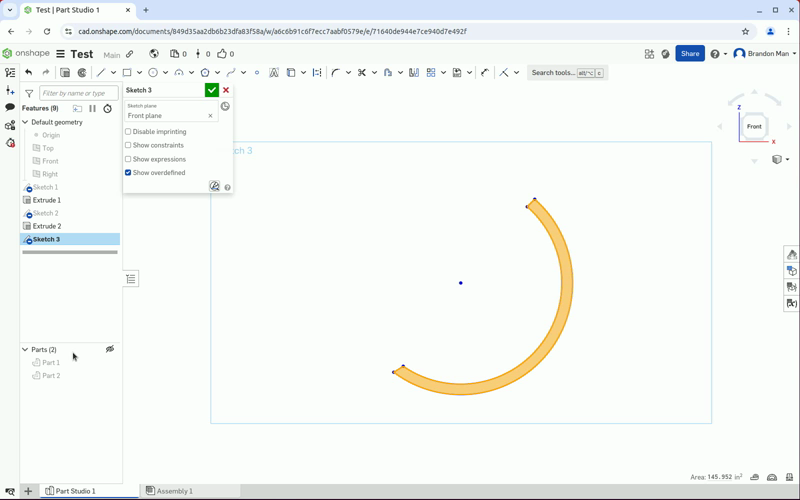
key(shift+e)
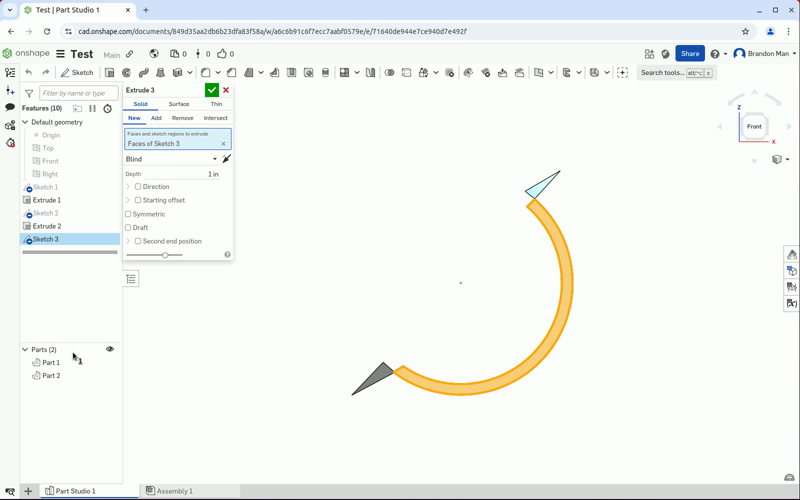
mouse_move(143, 106)
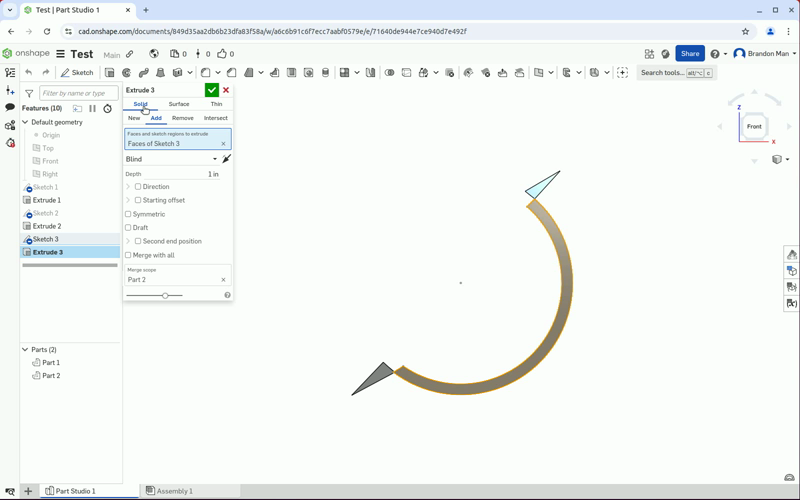
click(143, 106)
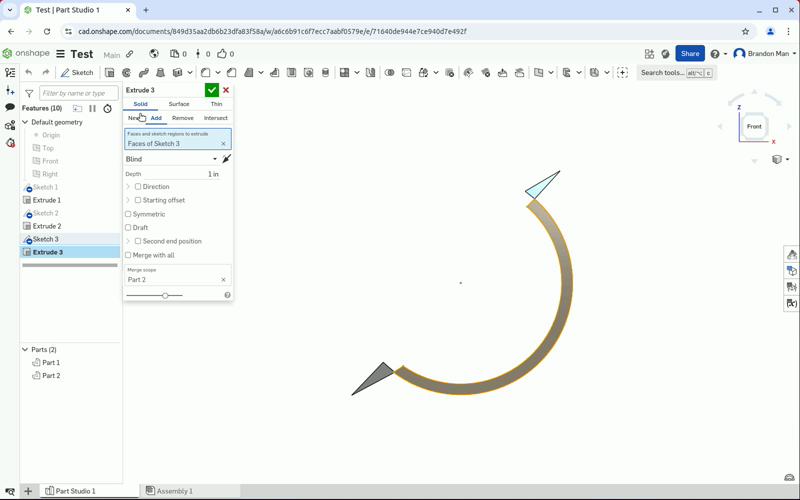
mouse_move(137, 120)
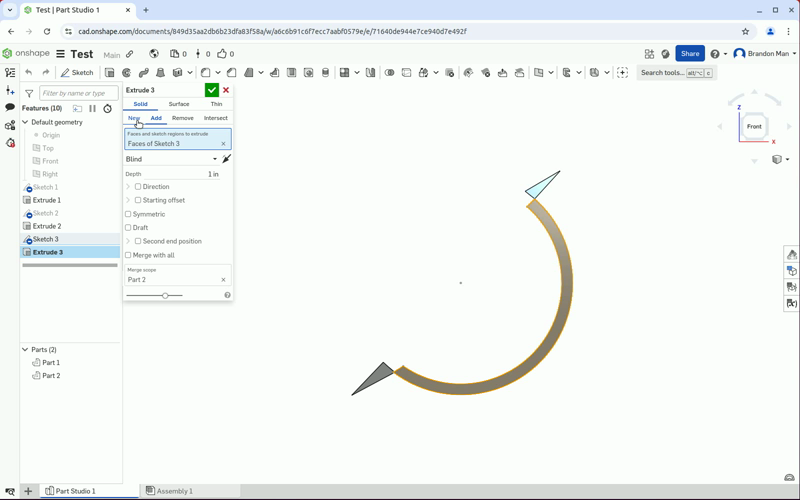
click(137, 120)
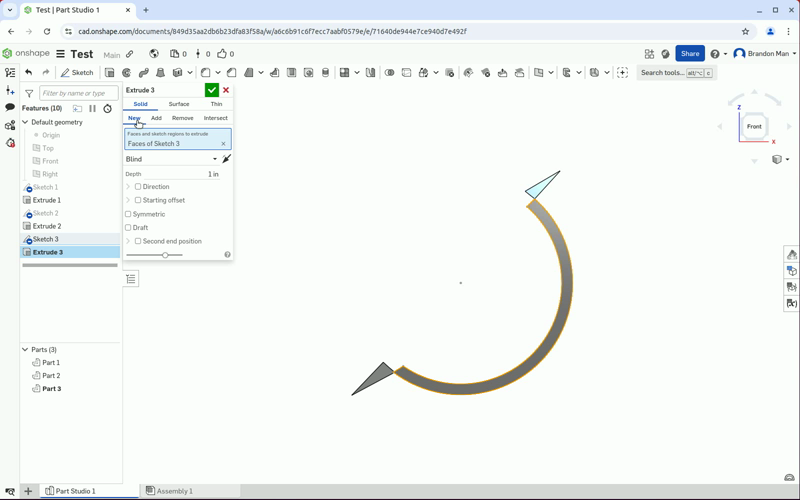
key(tab, 4)
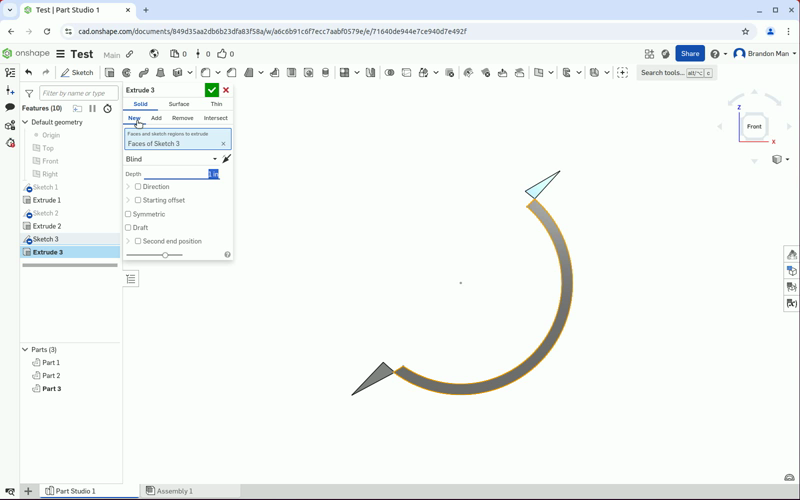
text(2.648)
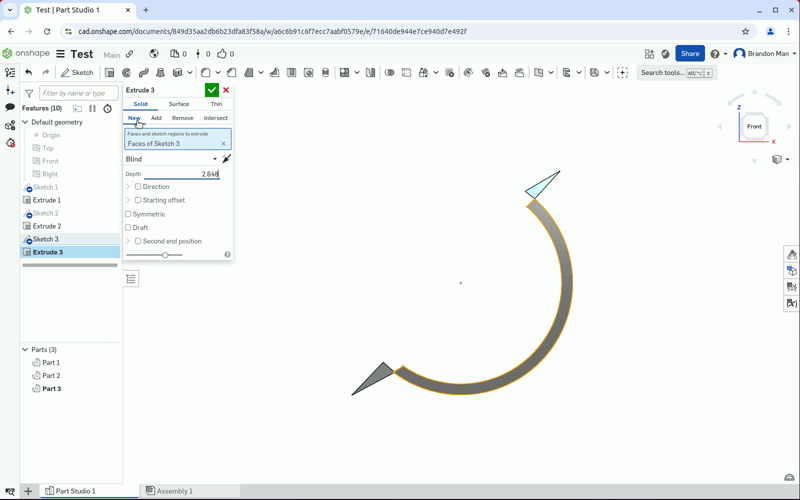
key(enter)
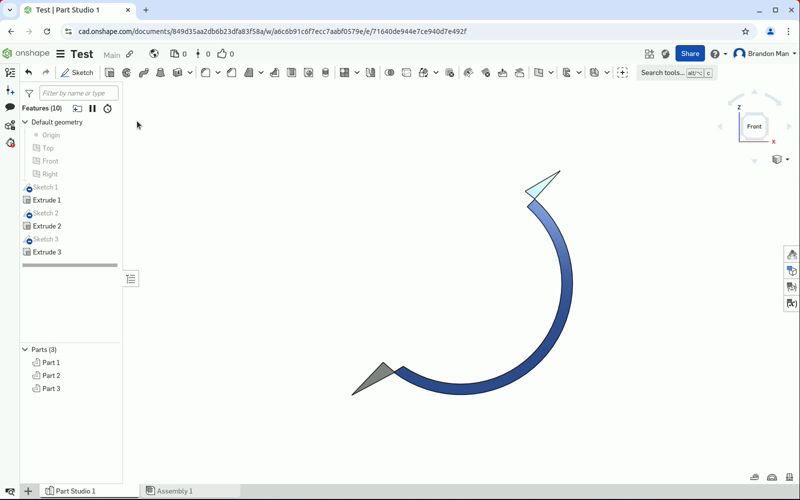
key(shift+h)
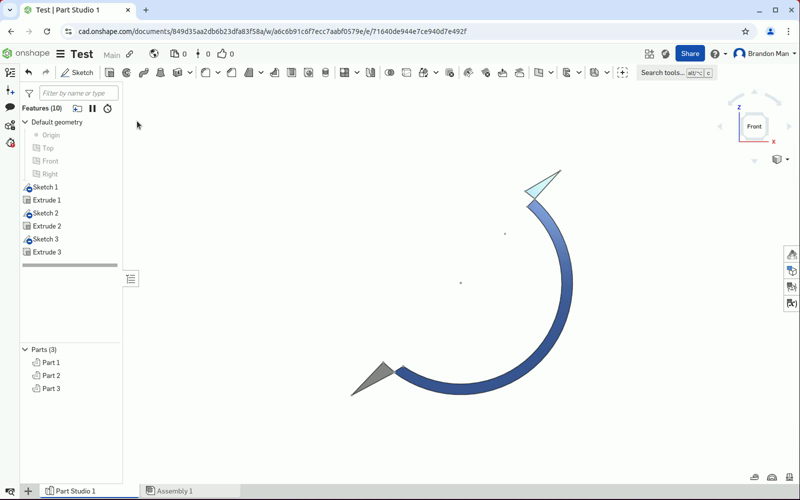
key(shift+h)
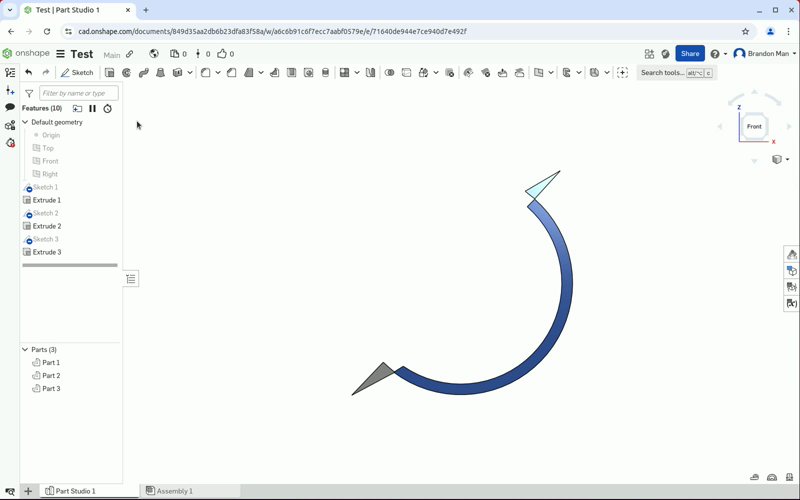
mouse_move(73, 189)
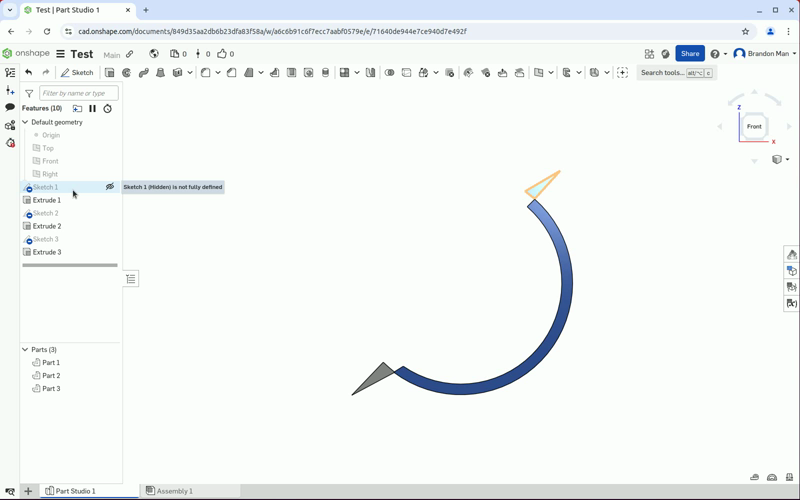
click(73, 189)
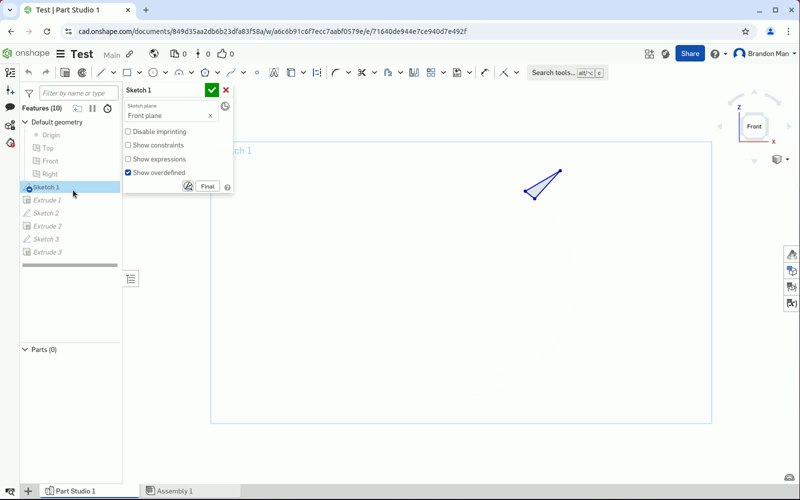
mouse_move(229, 92)
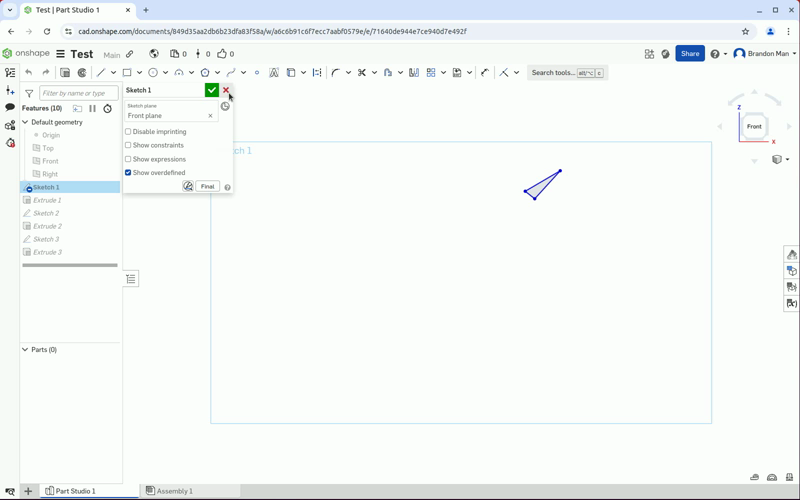
click(229, 92)
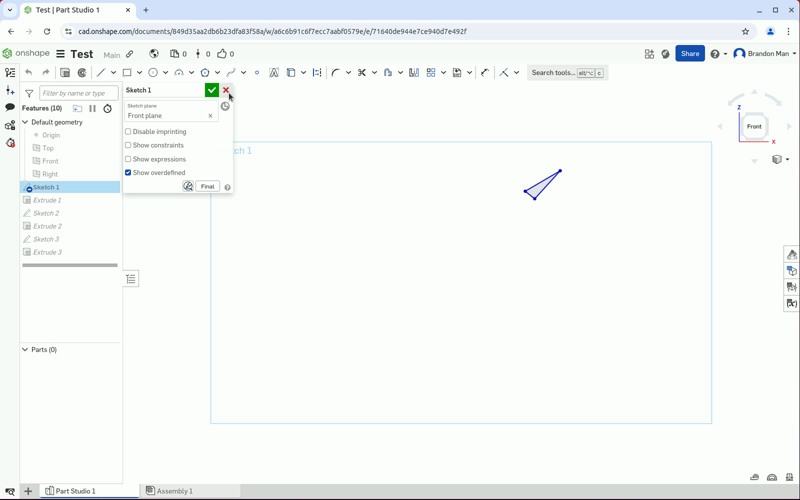
key(shift+s)
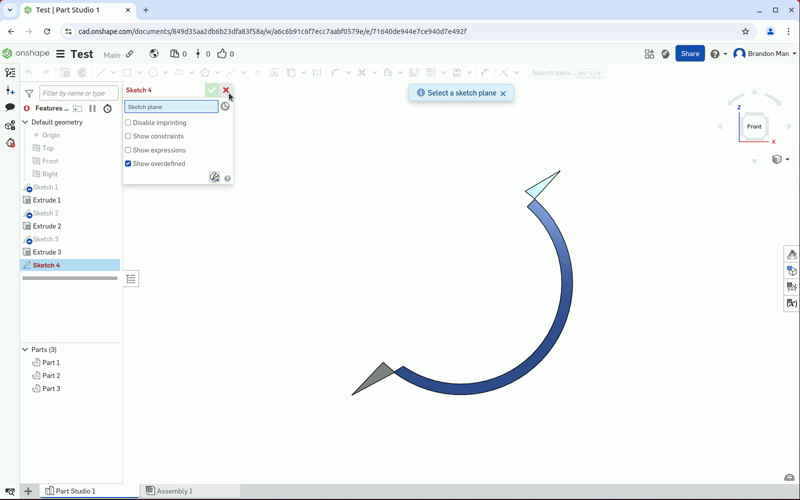
mouse_move(73, 163)
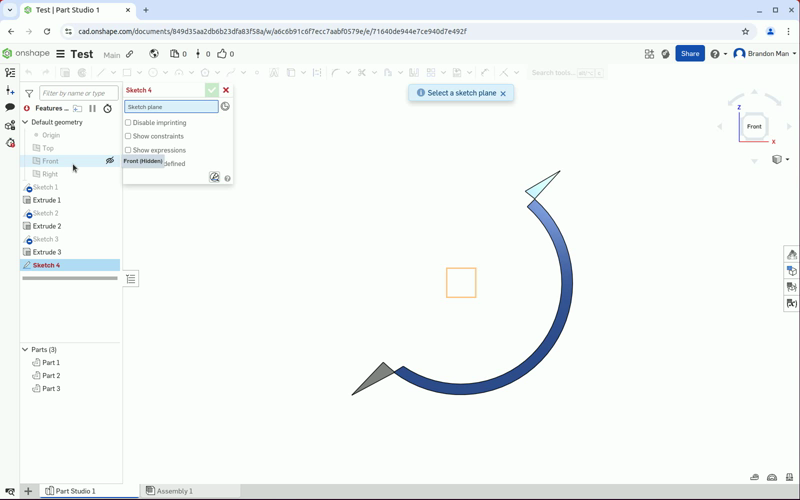
click(73, 163)
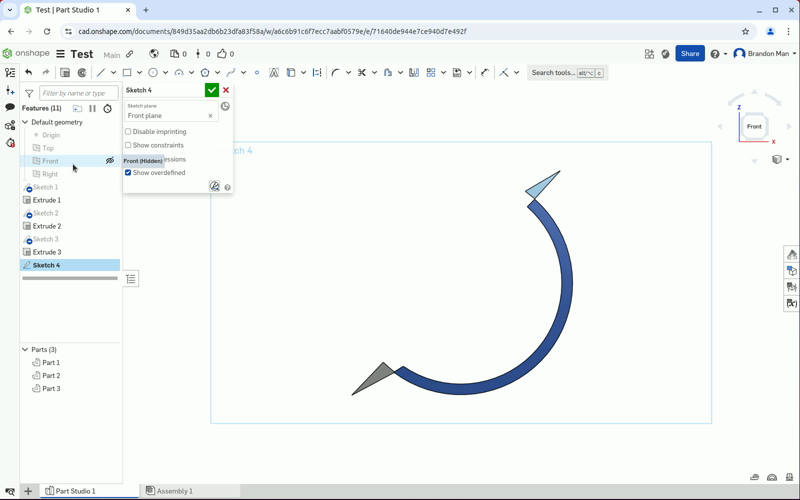
mouse_move(73, 352)
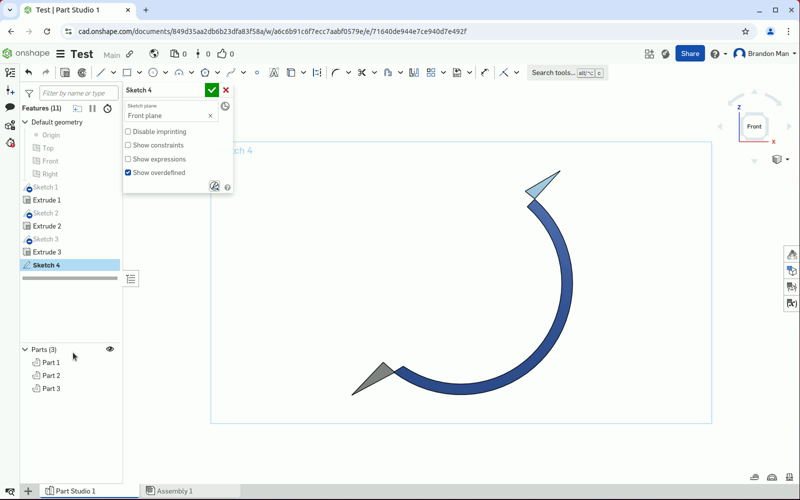
key(y)
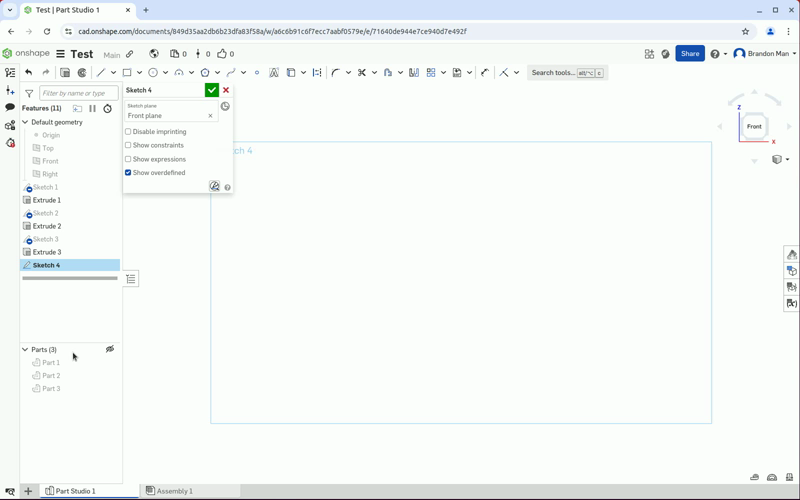
key(l)
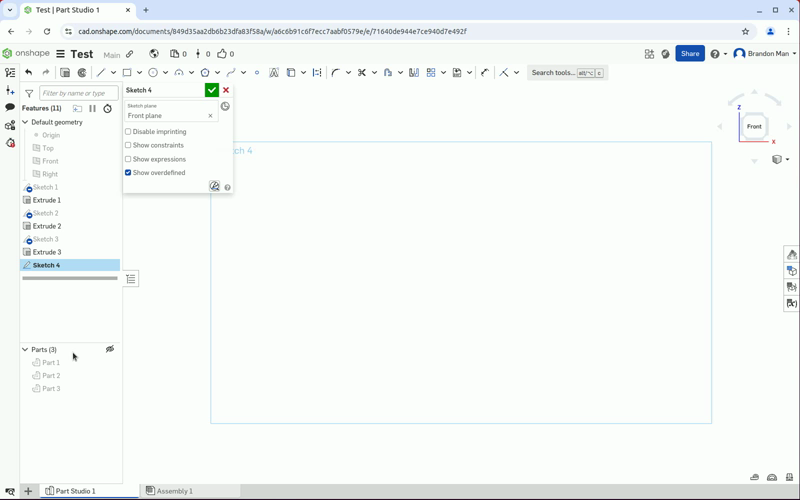
key_down(shift)
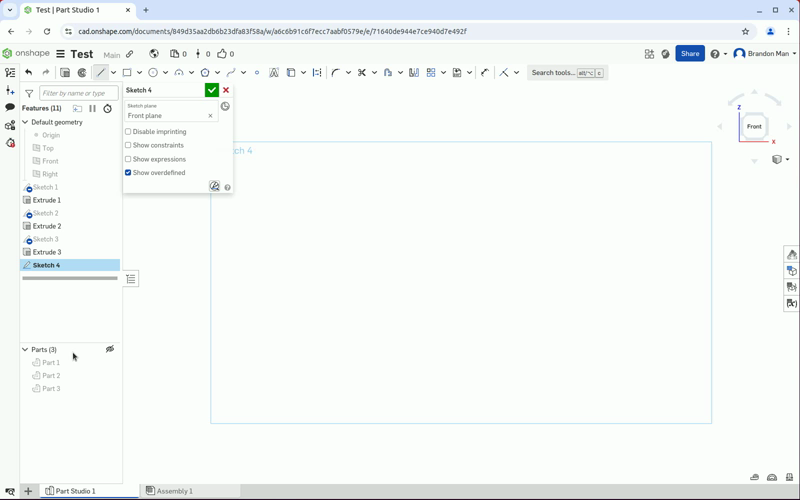
mouse_move(382, 362)
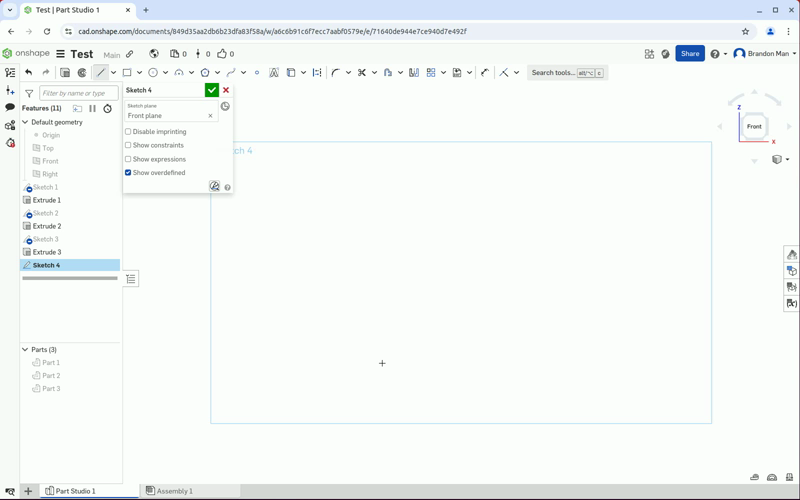
click(382, 362)
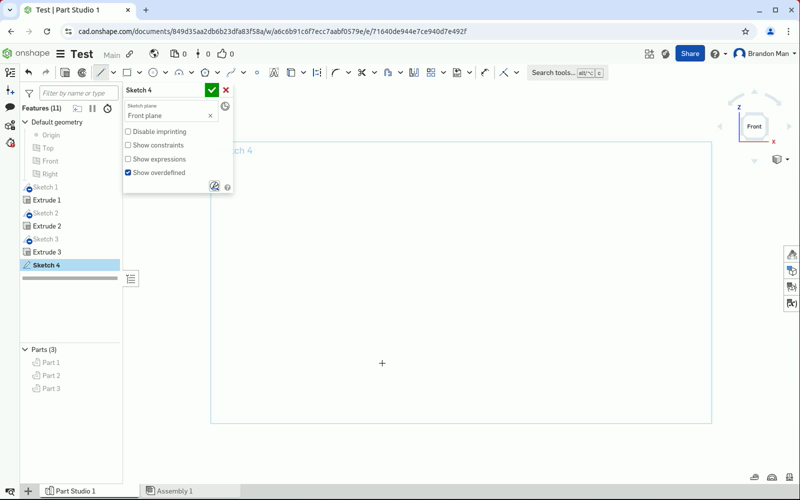
key_up(shift)
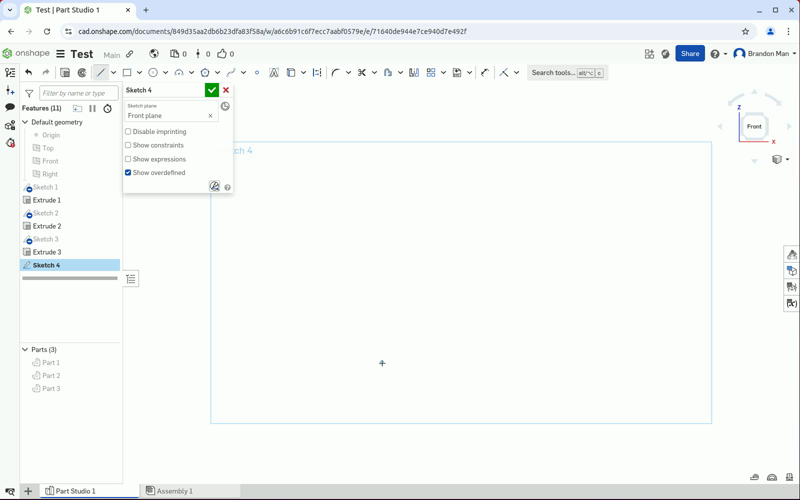
key_down(shift)
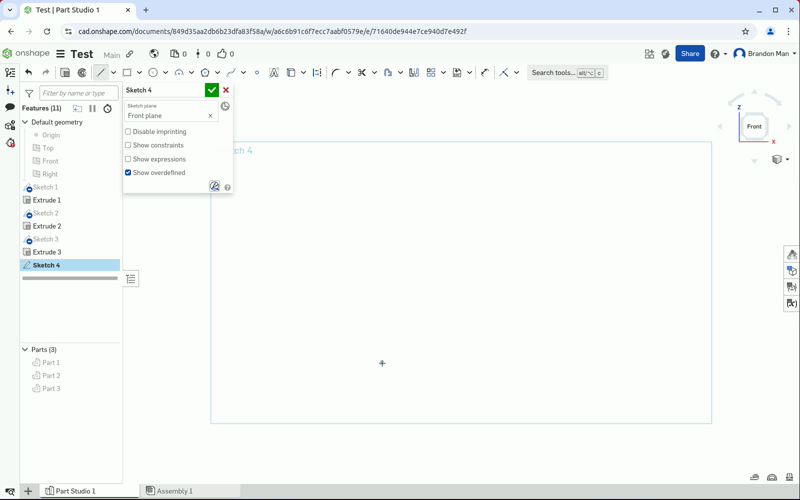
mouse_move(412, 362)
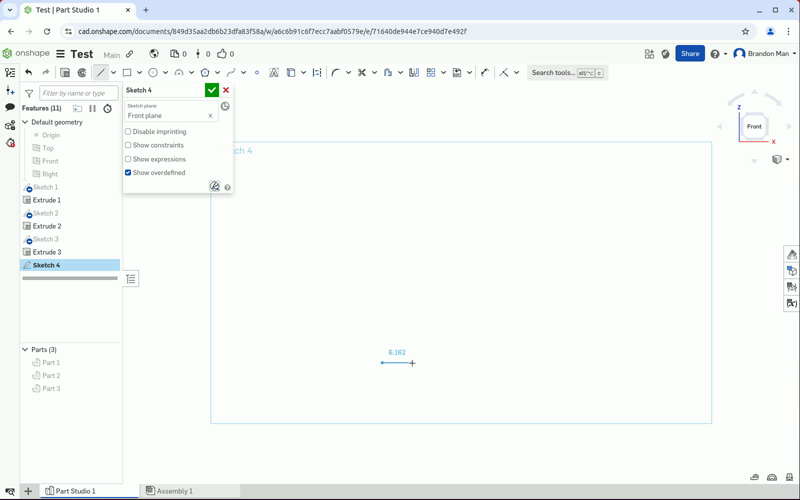
mouse_move(390, 354)
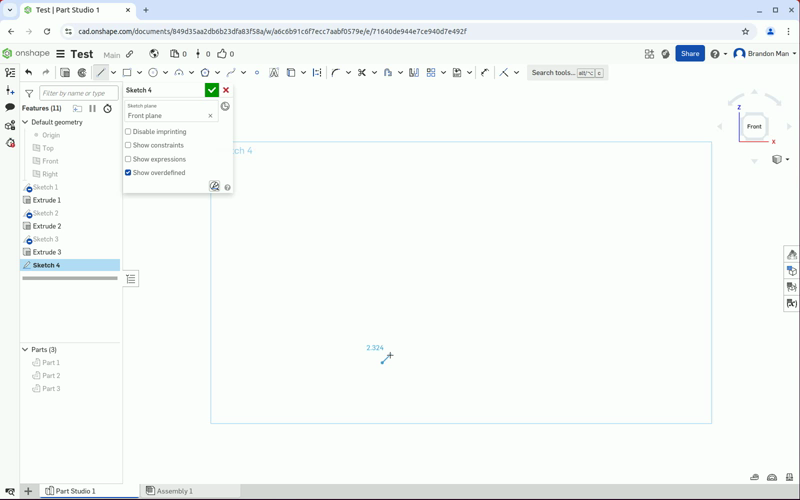
click(390, 354)
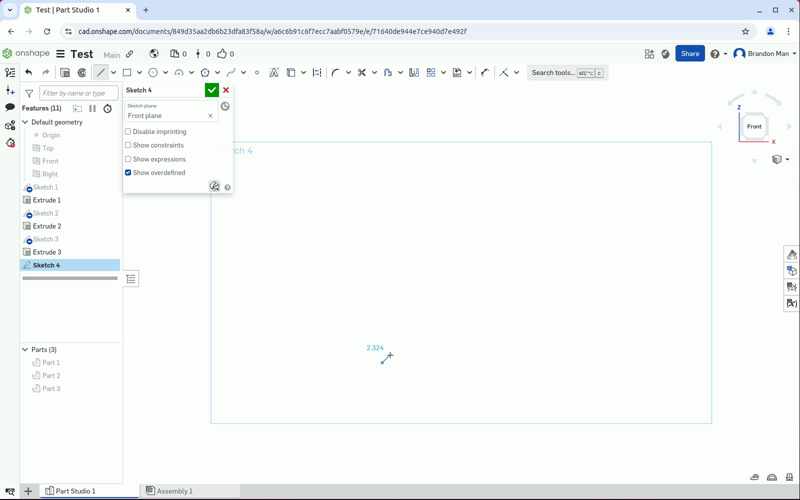
key_up(shift)
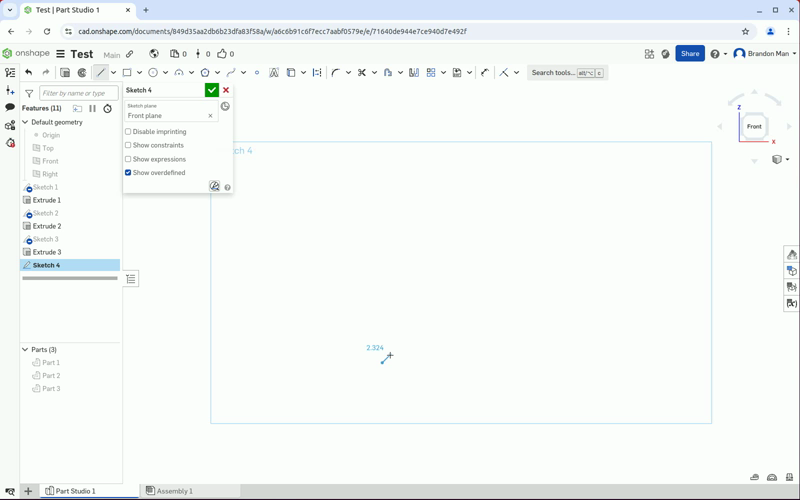
key(esc)
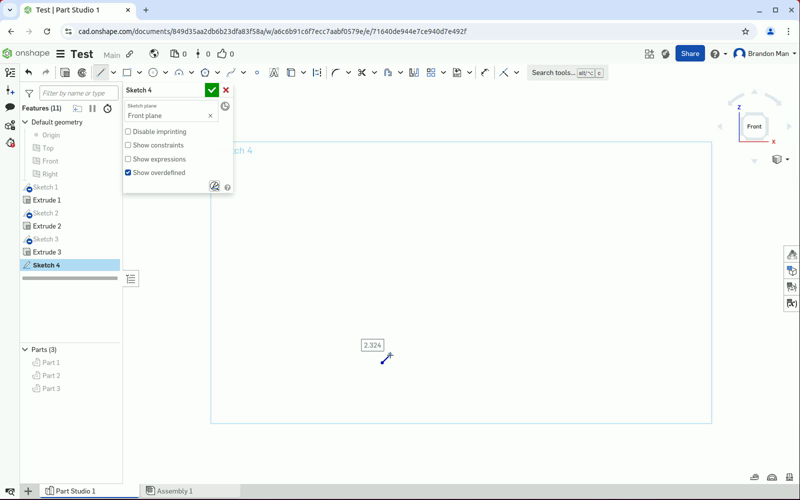
key(a)
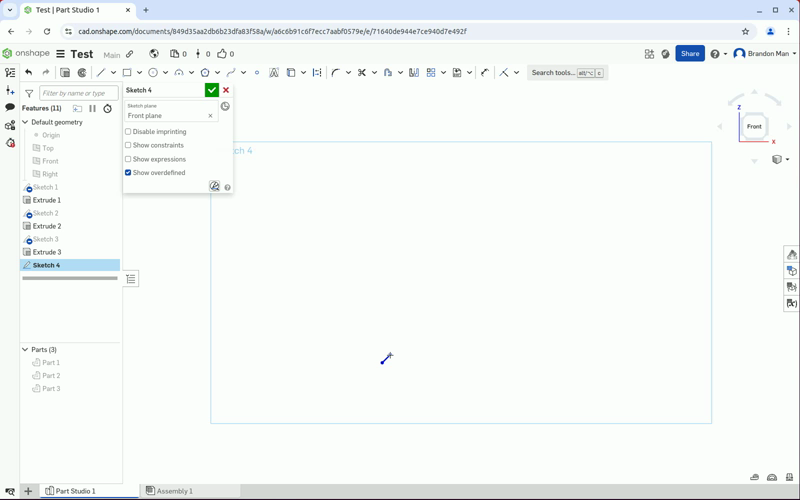
mouse_move(390, 354)
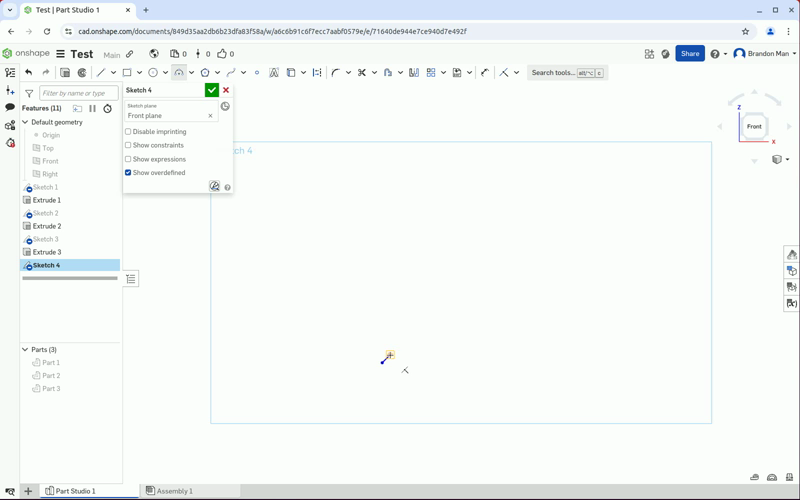
click(390, 354)
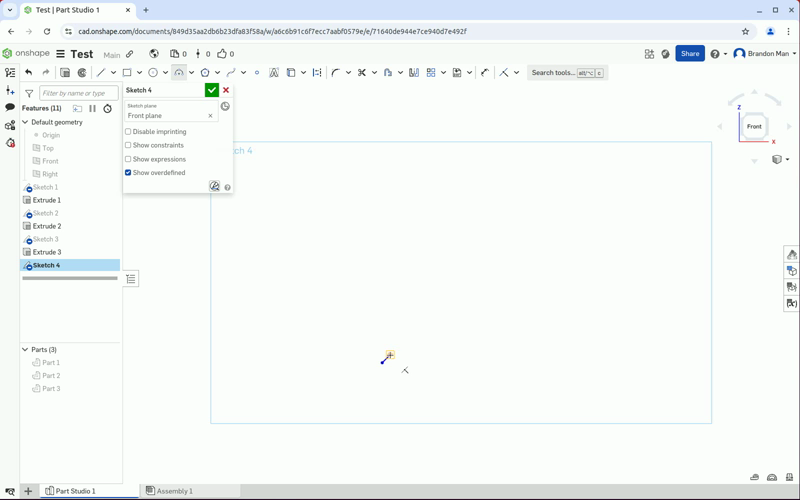
key_down(shift)
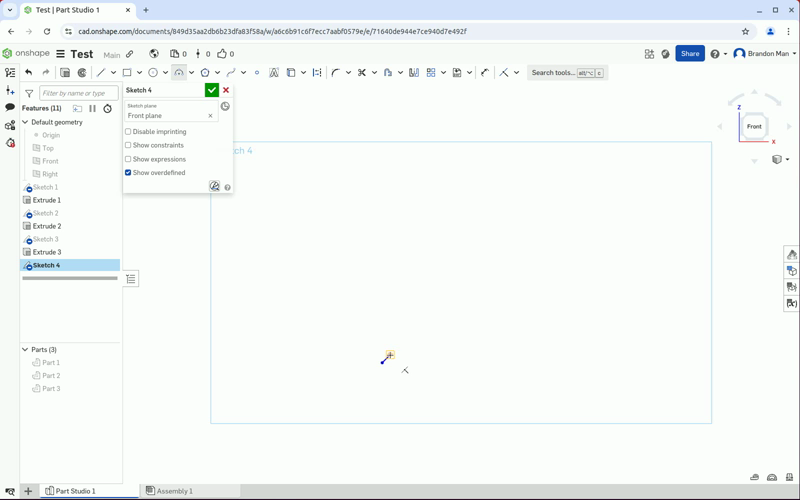
mouse_move(515, 197)
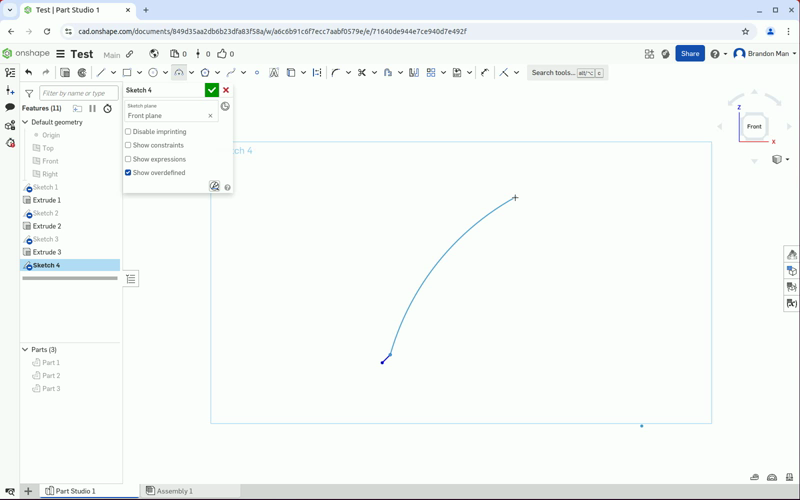
click(515, 197)
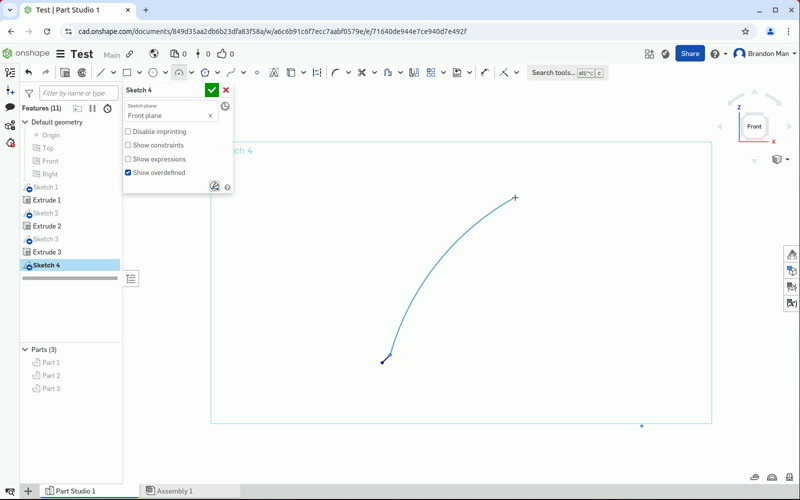
mouse_move(381, 219)
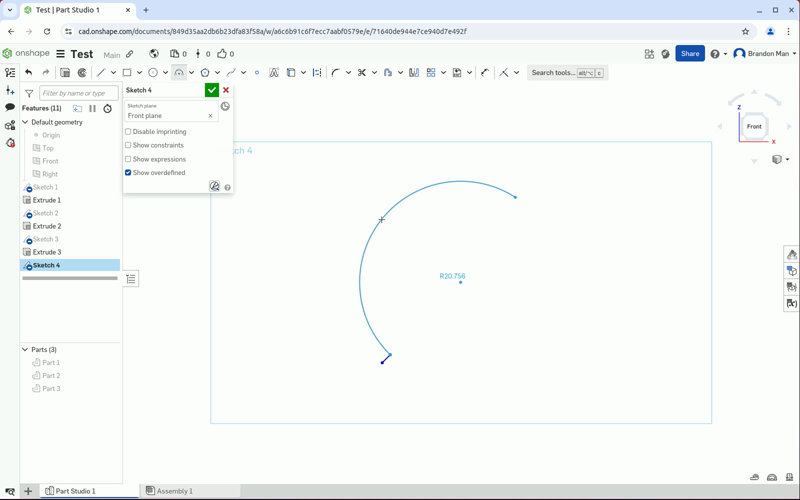
click(381, 219)
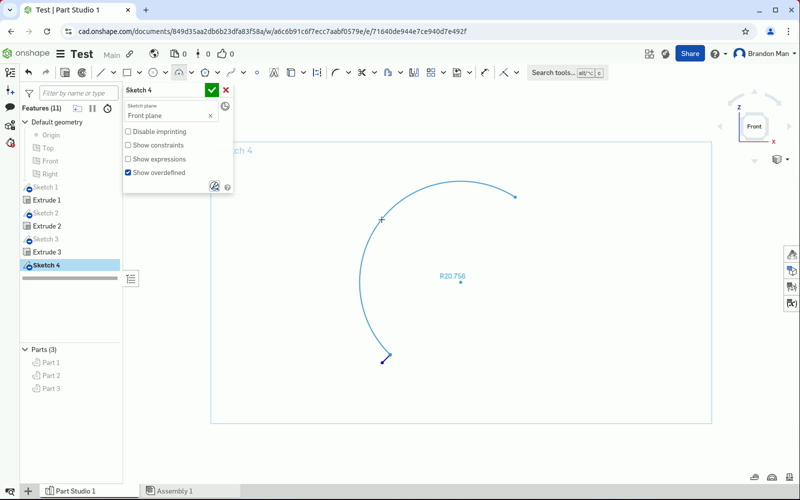
key_up(shift)
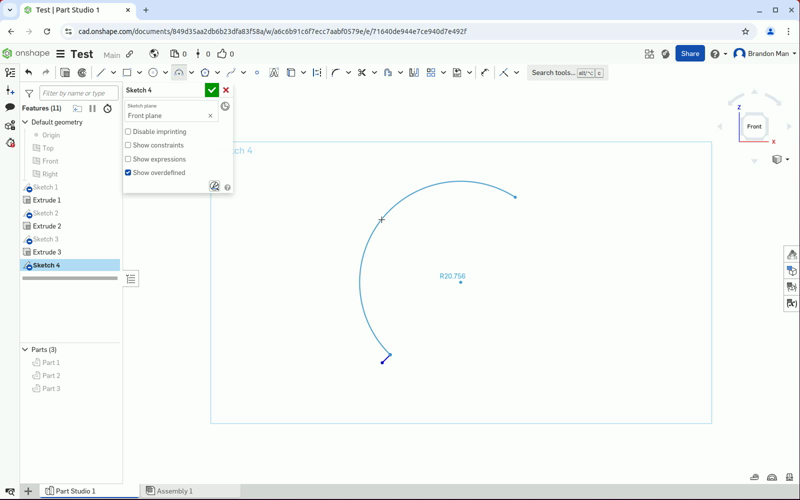
key(esc)
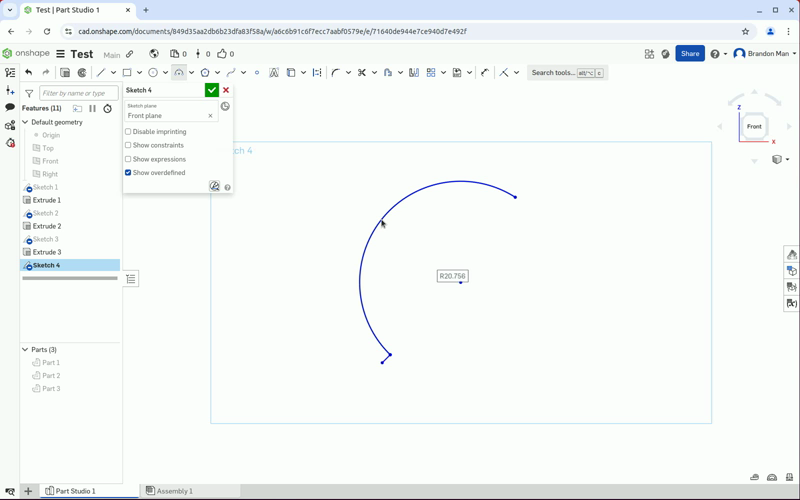
key(l)
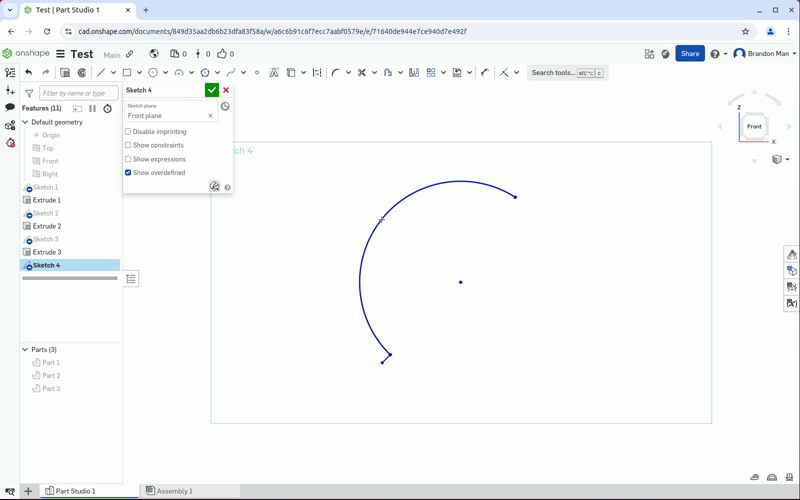
mouse_move(515, 197)
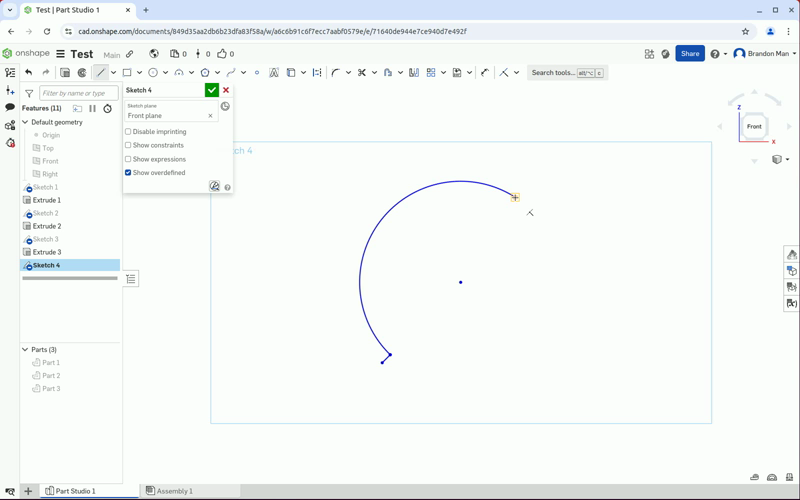
click(515, 197)
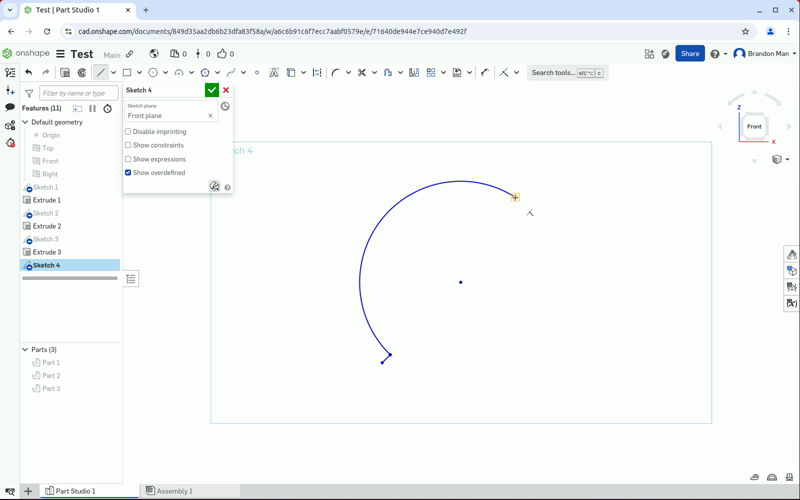
key_down(shift)
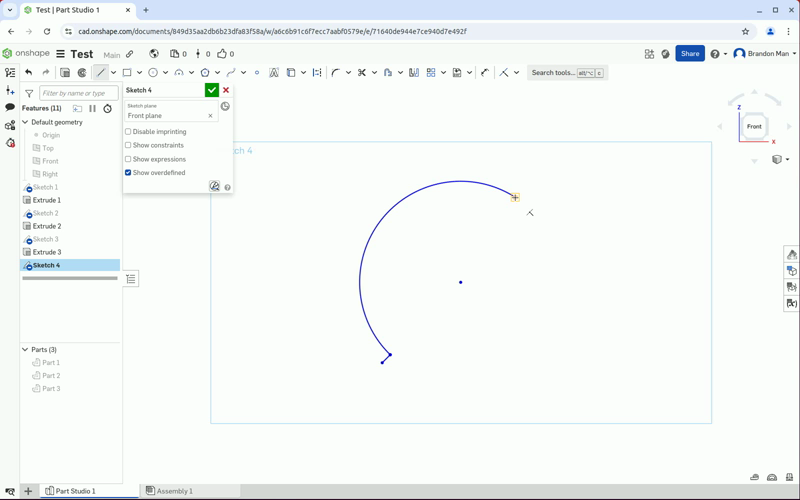
mouse_move(545, 197)
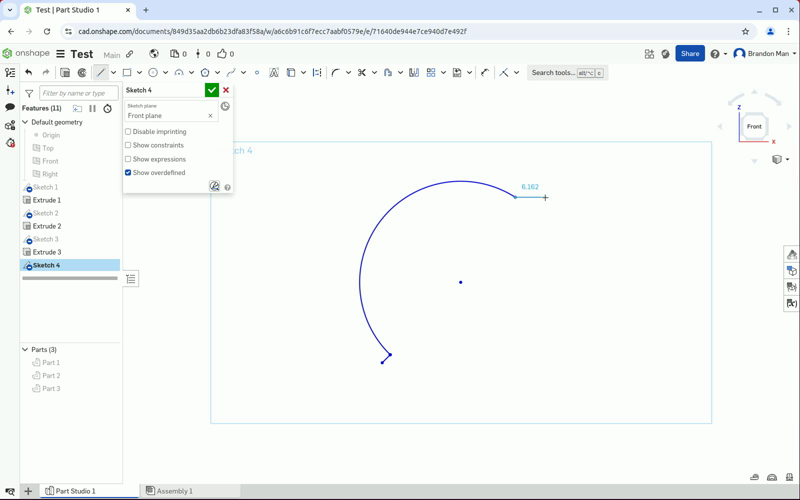
mouse_move(525, 191)
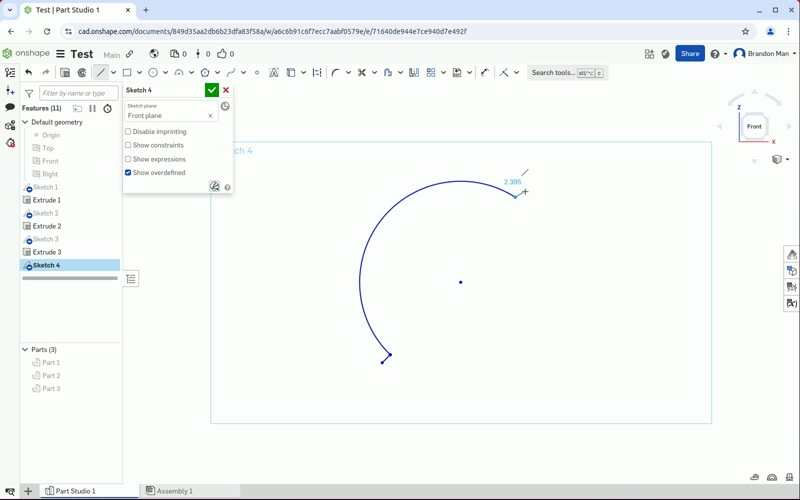
click(525, 191)
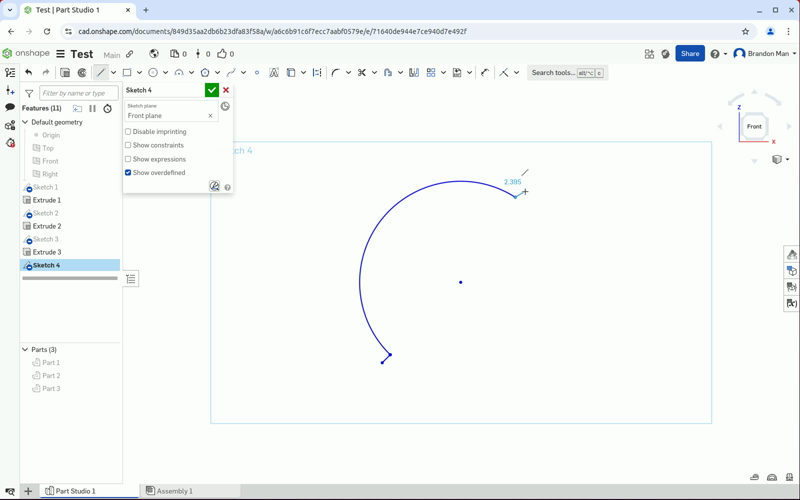
key_up(shift)
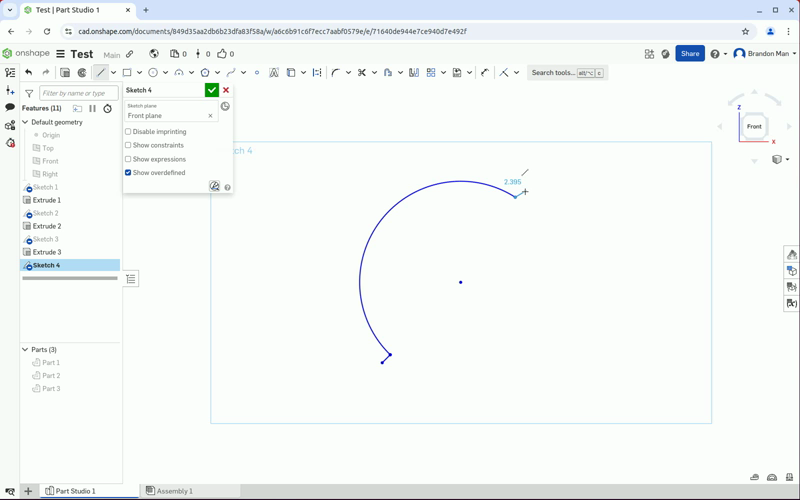
key(esc)
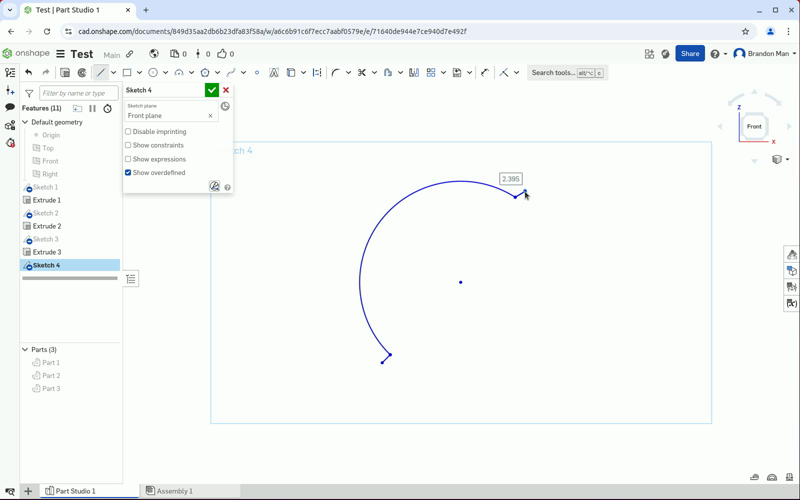
key(a)
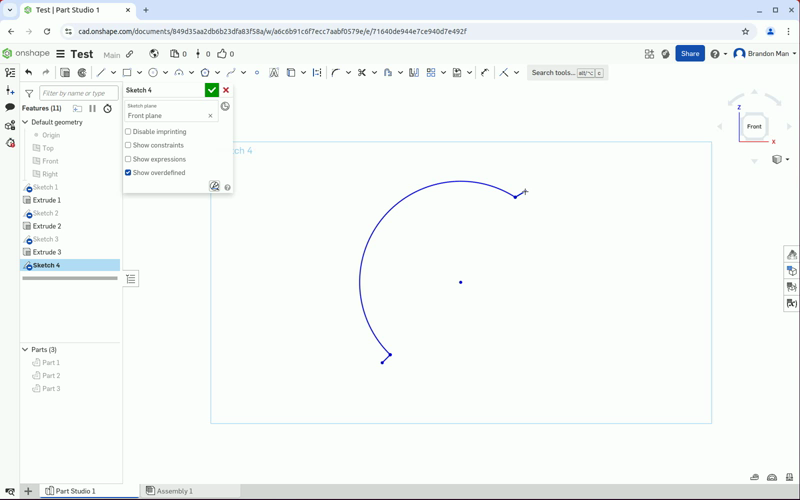
mouse_move(525, 191)
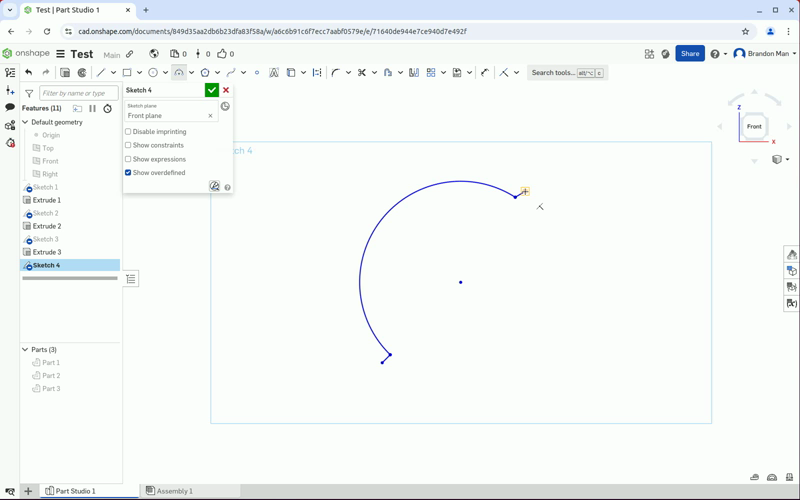
click(525, 191)
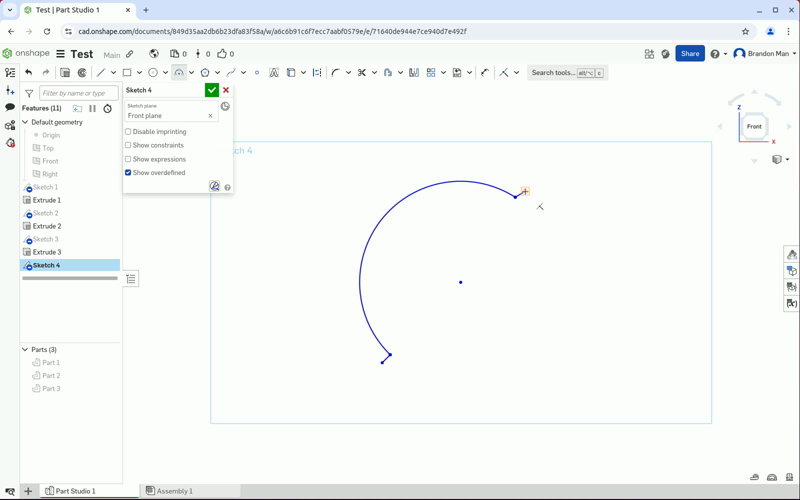
mouse_move(382, 362)
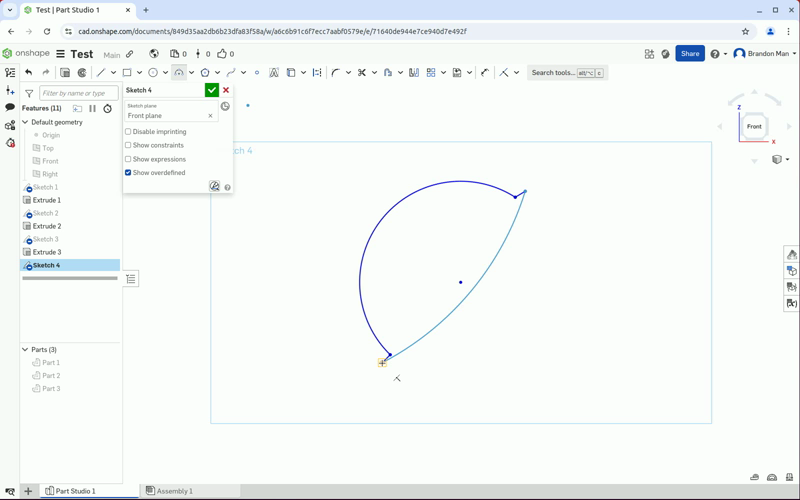
click(382, 362)
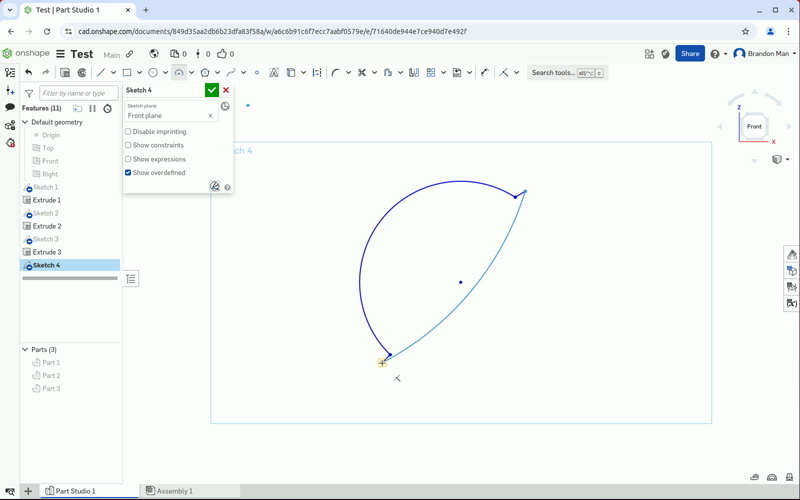
key_down(shift)
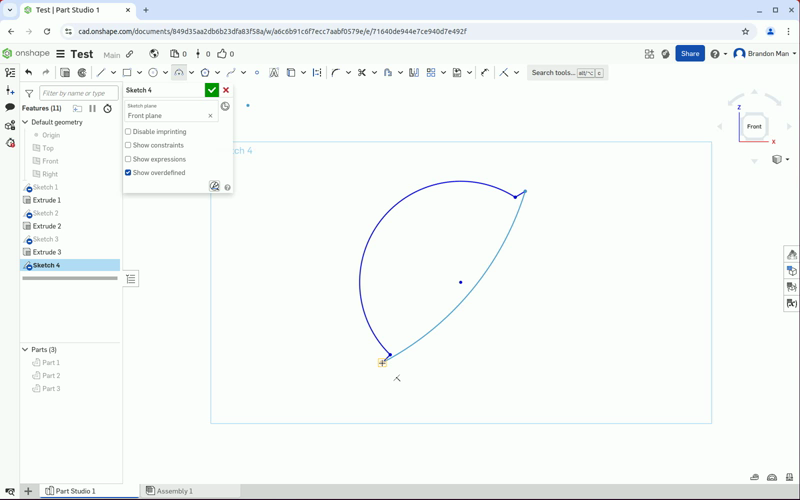
mouse_move(374, 210)
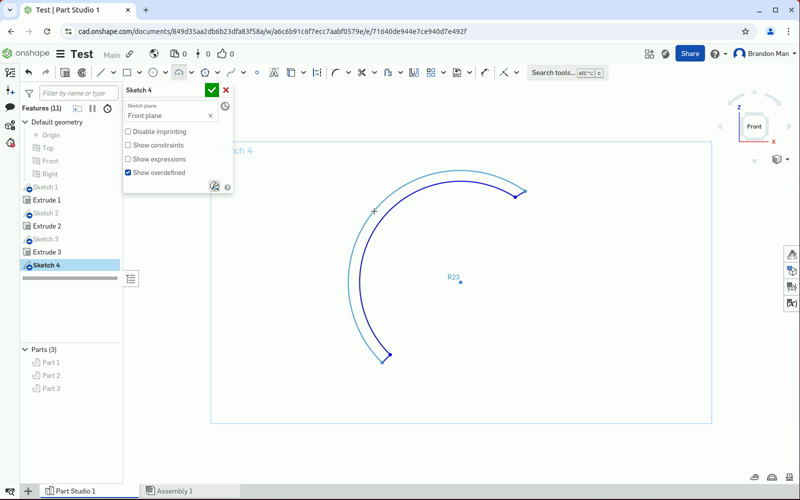
click(374, 210)
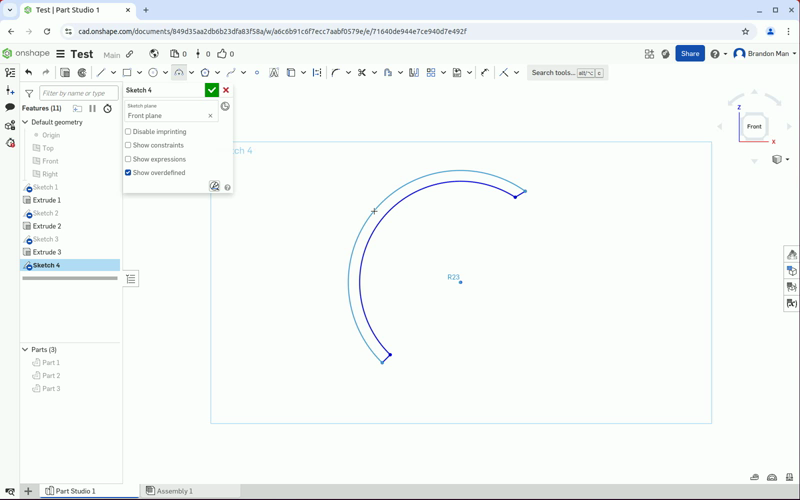
key_up(shift)
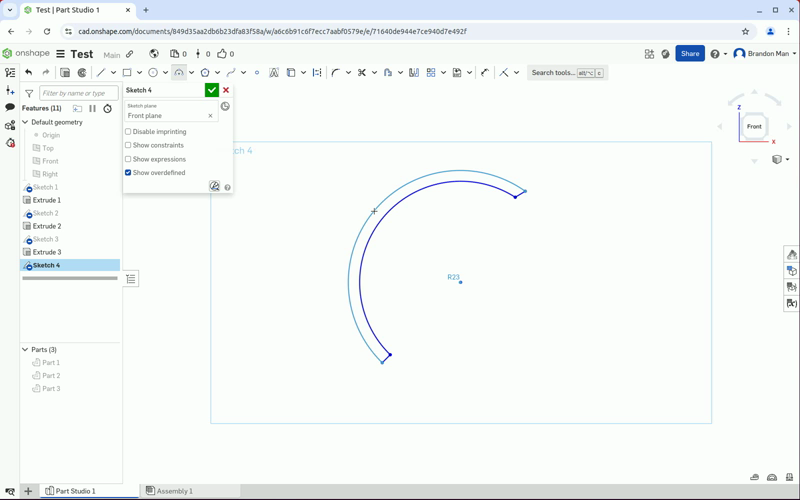
key(esc)
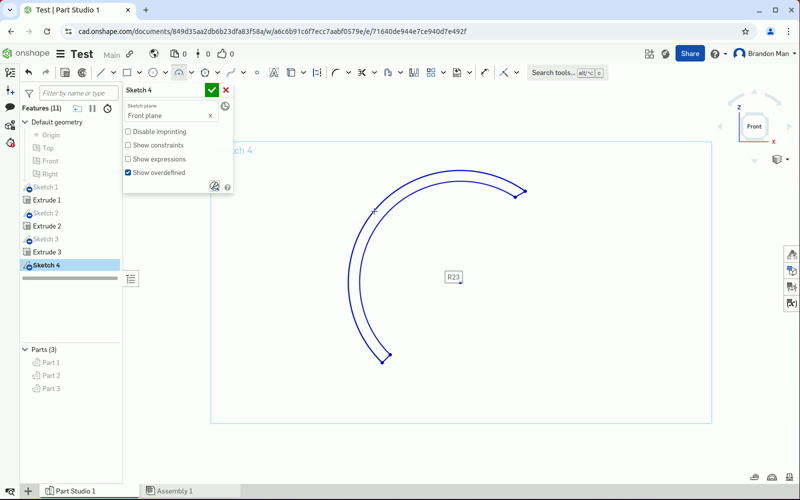
mouse_move(357, 298)
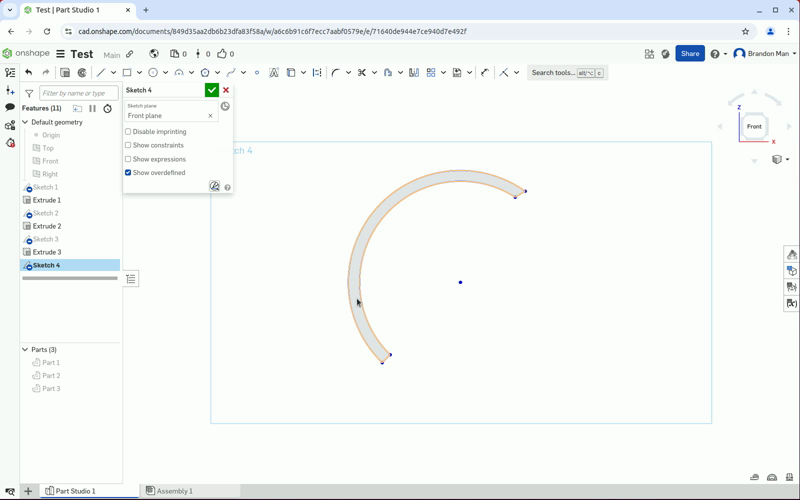
click(357, 298)
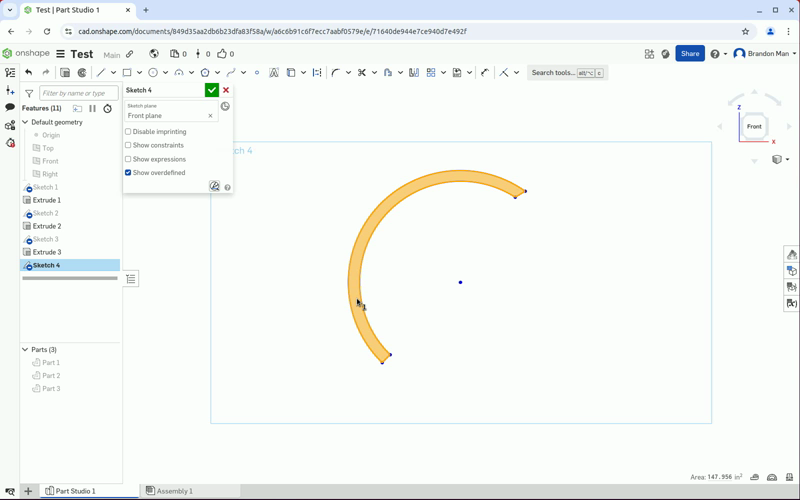
mouse_move(73, 352)
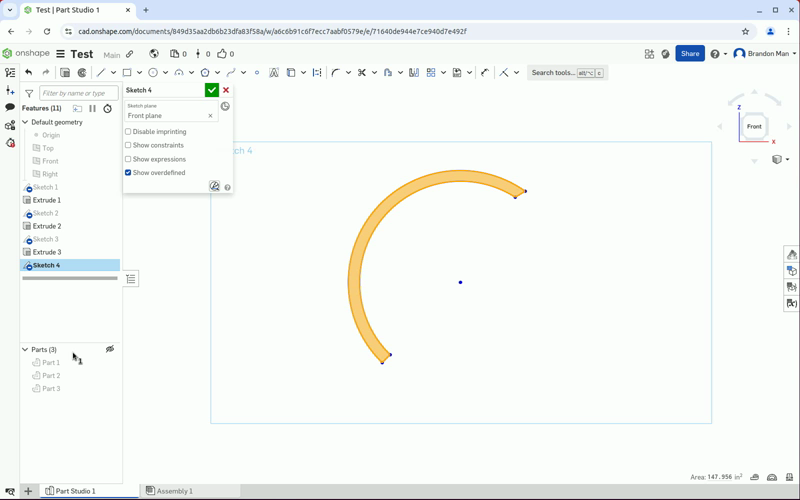
key(shift+y)
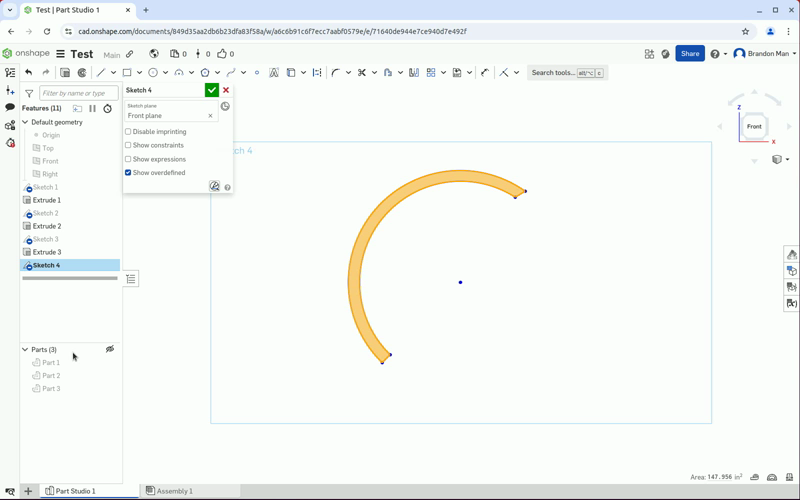
key(shift+e)
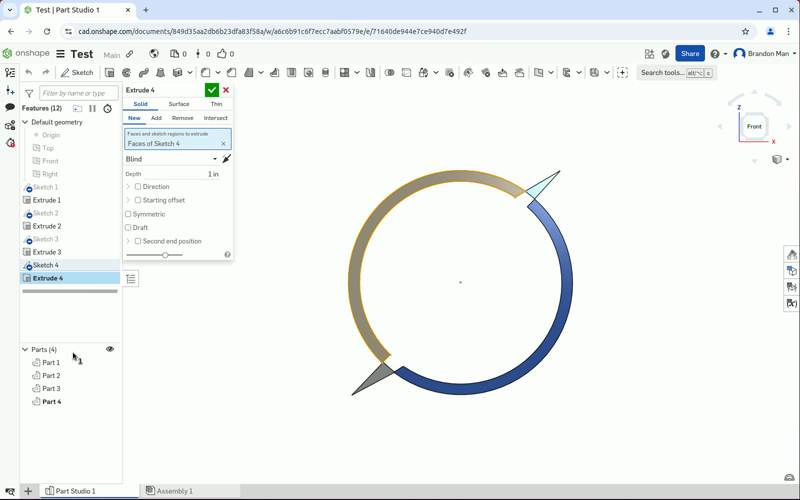
mouse_move(143, 106)
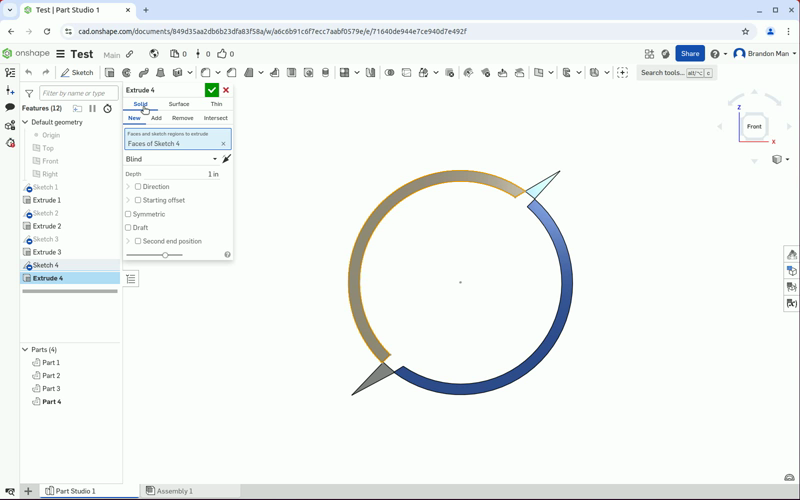
click(143, 106)
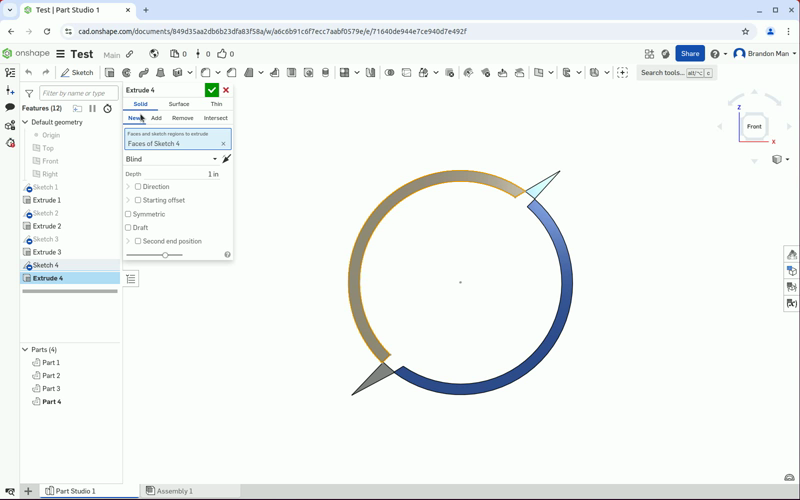
mouse_move(137, 120)
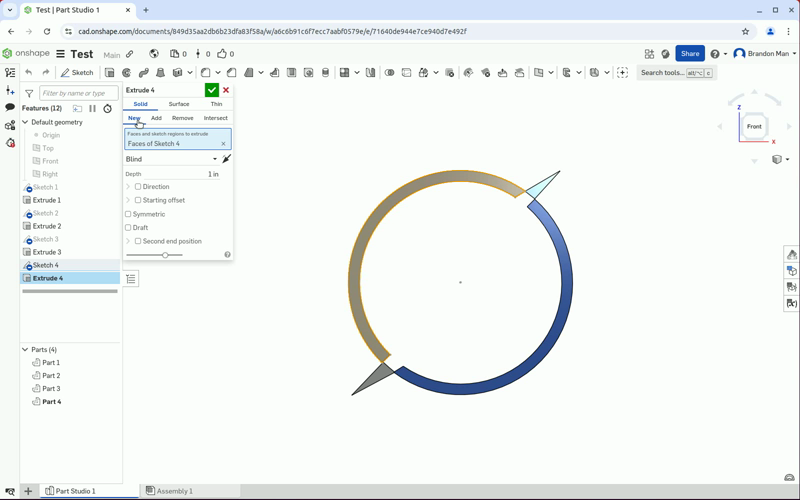
click(137, 120)
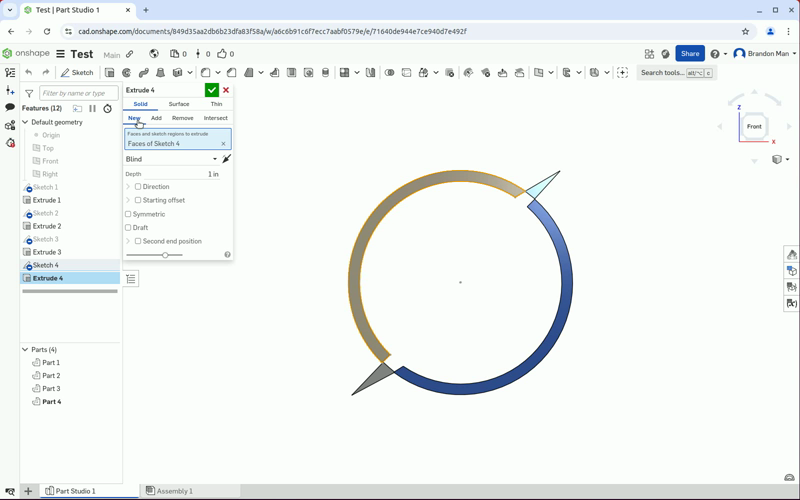
key(tab, 4)
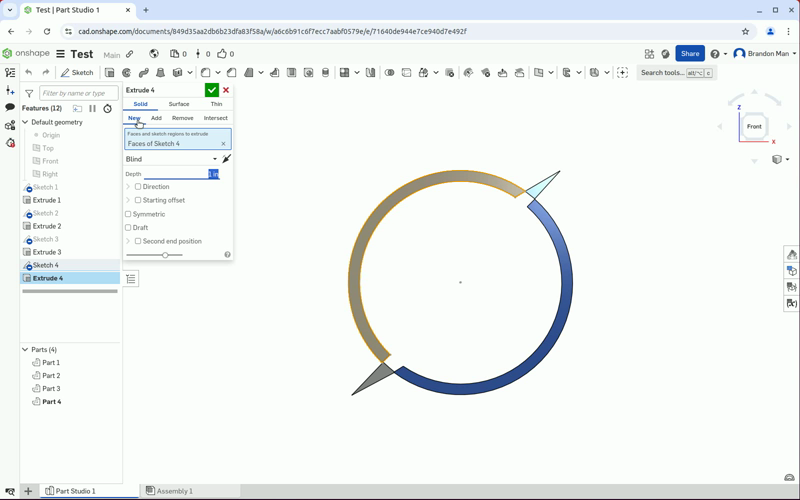
text(2.648)
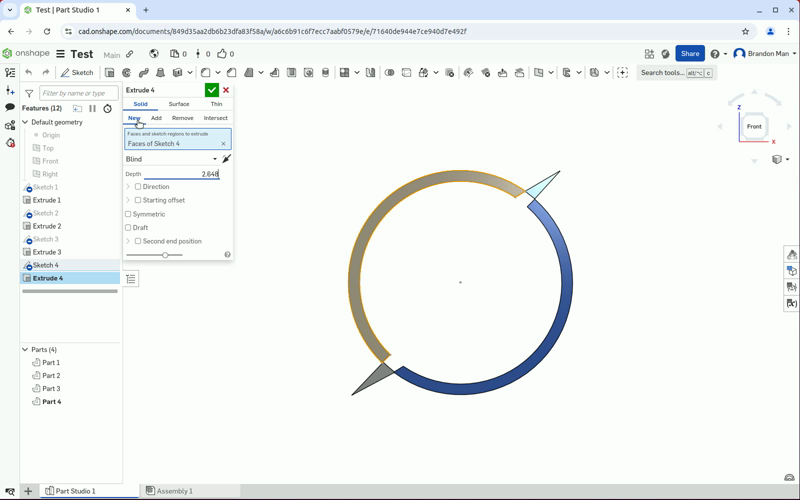
key(enter)
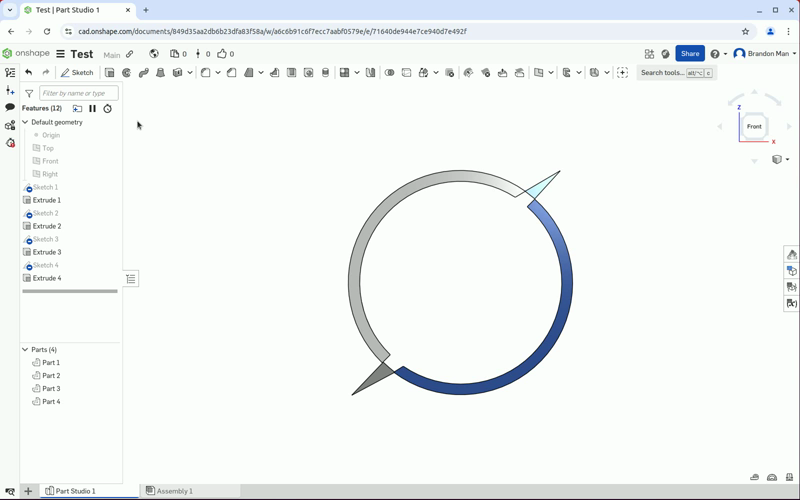
key(shift+h)
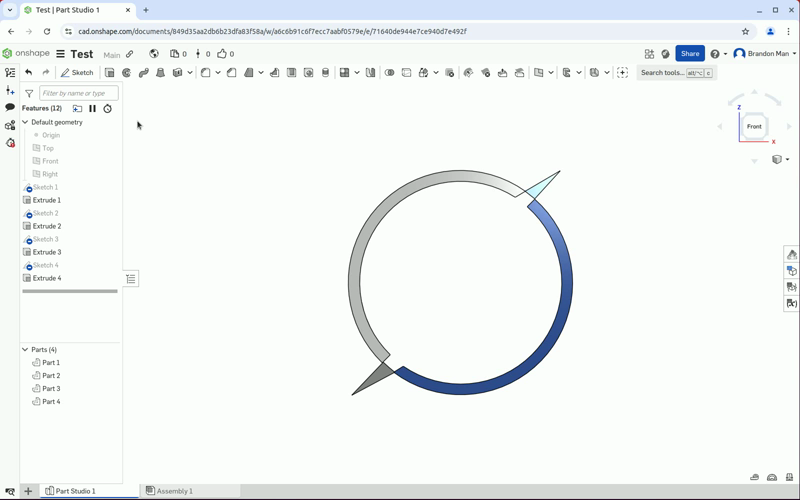
key(shift+h)
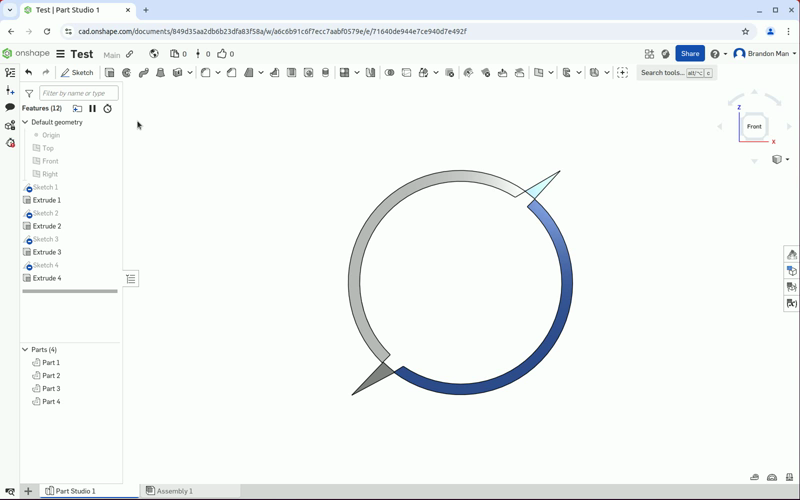
mouse_move(73, 189)
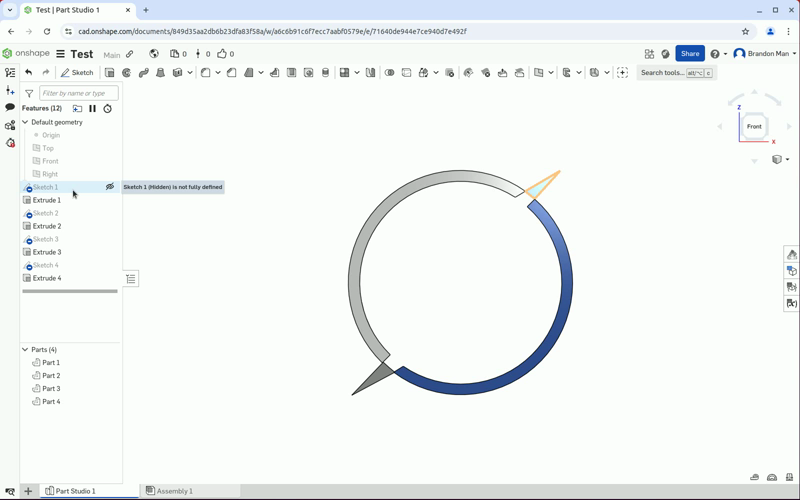
click(73, 189)
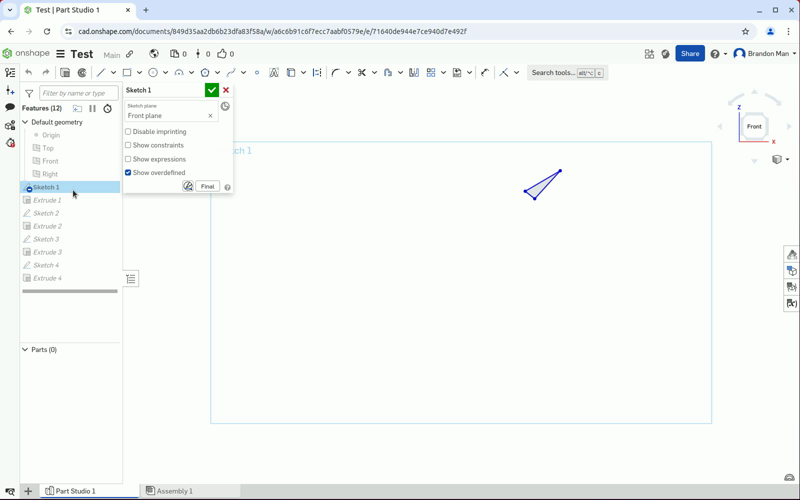
mouse_move(229, 92)
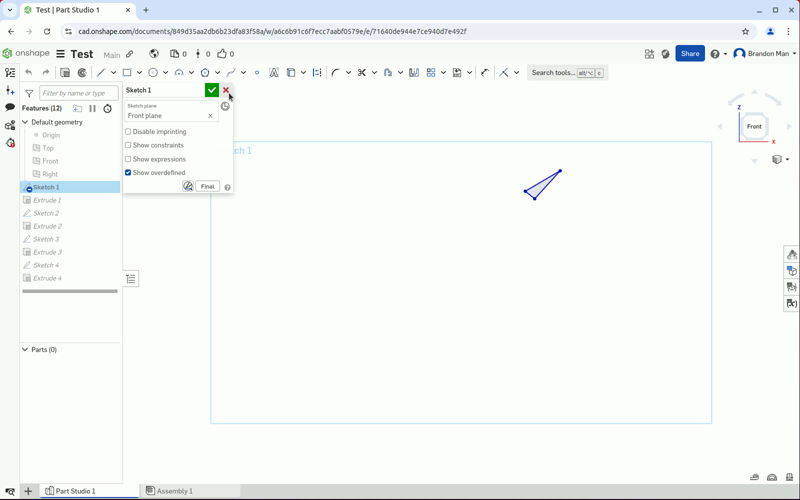
click(229, 92)
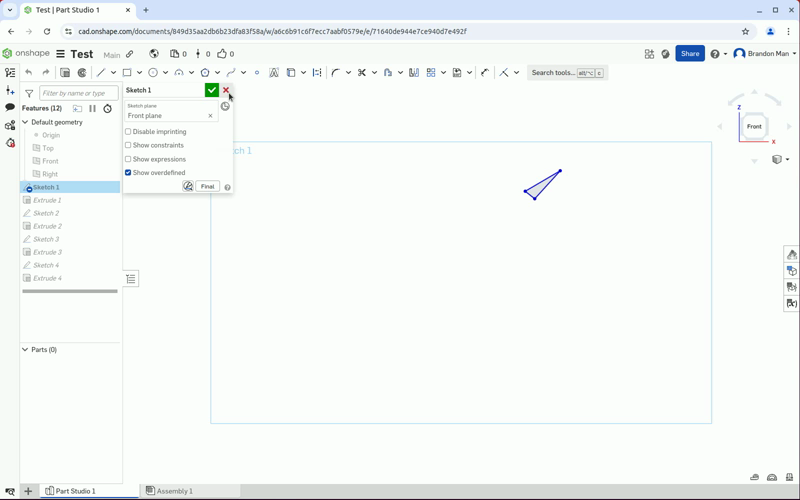
key(shift+s)
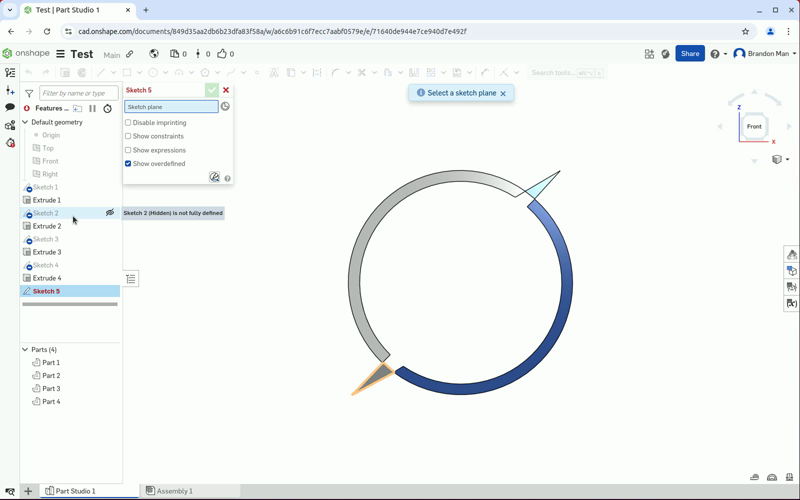
scroll(3)
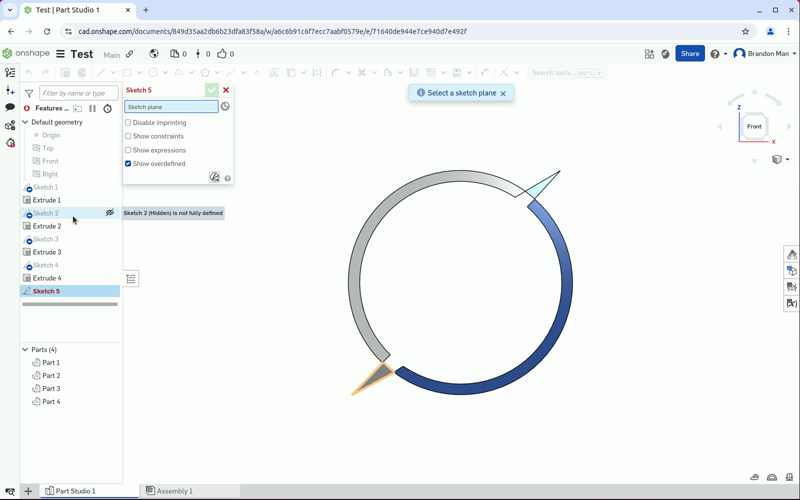
mouse_move(73, 163)
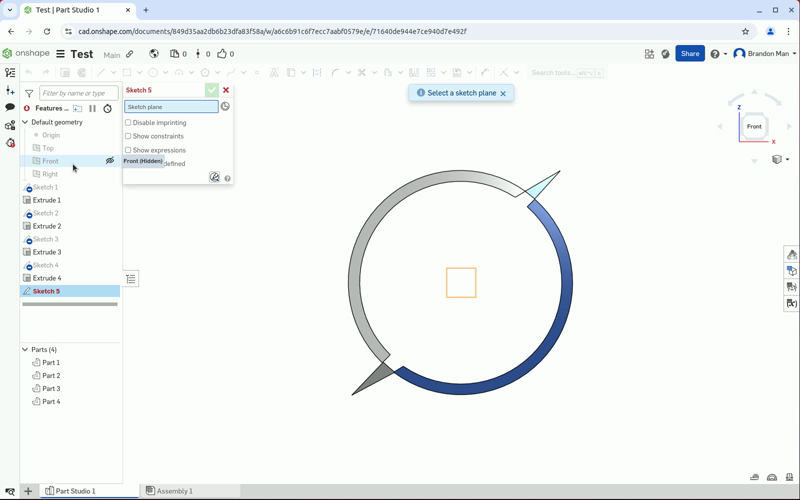
click(73, 163)
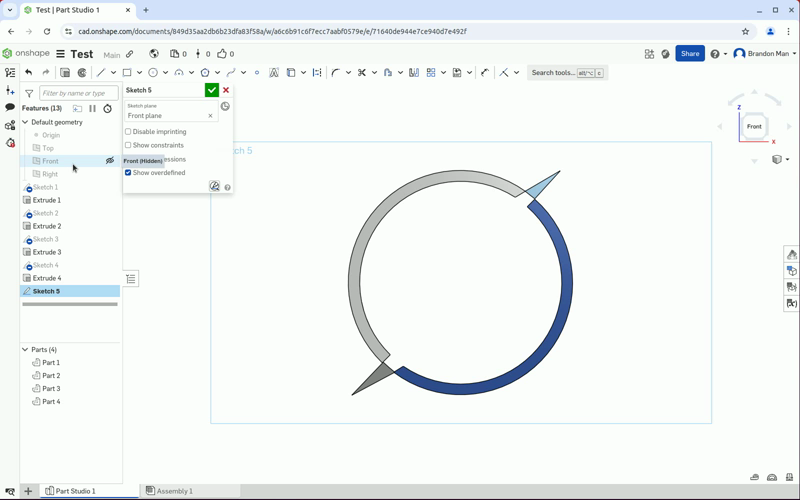
mouse_move(73, 352)
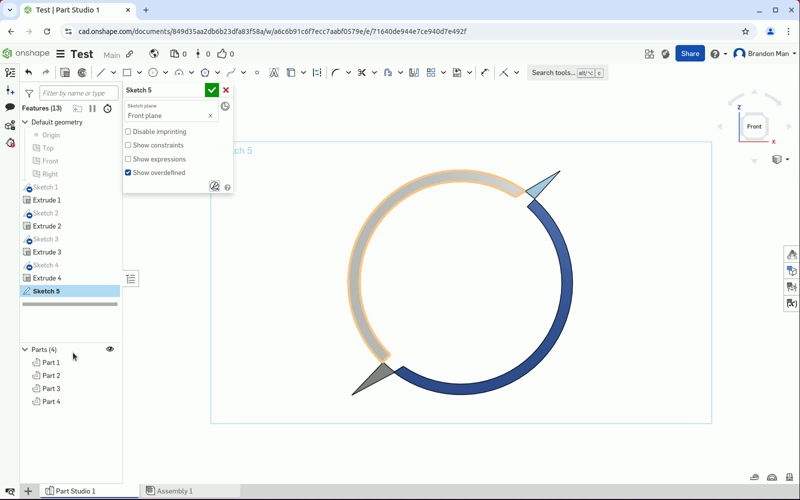
key(y)
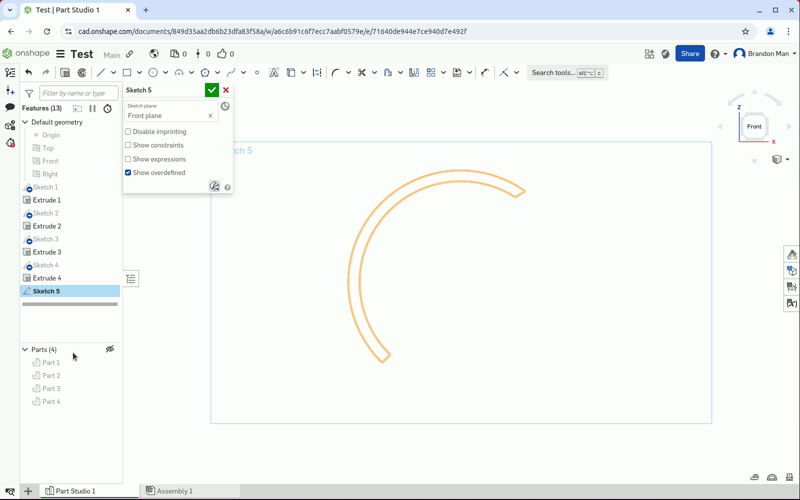
key(a)
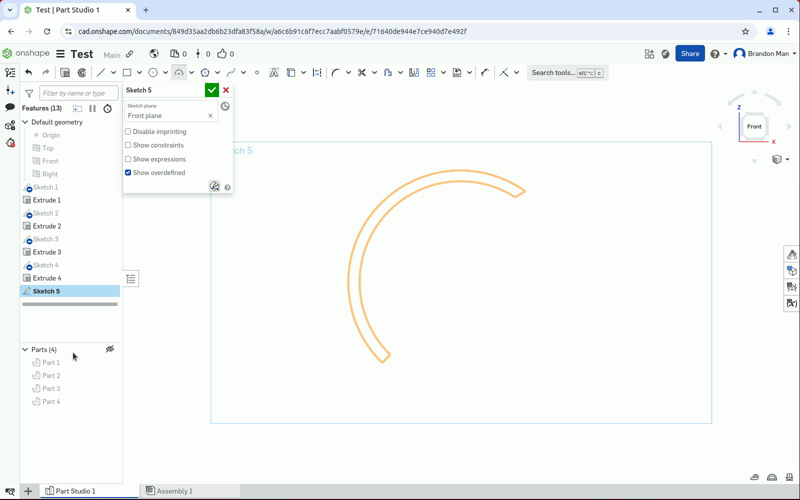
key_down(shift)
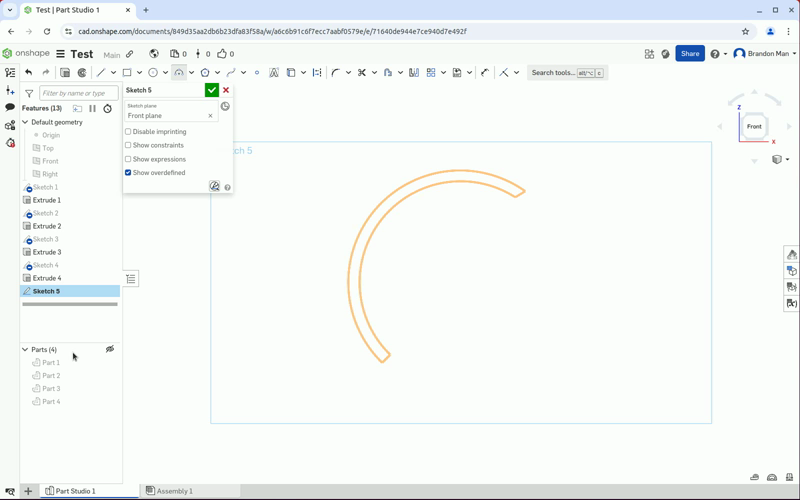
mouse_move(515, 197)
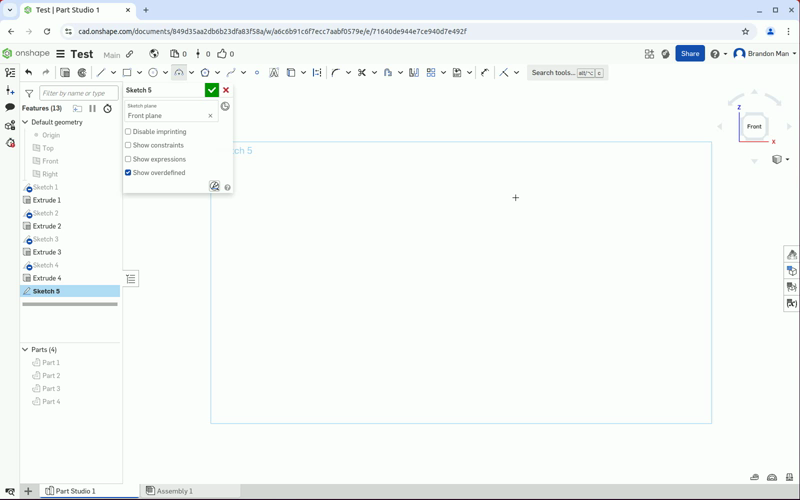
click(515, 197)
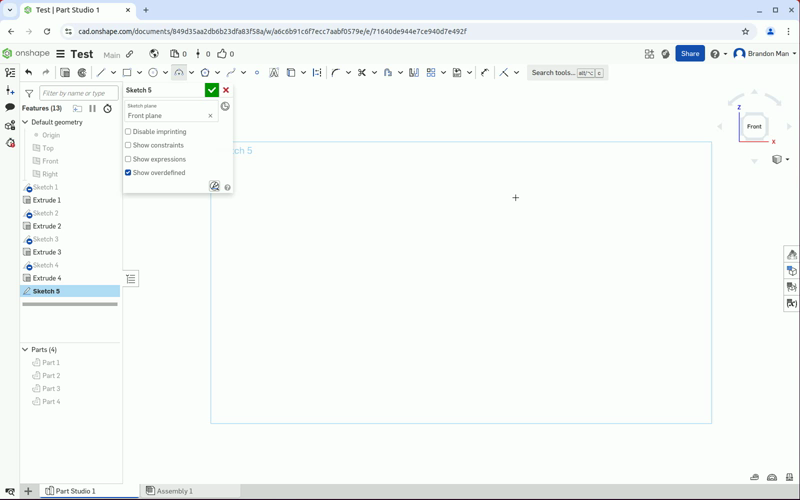
key_up(shift)
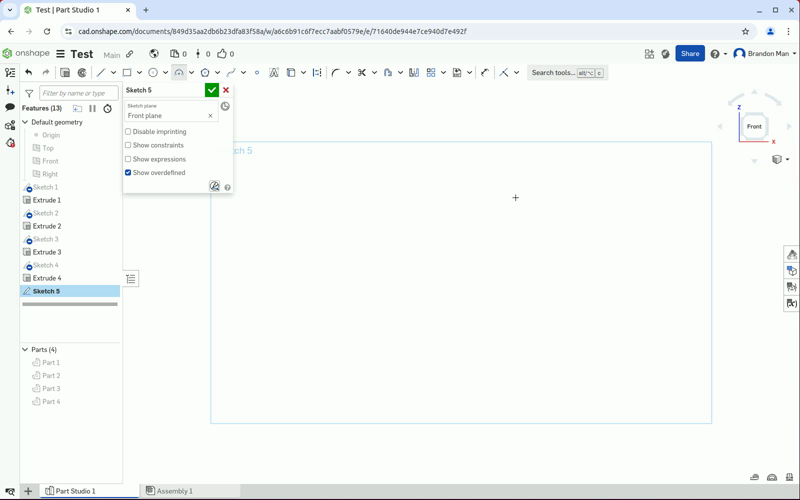
key_down(shift)
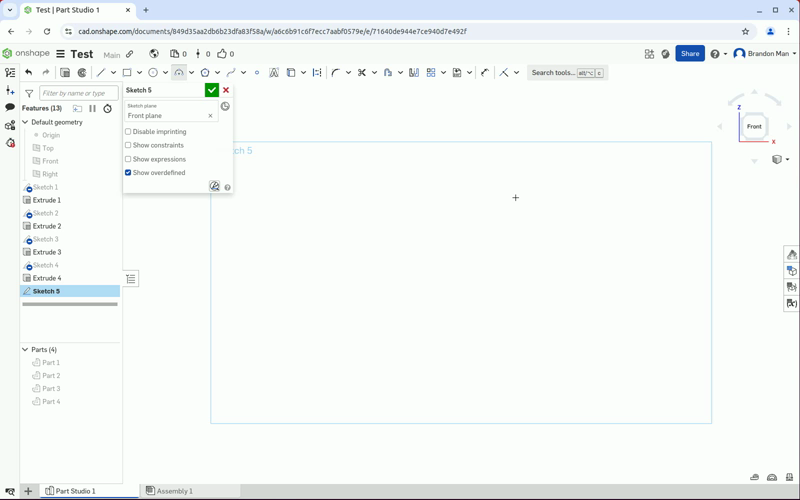
mouse_move(528, 206)
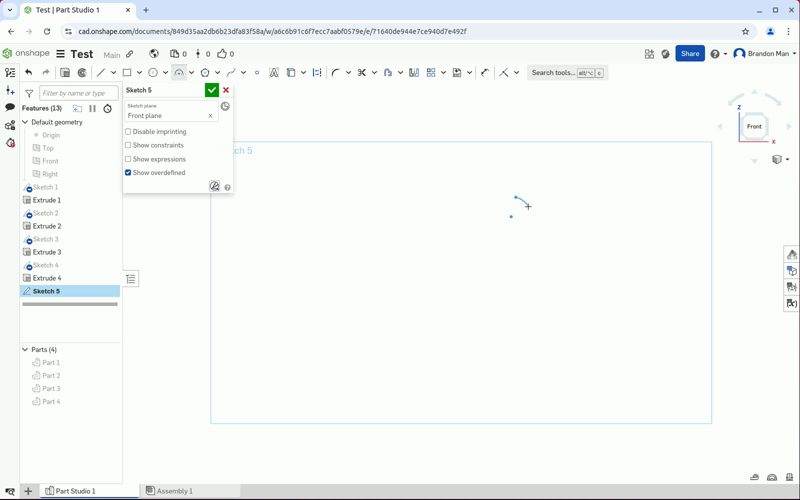
click(528, 206)
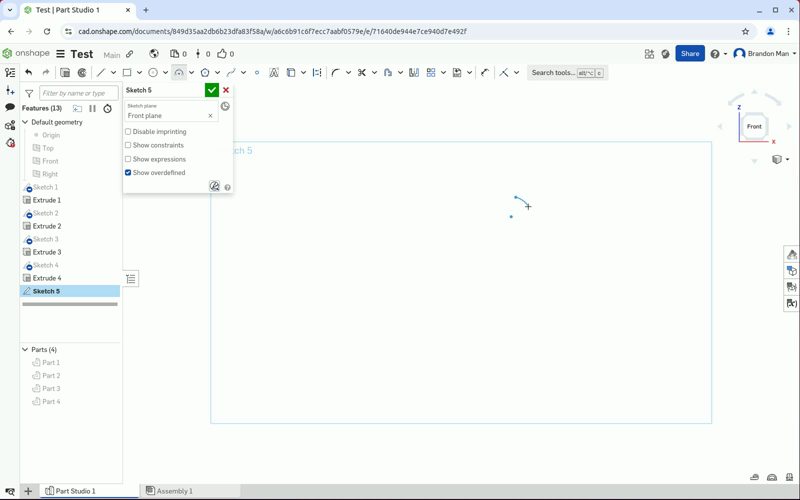
mouse_move(522, 201)
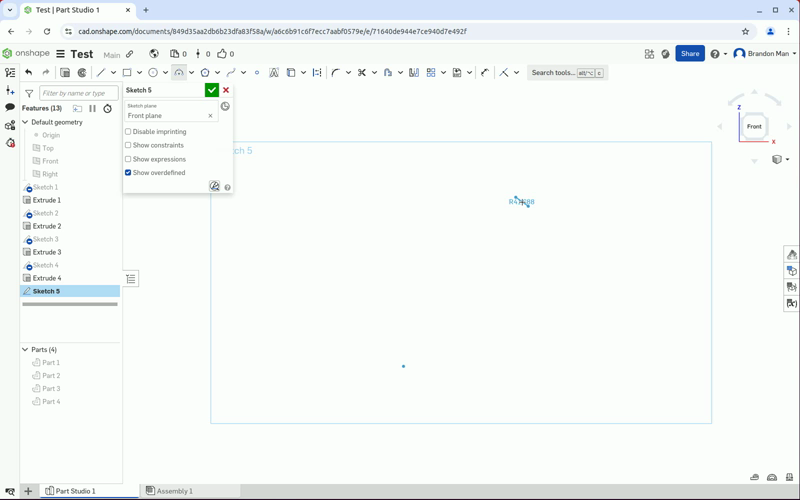
click(522, 201)
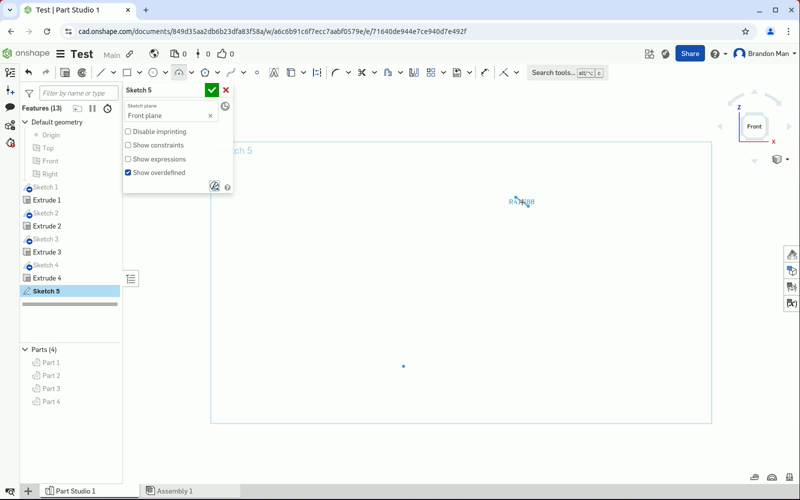
key_up(shift)
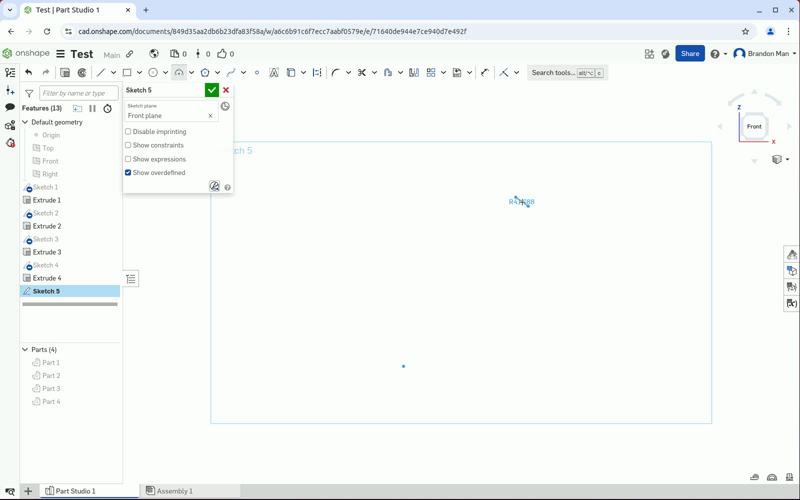
key(esc)
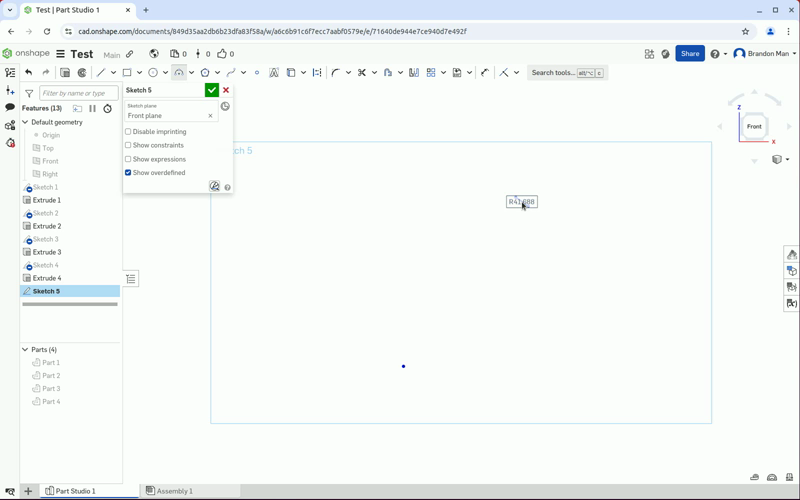
key(l)
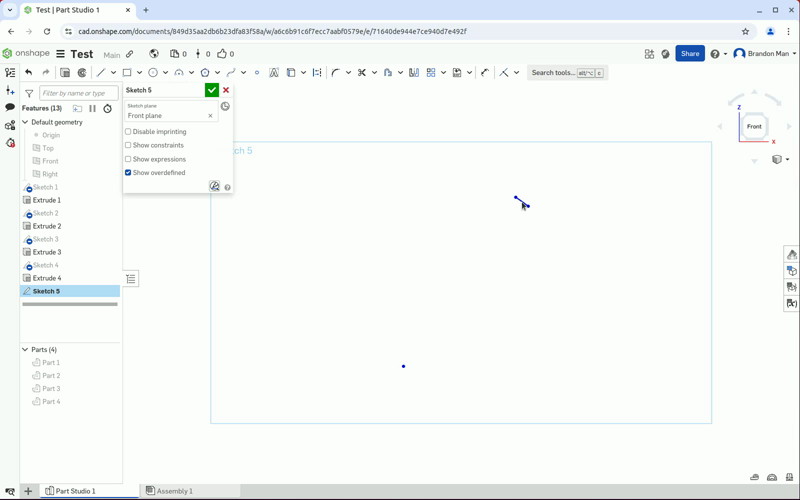
mouse_move(528, 206)
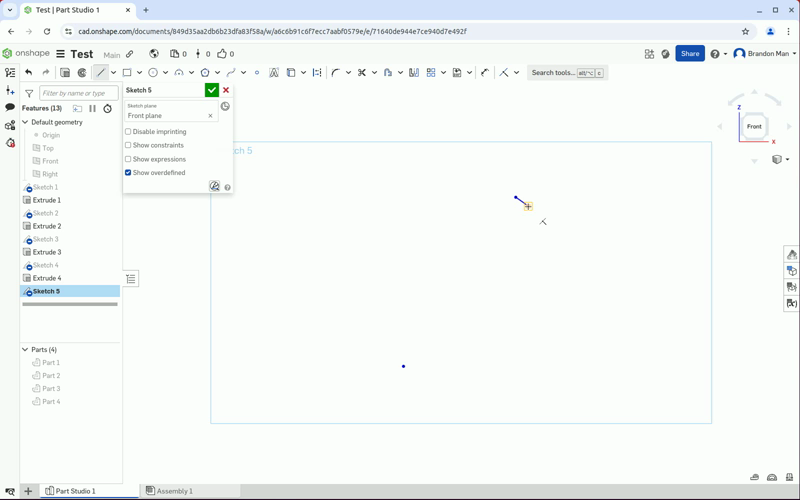
click(528, 206)
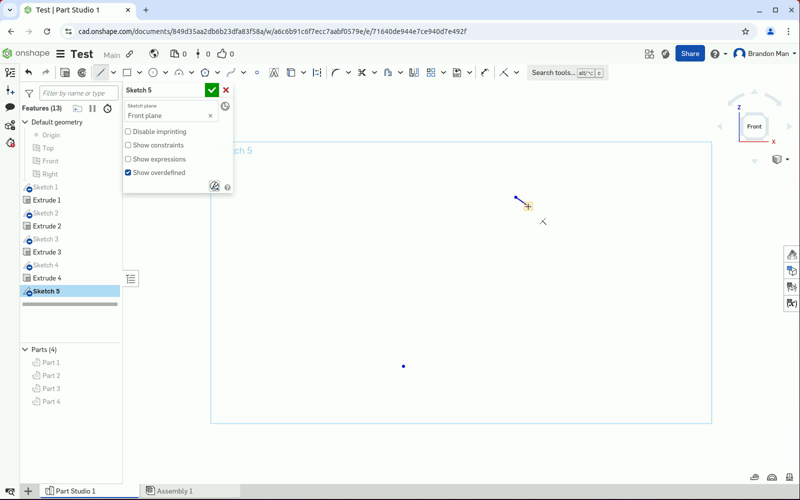
key_down(shift)
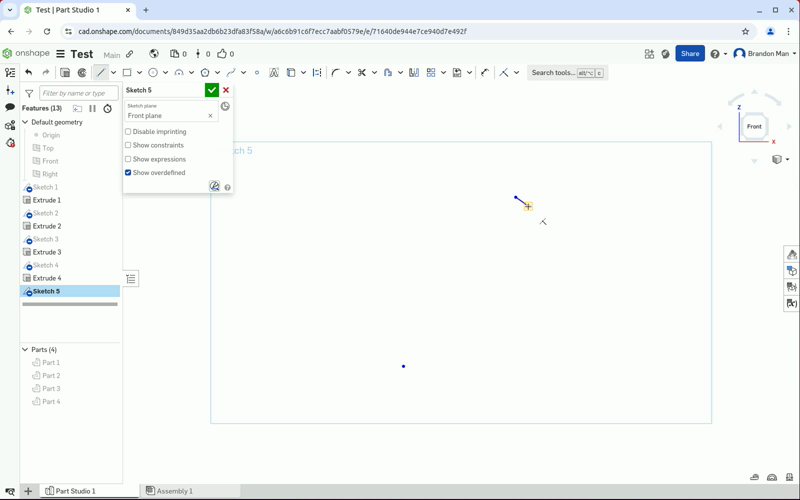
mouse_move(558, 206)
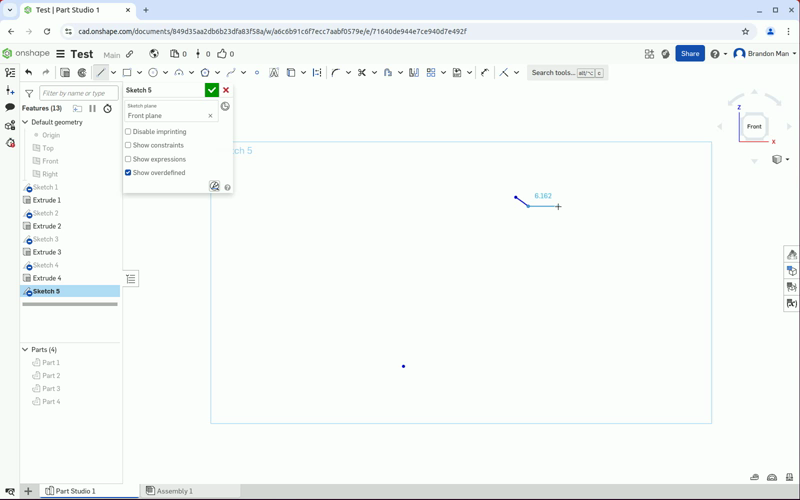
mouse_move(535, 198)
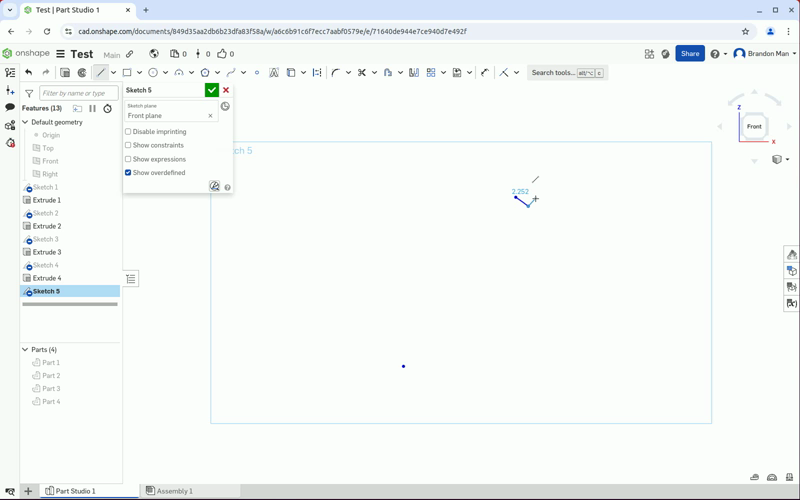
click(535, 198)
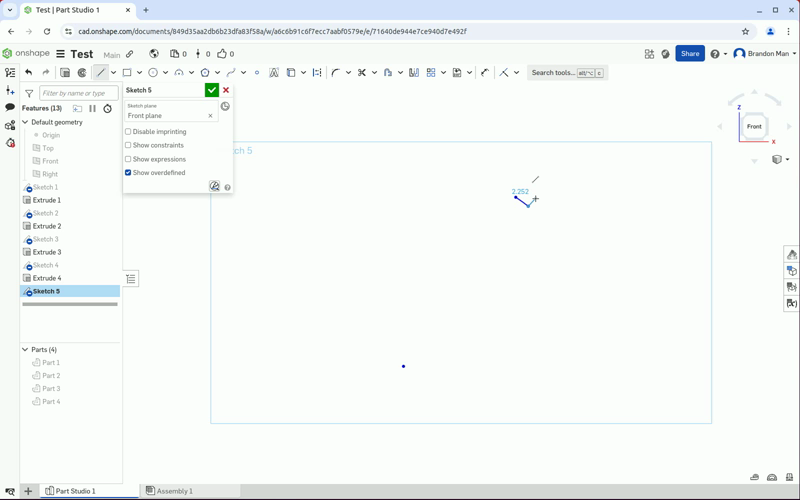
key_up(shift)
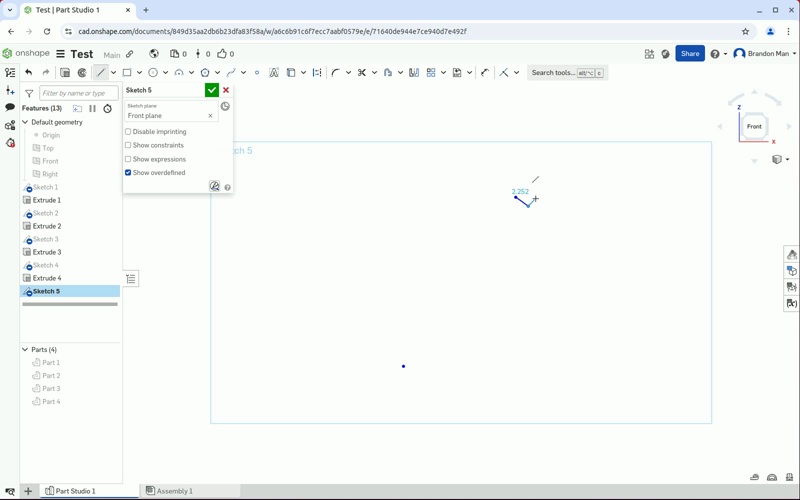
key(esc)
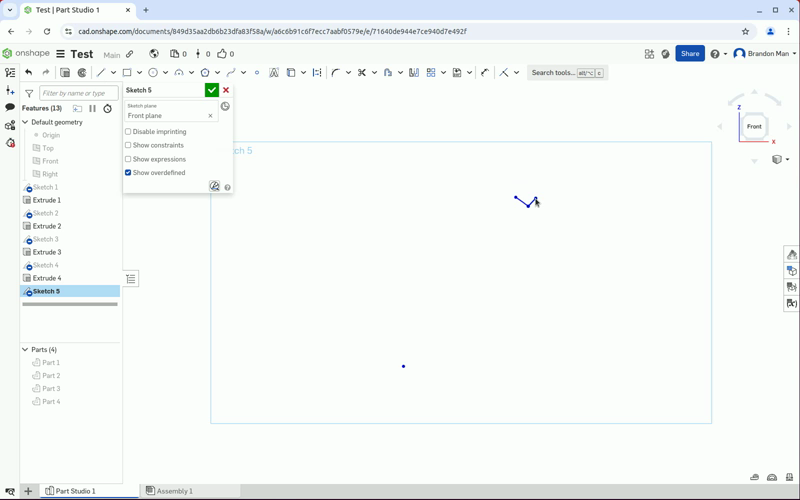
key(a)
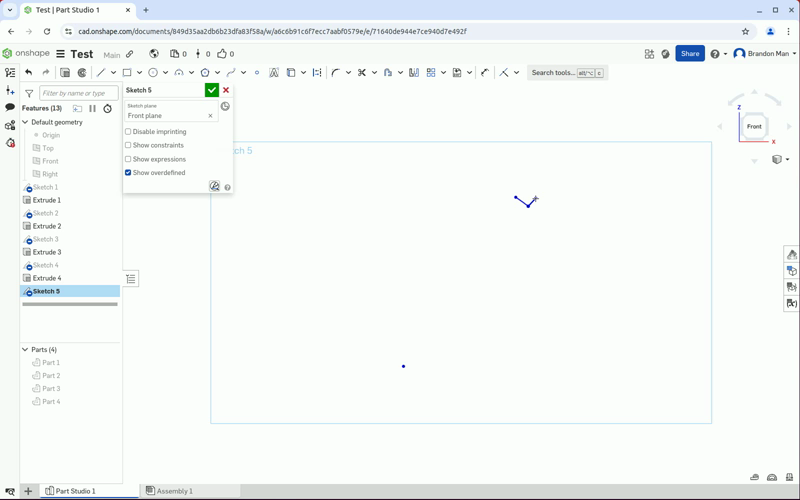
mouse_move(535, 198)
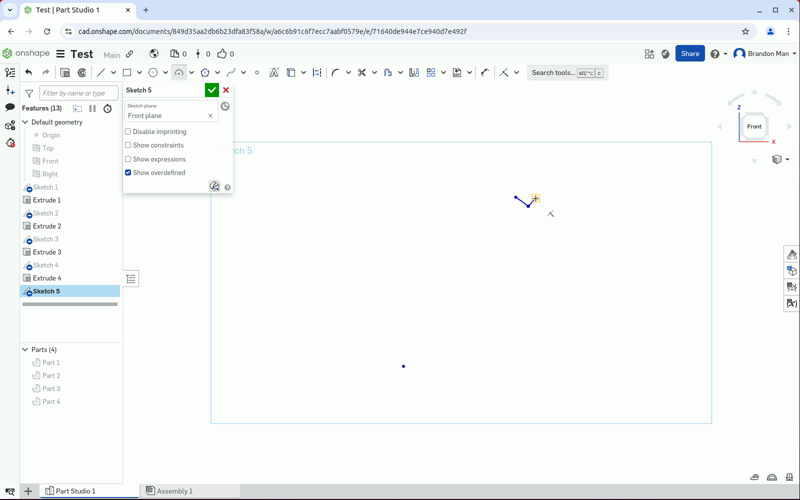
click(535, 198)
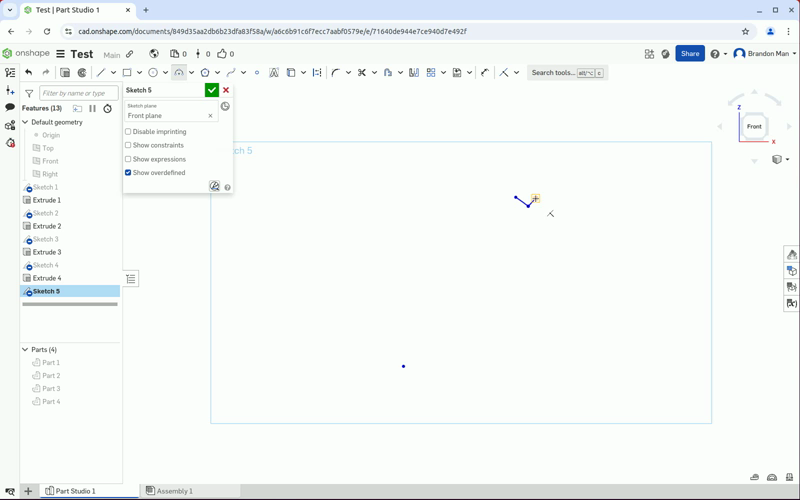
key_down(shift)
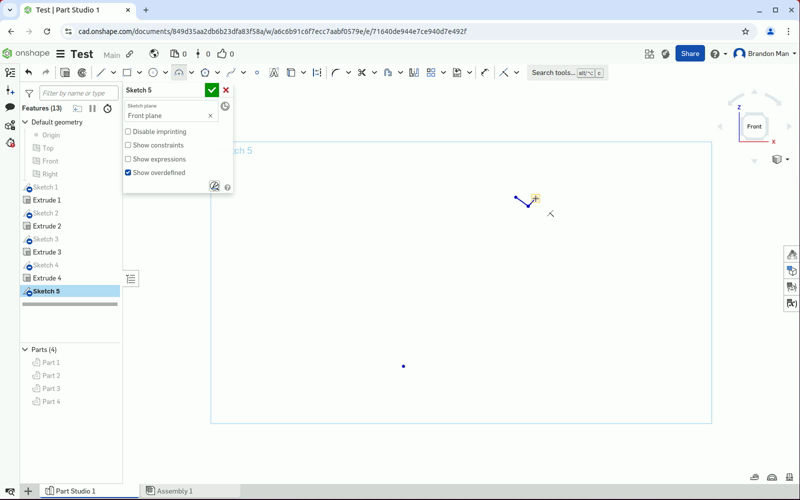
mouse_move(526, 191)
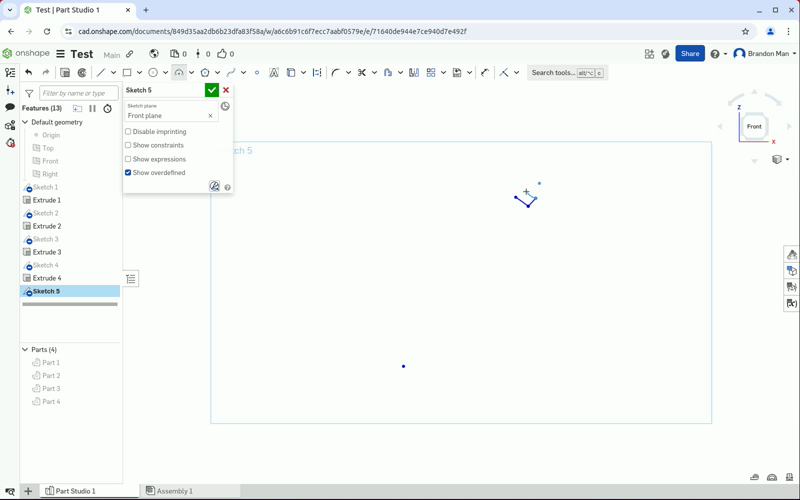
click(526, 191)
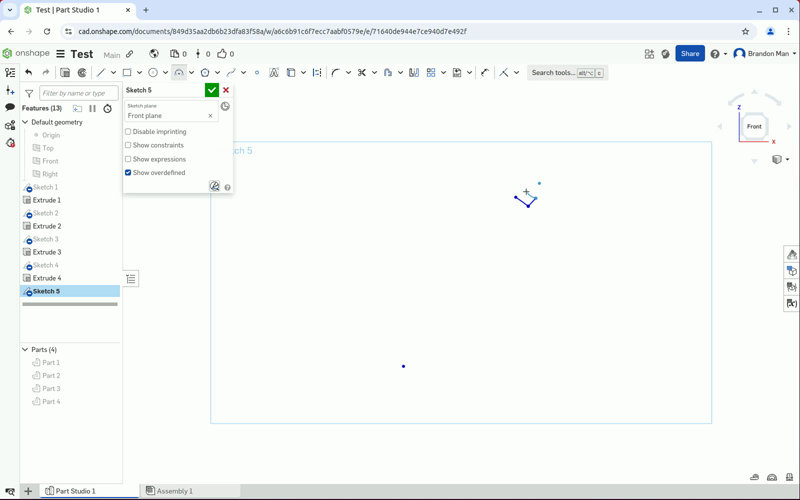
mouse_move(531, 194)
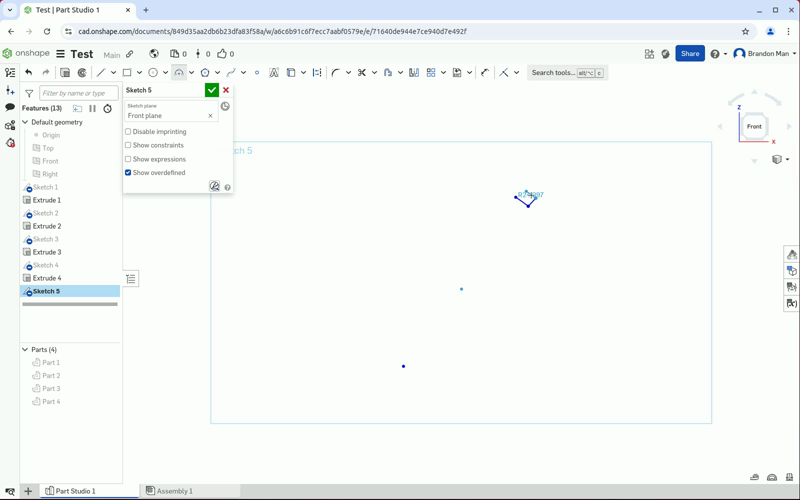
click(531, 194)
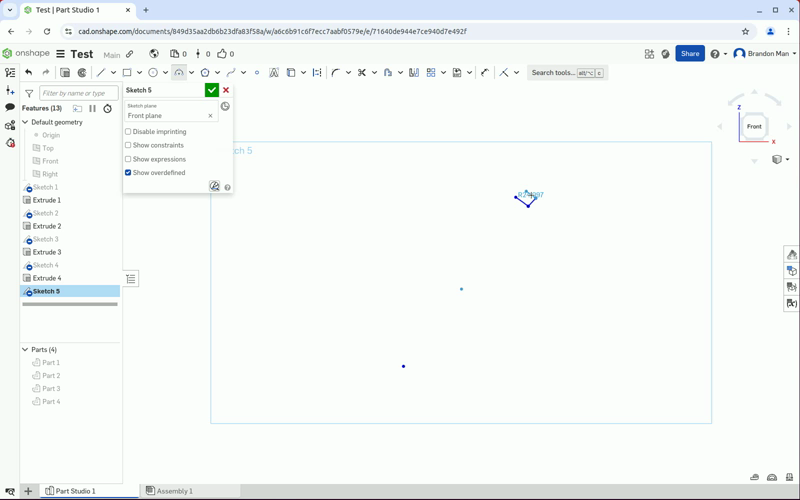
key_up(shift)
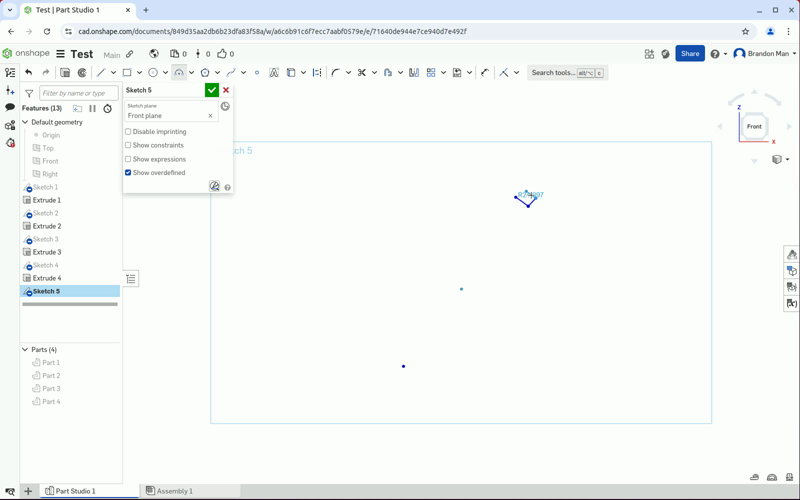
key(esc)
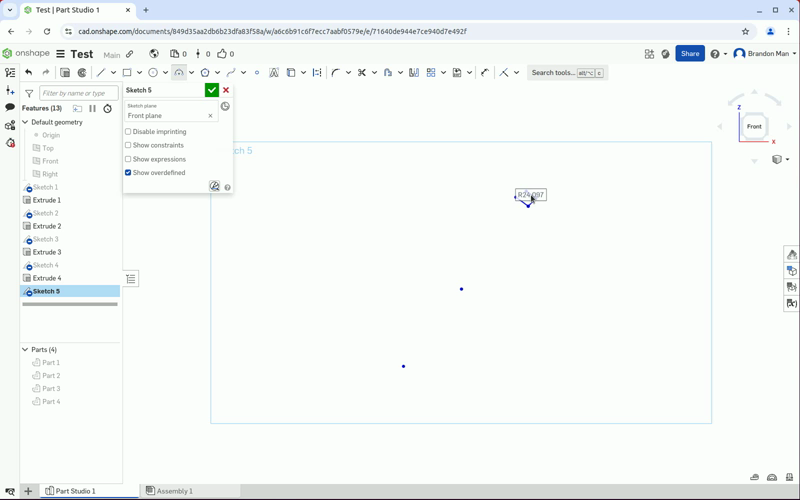
key(l)
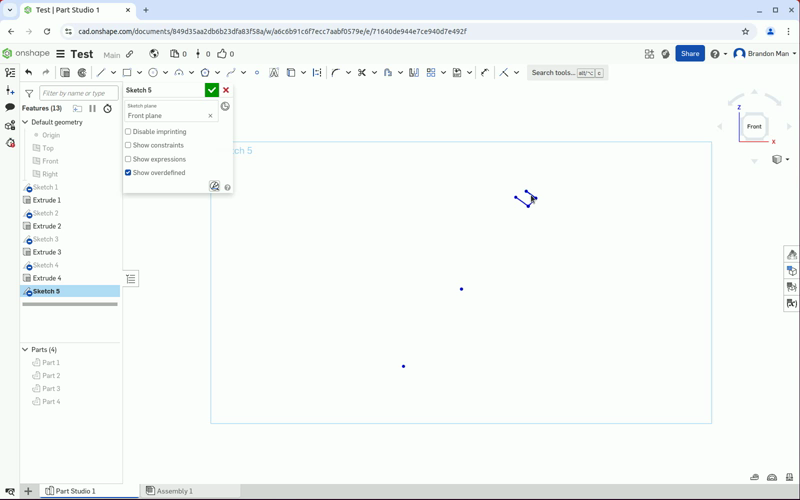
mouse_move(526, 191)
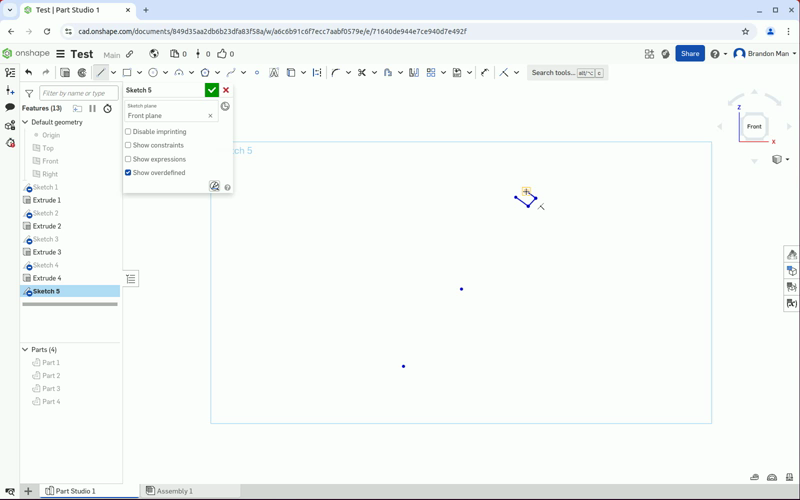
click(526, 191)
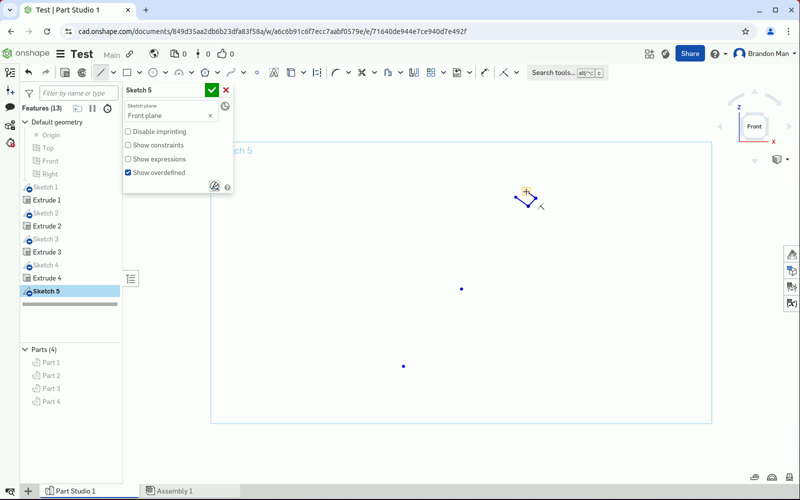
mouse_move(556, 191)
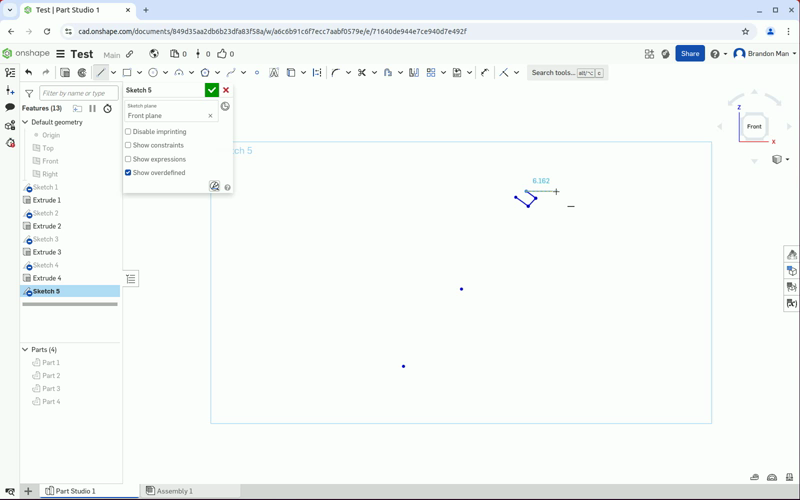
key_down(shift)
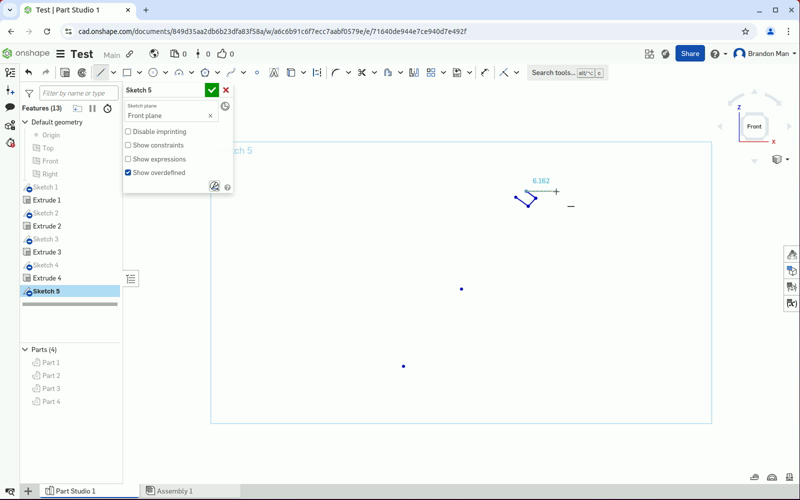
mouse_move(515, 197)
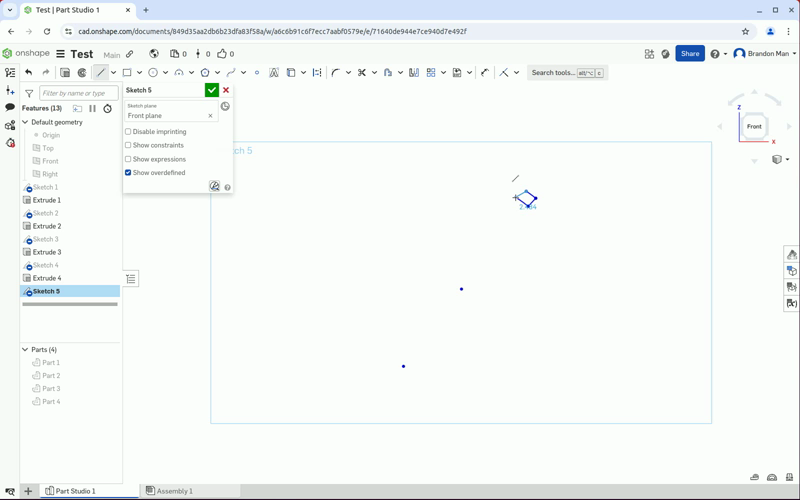
key_up(shift)
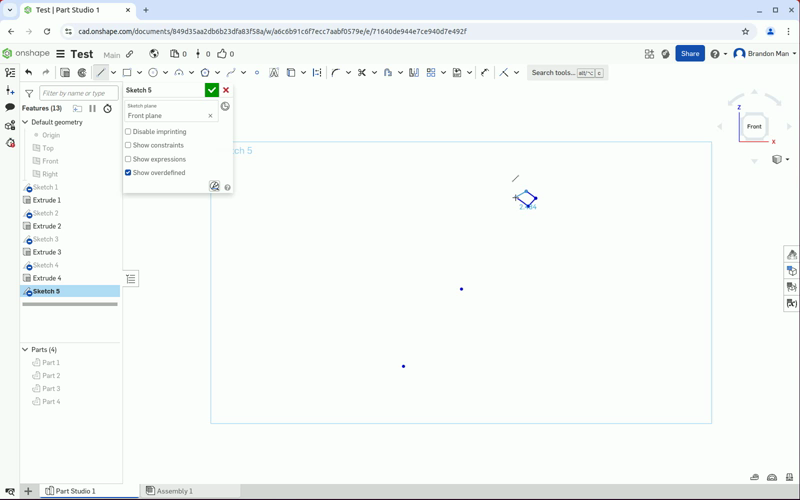
click(515, 197)
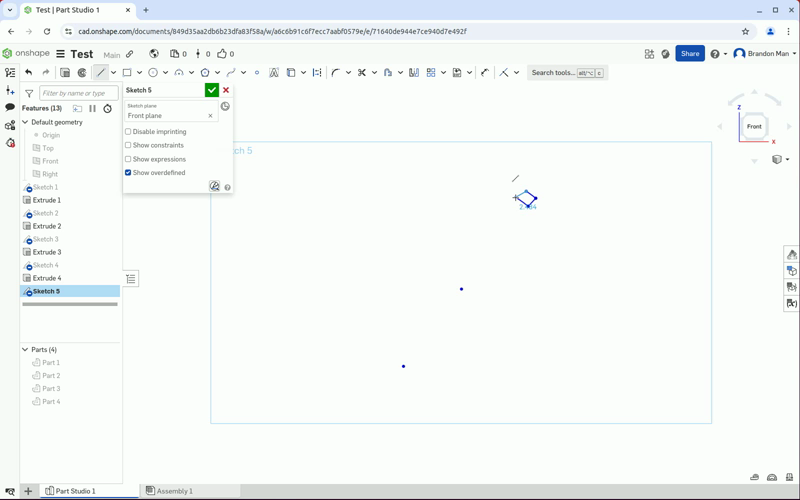
key(esc)
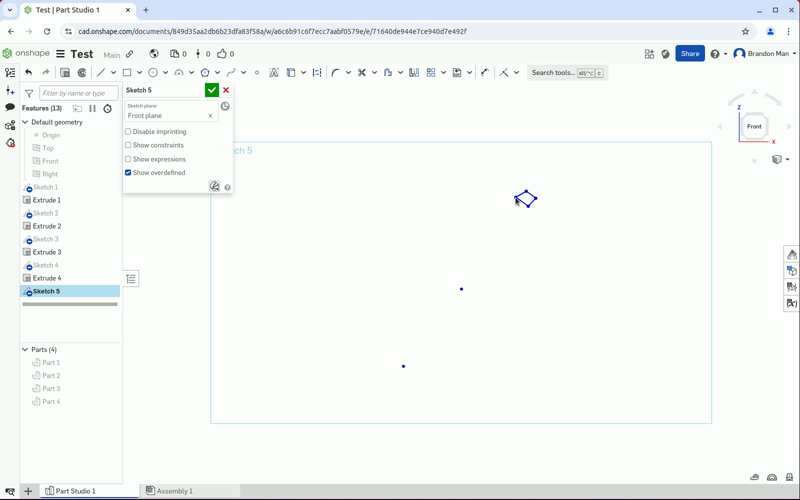
mouse_move(523, 194)
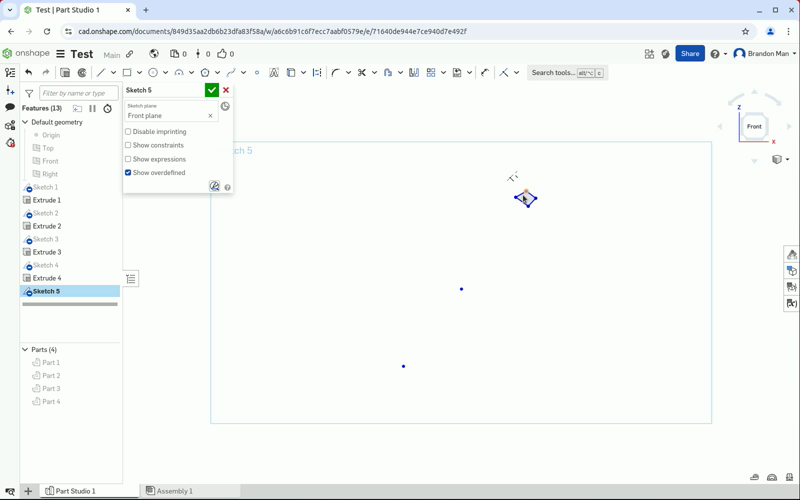
scroll(6)
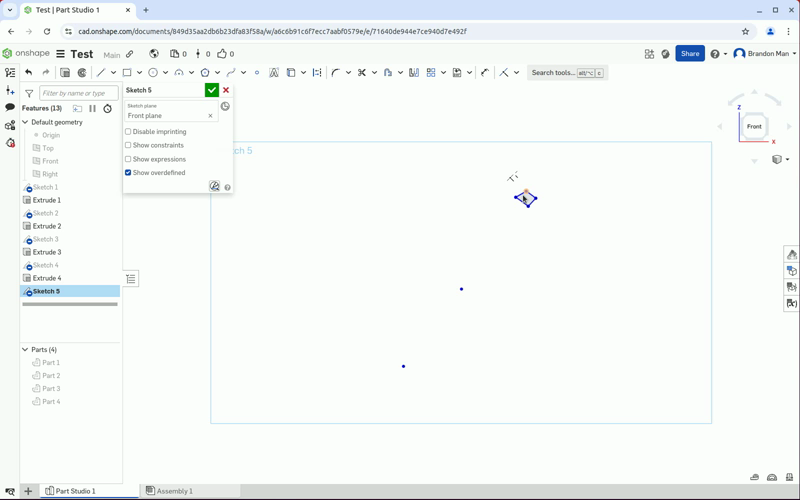
scroll(6)
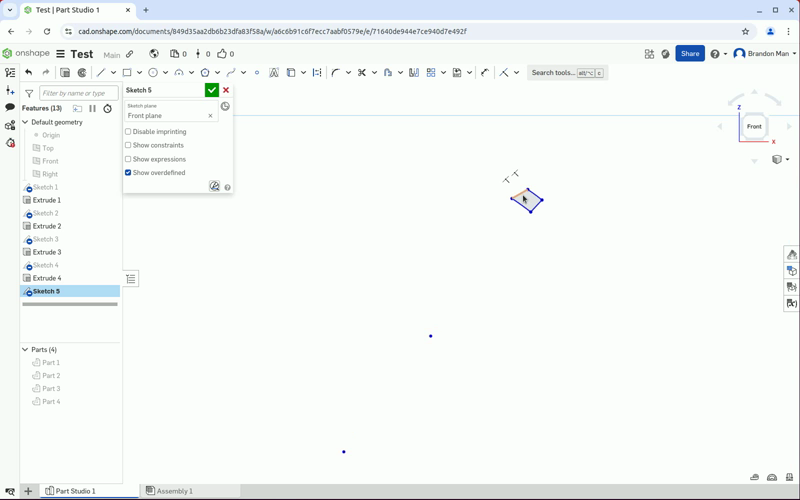
scroll(6)
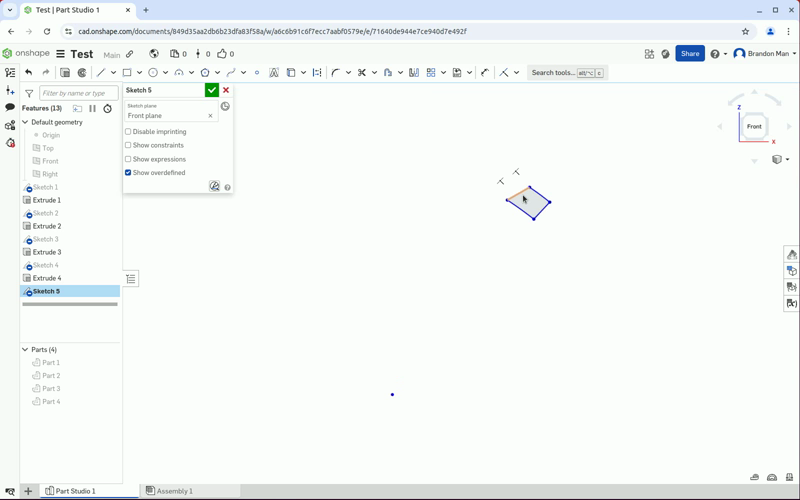
scroll(6)
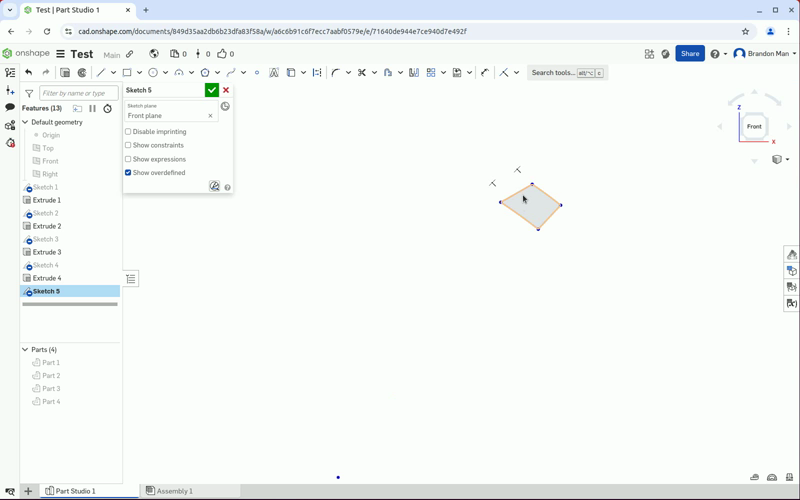
scroll(6)
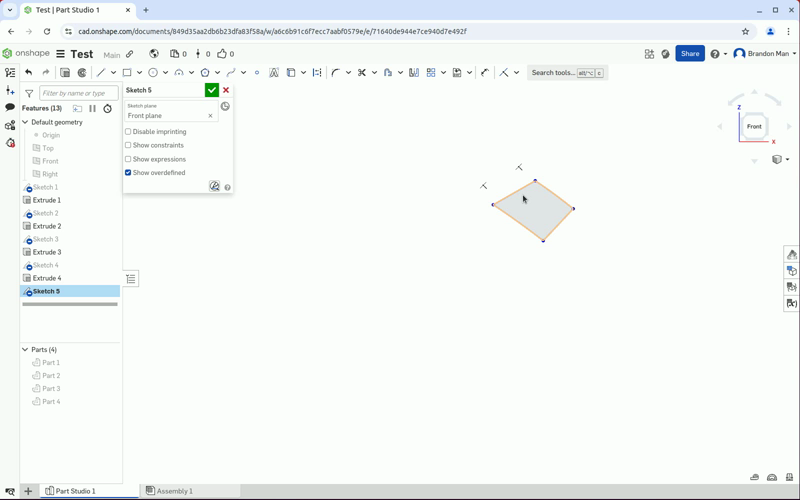
scroll(6)
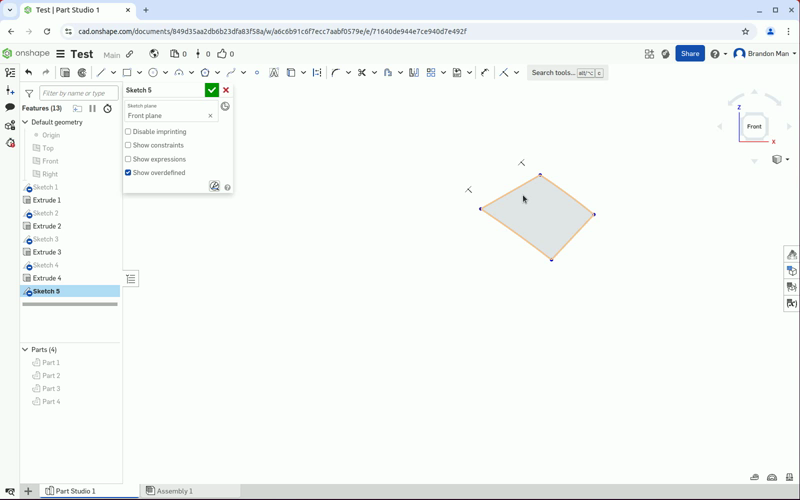
scroll(6)
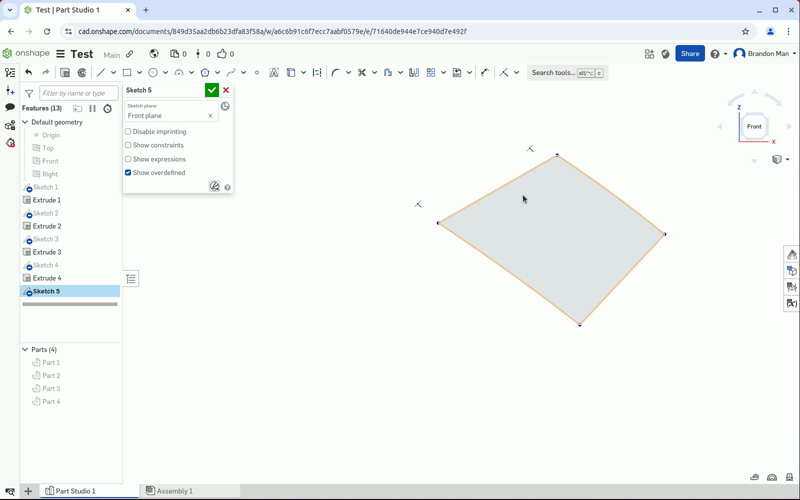
click(523, 194)
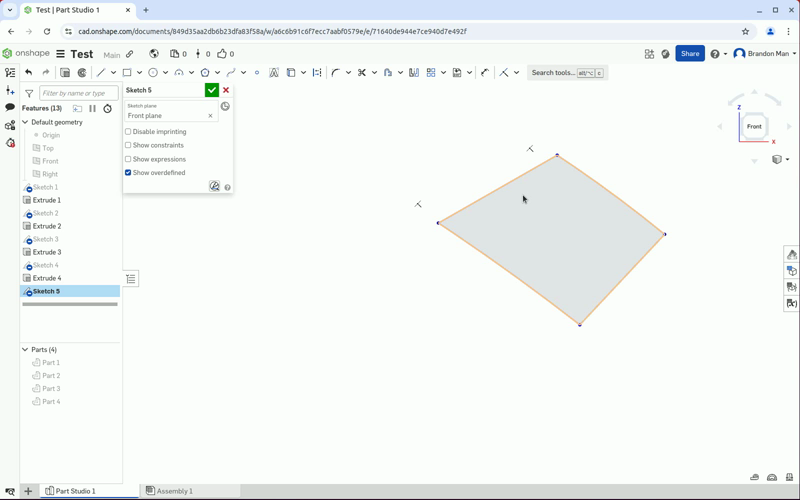
scroll(-6)
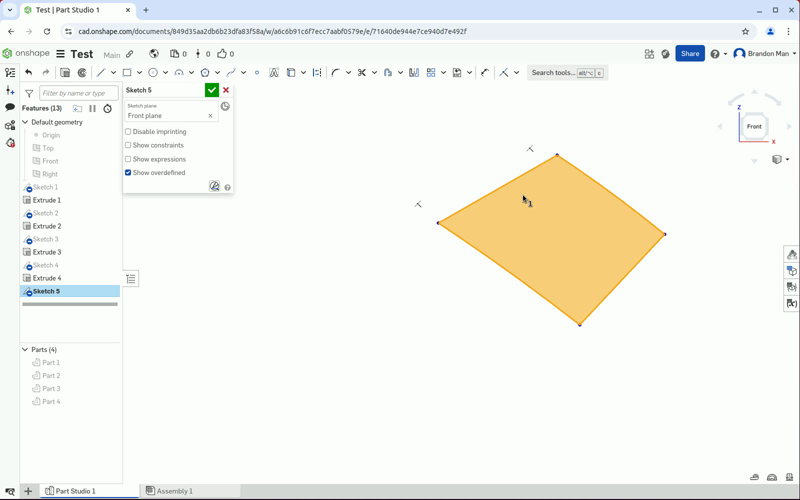
scroll(-6)
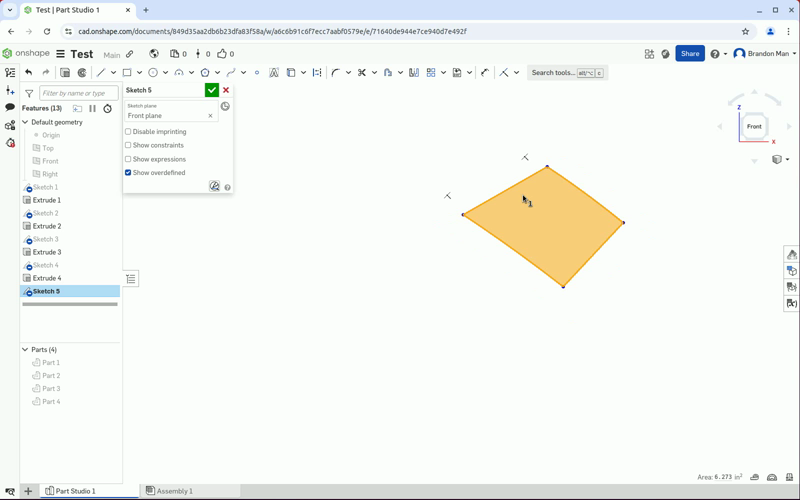
scroll(-6)
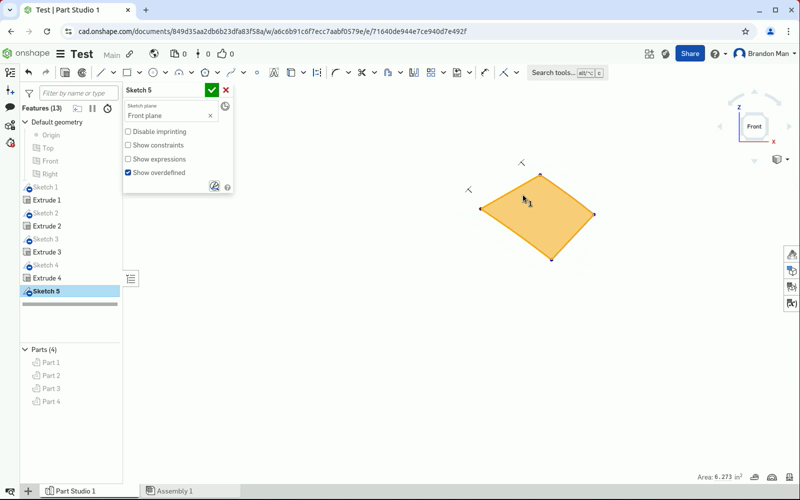
scroll(-6)
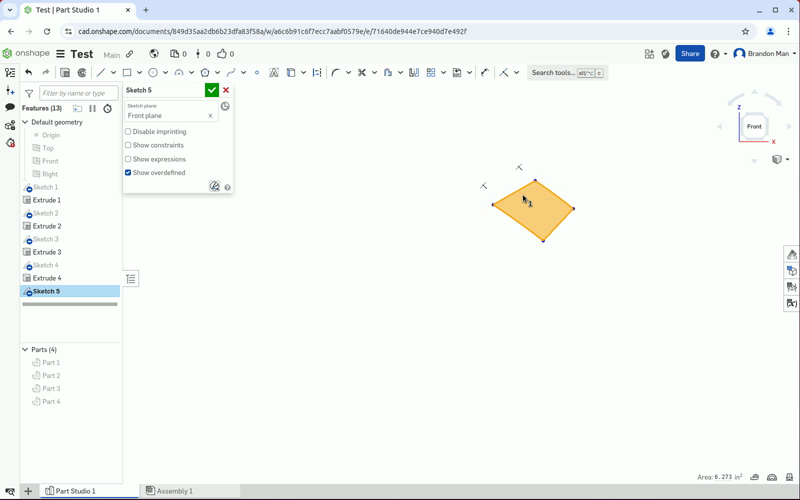
scroll(-6)
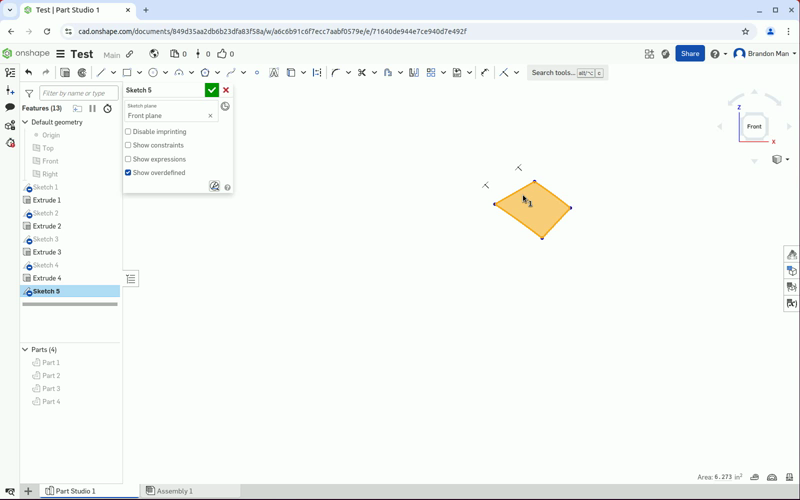
scroll(-6)
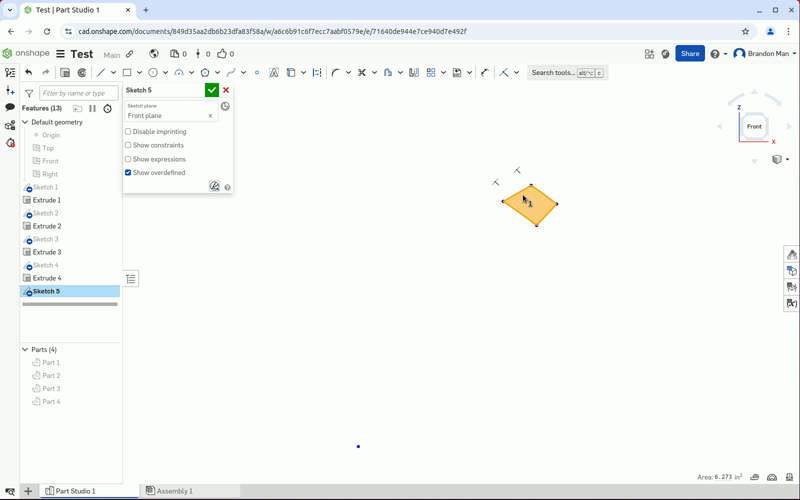
scroll(-6)
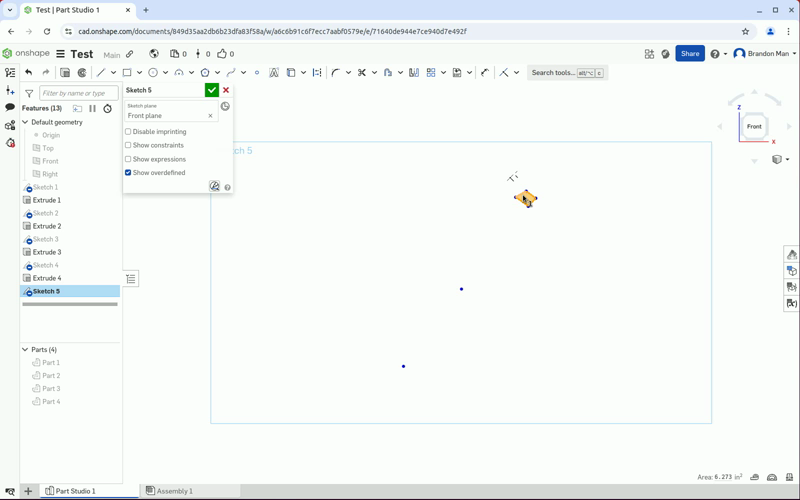
mouse_move(73, 352)
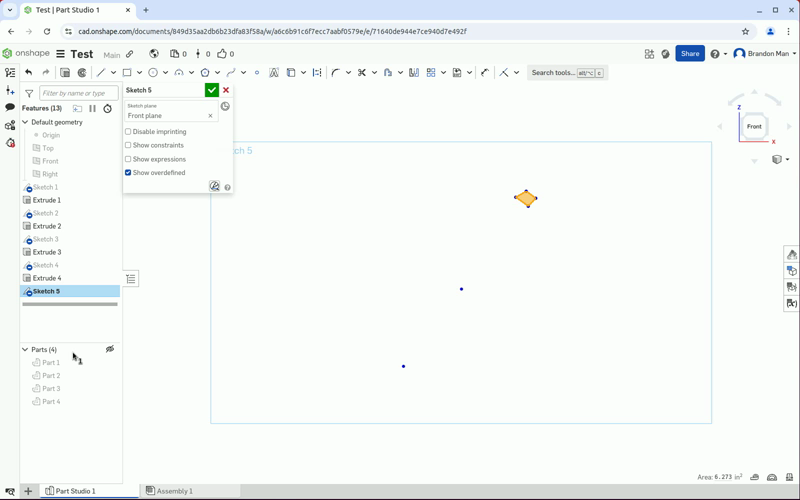
key(shift+y)
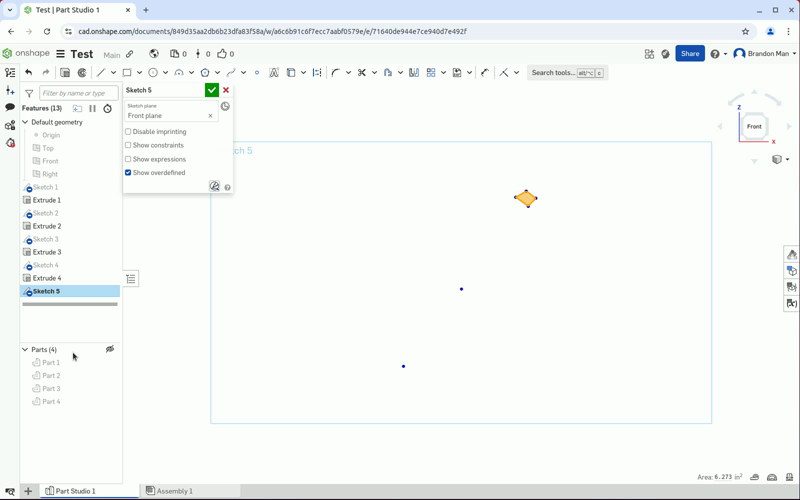
key(shift+e)
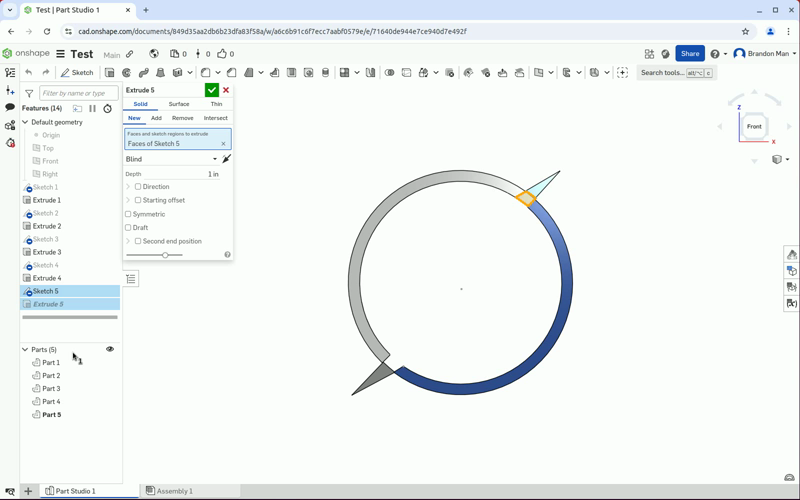
mouse_move(143, 106)
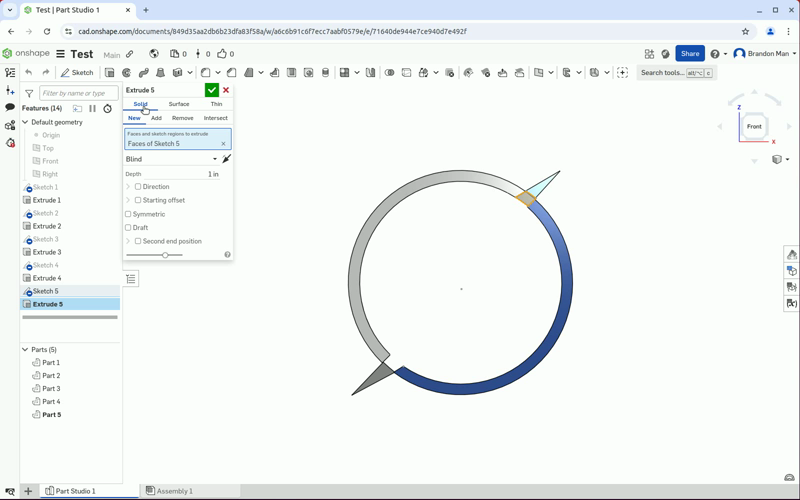
click(143, 106)
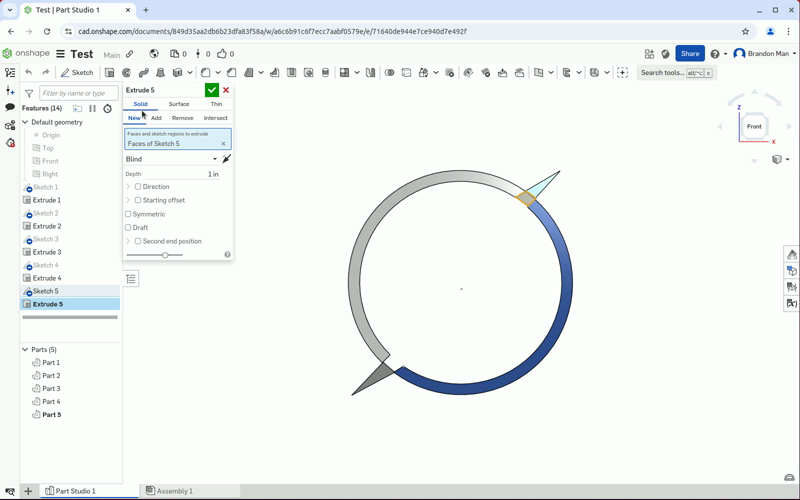
mouse_move(137, 120)
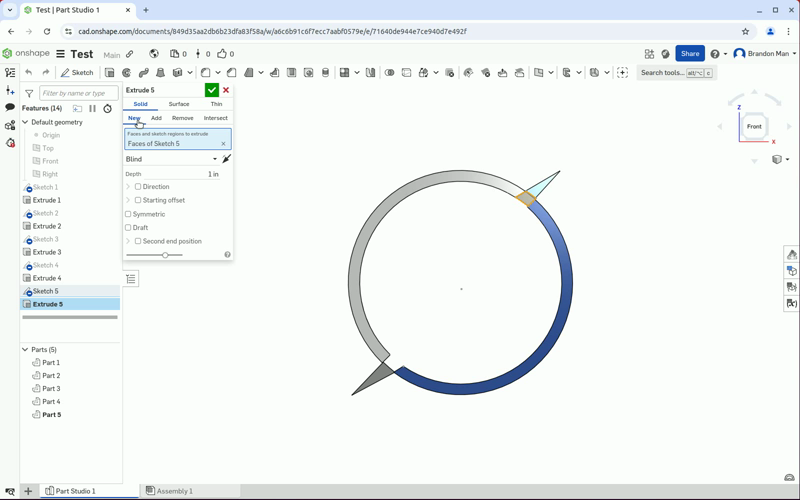
click(137, 120)
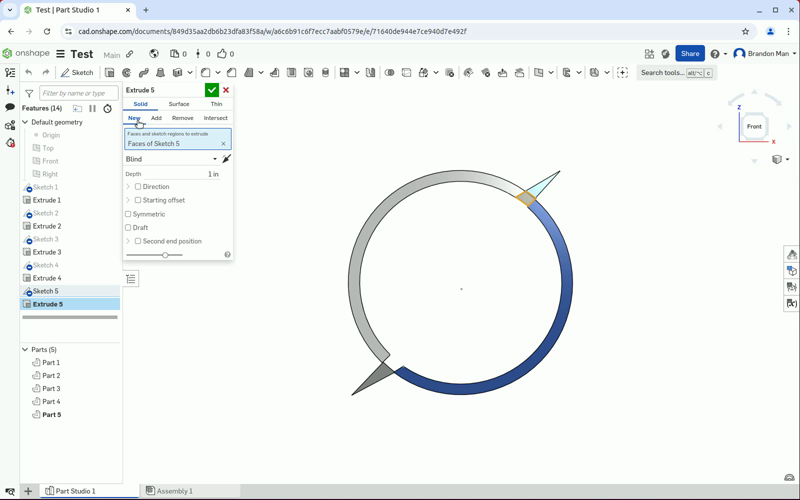
key(tab, 4)
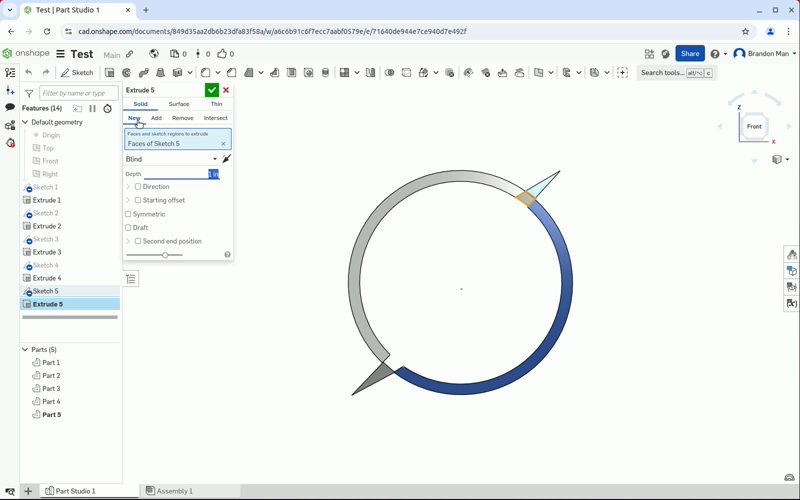
text(2.648)
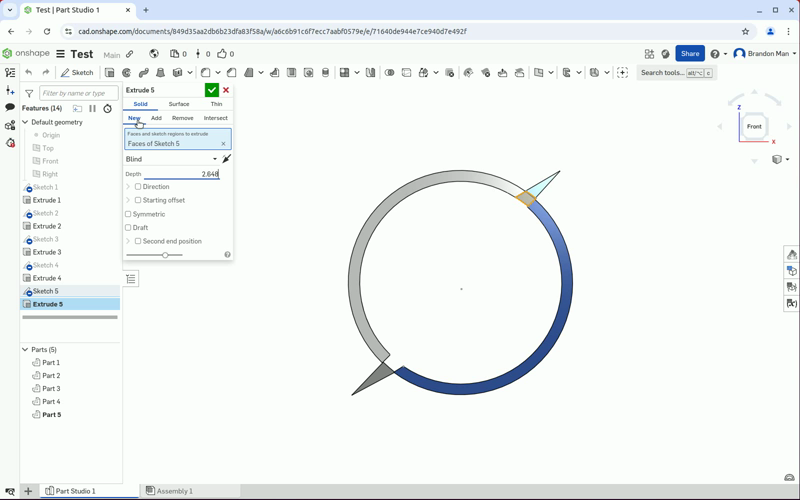
key(enter)
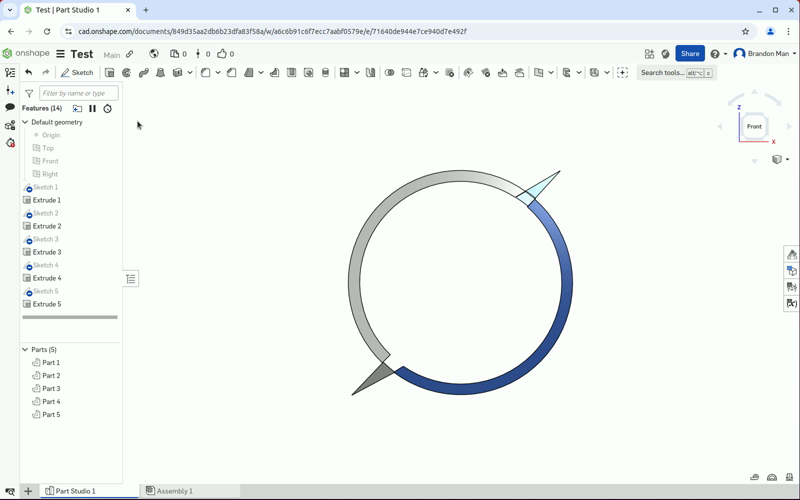
key(shift+h)
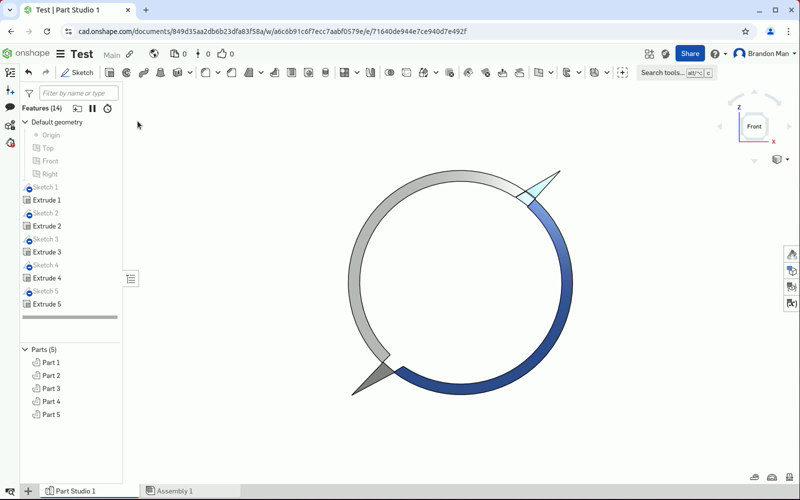
key(shift+h)
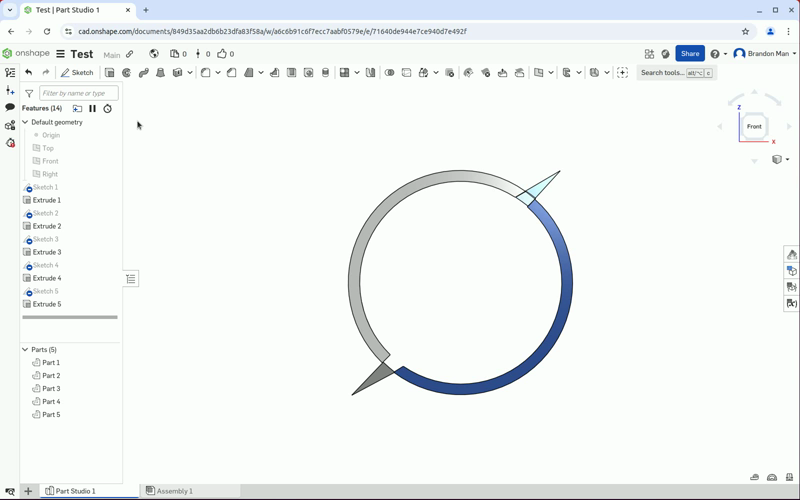
mouse_move(73, 189)
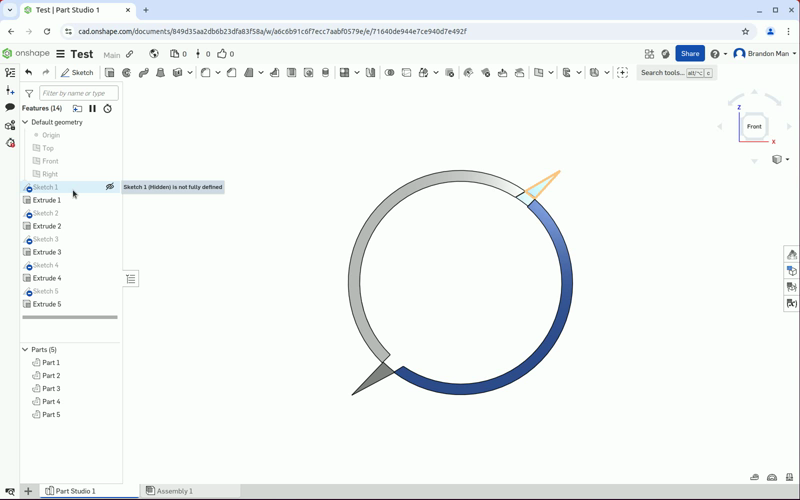
click(73, 189)
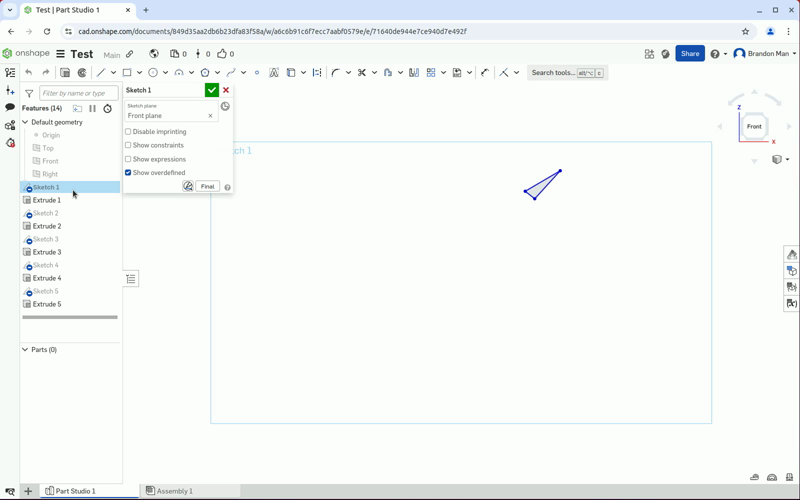
mouse_move(229, 92)
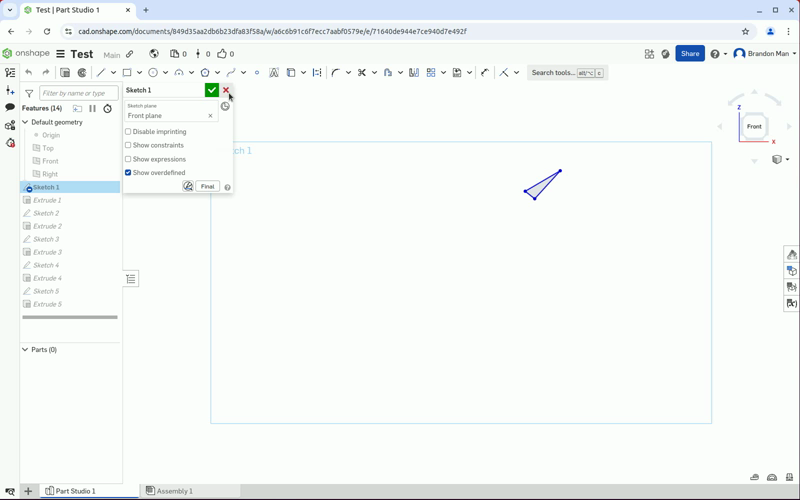
click(229, 92)
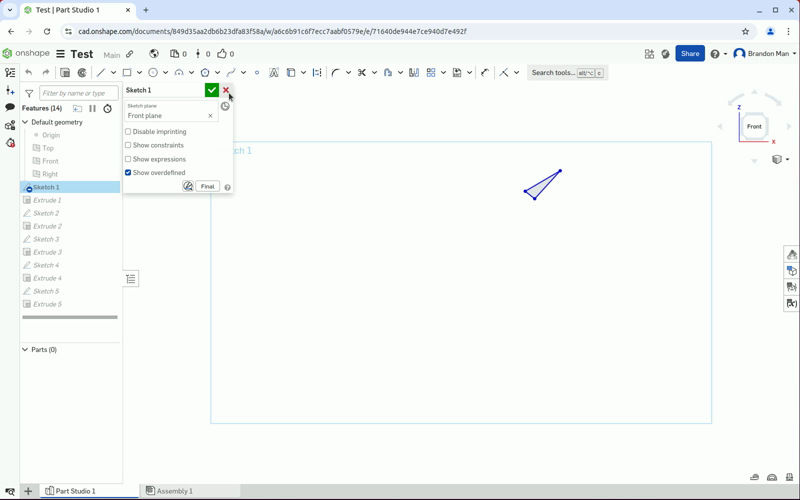
key(shift+s)
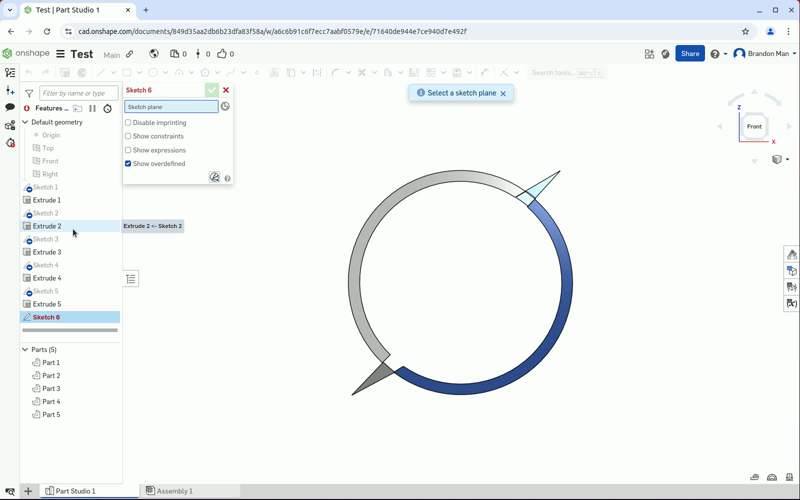
scroll(3)
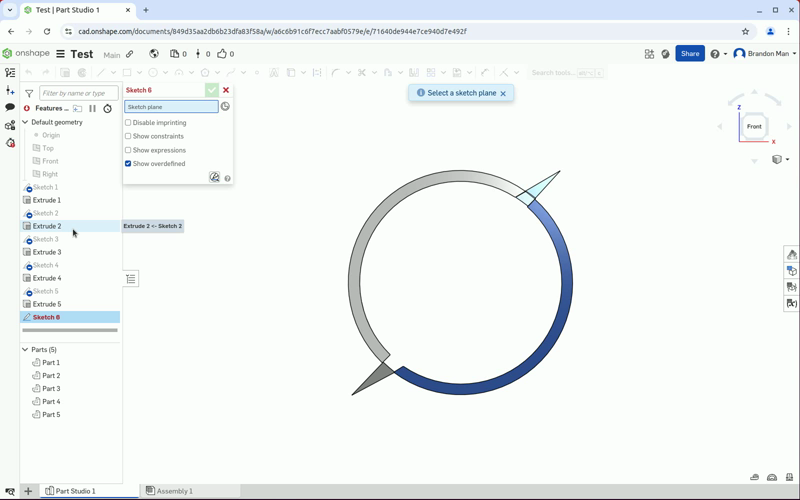
mouse_move(73, 163)
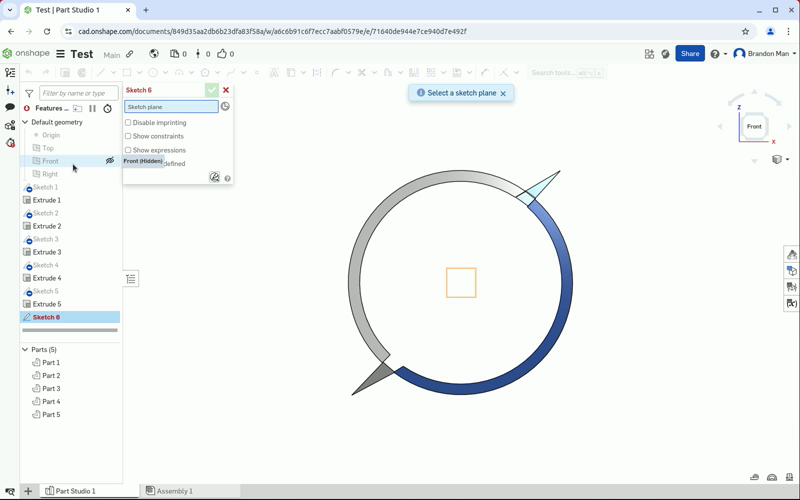
click(73, 163)
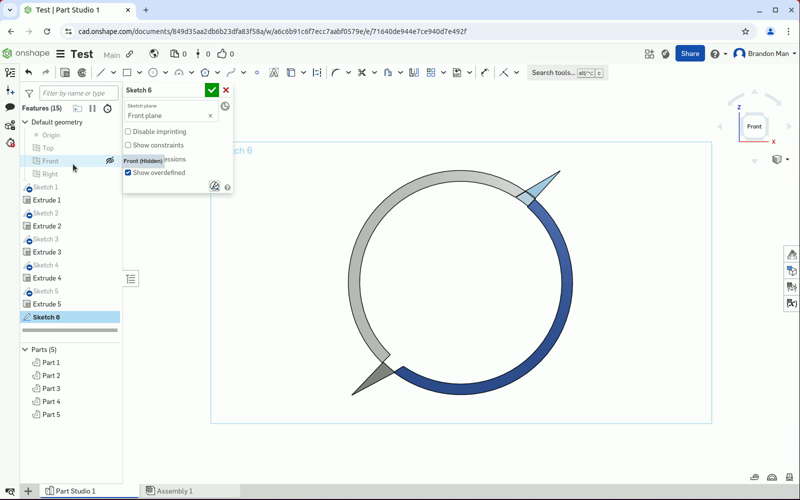
mouse_move(73, 352)
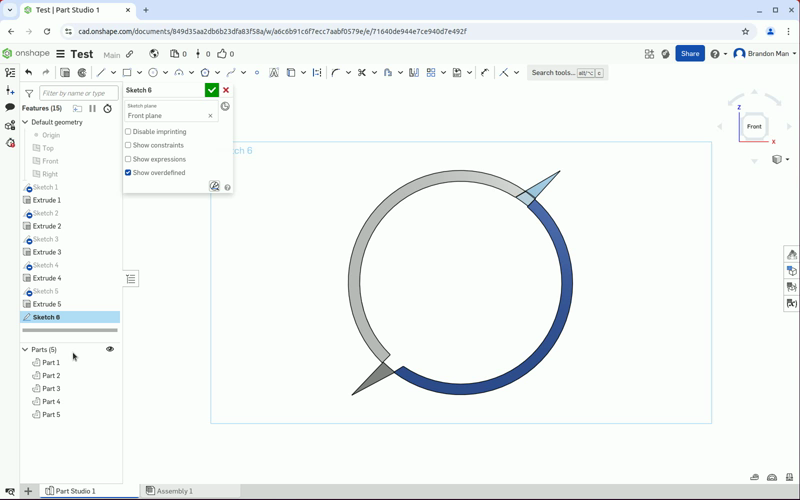
key(y)
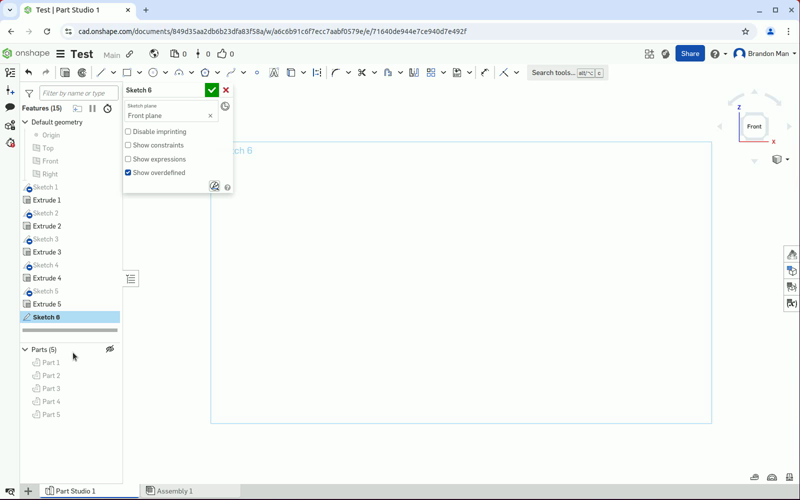
key(a)
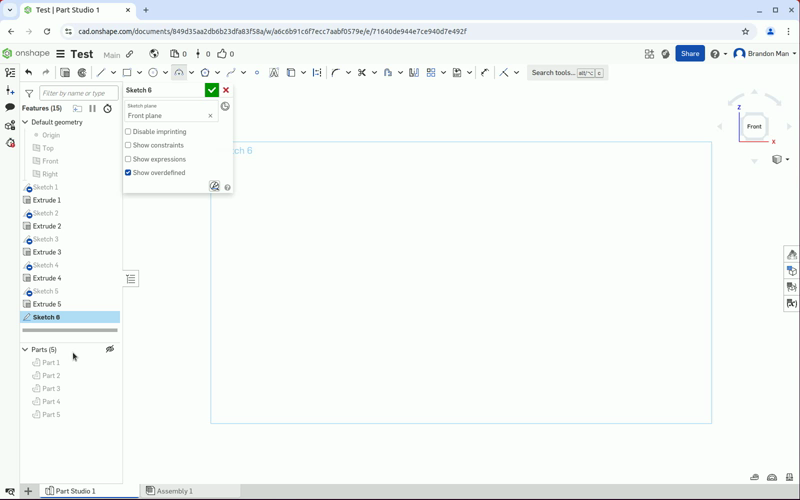
key_down(shift)
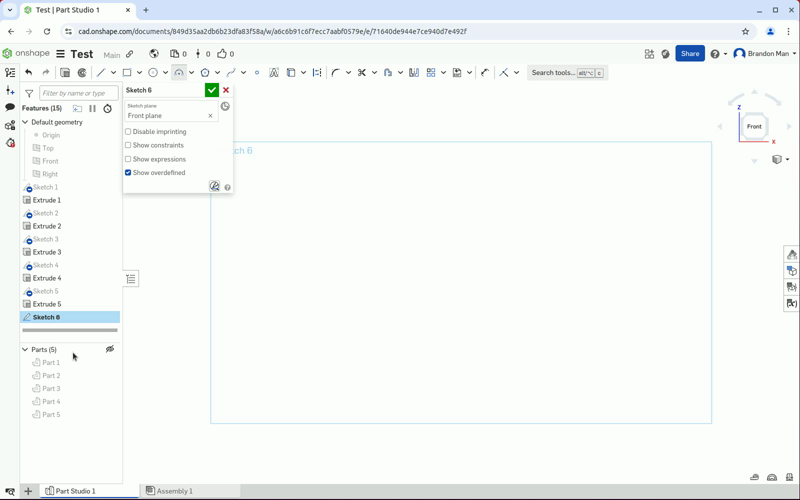
mouse_move(382, 362)
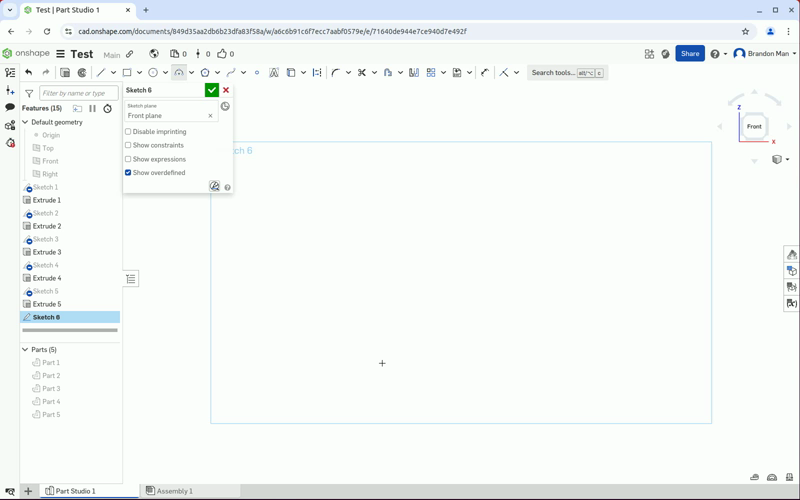
click(382, 362)
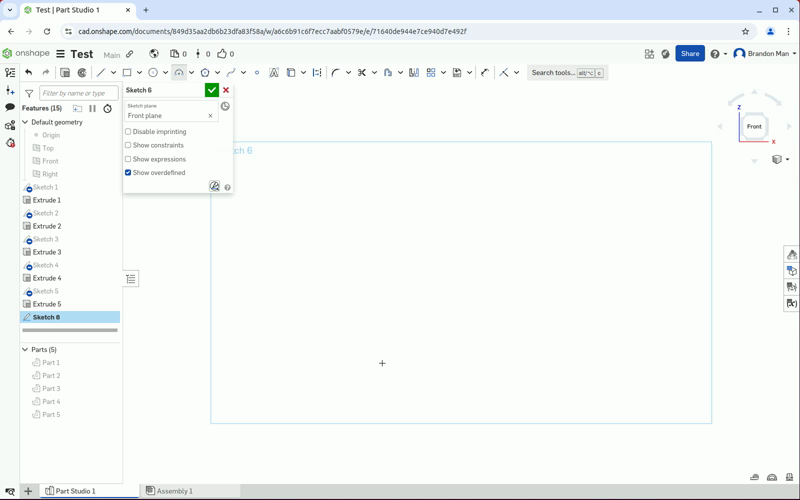
key_up(shift)
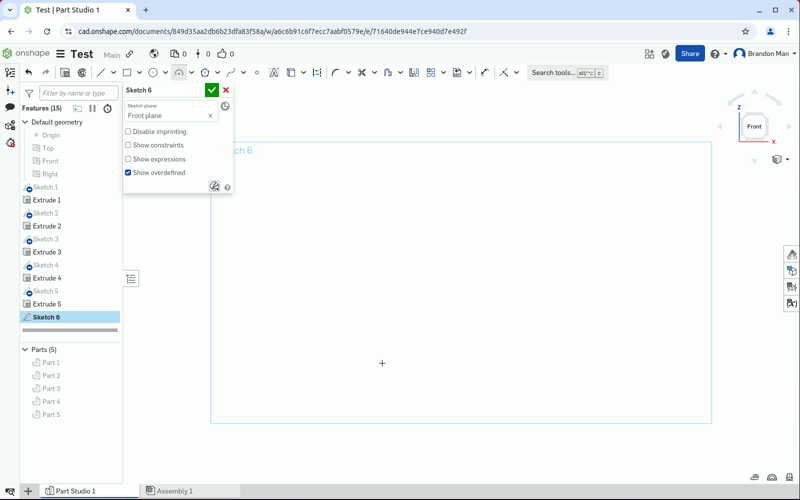
key_down(shift)
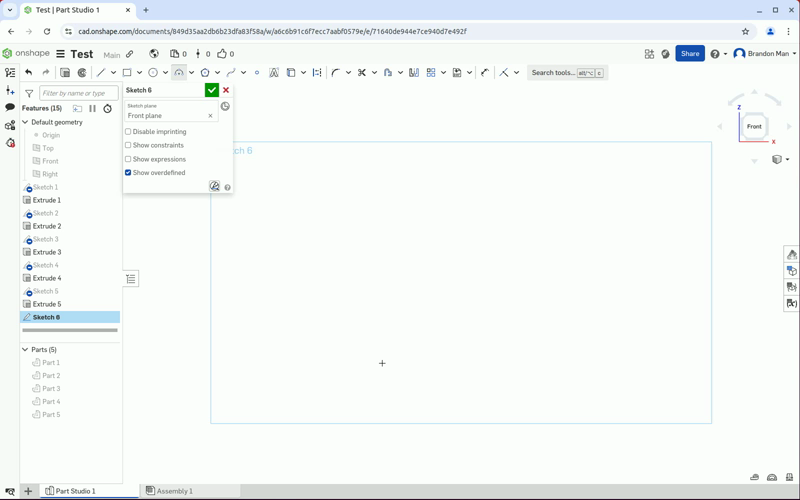
mouse_move(393, 372)
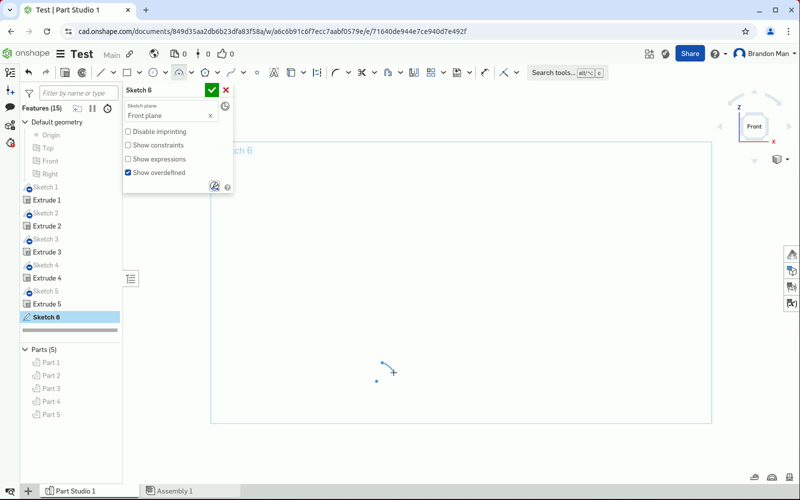
click(393, 372)
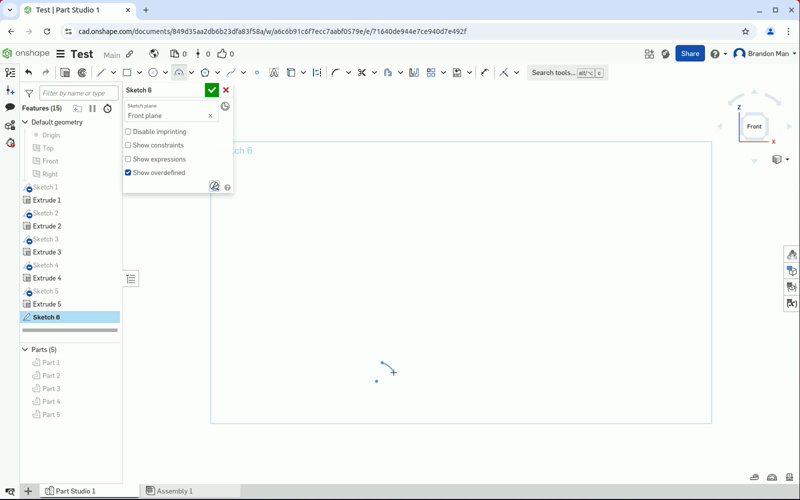
mouse_move(387, 367)
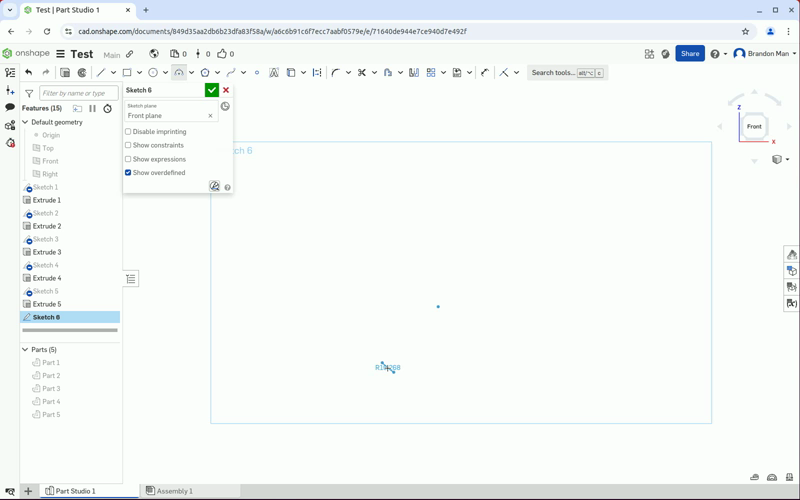
click(387, 367)
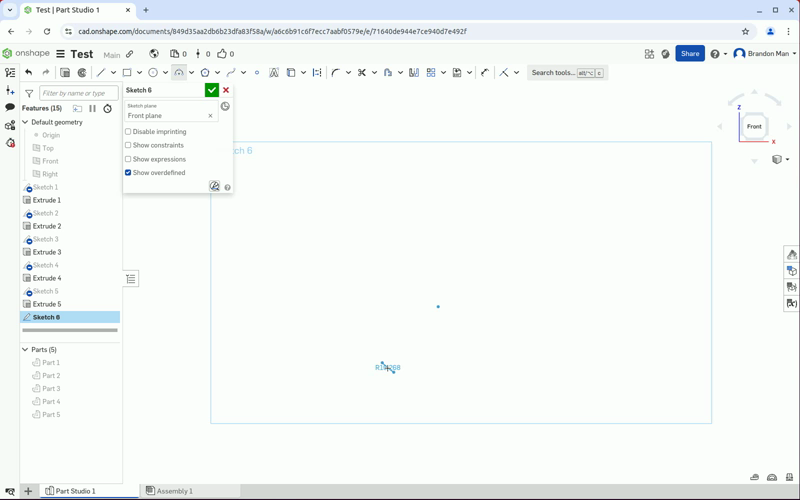
key_up(shift)
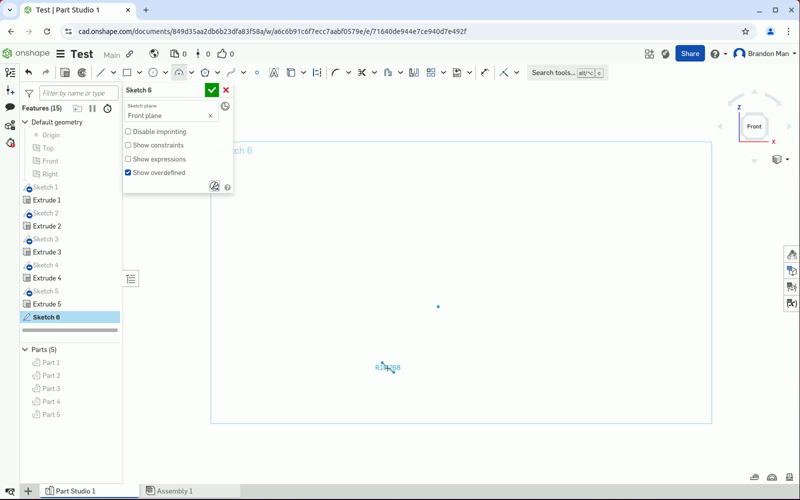
key(esc)
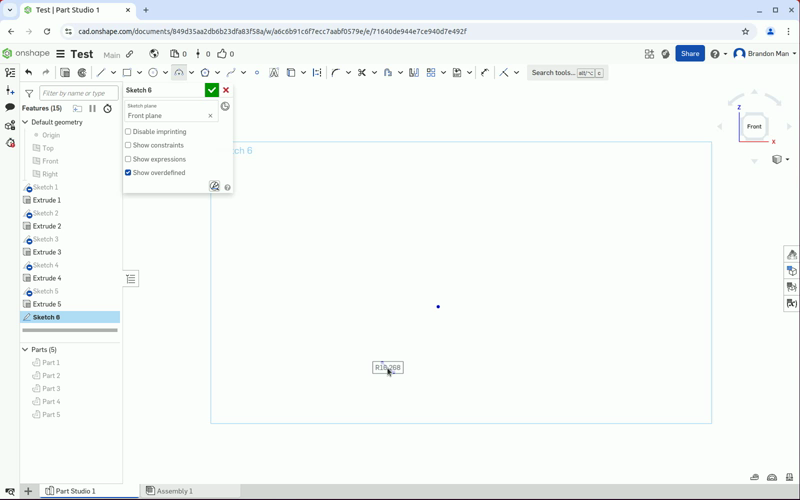
key(l)
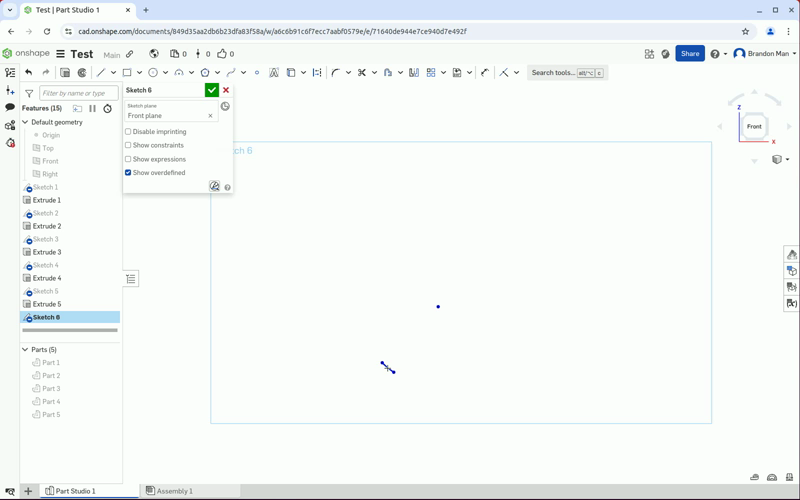
mouse_move(393, 372)
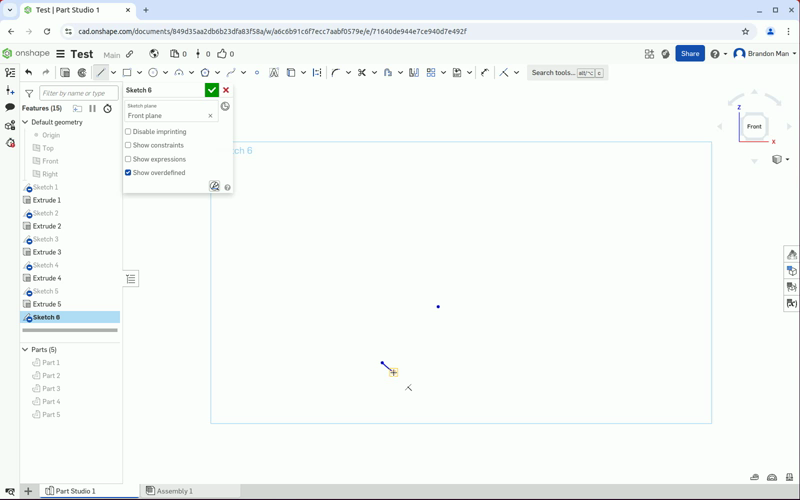
click(393, 372)
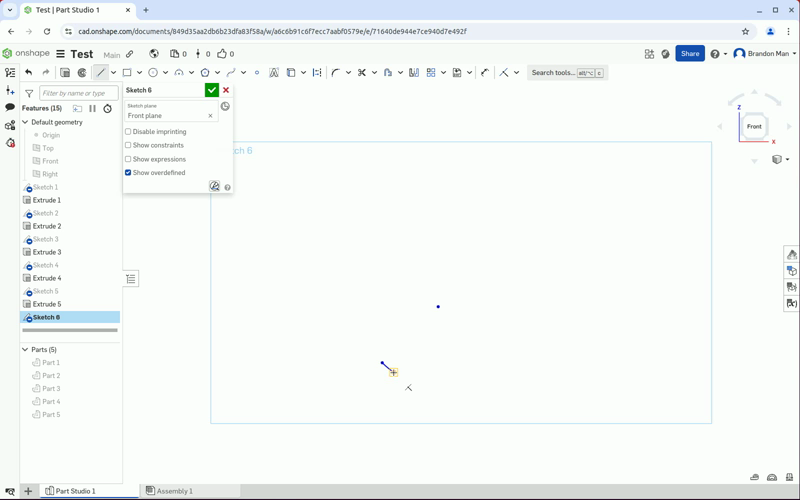
key_down(shift)
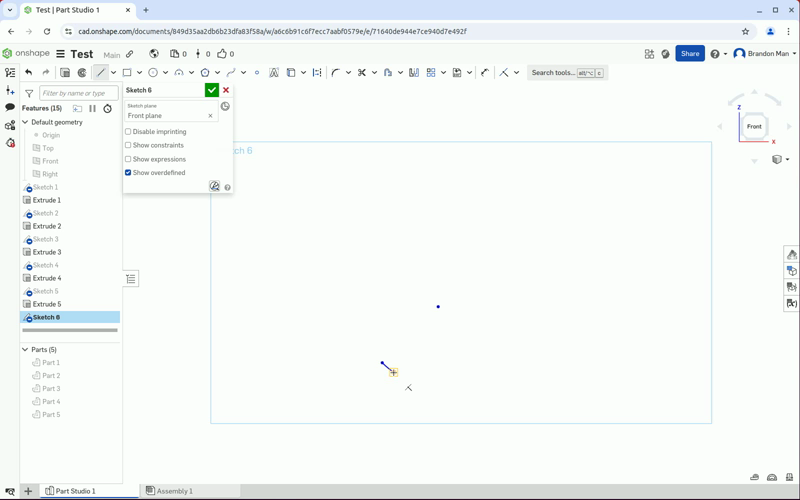
mouse_move(423, 372)
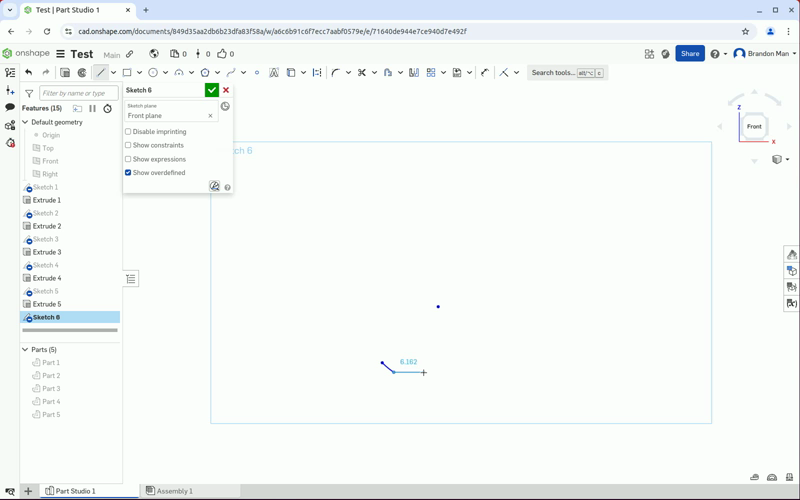
mouse_move(404, 366)
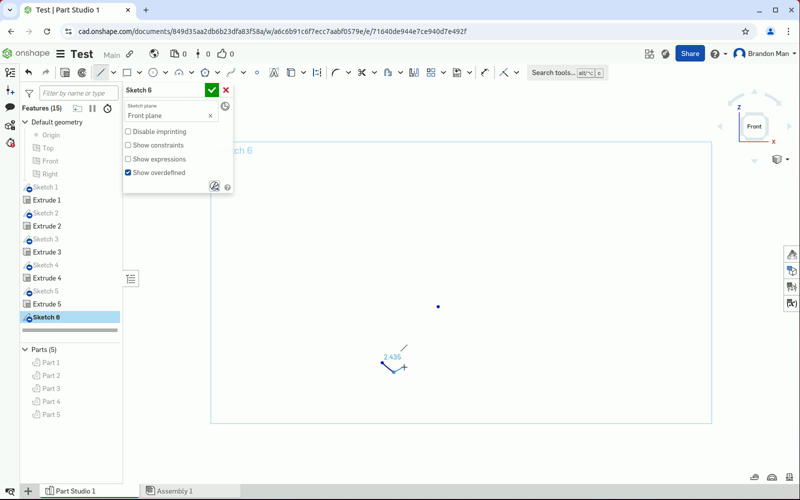
click(404, 366)
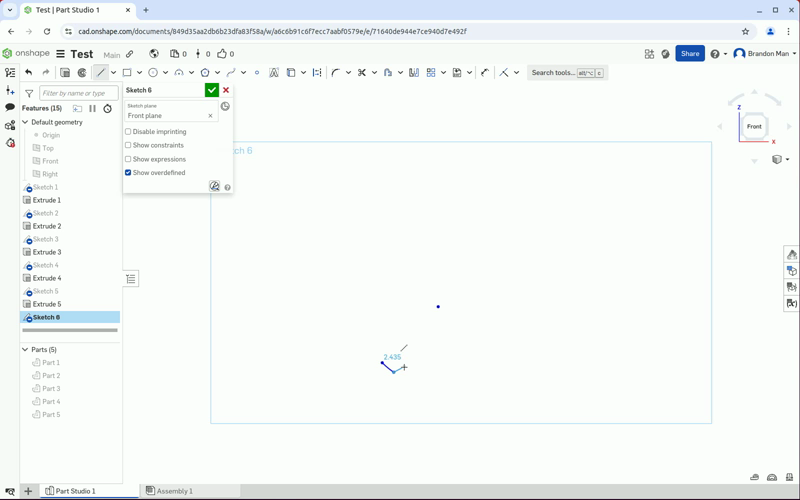
key_up(shift)
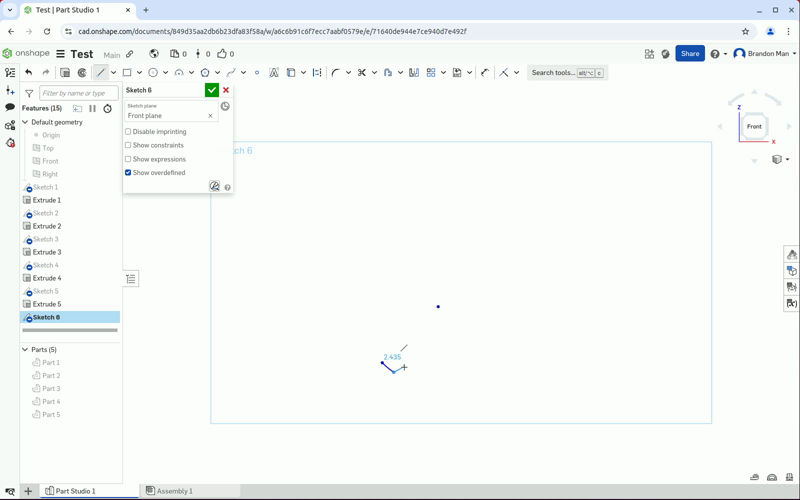
key(esc)
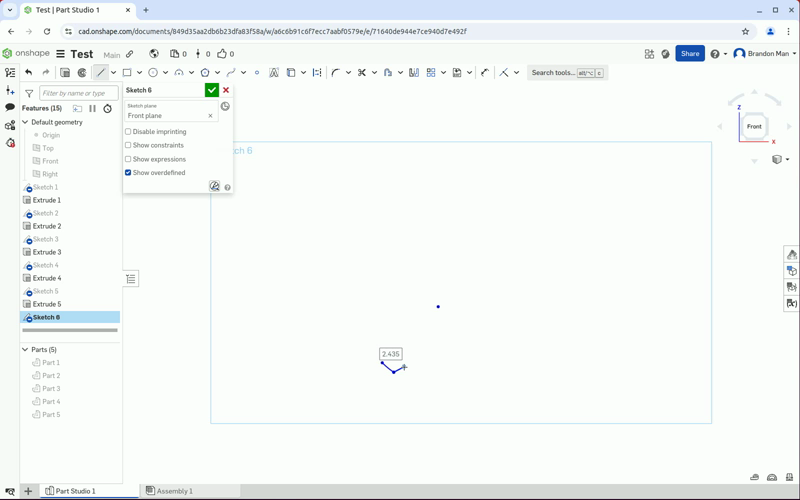
key(a)
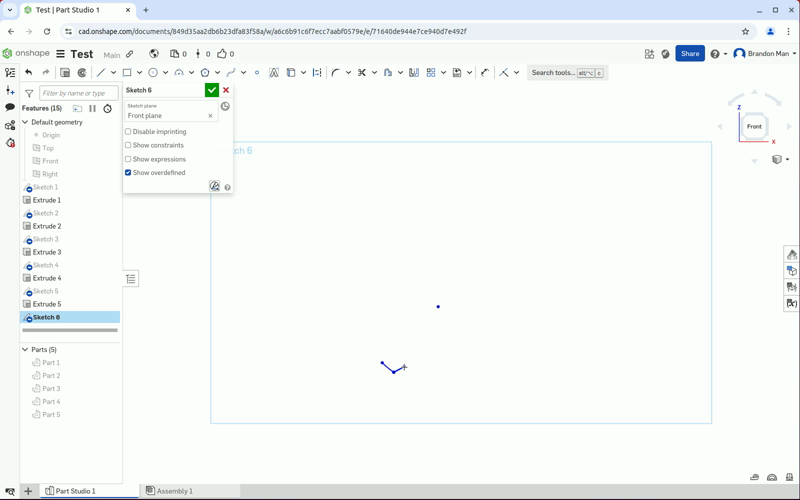
mouse_move(404, 366)
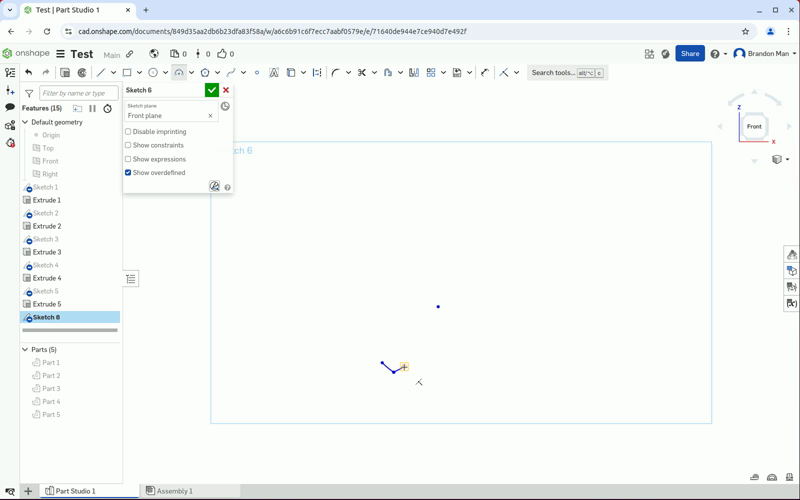
click(404, 366)
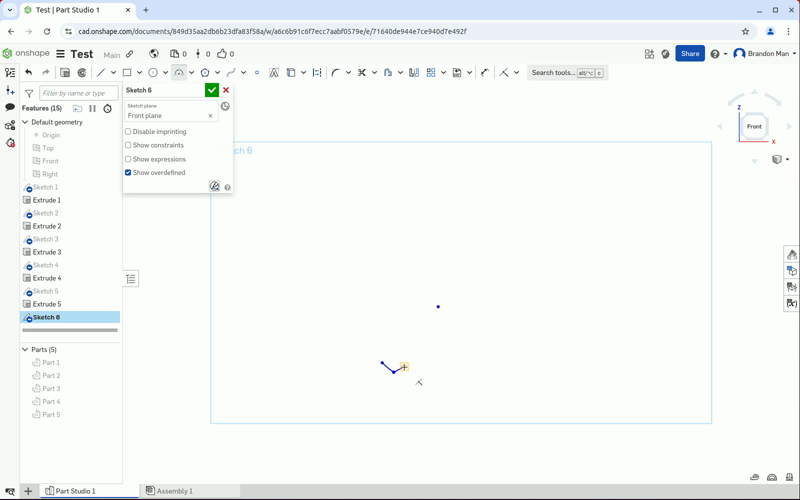
key_down(shift)
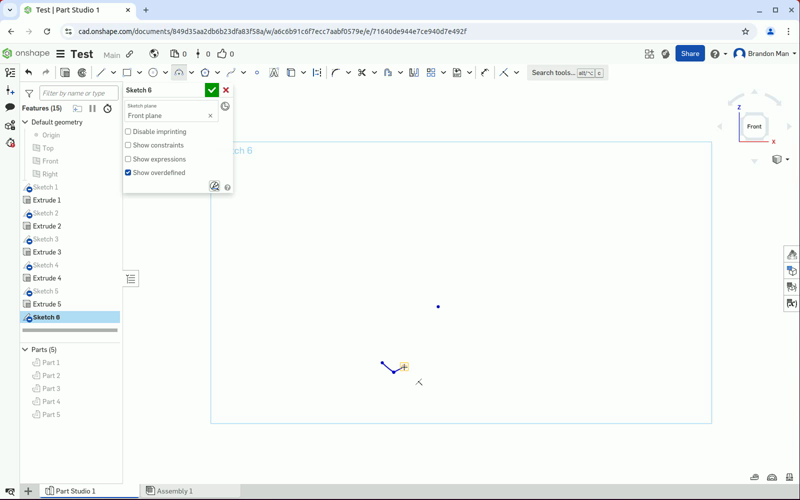
mouse_move(389, 354)
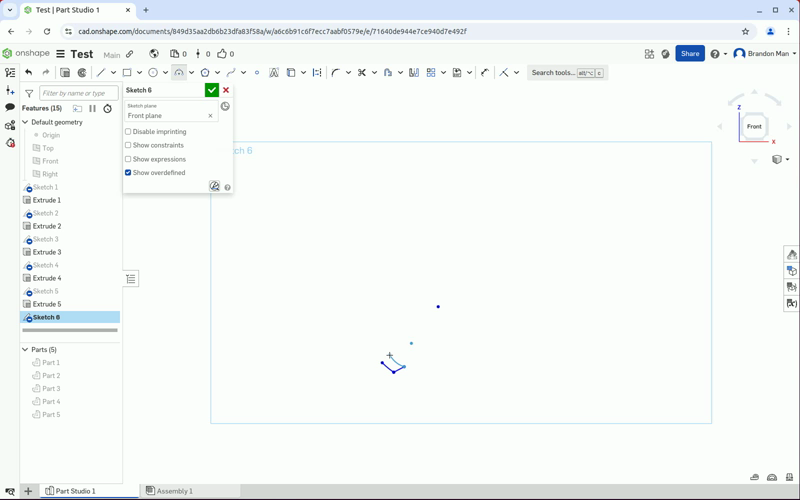
click(389, 354)
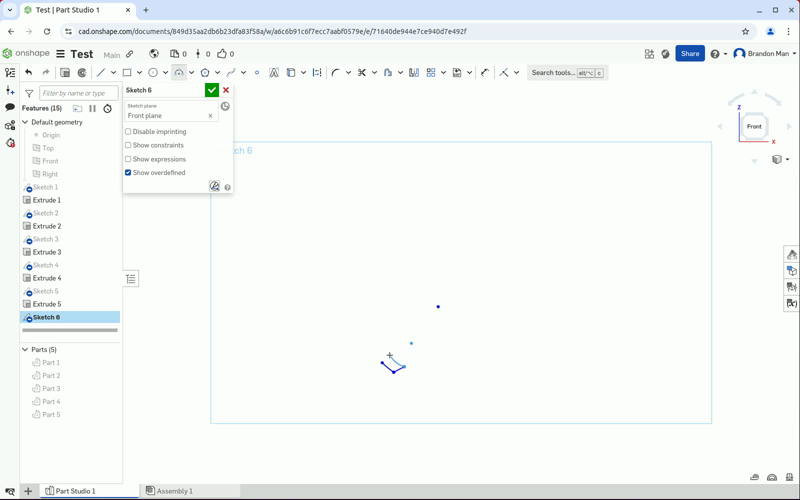
mouse_move(396, 360)
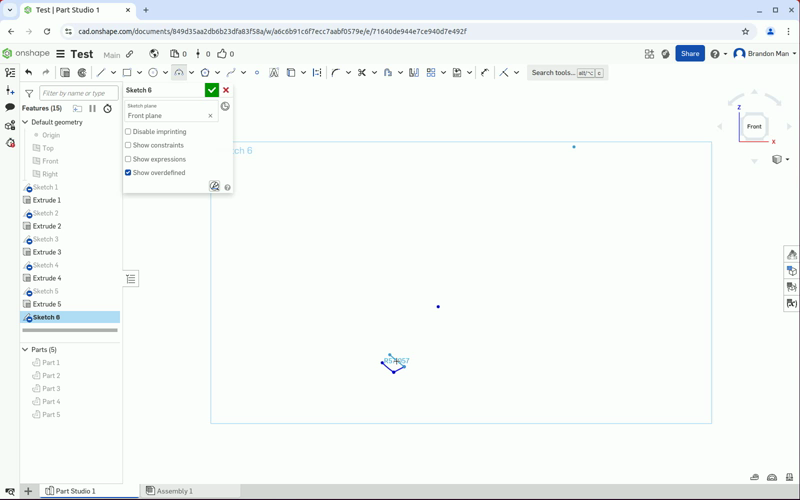
click(396, 360)
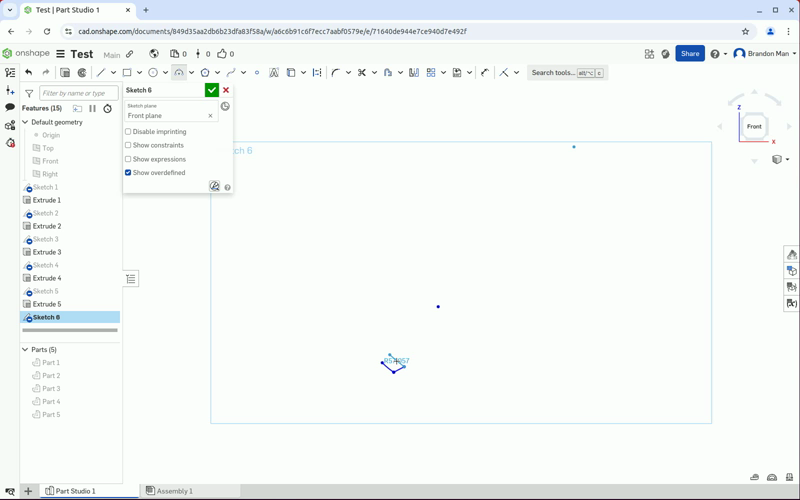
key_up(shift)
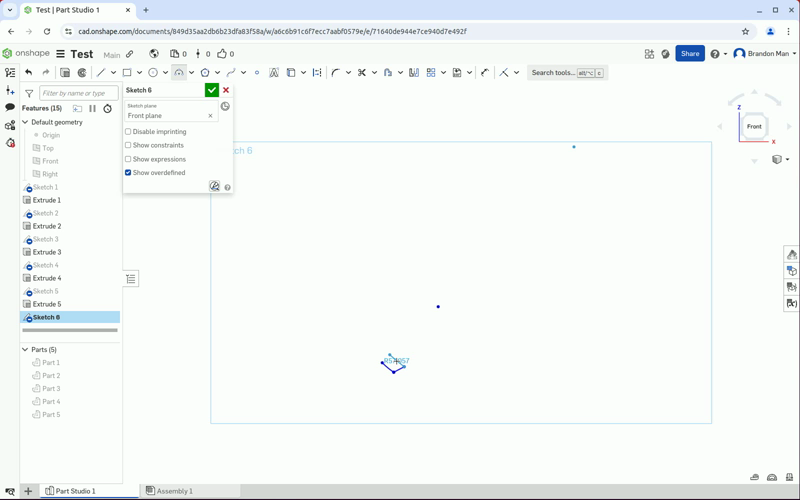
key(esc)
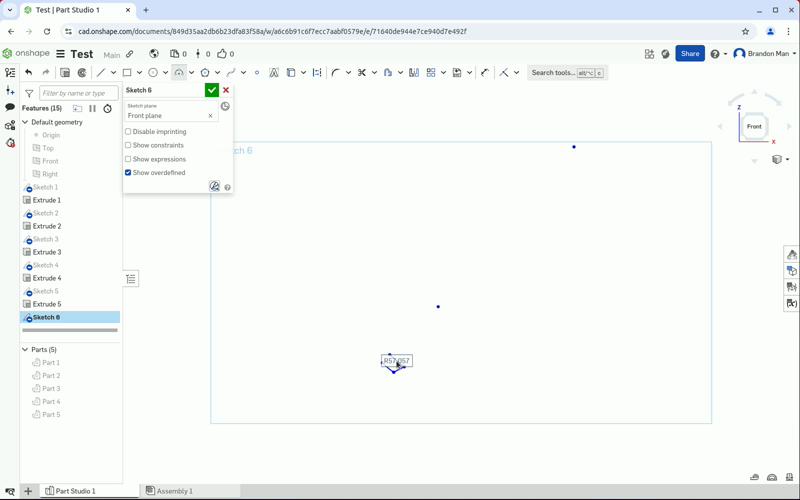
key(l)
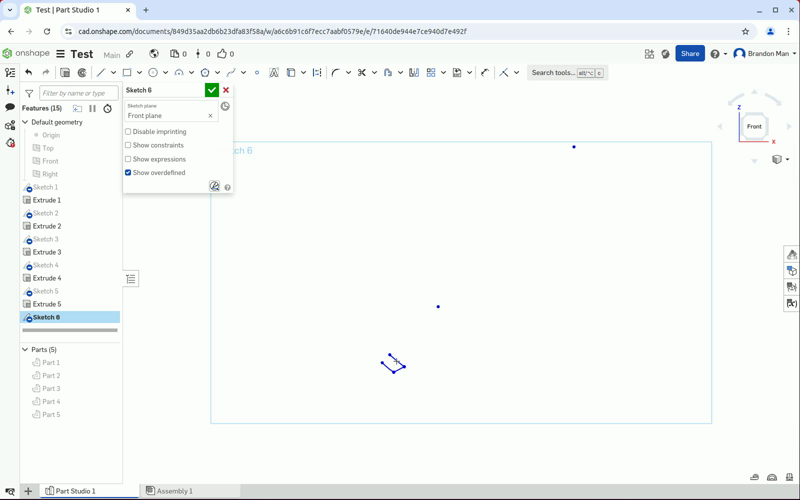
mouse_move(389, 354)
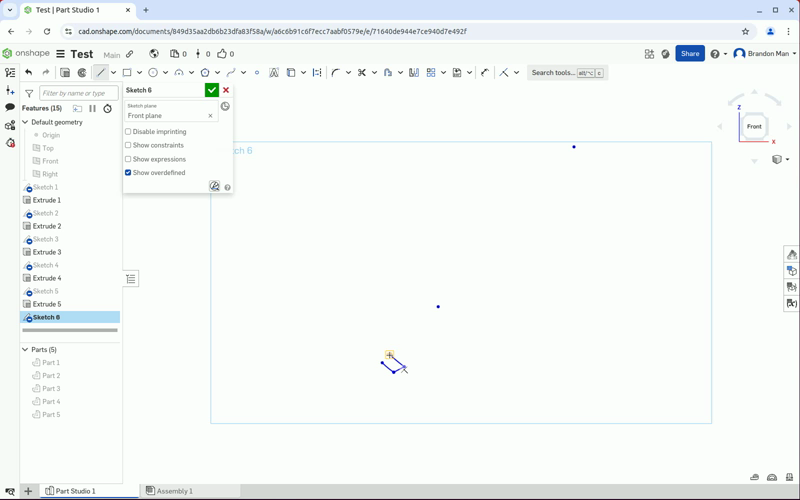
click(389, 354)
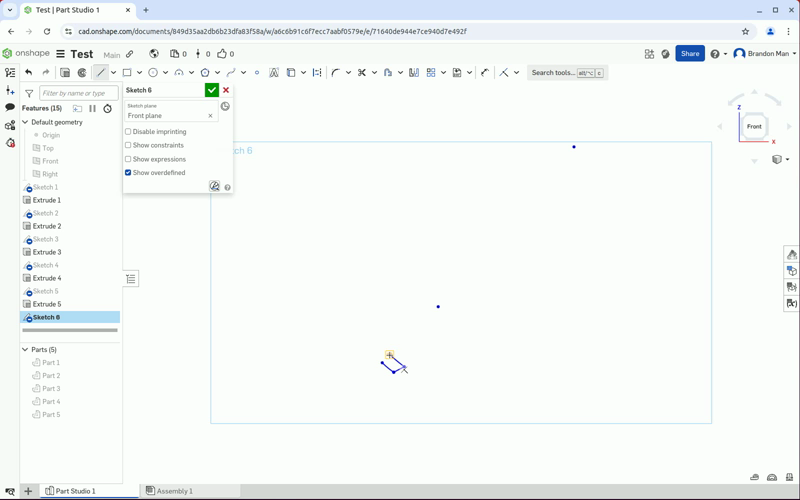
mouse_move(419, 354)
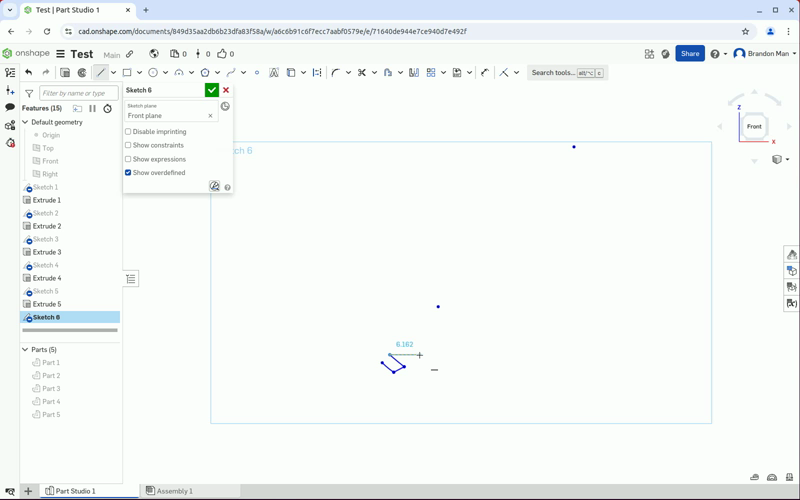
key_down(shift)
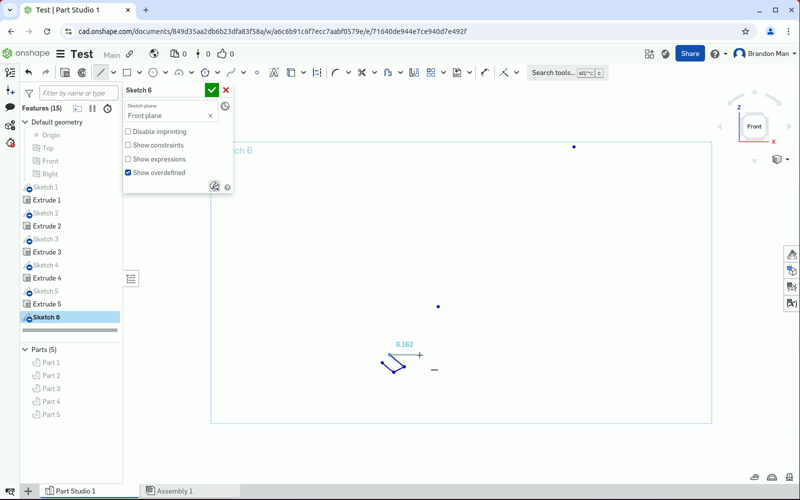
mouse_move(382, 362)
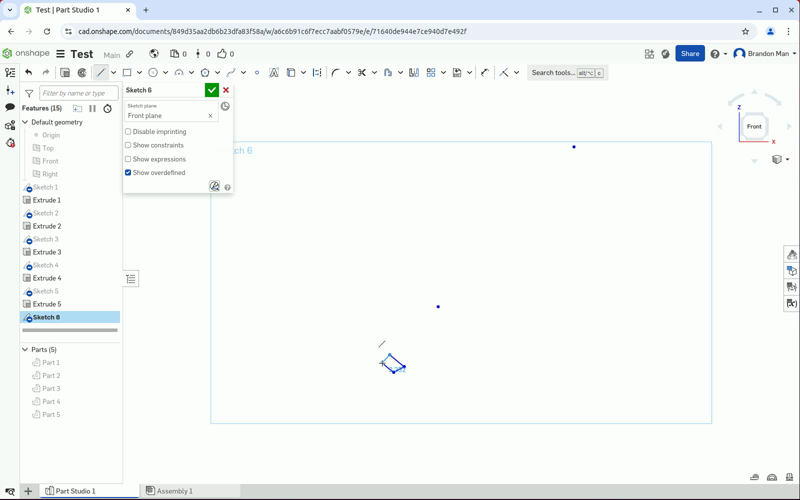
key_up(shift)
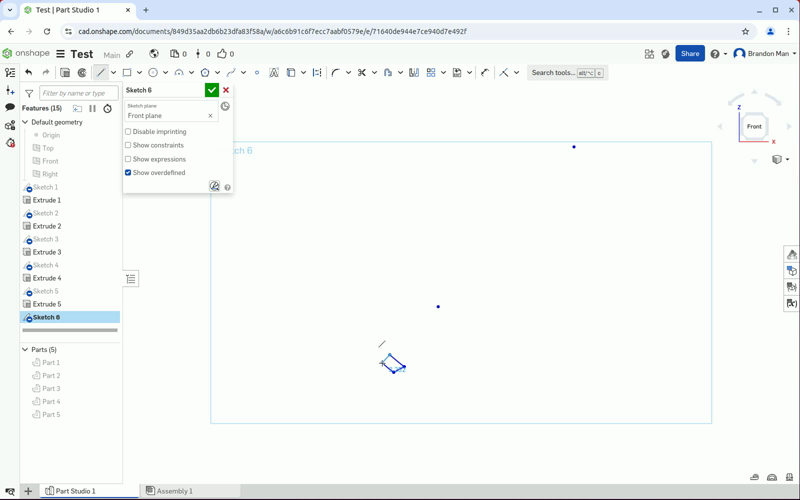
click(382, 362)
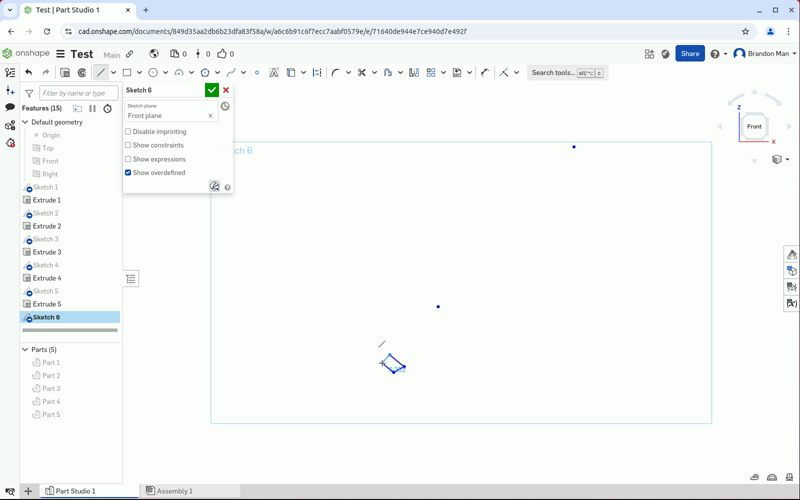
key(esc)
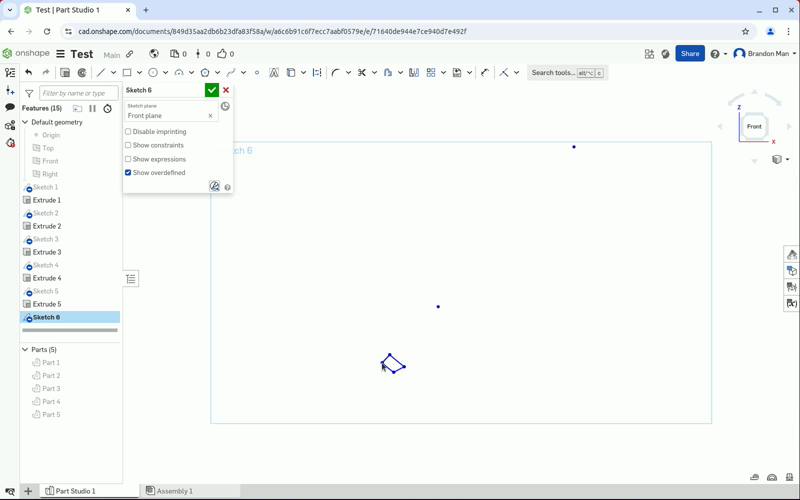
mouse_move(395, 369)
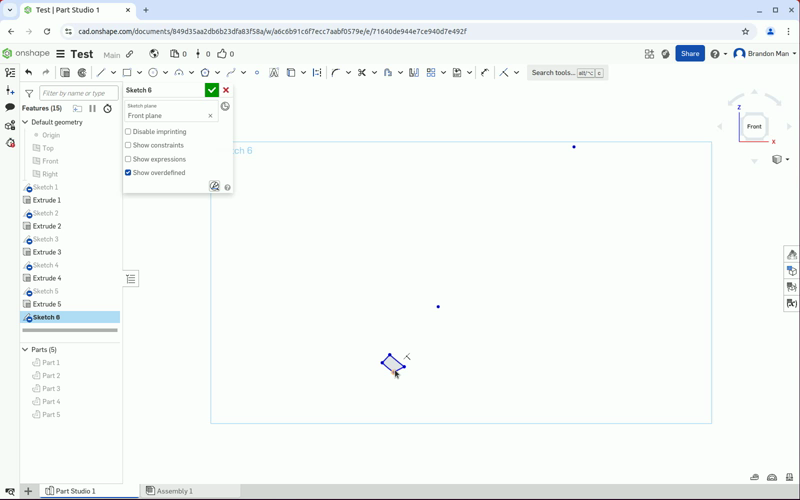
scroll(6)
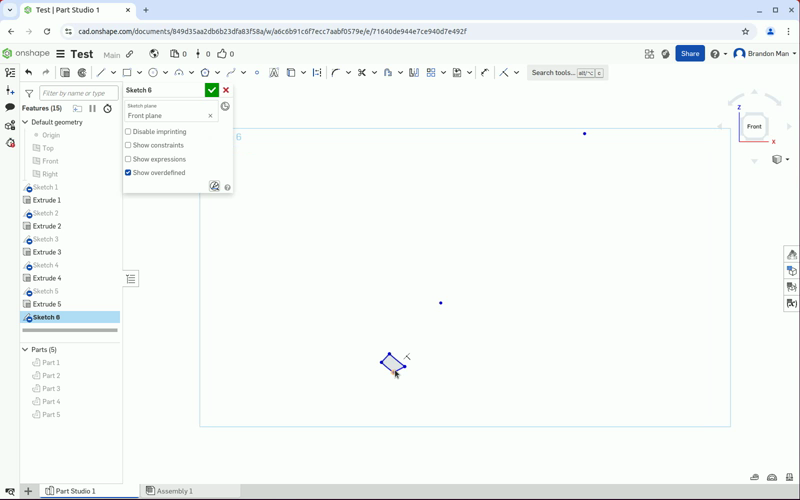
scroll(6)
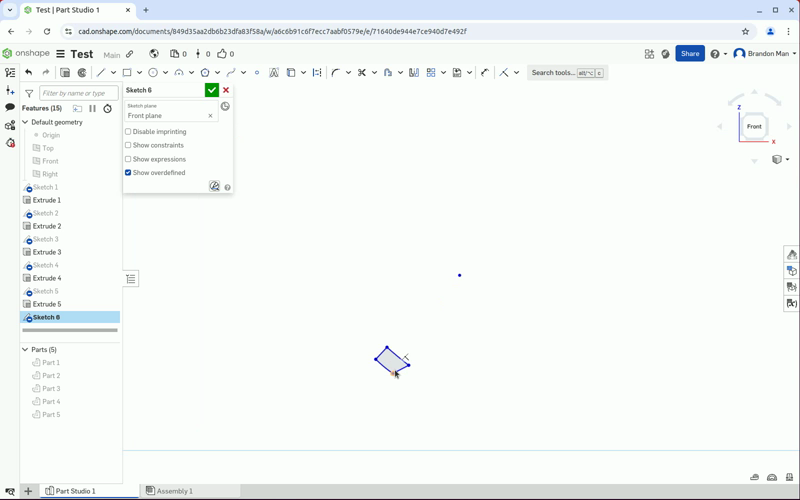
scroll(6)
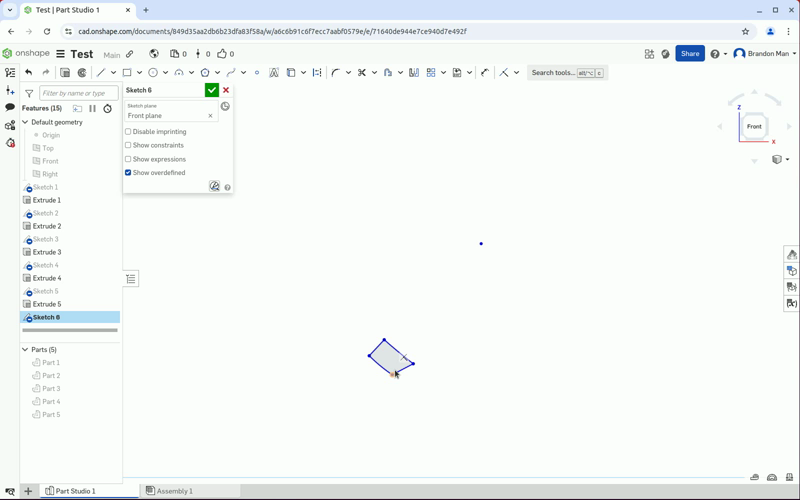
scroll(6)
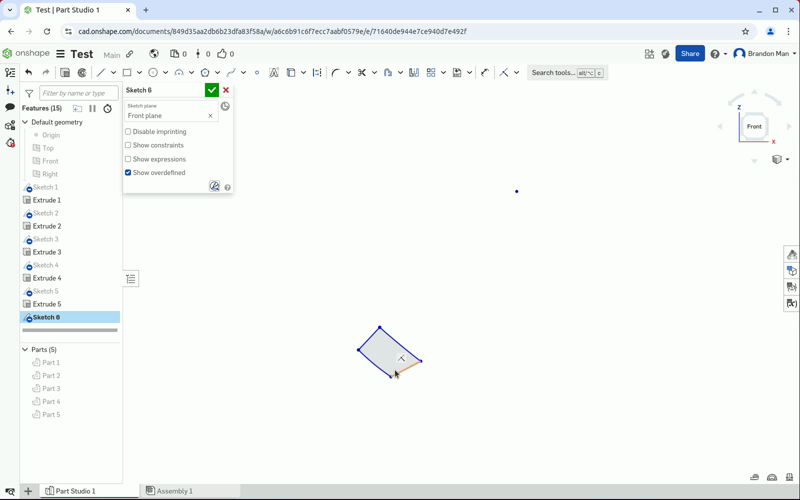
scroll(6)
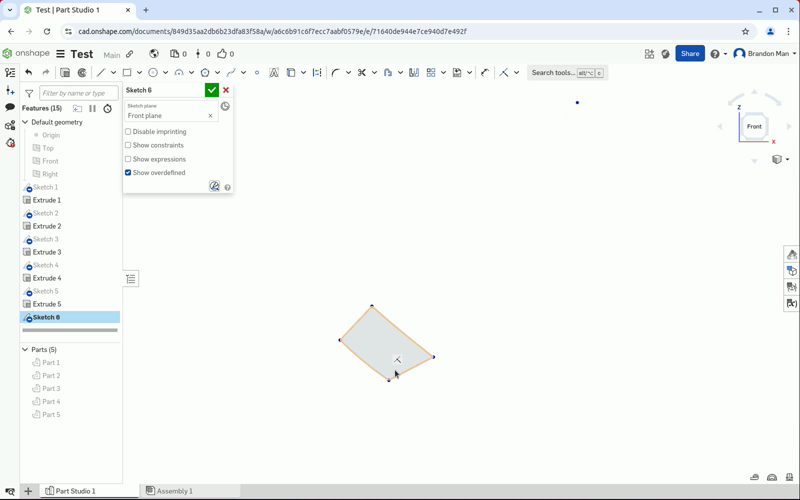
scroll(6)
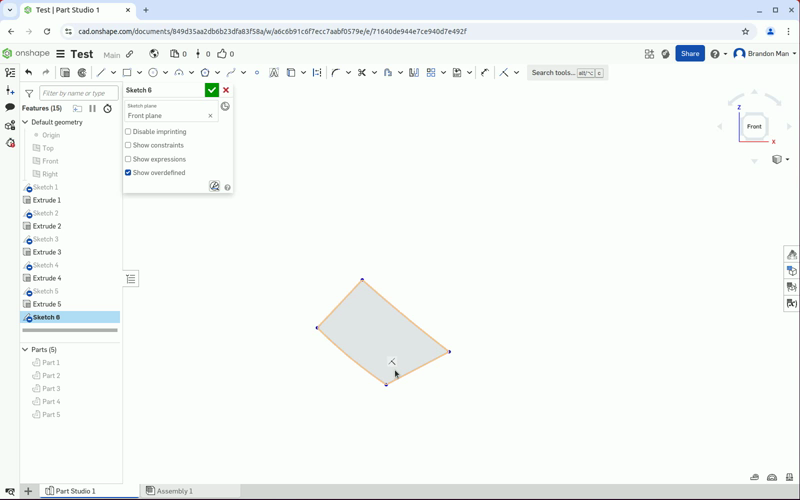
scroll(6)
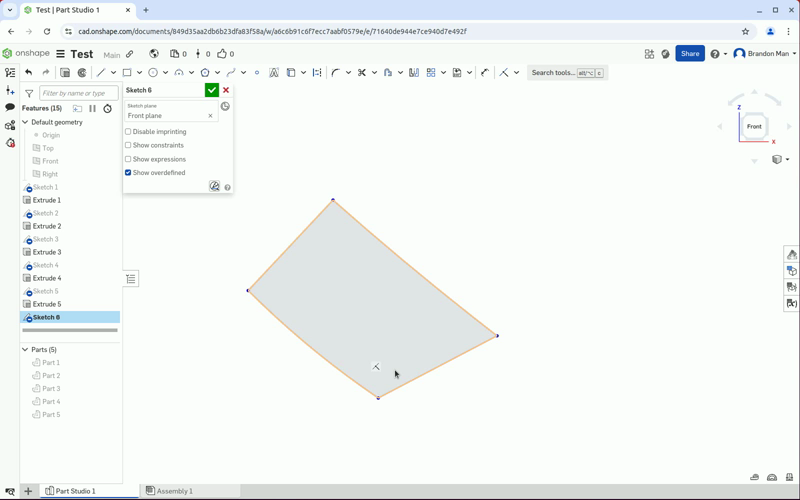
click(395, 369)
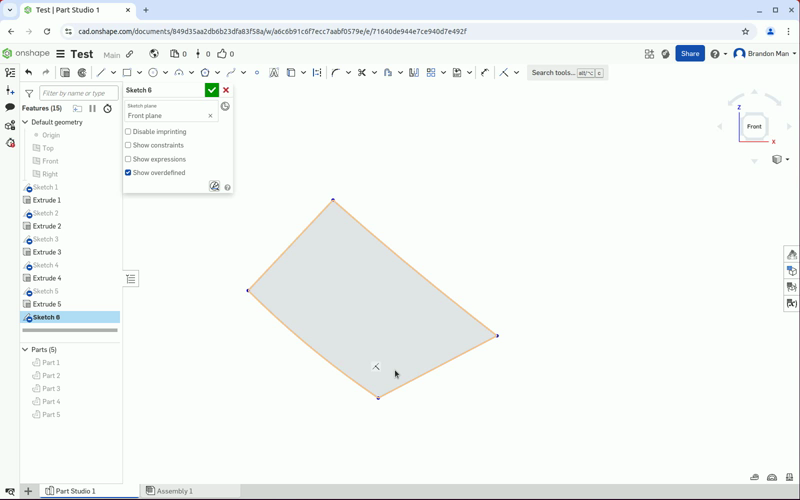
scroll(-6)
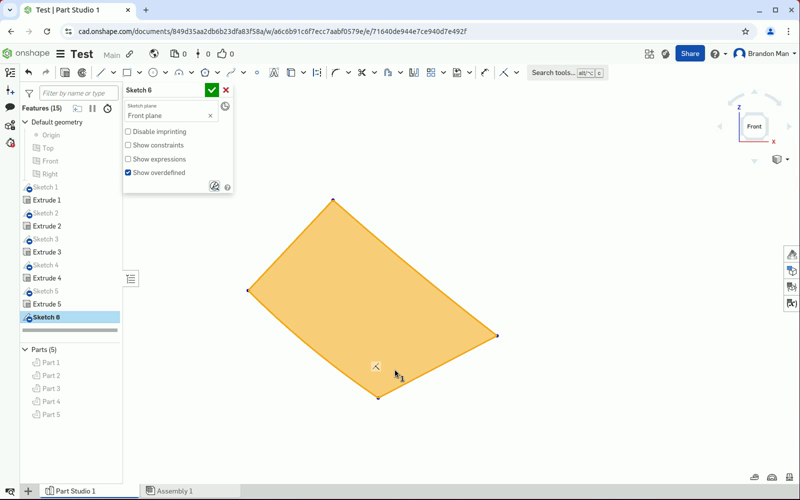
scroll(-6)
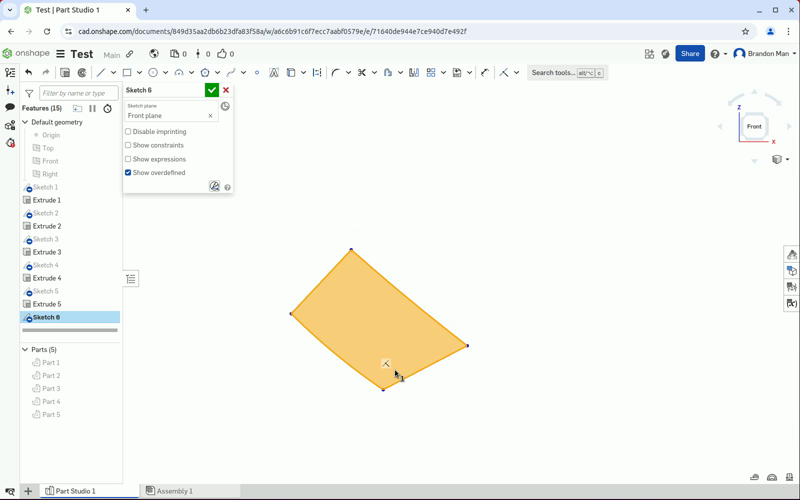
scroll(-6)
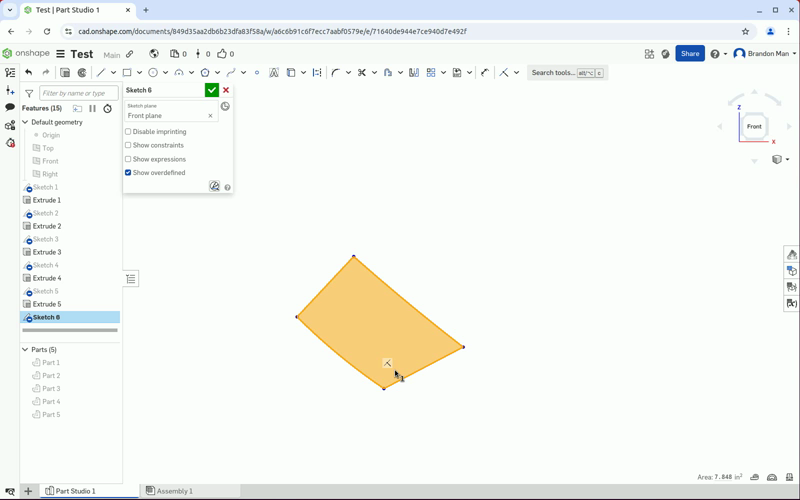
scroll(-6)
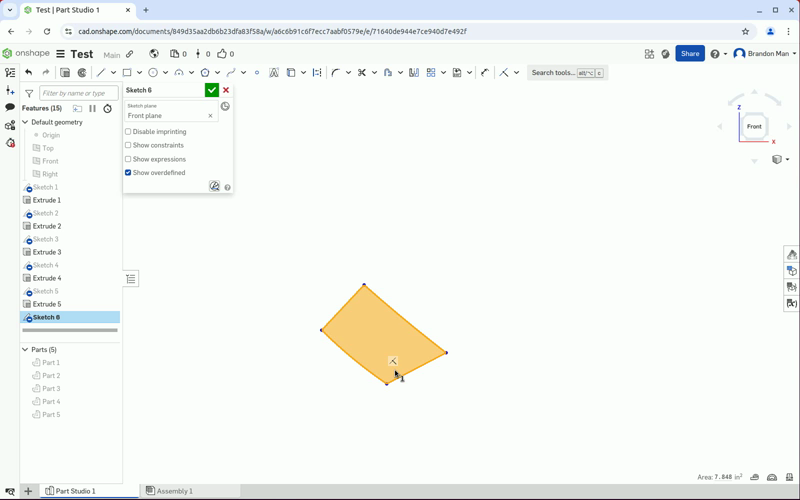
scroll(-6)
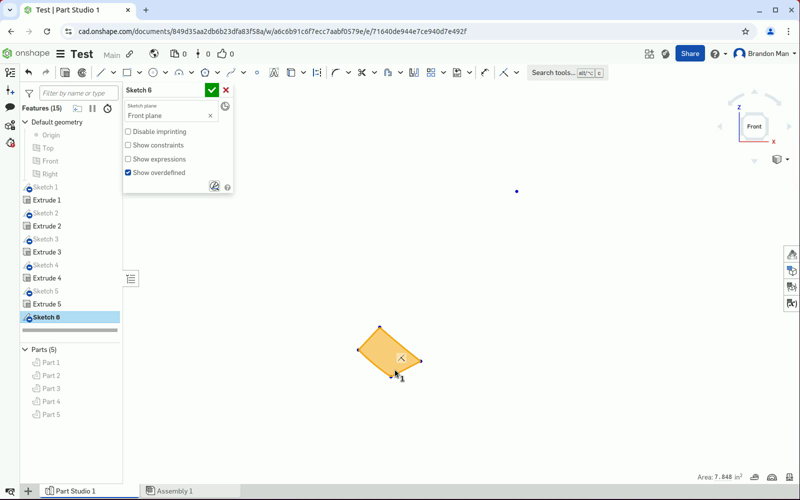
scroll(-6)
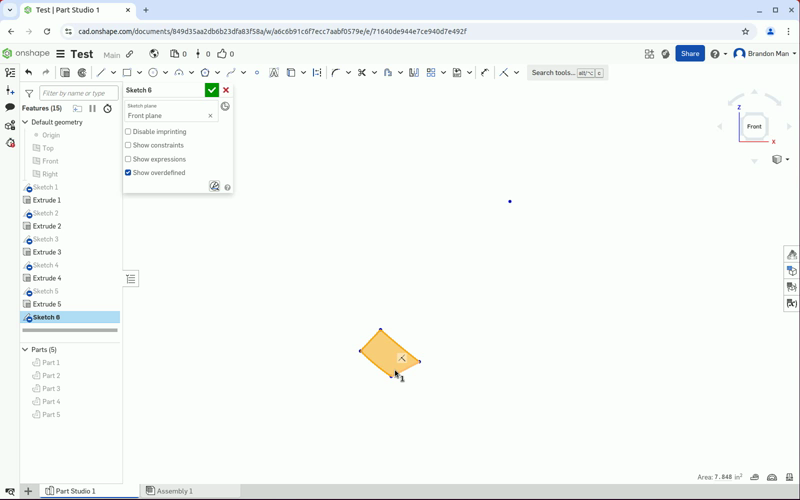
scroll(-6)
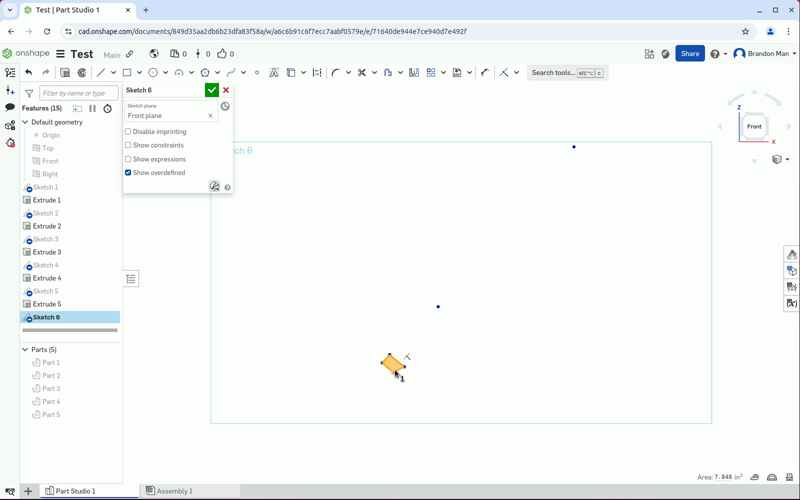
mouse_move(73, 352)
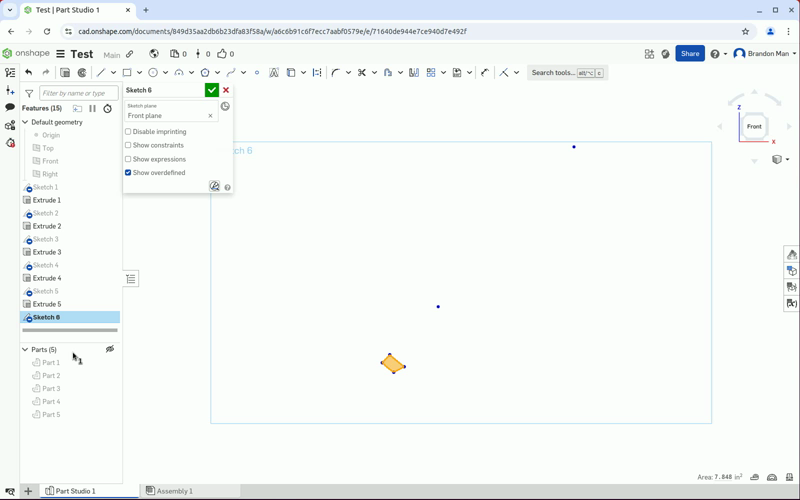
key(shift+y)
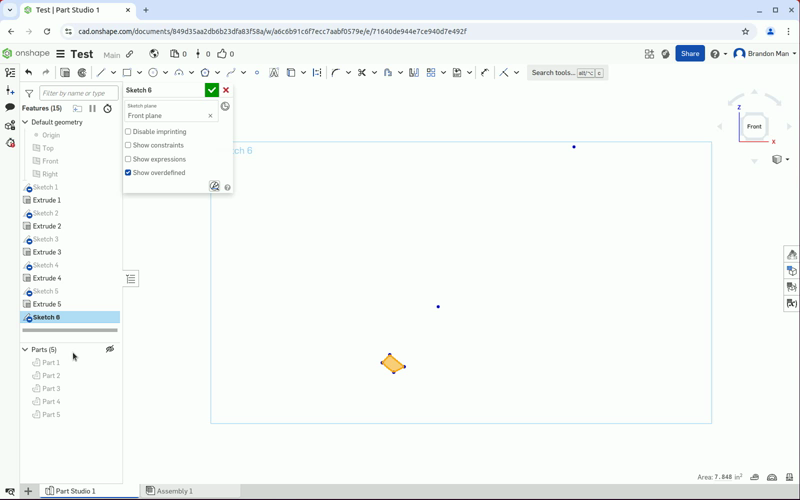
key(shift+e)
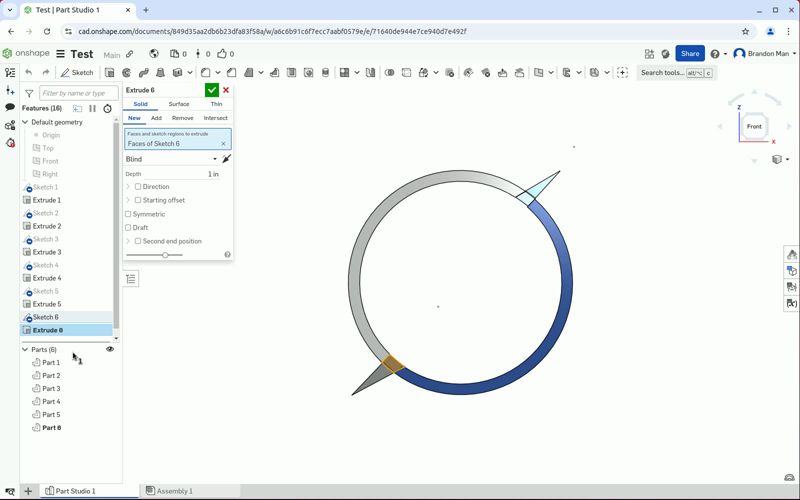
mouse_move(143, 106)
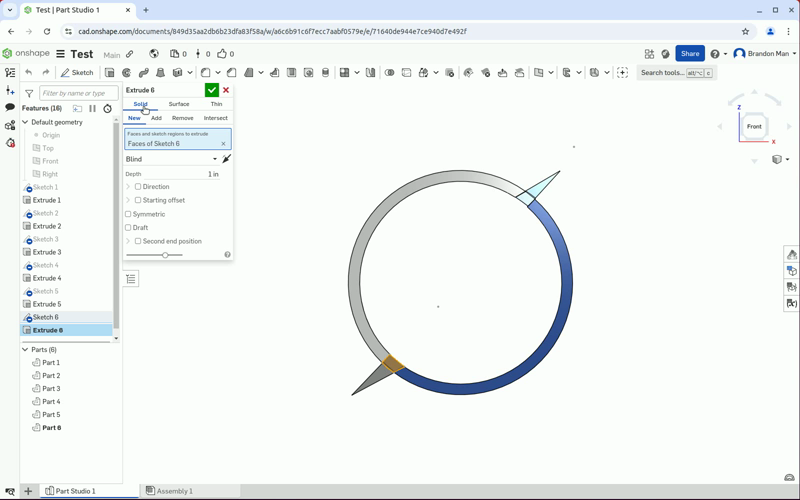
click(143, 106)
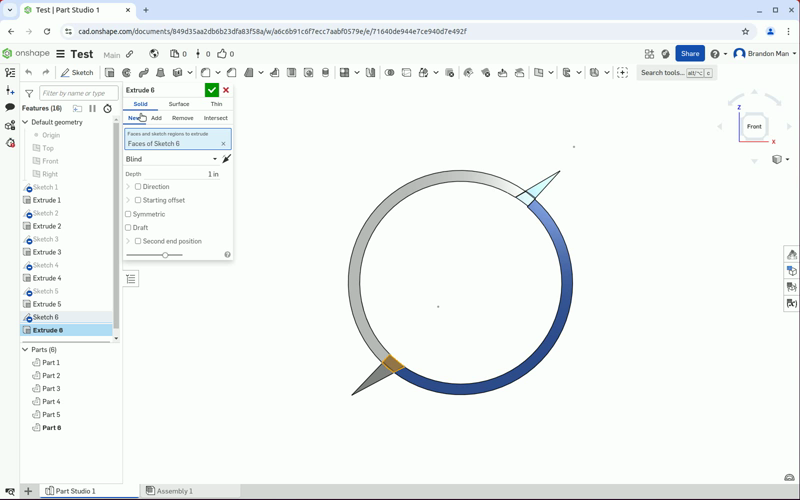
mouse_move(137, 120)
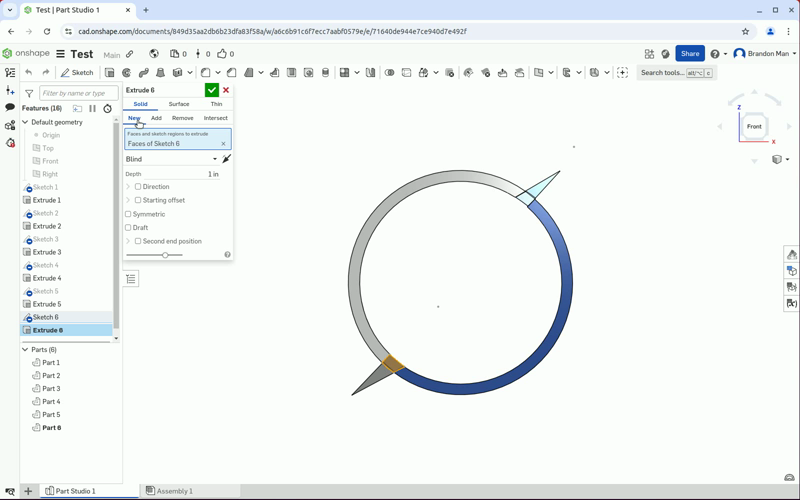
click(137, 120)
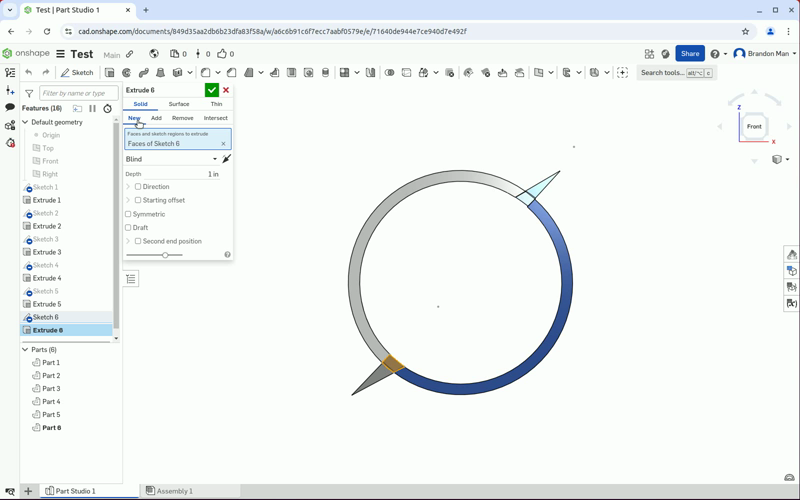
key(tab, 4)
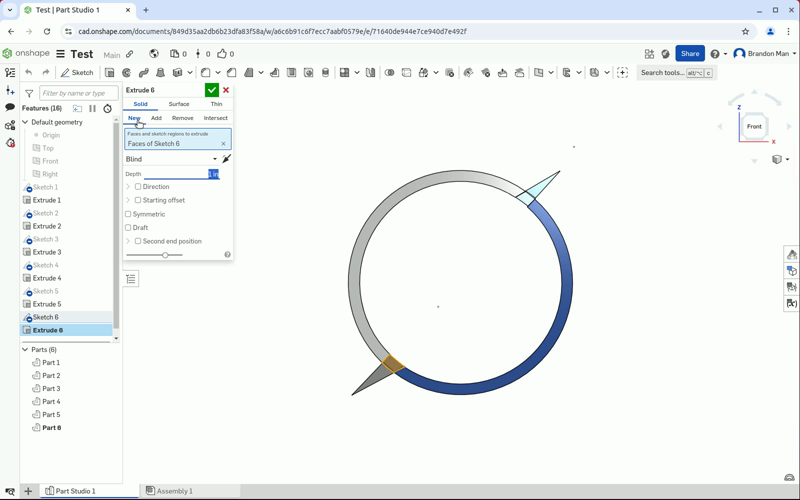
text(2.648)
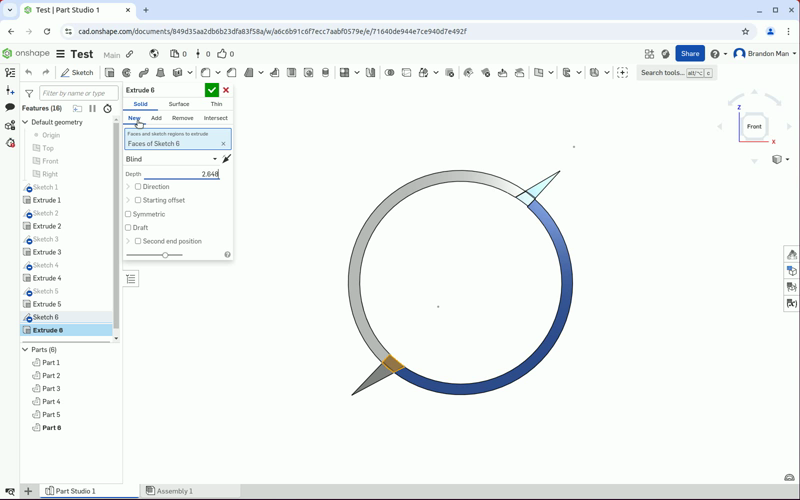
key(enter)
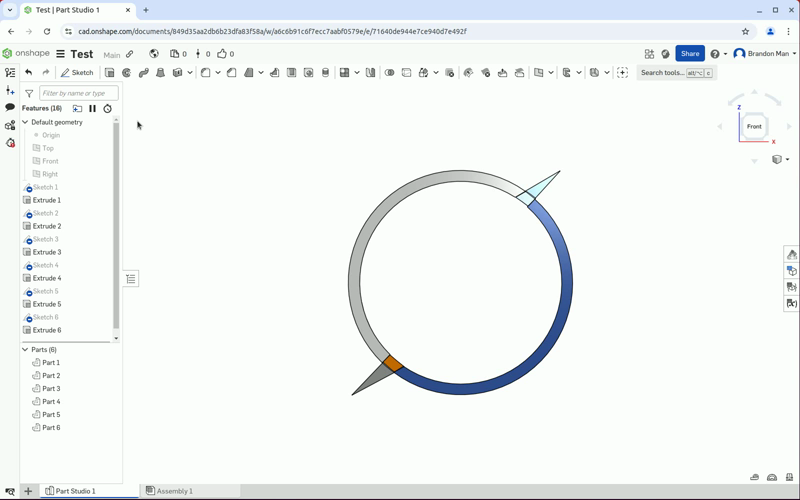
key(shift+h)
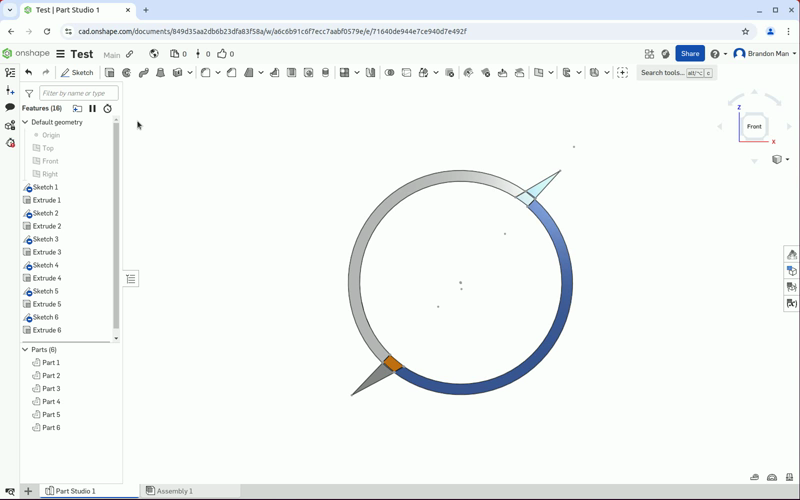
key(shift+h)
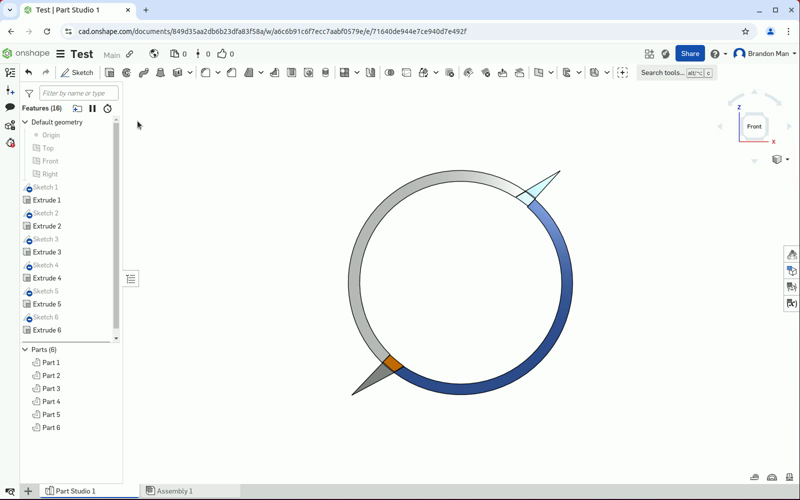
mouse_move(69, 189)
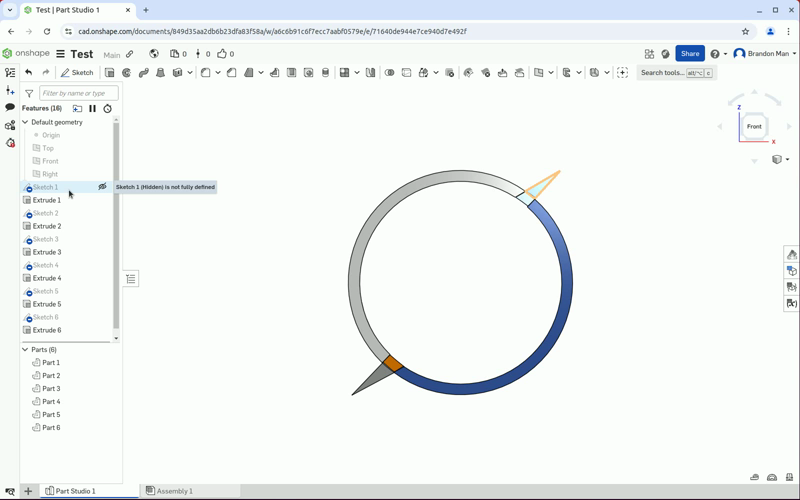
click(69, 189)
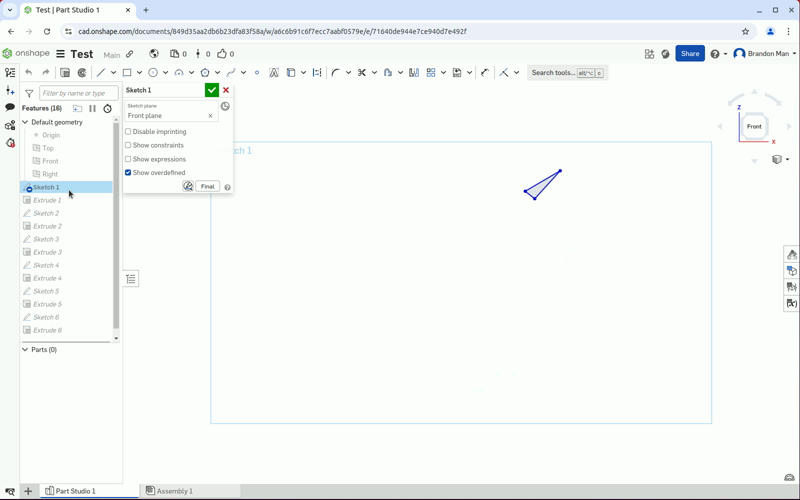
mouse_move(229, 92)
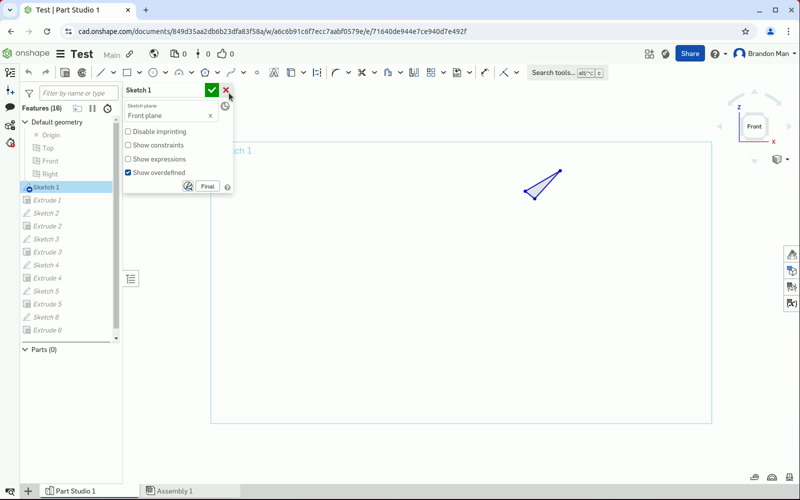
click(229, 92)
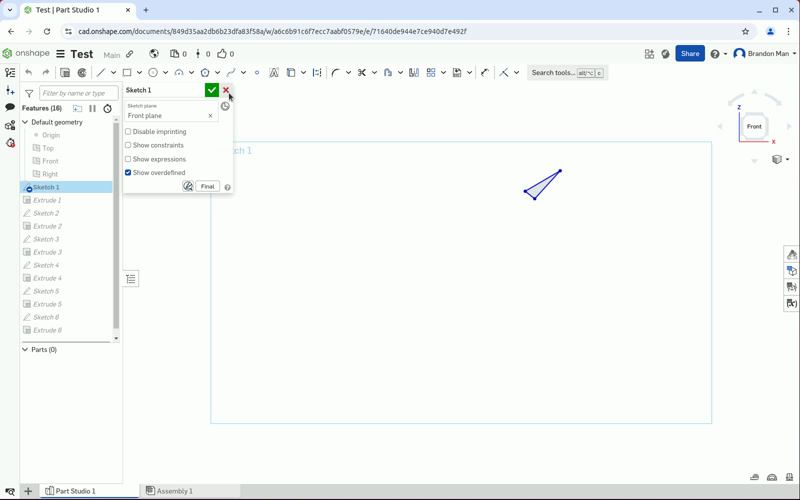
key(shift+s)
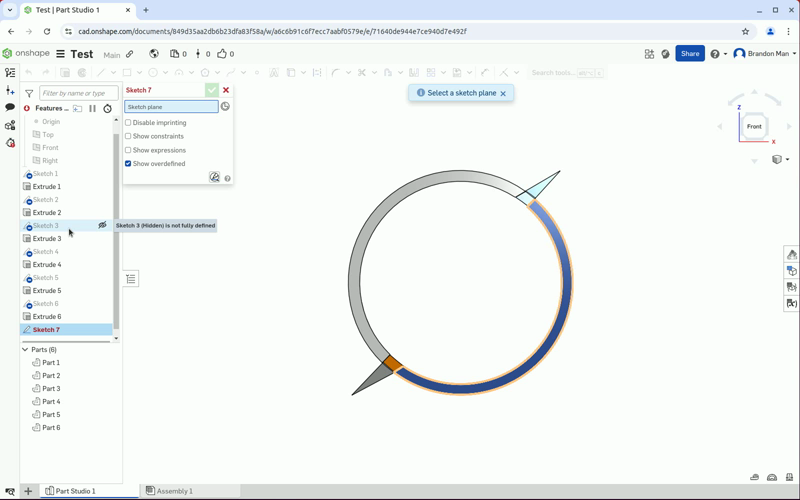
scroll(3)
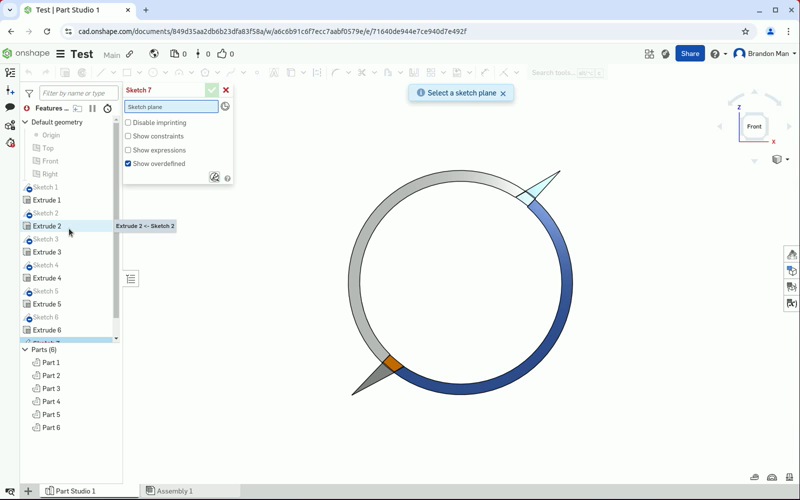
mouse_move(69, 163)
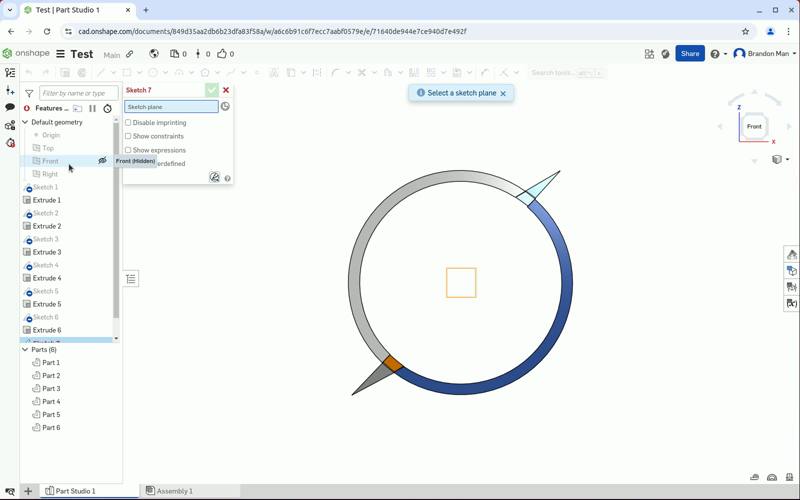
click(69, 163)
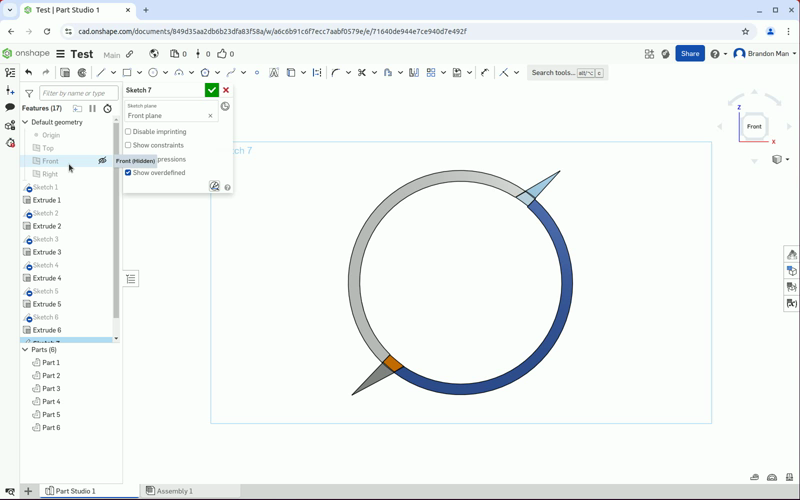
mouse_move(73, 352)
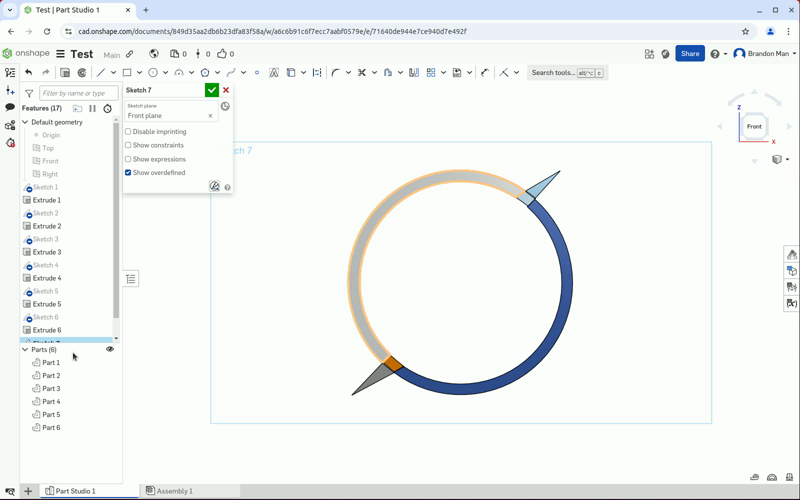
key(y)
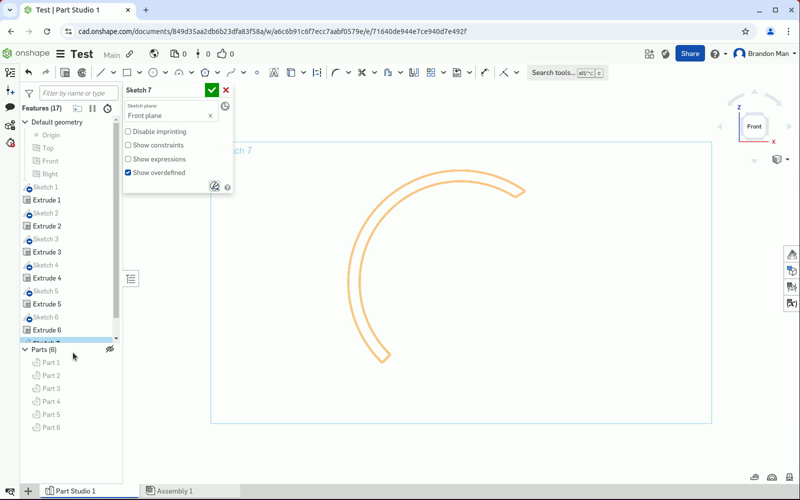
key(l)
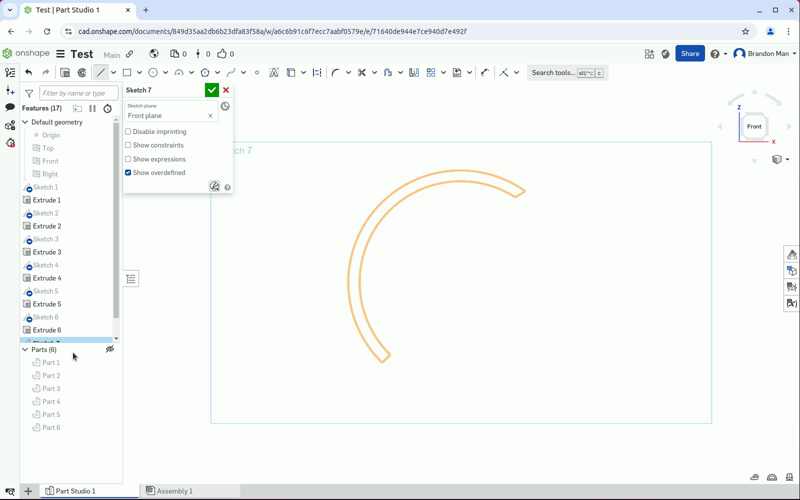
key_down(shift)
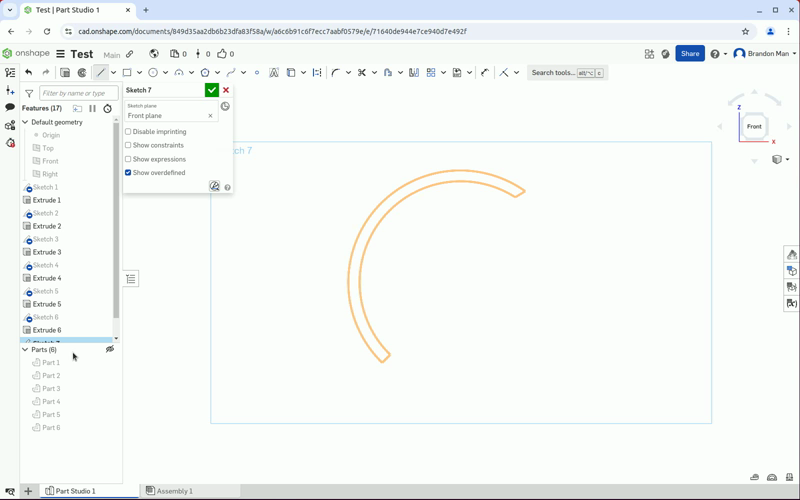
mouse_move(376, 325)
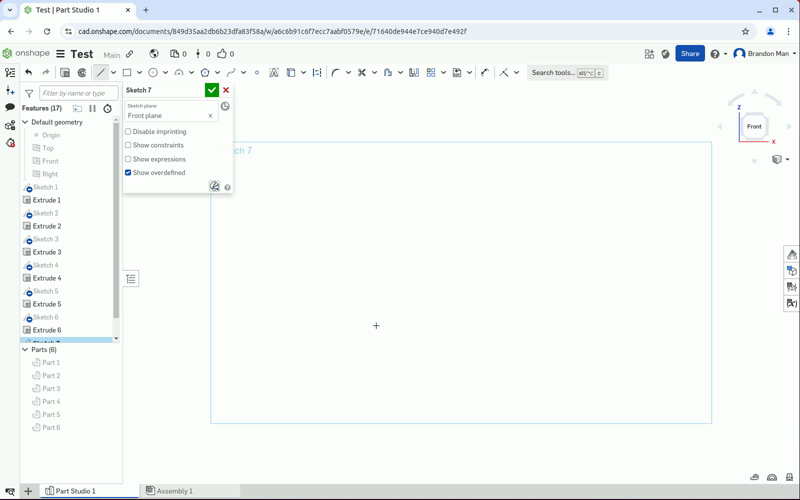
click(376, 325)
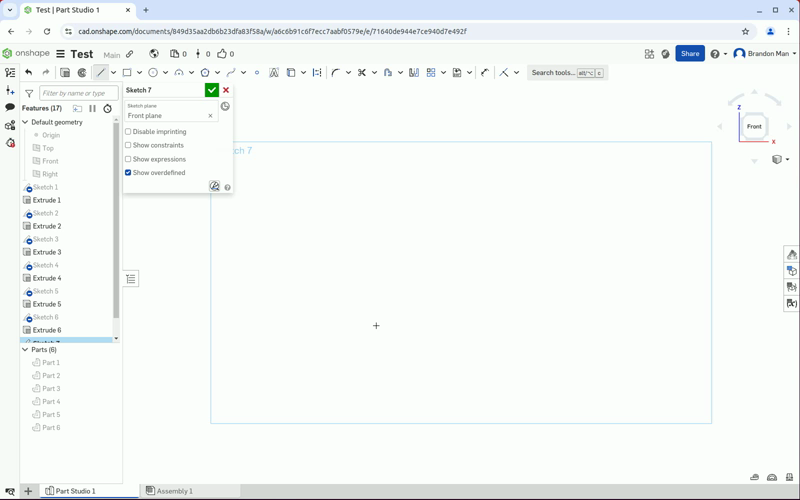
key_up(shift)
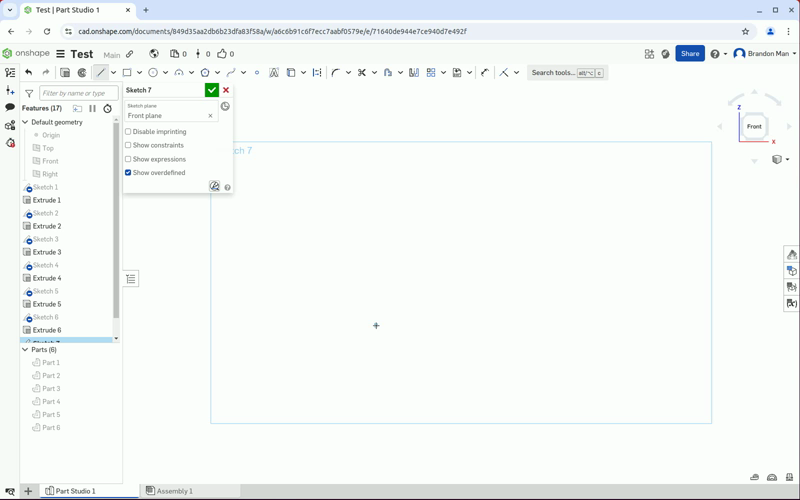
key_down(shift)
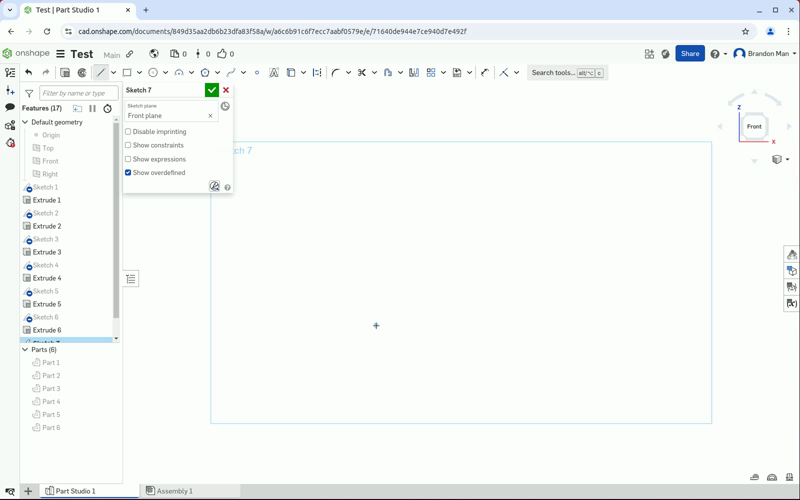
mouse_move(406, 325)
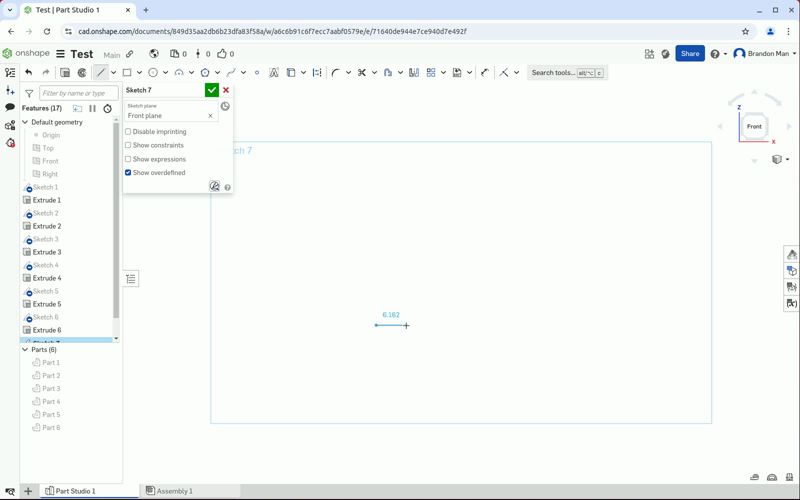
mouse_move(417, 325)
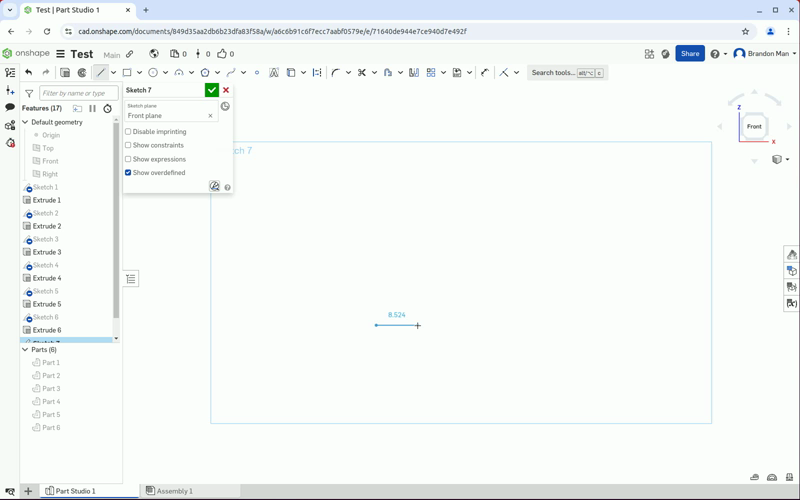
click(417, 325)
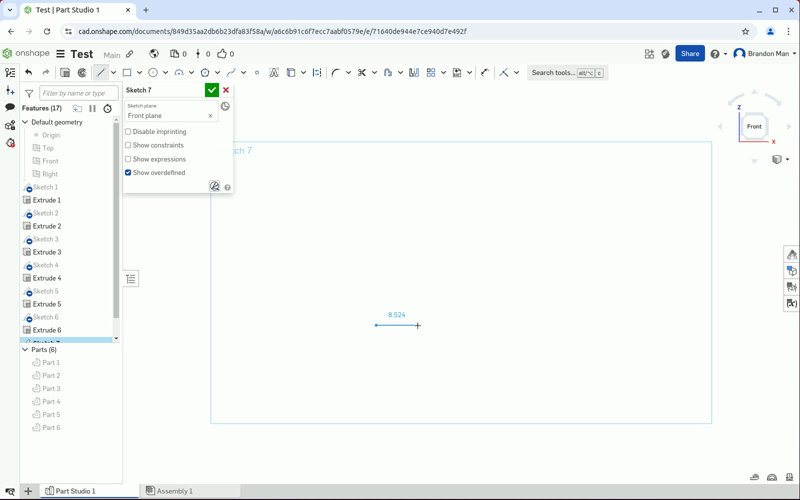
key_up(shift)
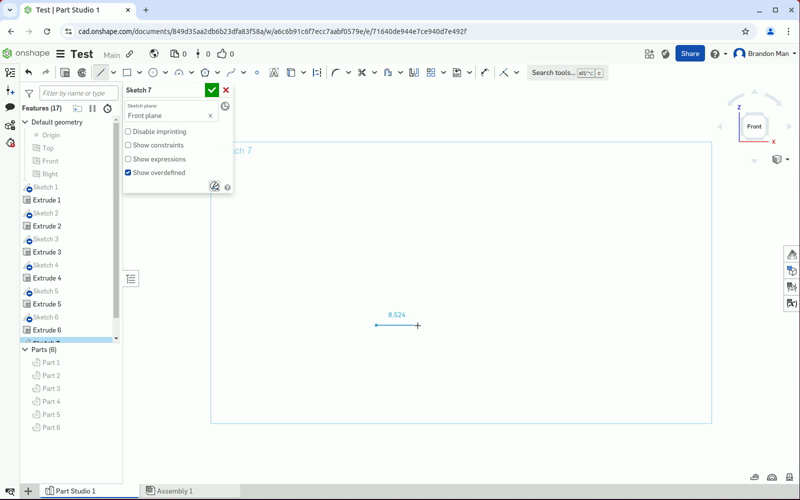
key_down(shift)
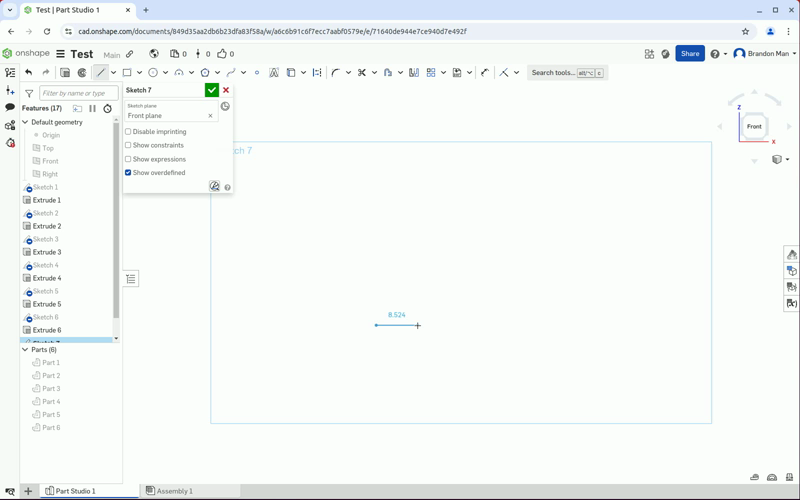
mouse_move(447, 325)
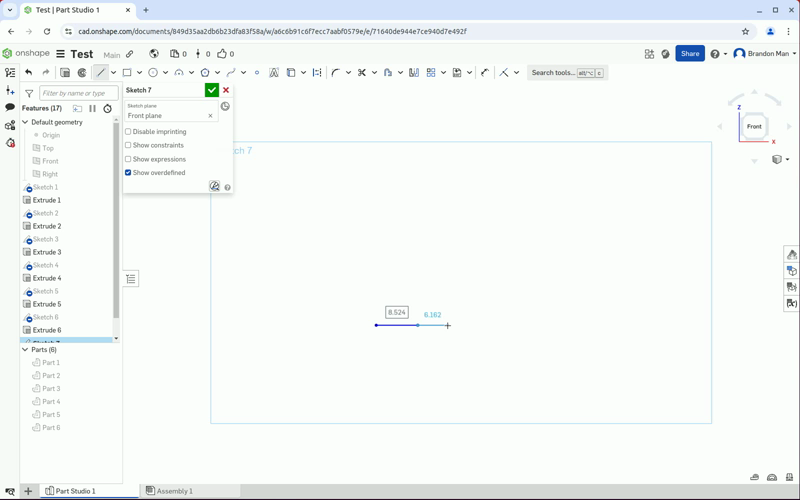
mouse_move(389, 354)
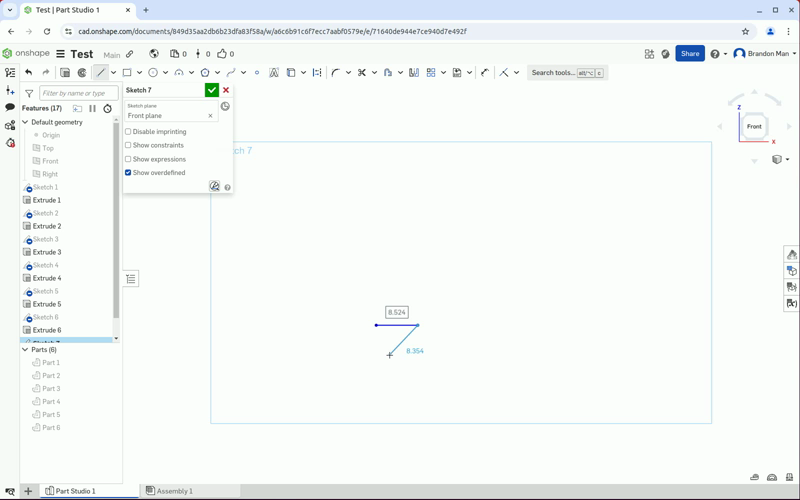
click(389, 354)
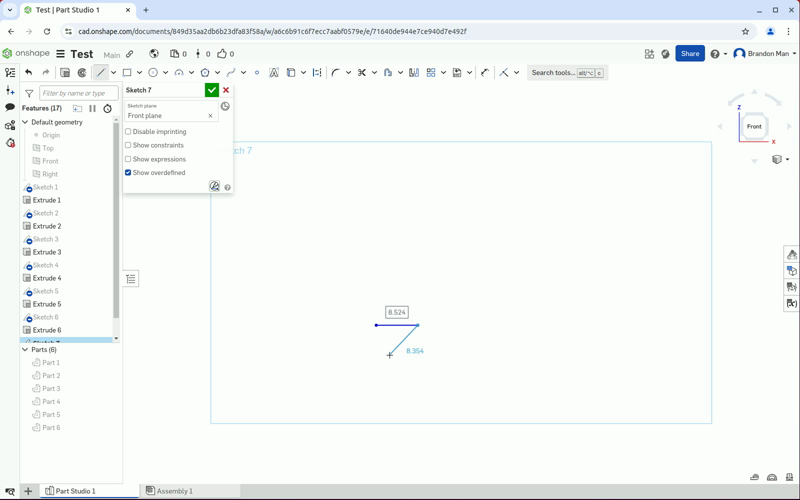
key_up(shift)
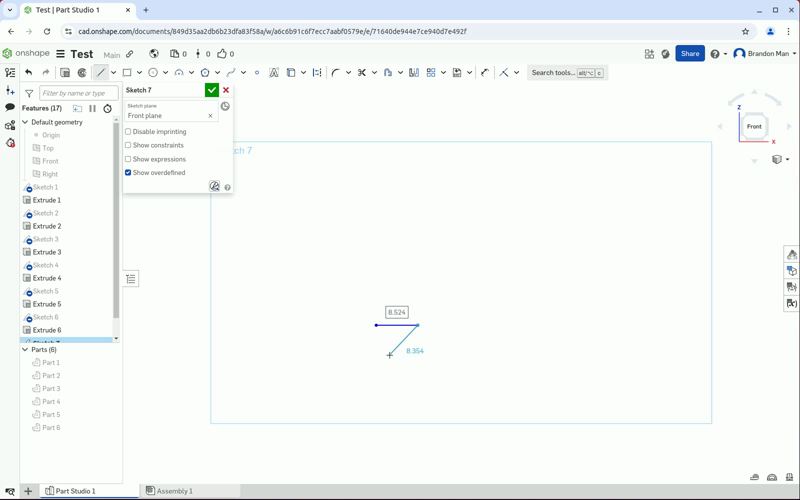
key(esc)
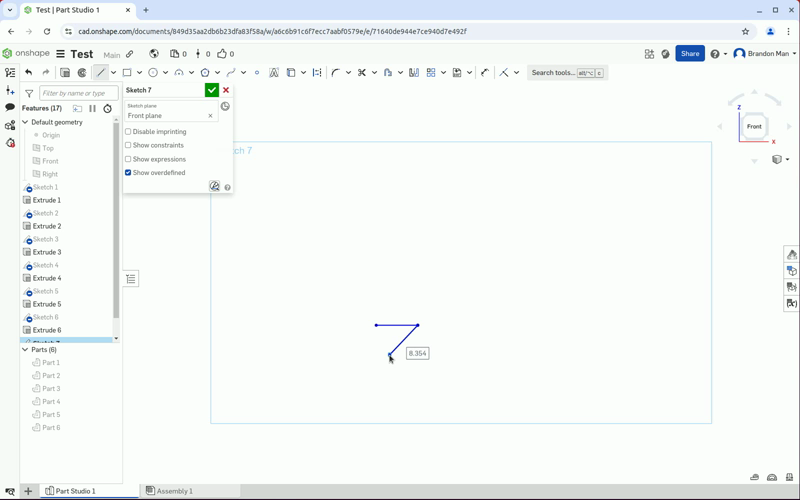
key(a)
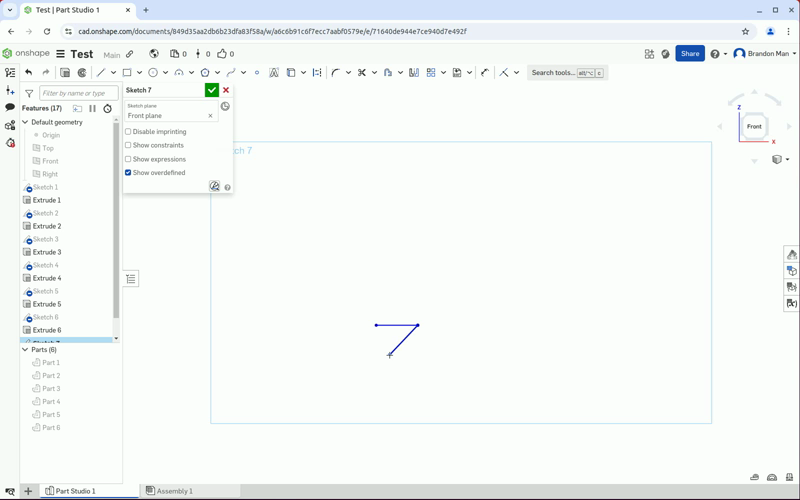
mouse_move(389, 354)
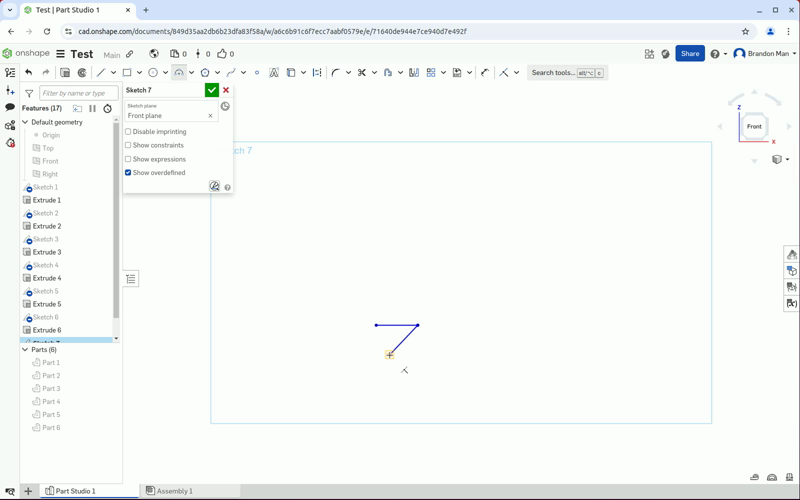
click(389, 354)
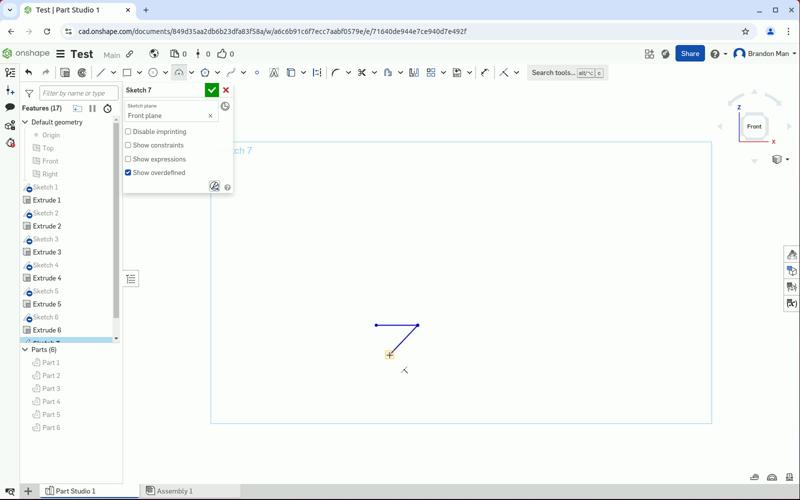
key_down(shift)
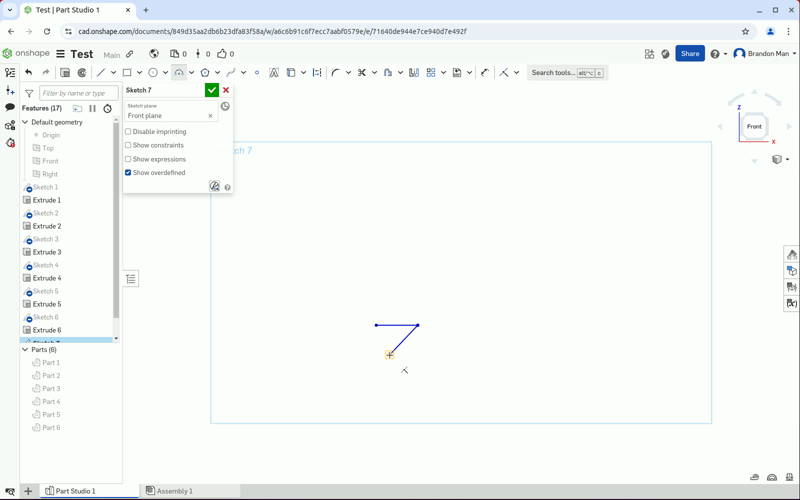
mouse_move(403, 366)
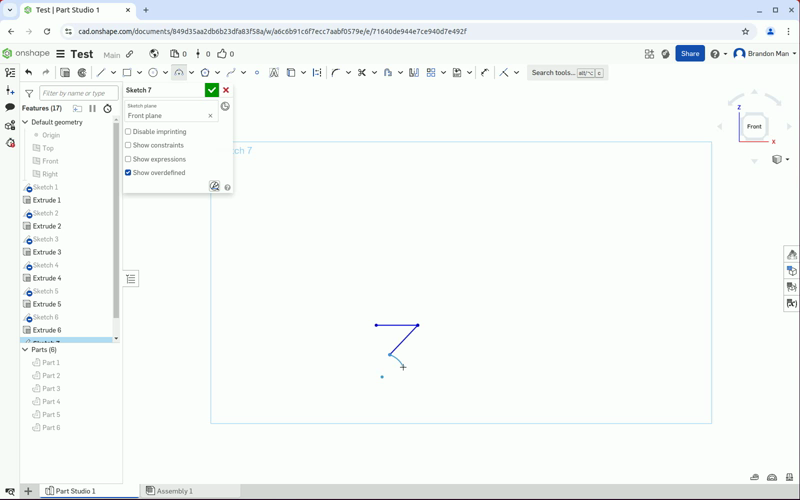
click(403, 366)
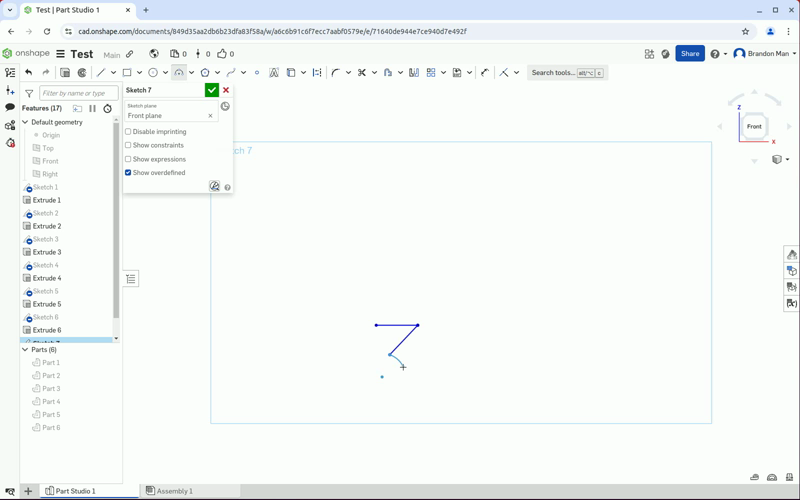
mouse_move(396, 360)
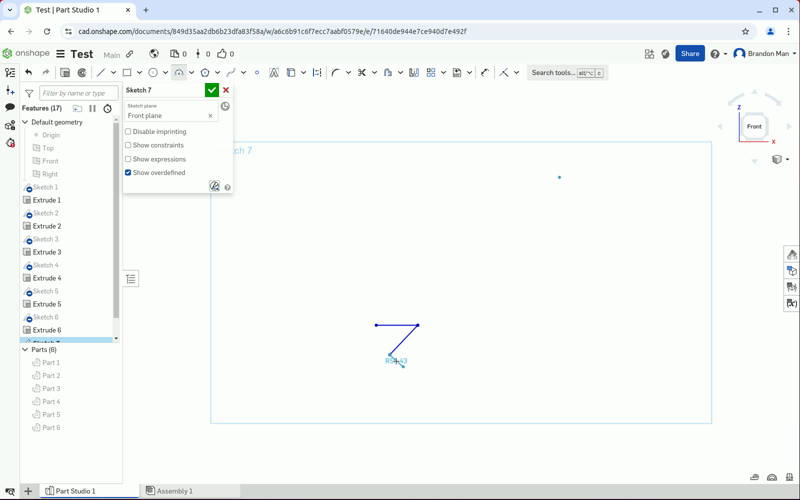
click(396, 360)
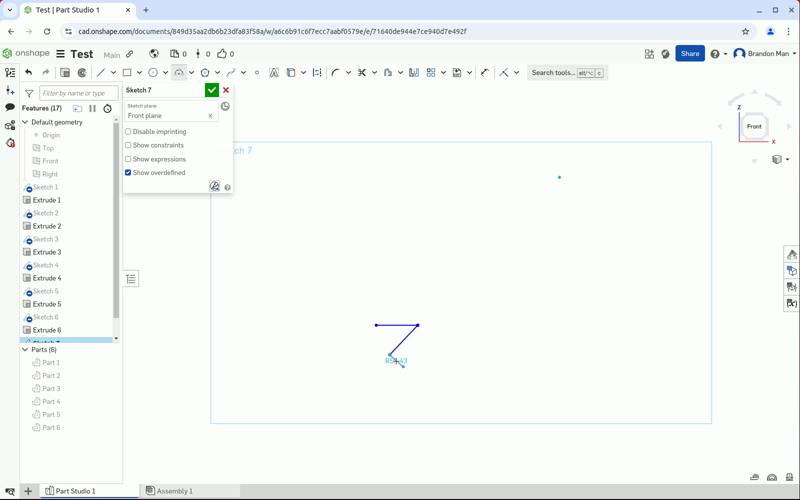
key_up(shift)
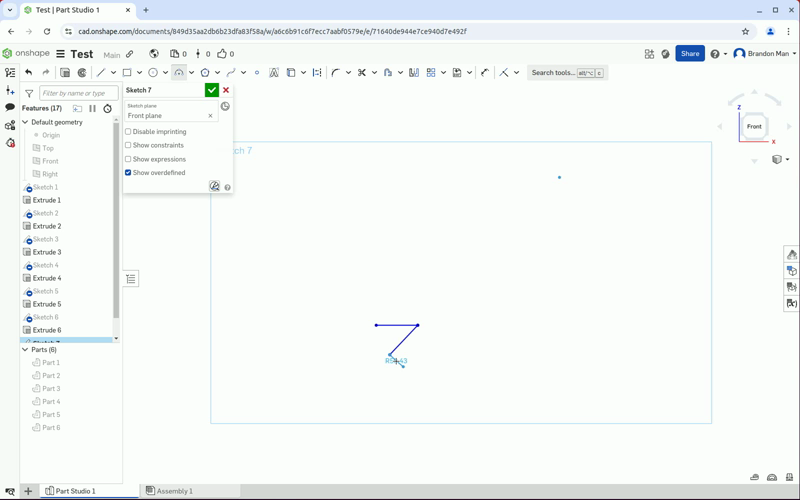
key(esc)
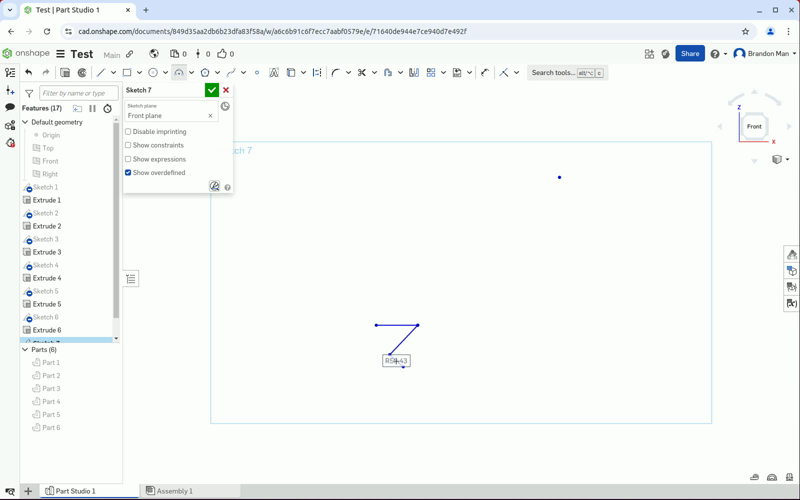
key(l)
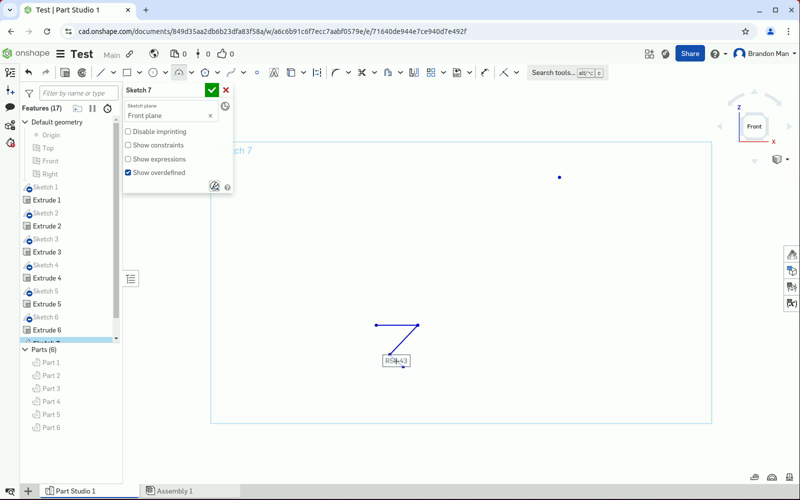
mouse_move(403, 366)
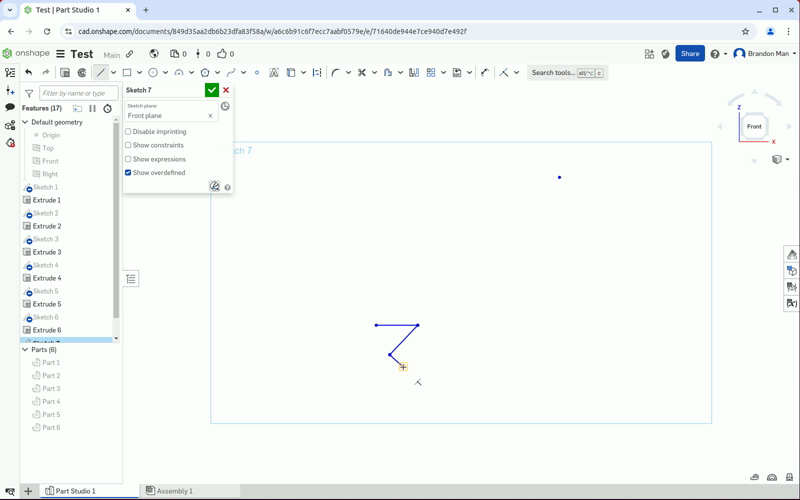
click(403, 366)
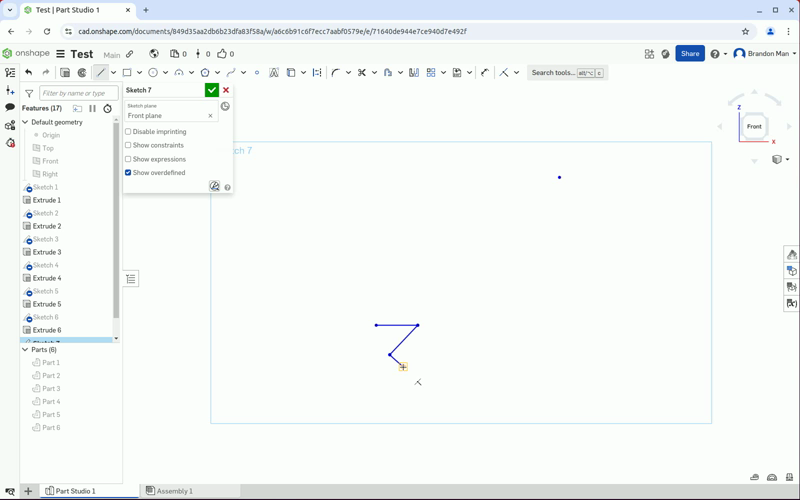
key_down(shift)
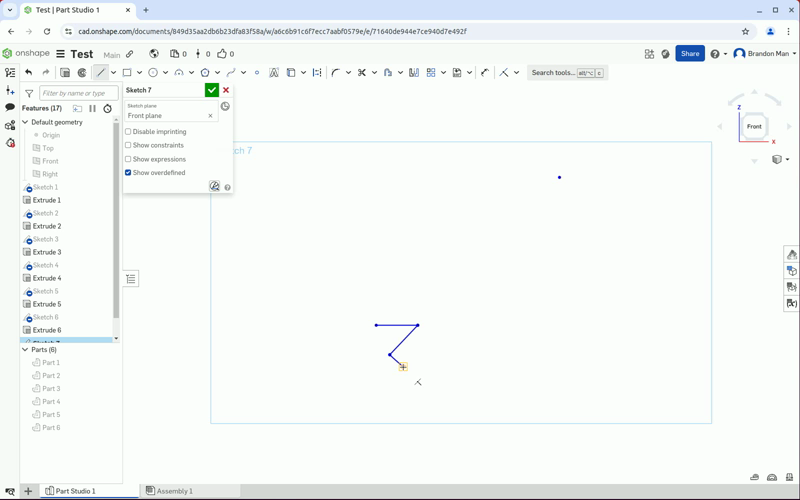
mouse_move(519, 303)
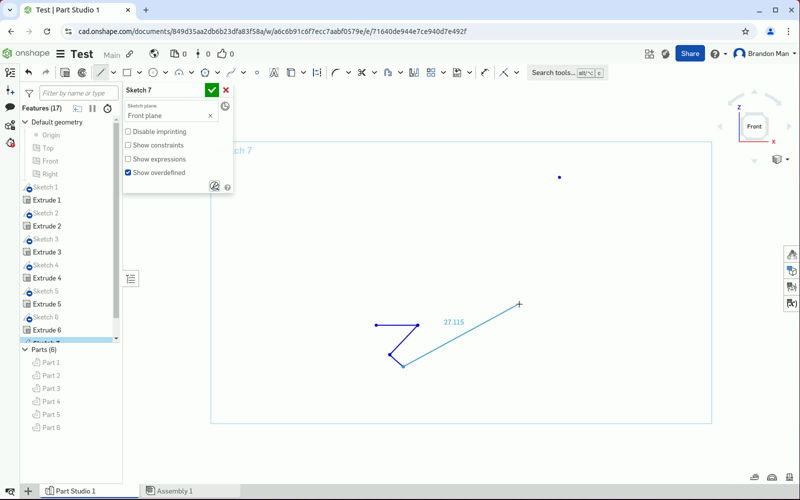
click(519, 303)
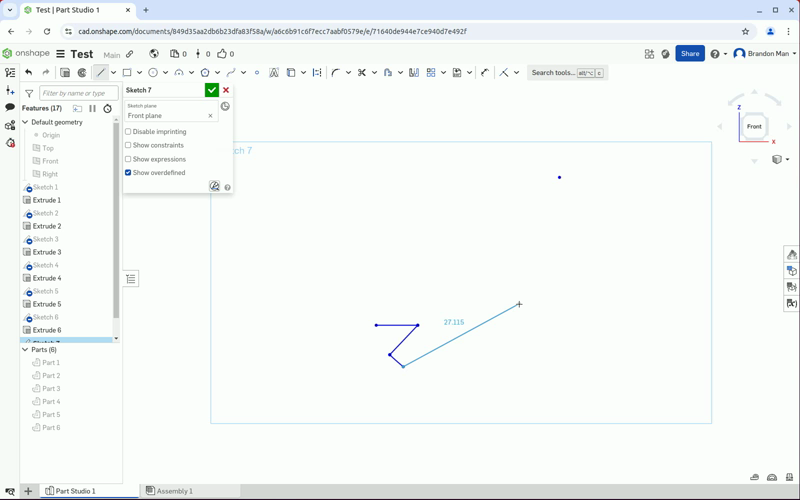
key_up(shift)
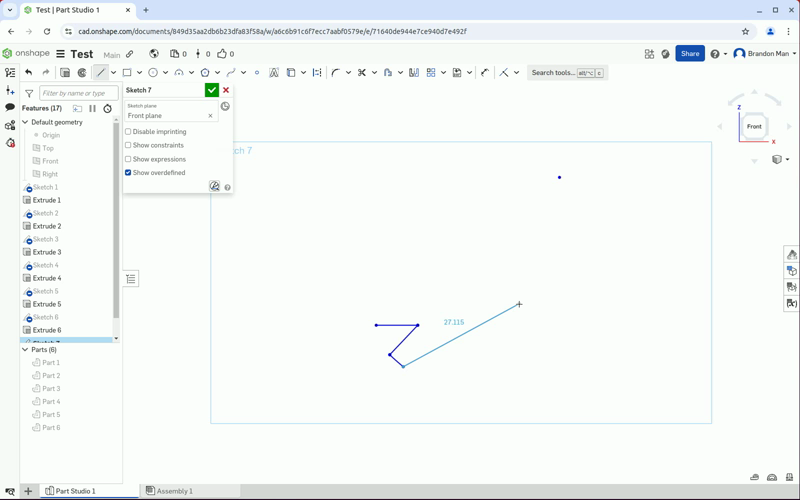
key_down(shift)
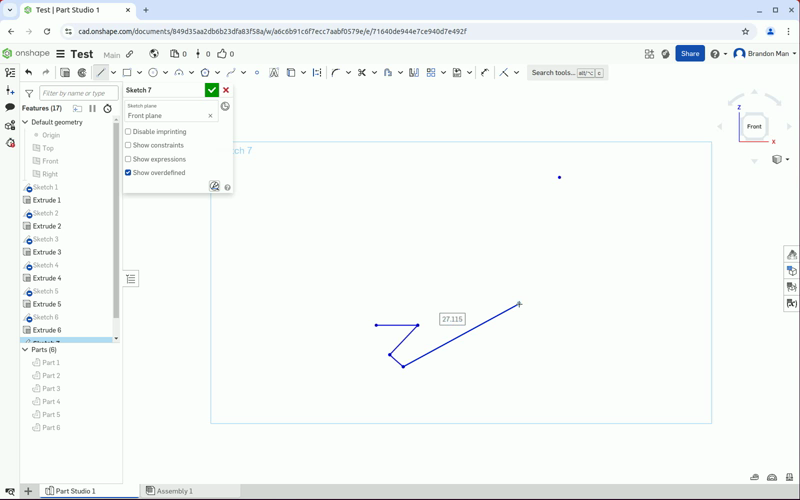
mouse_move(549, 303)
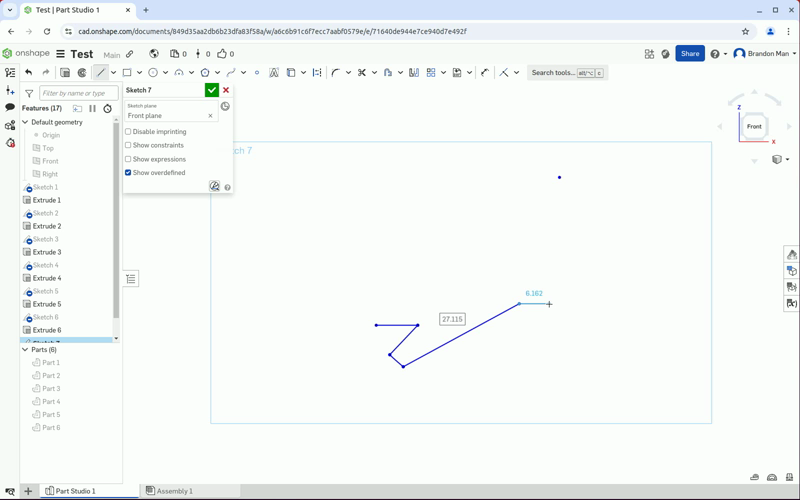
mouse_move(479, 303)
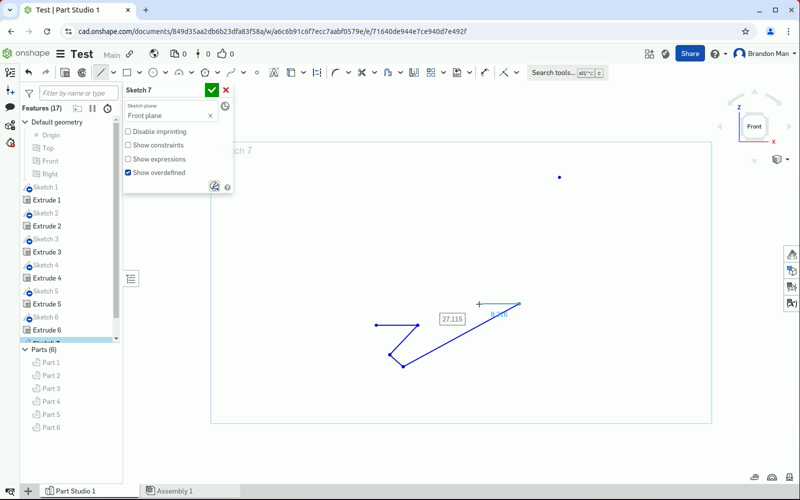
click(479, 303)
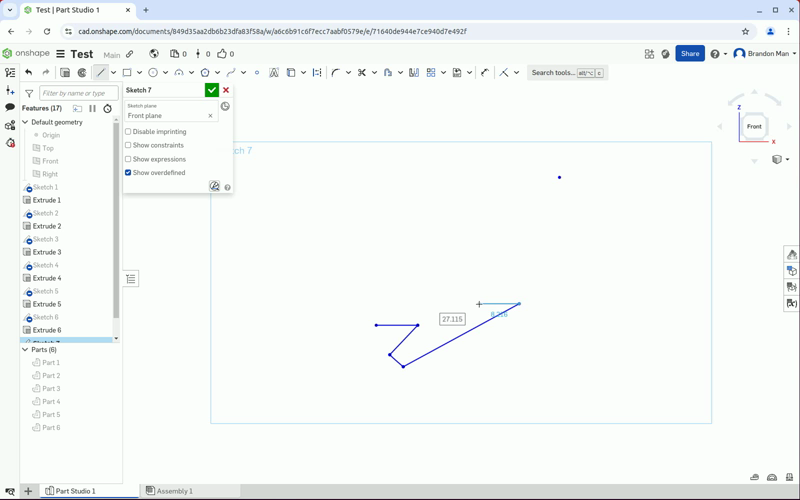
key_up(shift)
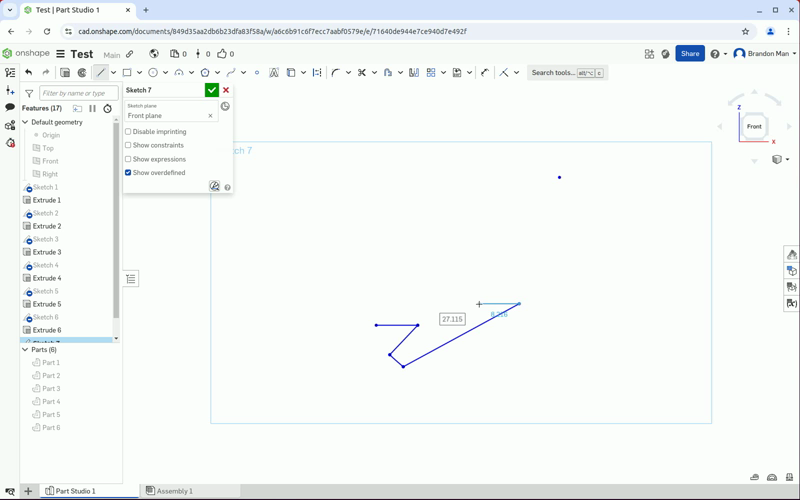
key_down(shift)
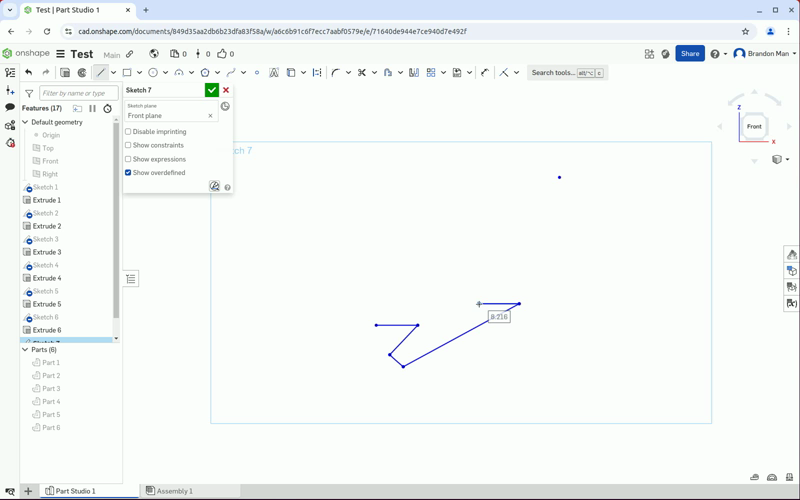
mouse_move(534, 243)
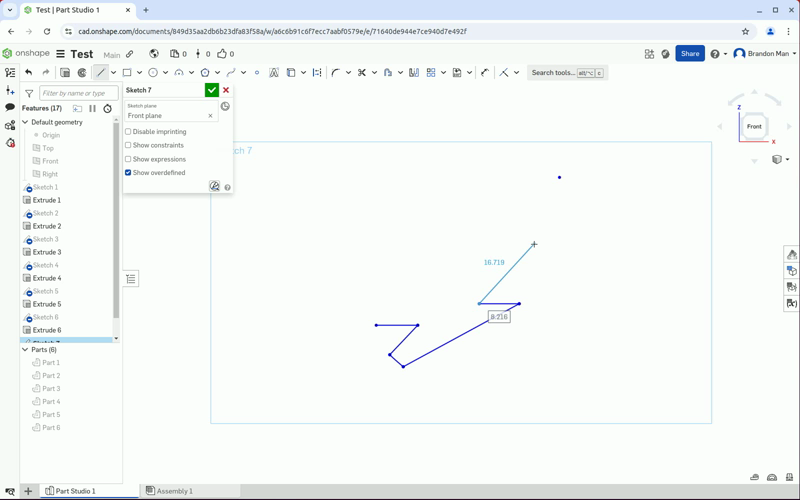
click(534, 243)
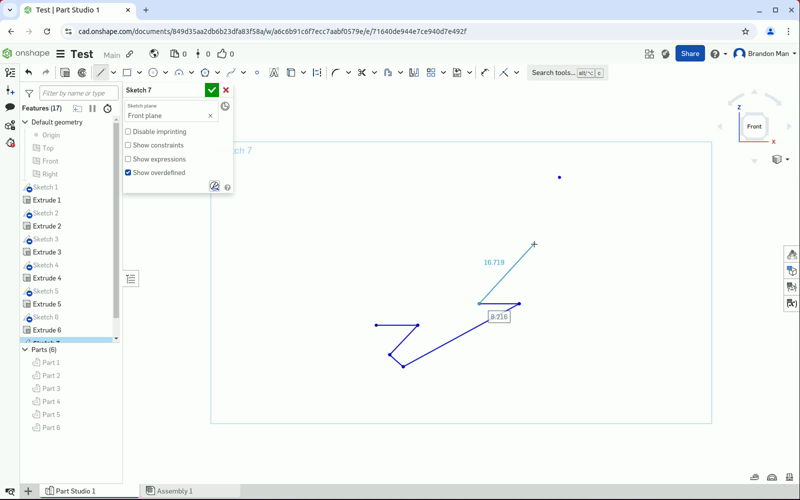
key_up(shift)
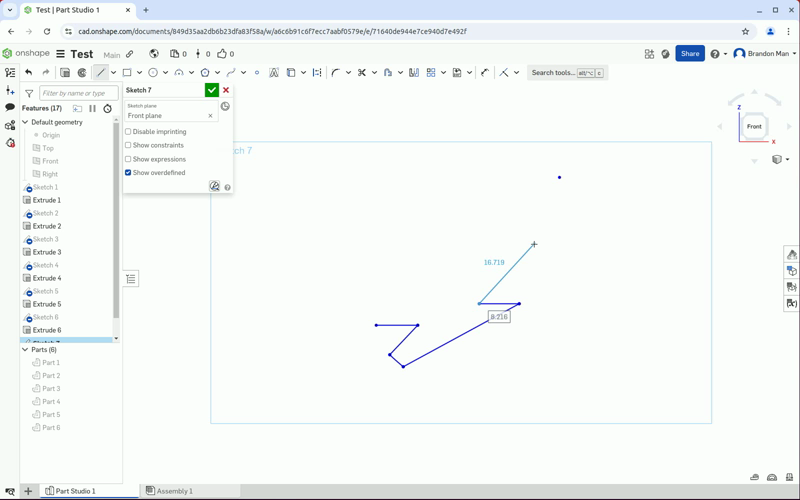
key_down(shift)
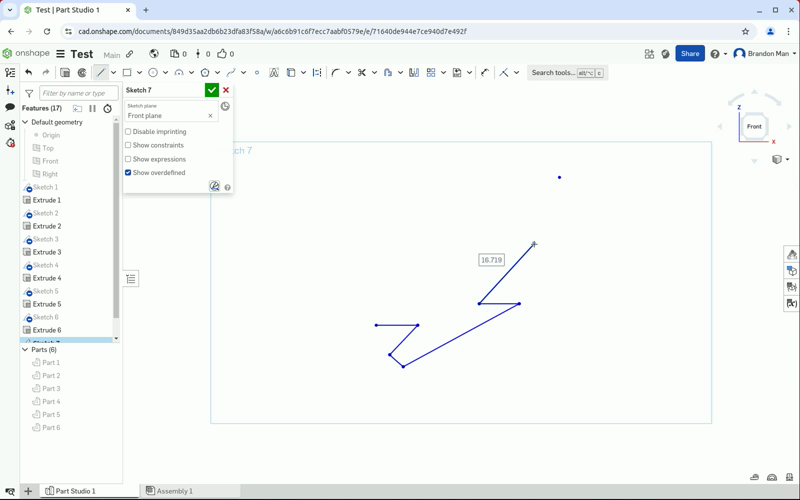
mouse_move(564, 243)
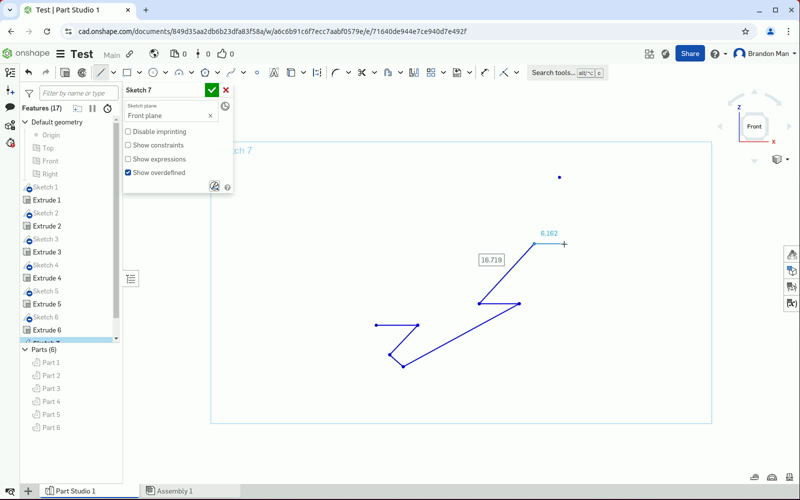
mouse_move(492, 243)
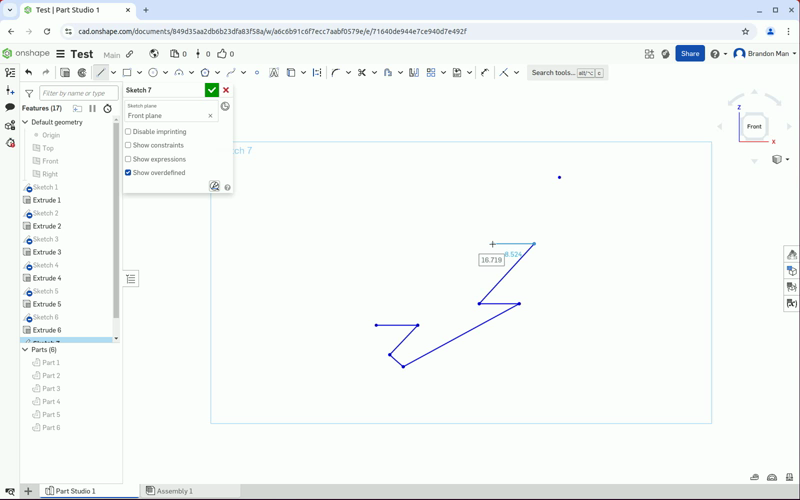
click(492, 243)
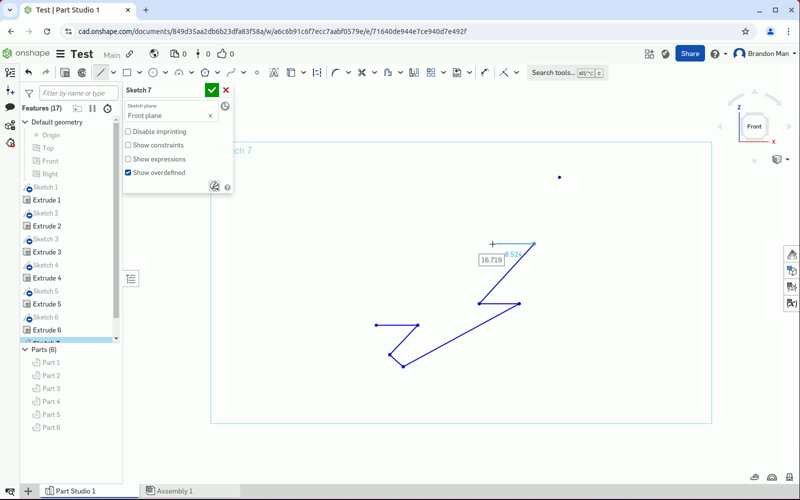
key_up(shift)
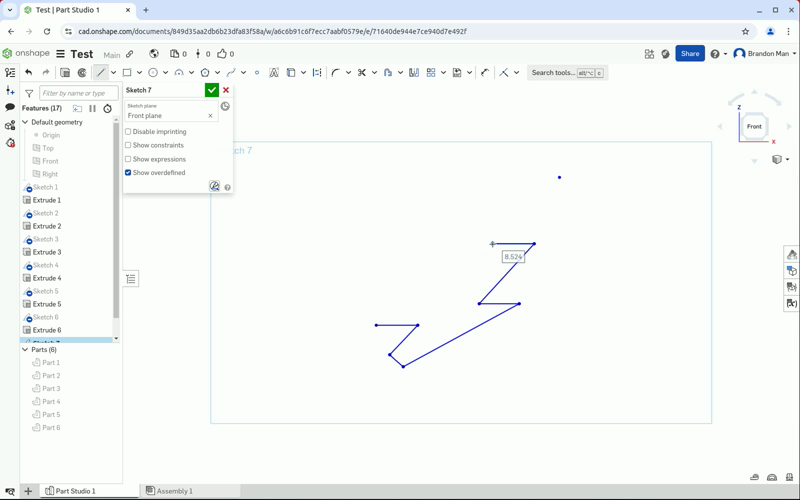
key_down(shift)
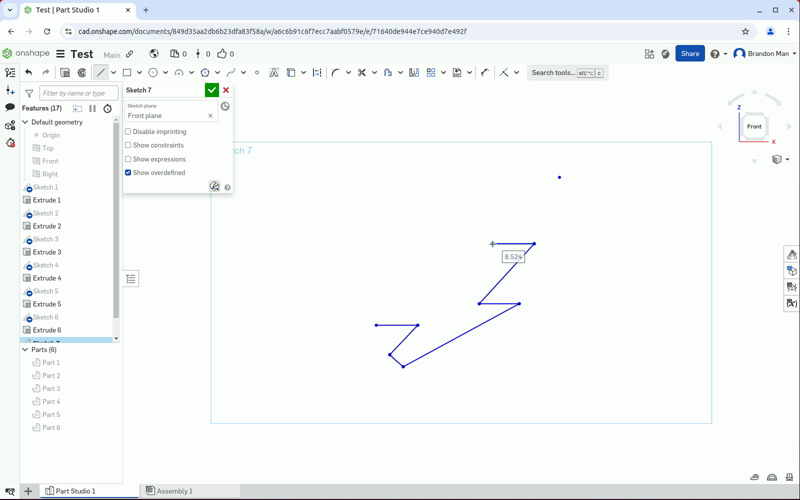
mouse_move(522, 243)
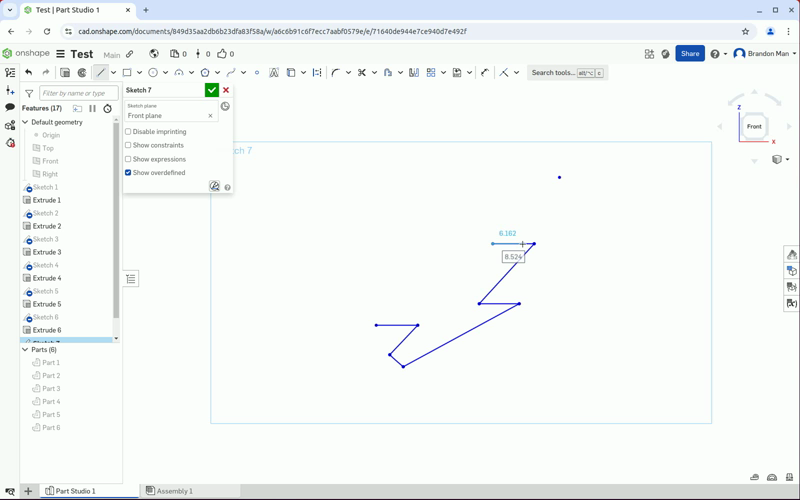
mouse_move(525, 207)
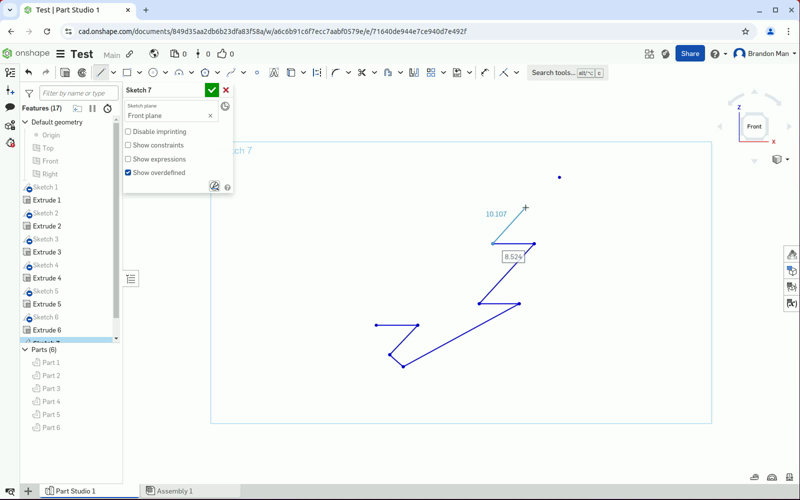
click(525, 207)
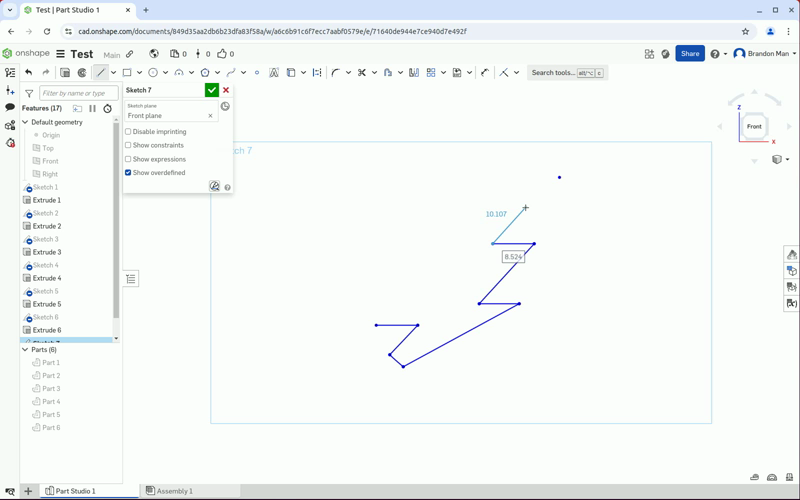
key_up(shift)
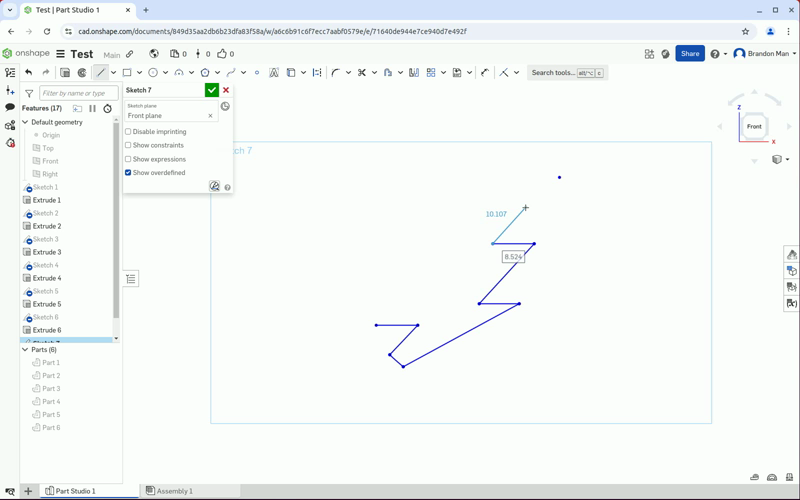
key(esc)
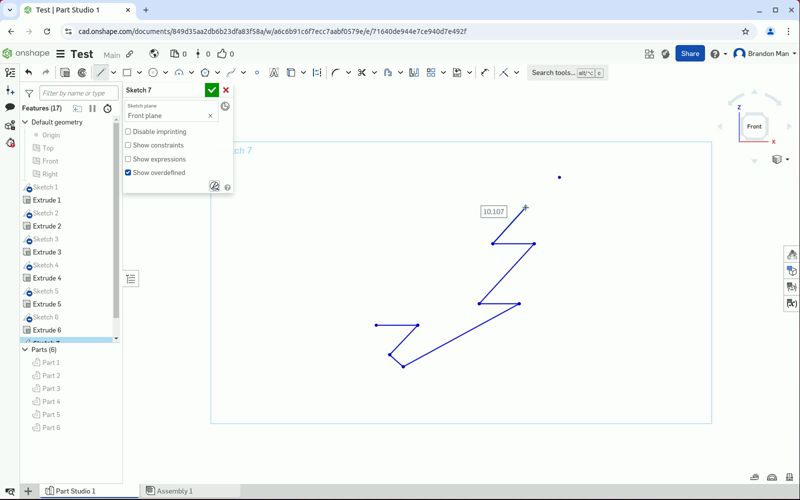
key(a)
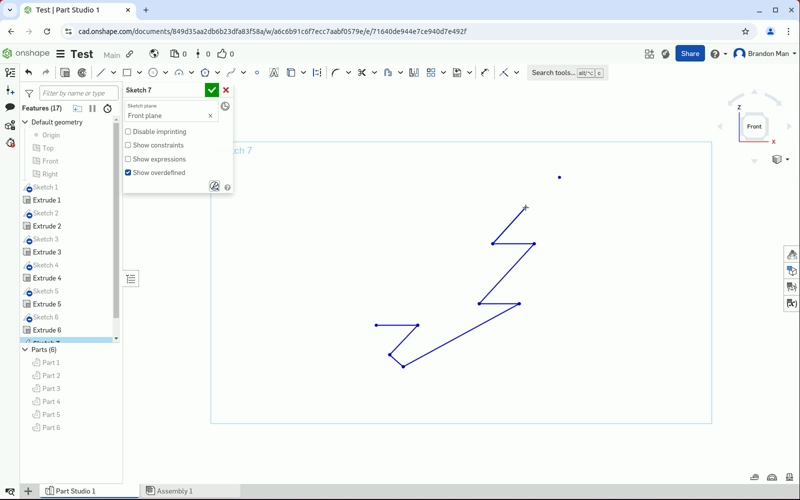
mouse_move(525, 207)
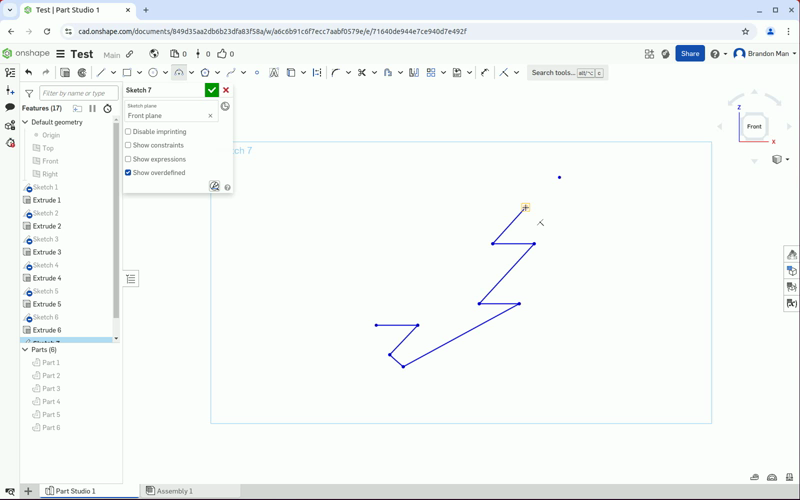
click(525, 207)
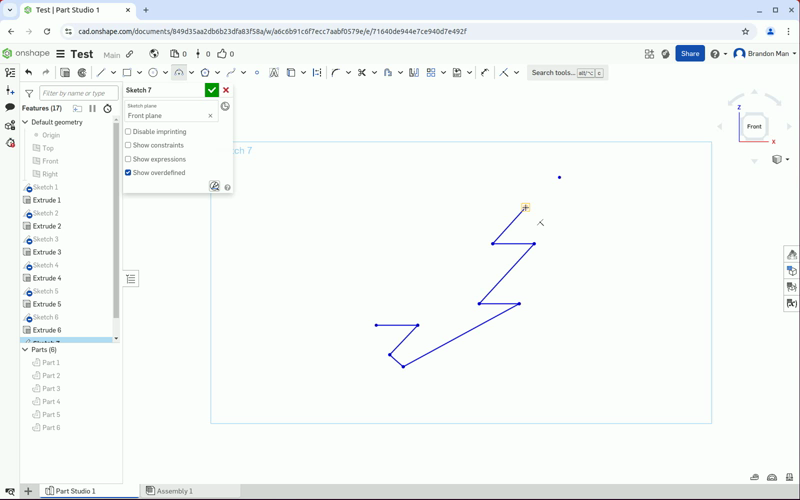
key_down(shift)
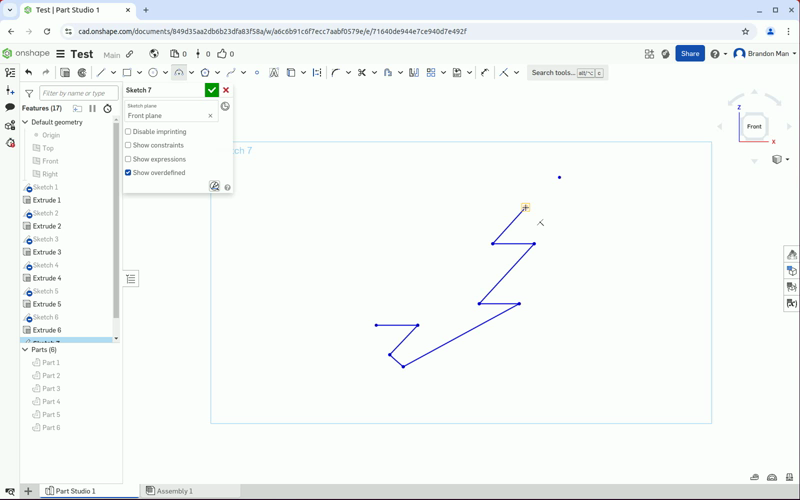
mouse_move(514, 197)
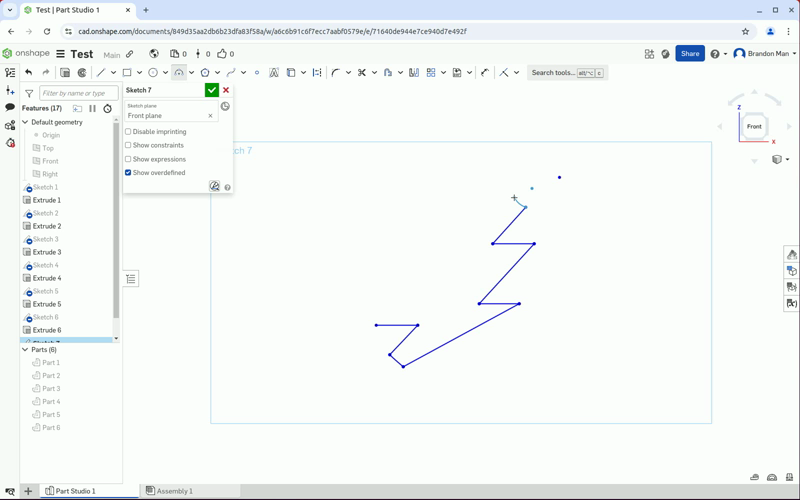
click(514, 197)
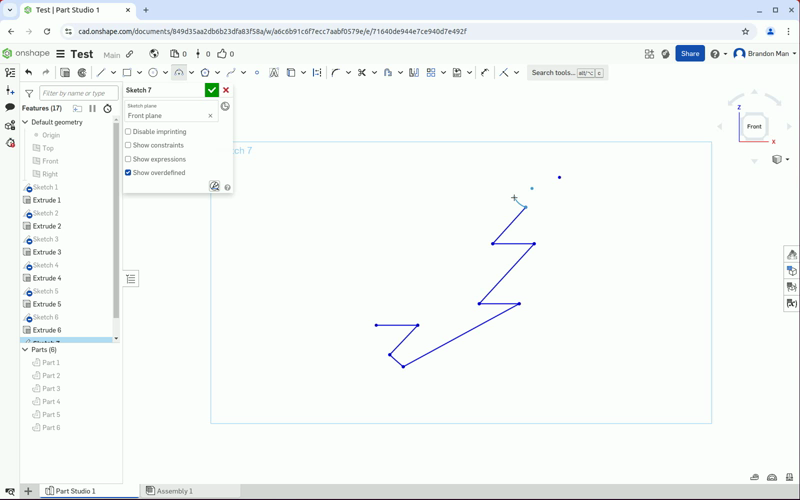
mouse_move(520, 201)
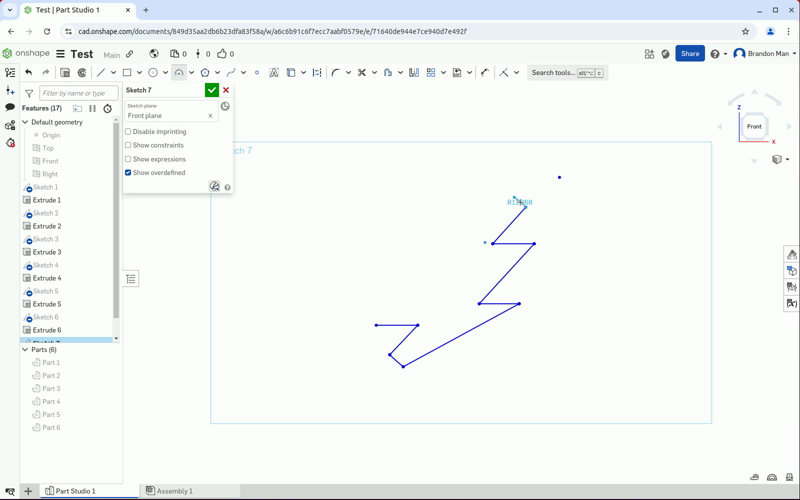
click(520, 201)
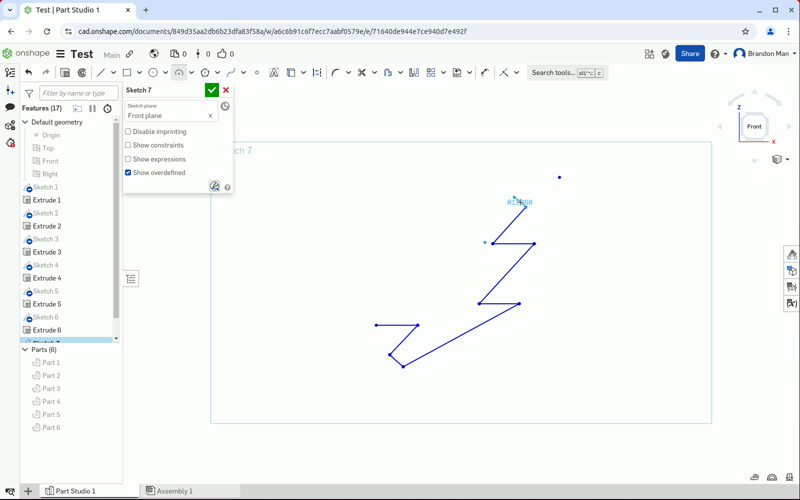
key_up(shift)
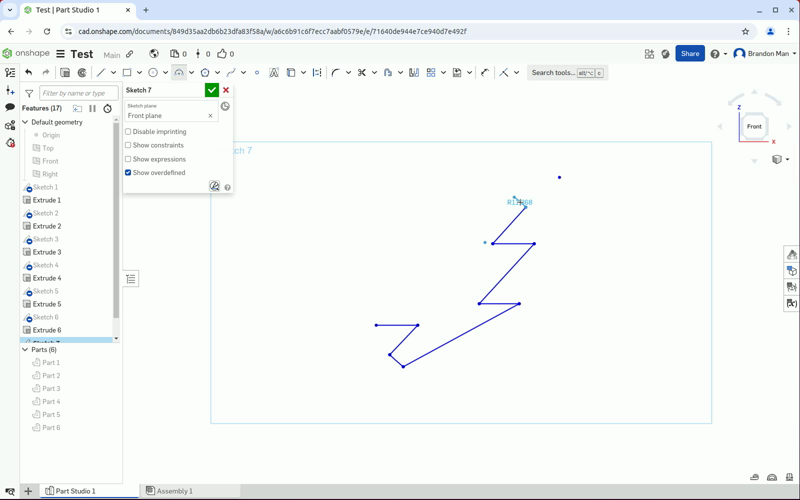
key(esc)
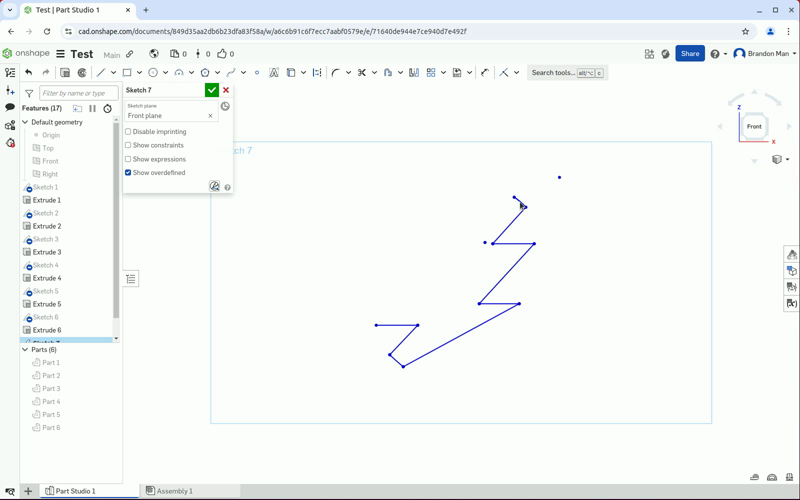
key(l)
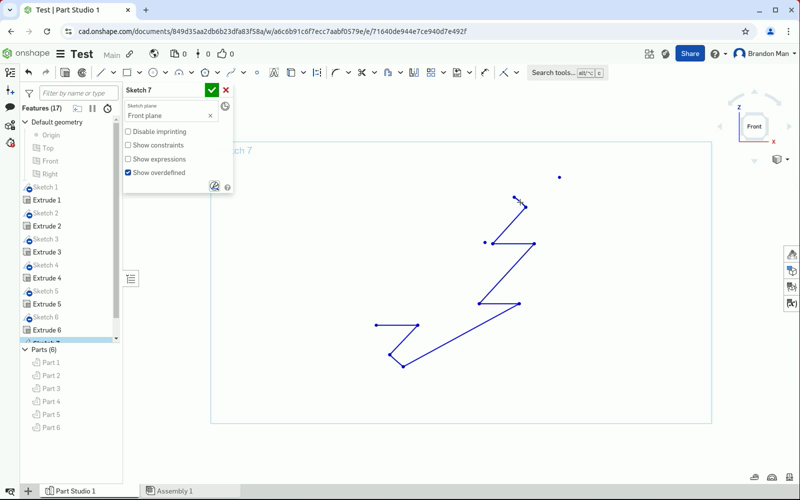
mouse_move(514, 197)
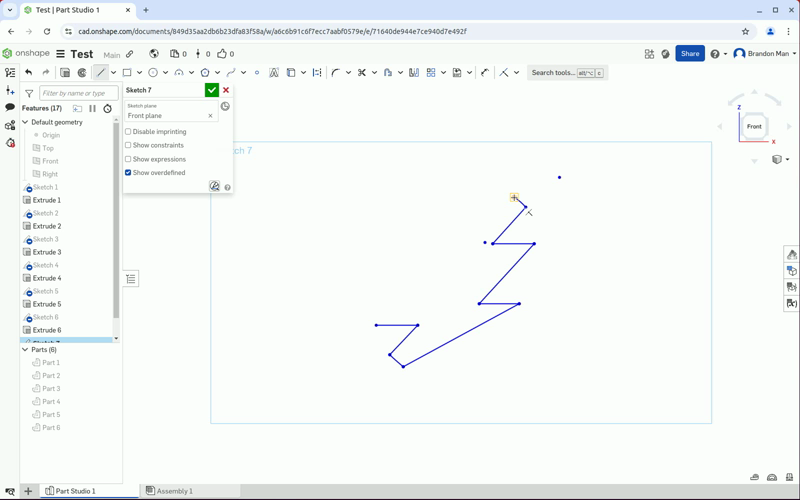
click(514, 197)
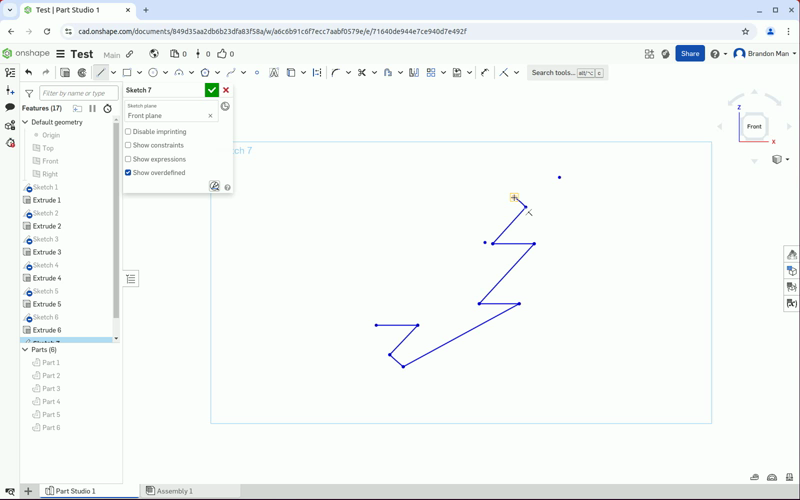
key_down(shift)
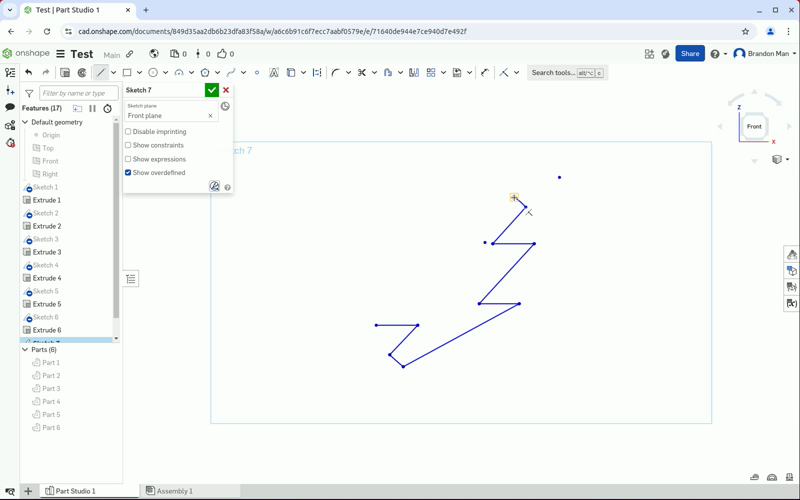
mouse_move(398, 267)
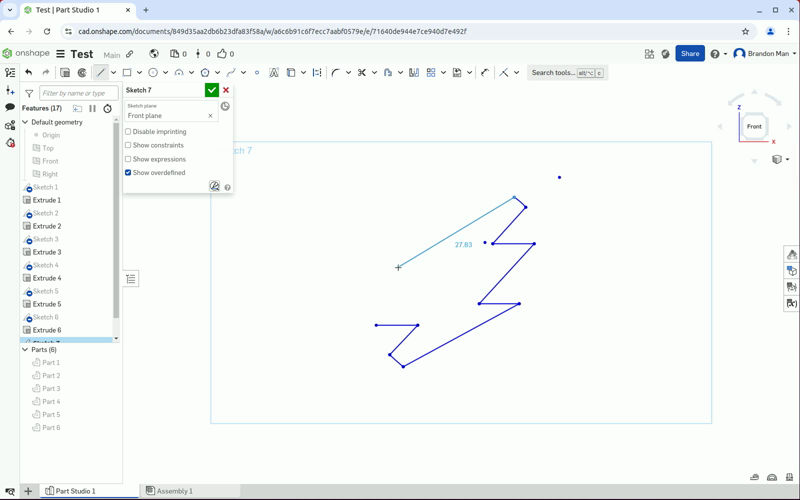
click(398, 267)
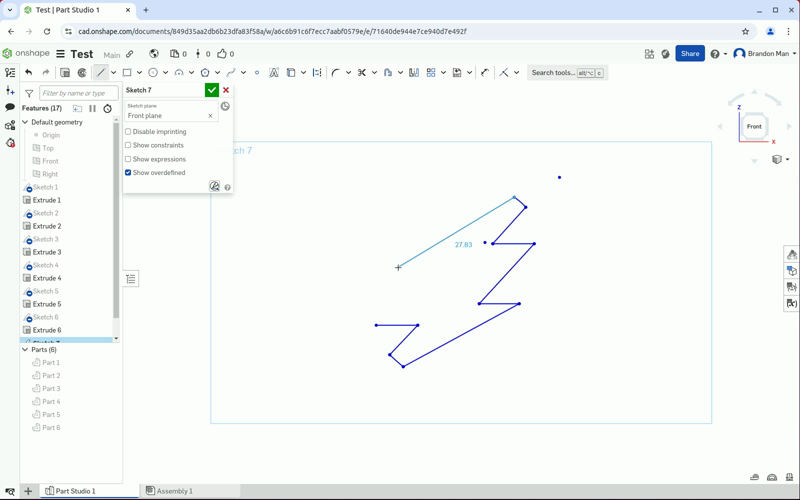
key_up(shift)
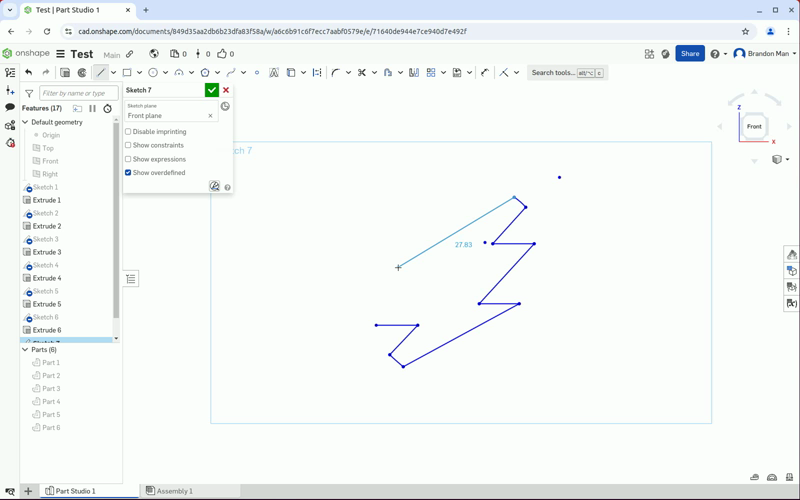
key_down(shift)
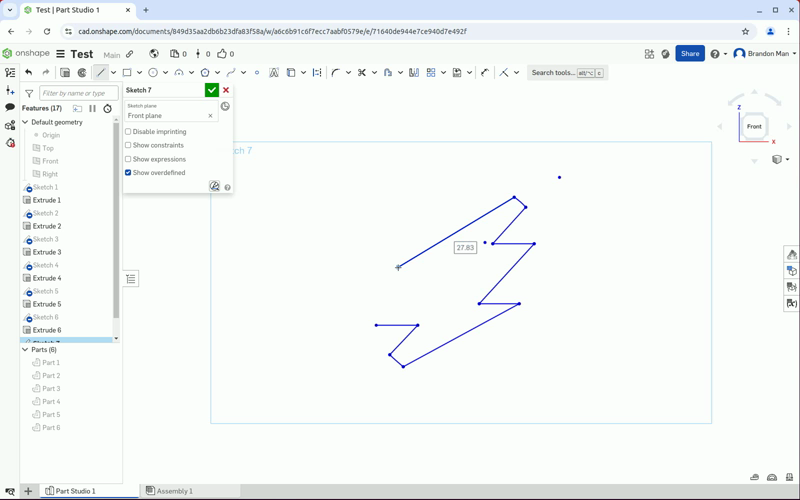
mouse_move(428, 267)
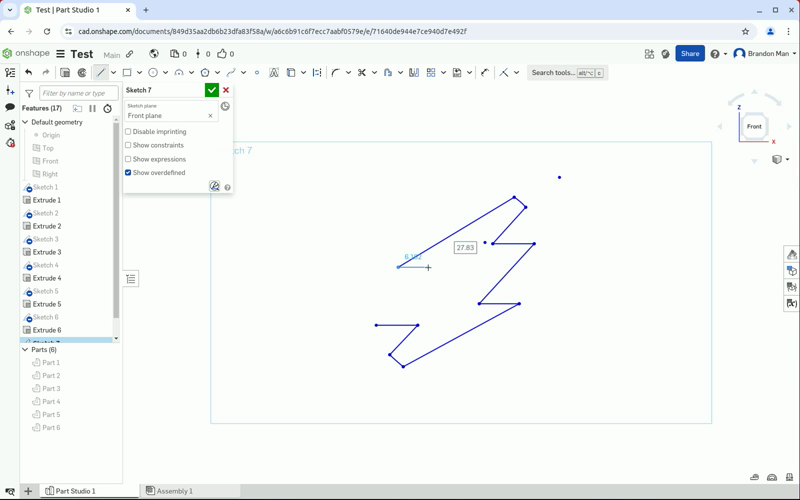
mouse_move(437, 267)
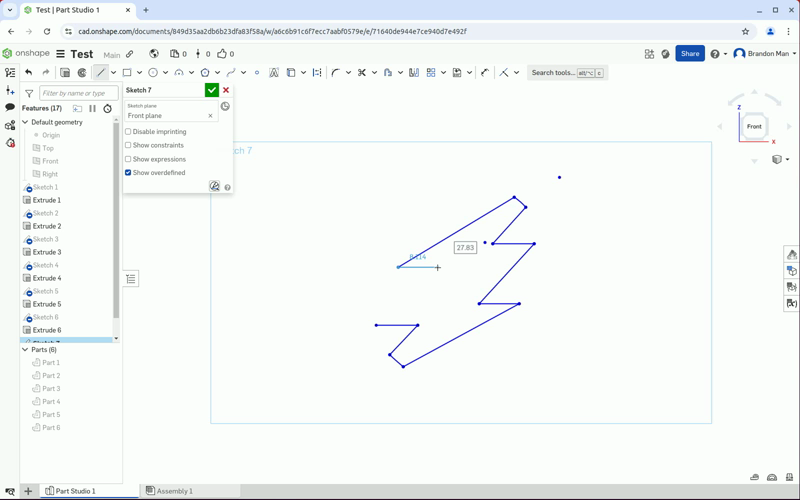
click(437, 267)
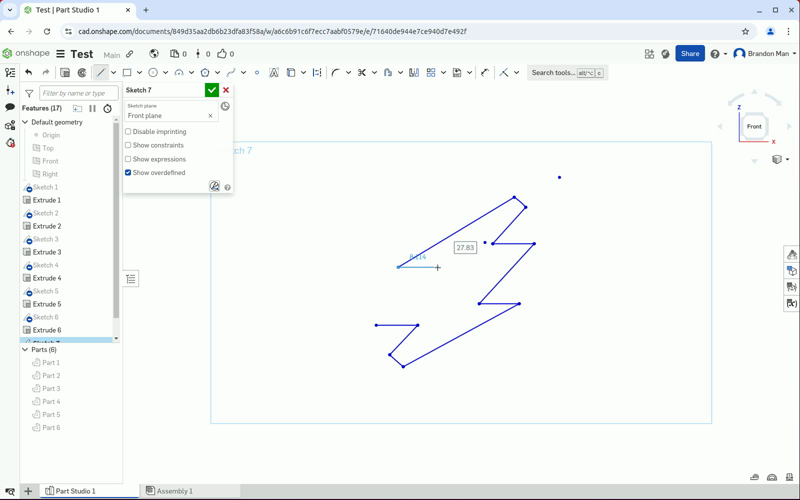
key_up(shift)
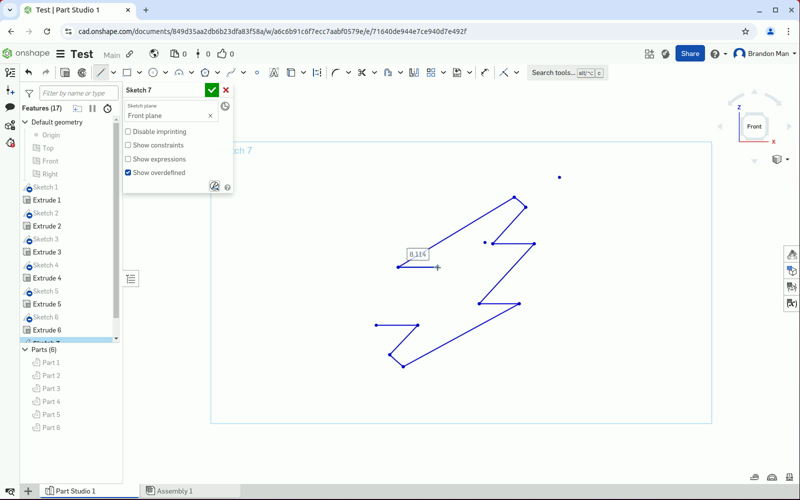
key_down(shift)
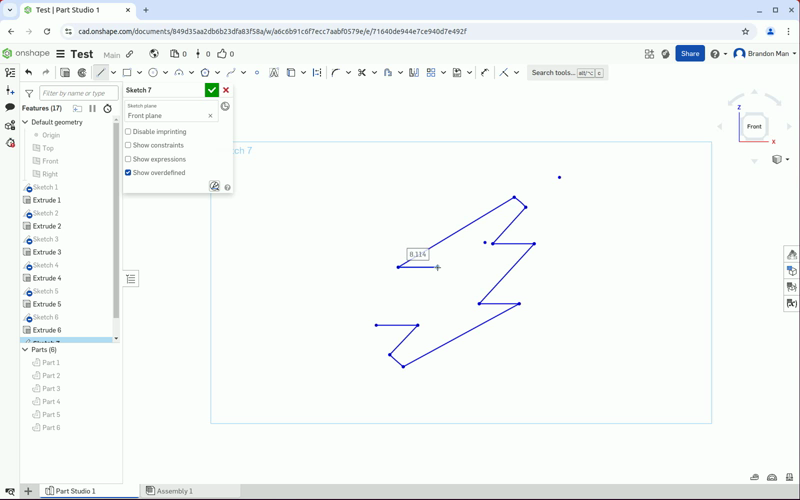
mouse_move(376, 325)
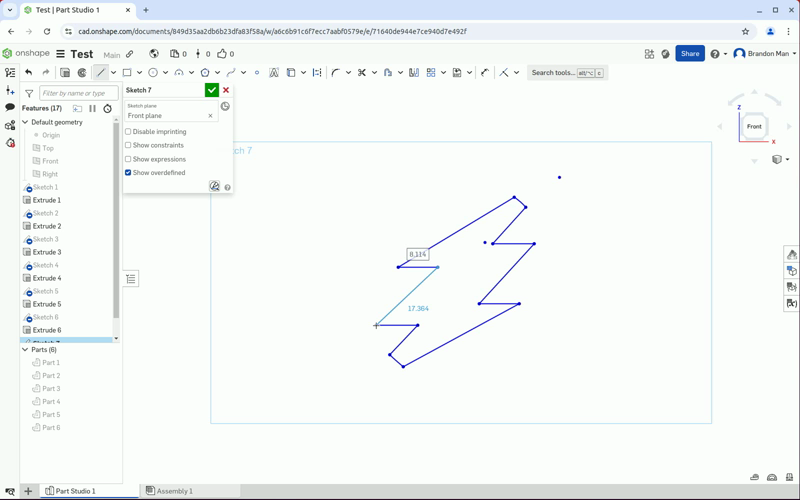
key_up(shift)
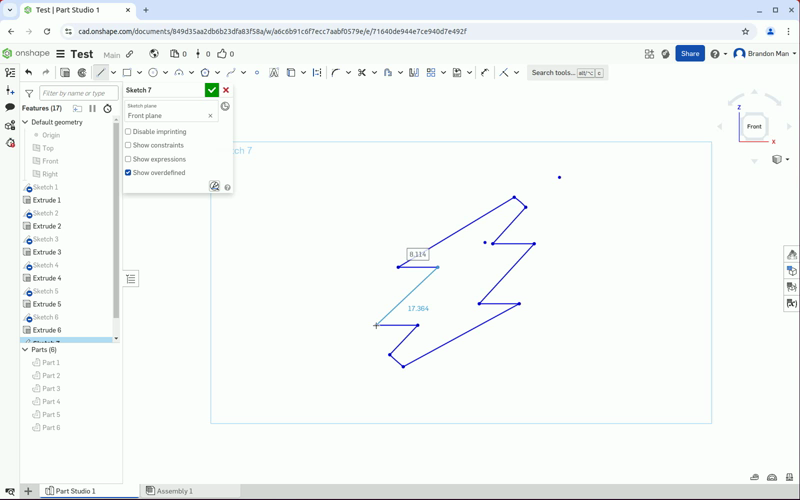
click(376, 325)
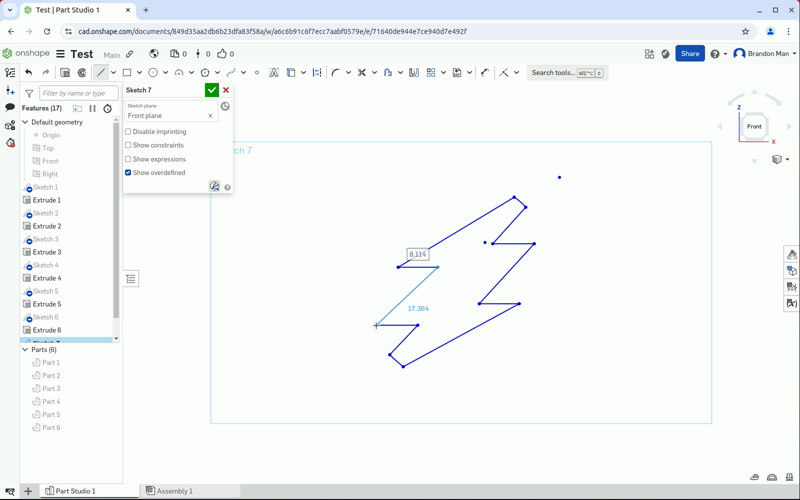
key(esc)
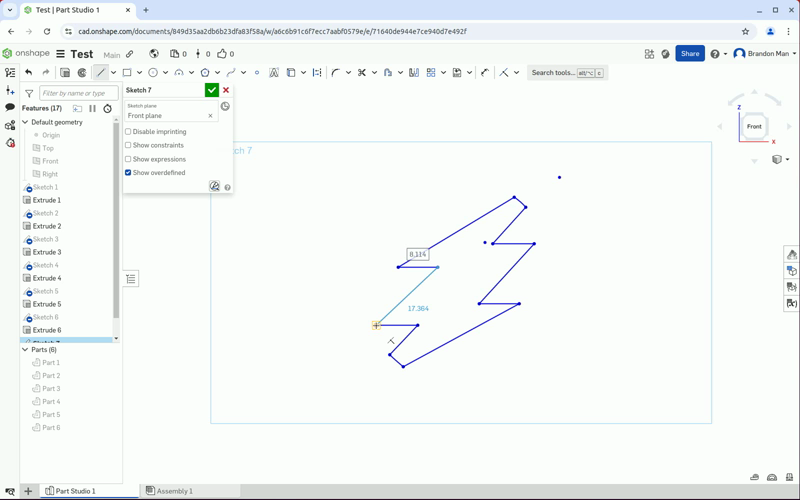
key(c)
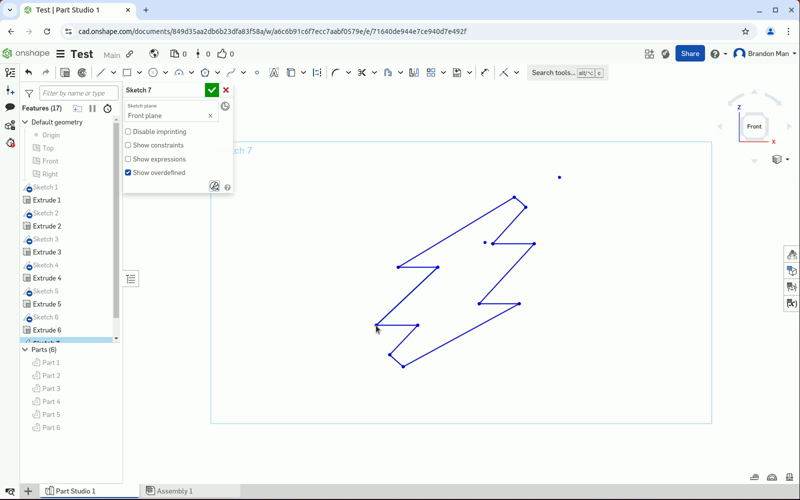
key_down(shift)
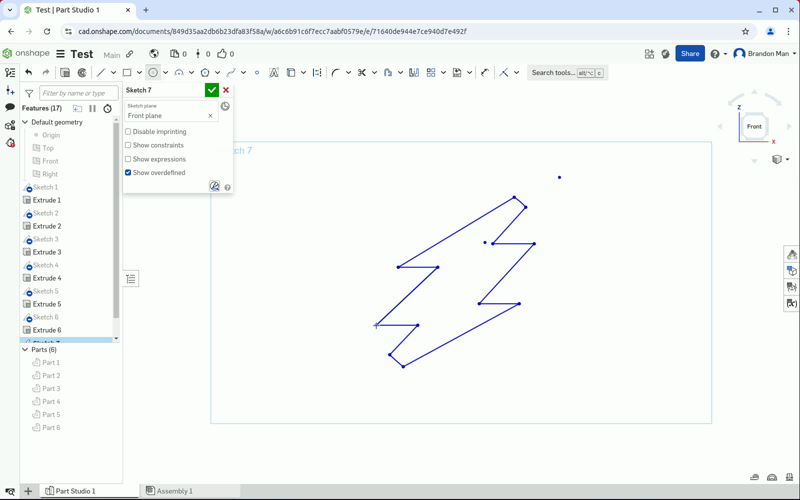
mouse_move(459, 283)
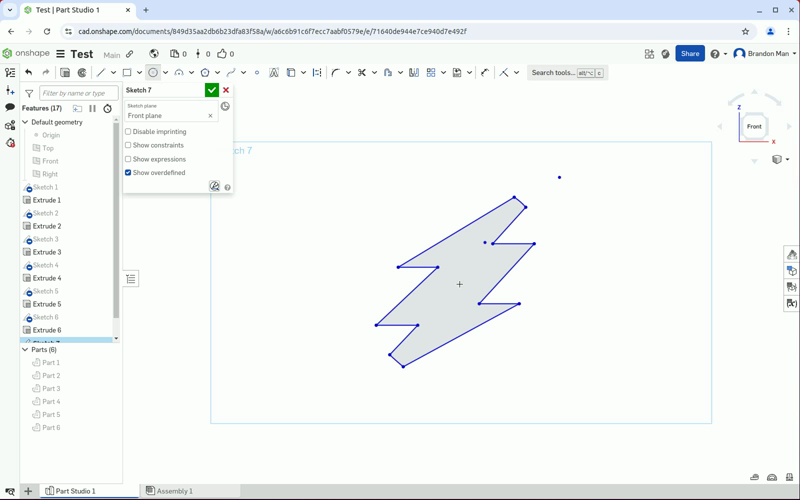
scroll(6)
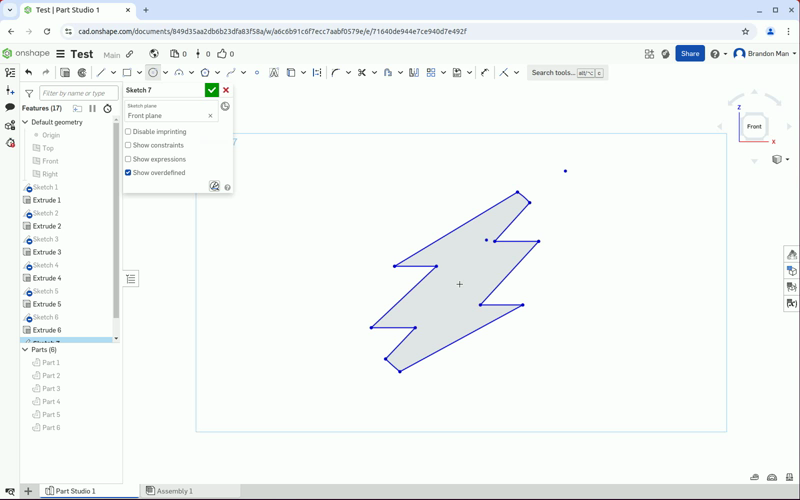
scroll(6)
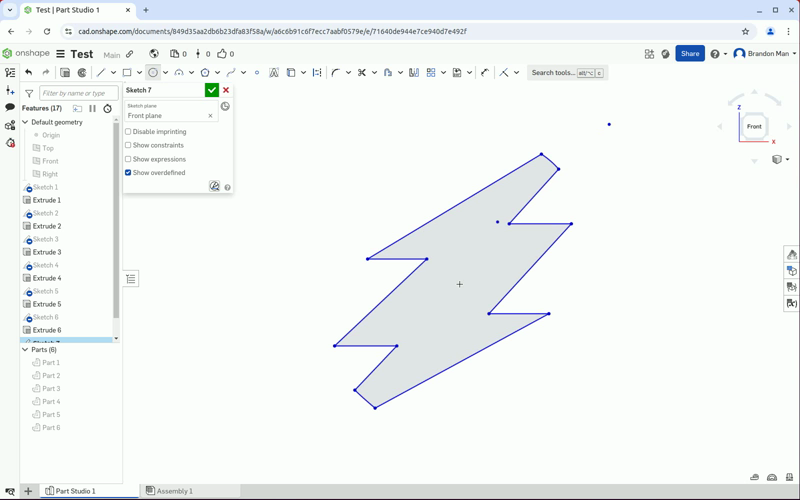
scroll(6)
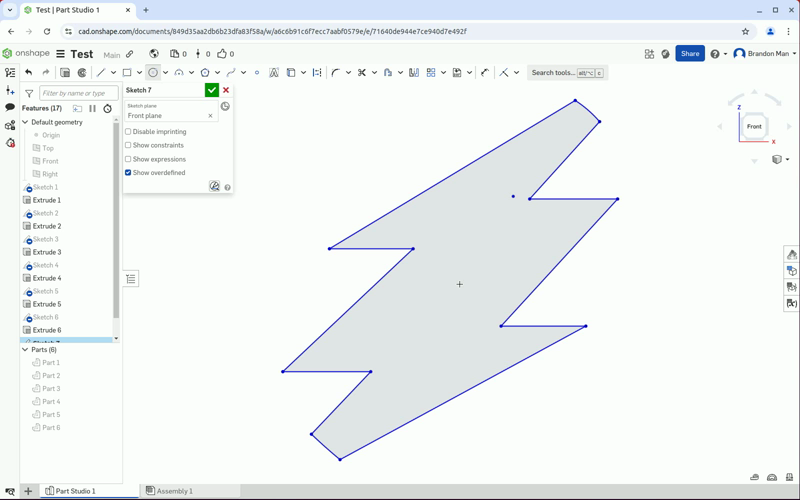
scroll(6)
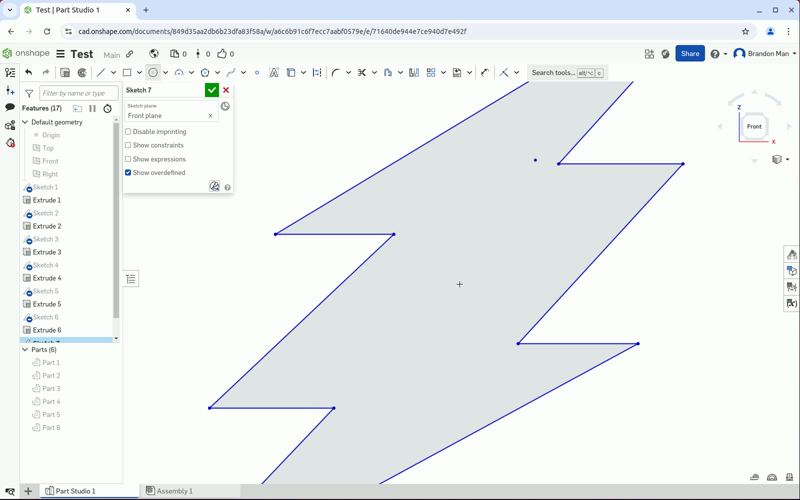
scroll(6)
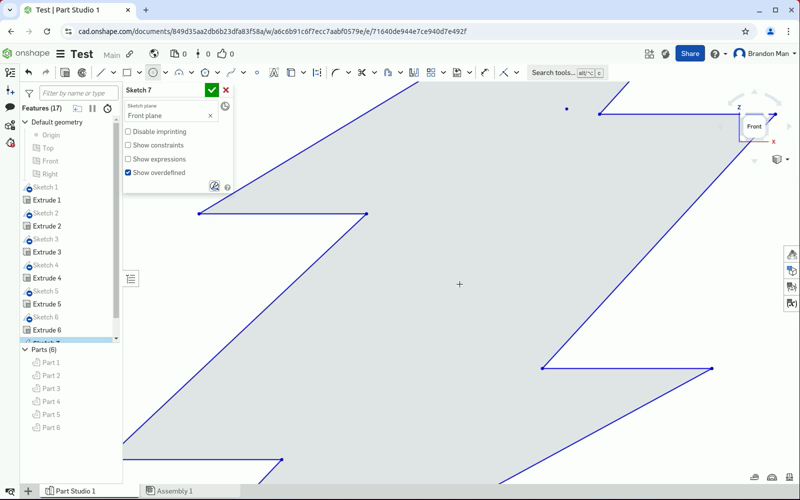
scroll(6)
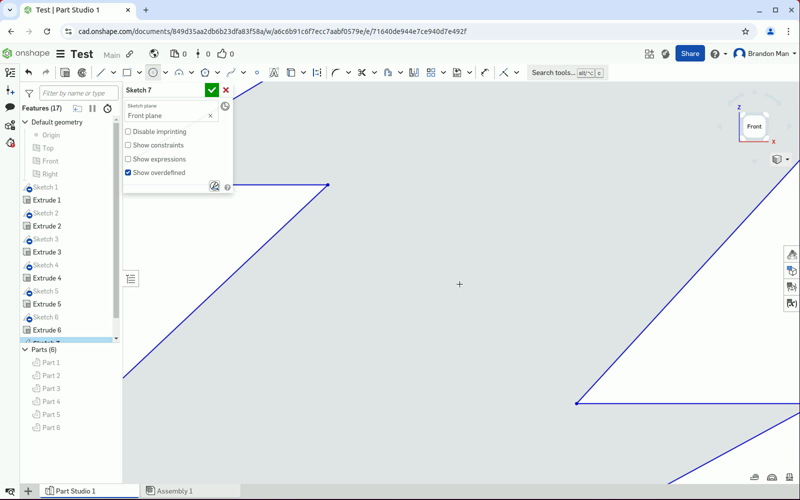
scroll(6)
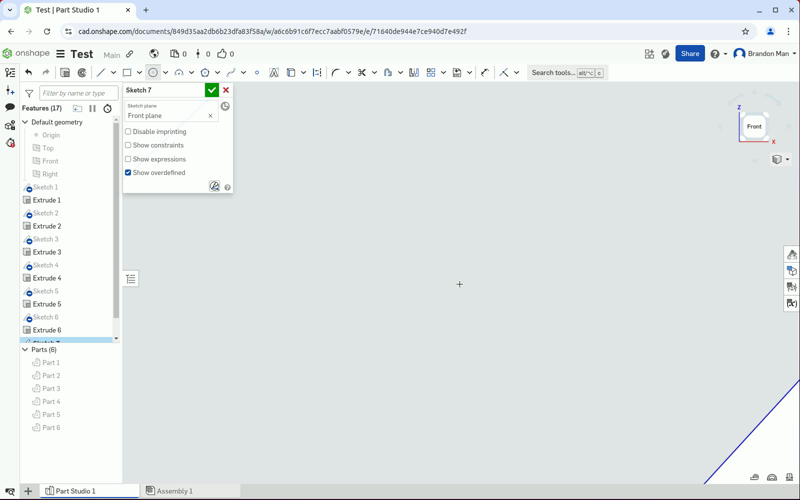
click(459, 283)
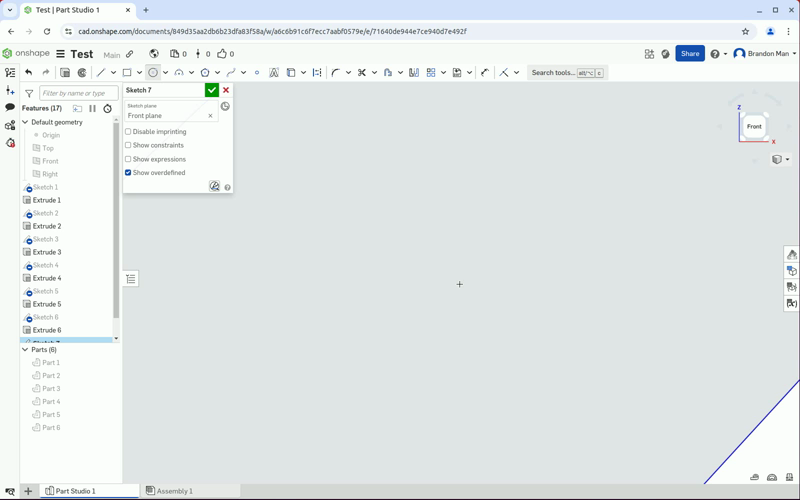
scroll(-6)
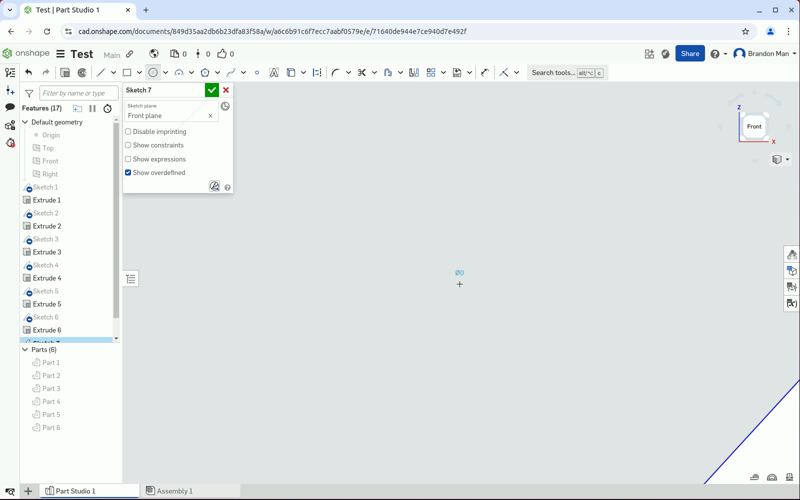
scroll(-6)
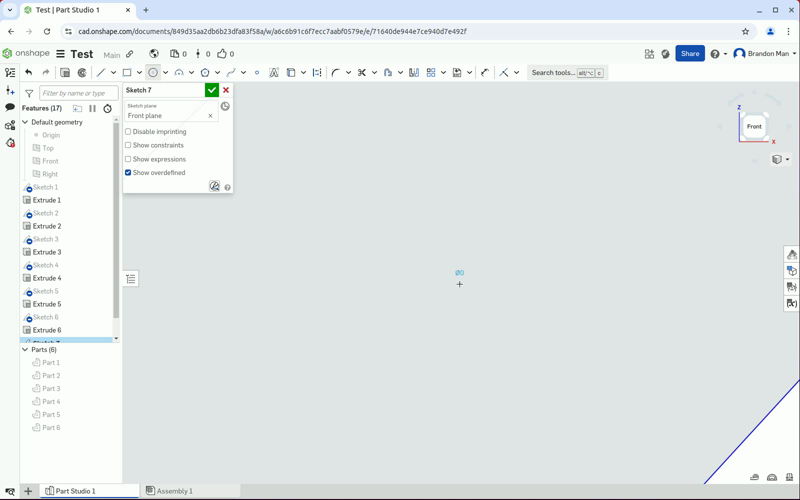
scroll(-6)
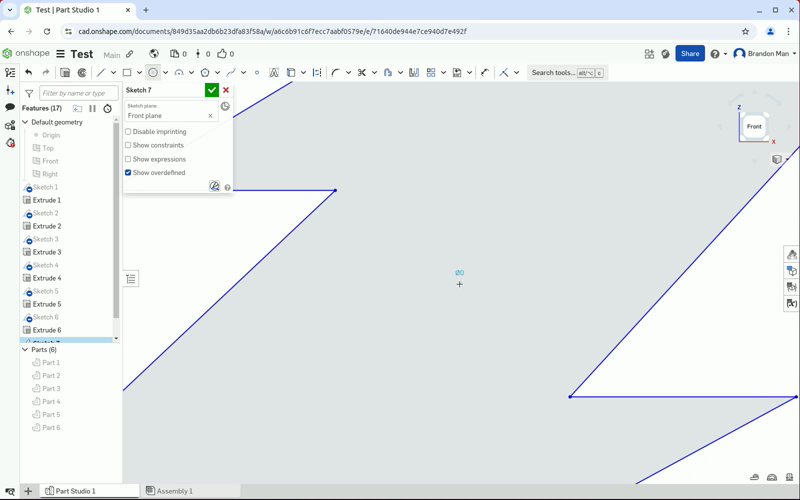
scroll(-6)
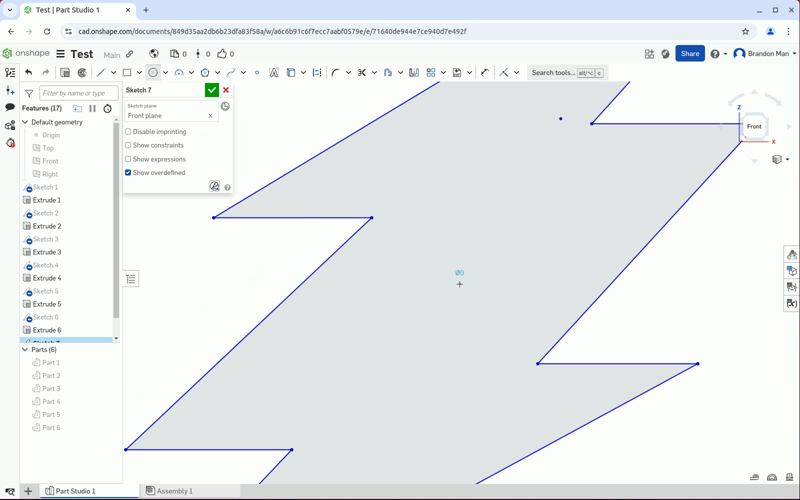
scroll(-6)
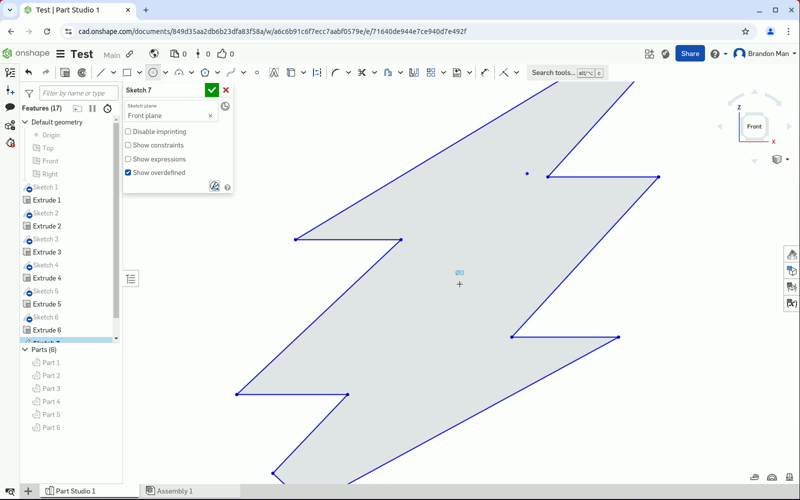
scroll(-6)
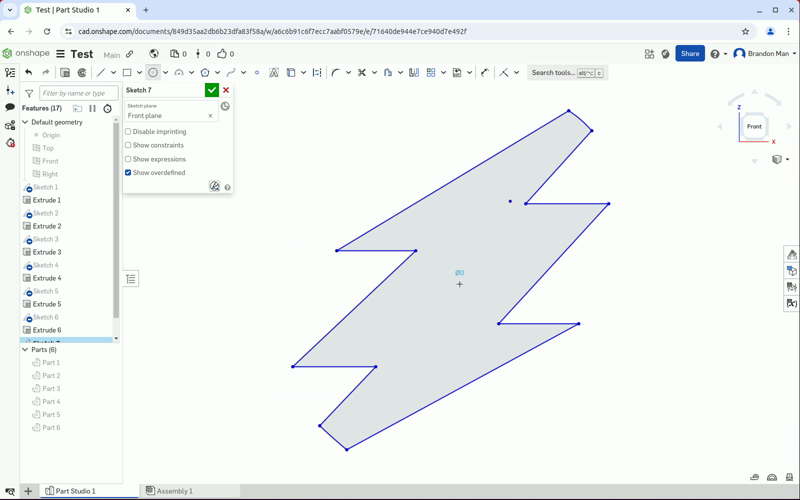
scroll(-6)
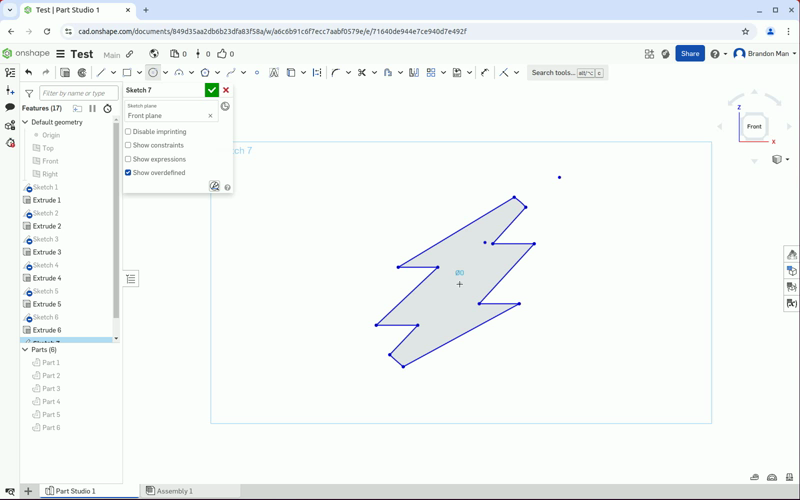
key_up(shift)
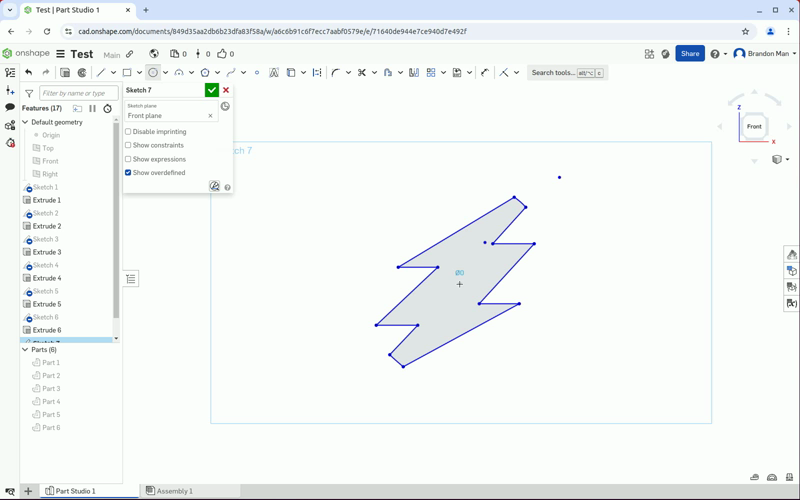
mouse_move(481, 283)
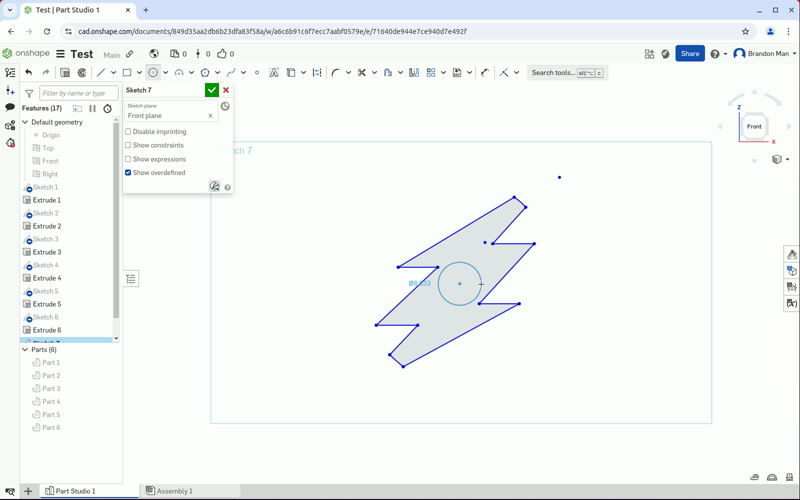
click(481, 283)
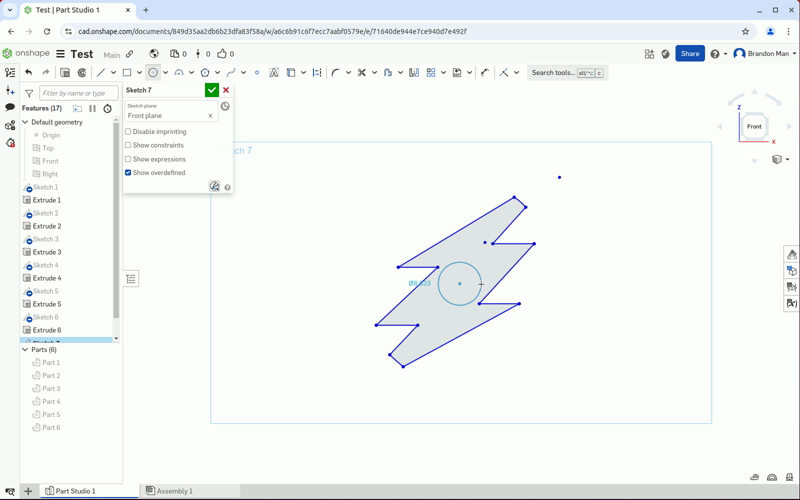
key(esc)
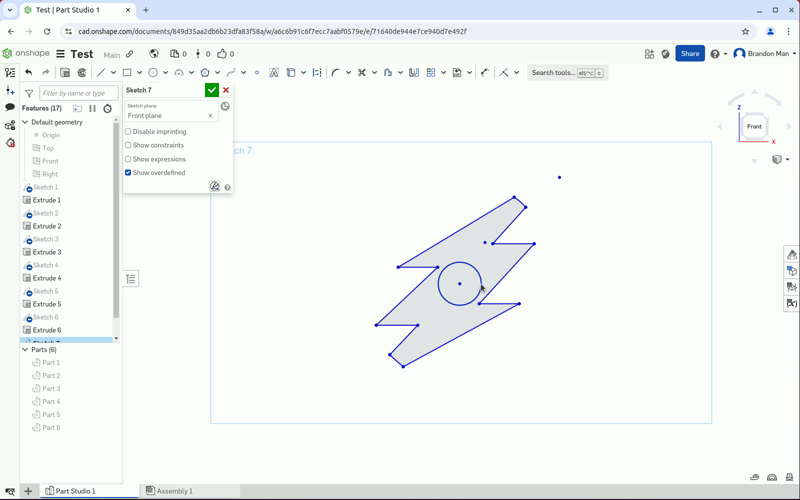
mouse_move(513, 207)
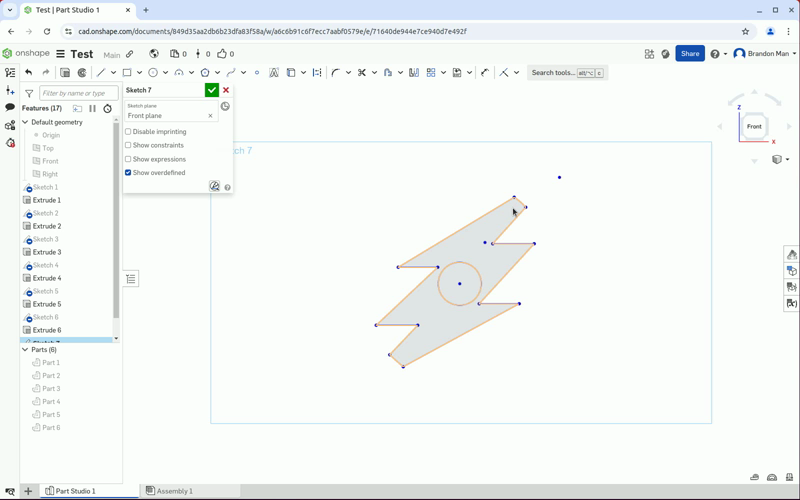
click(513, 207)
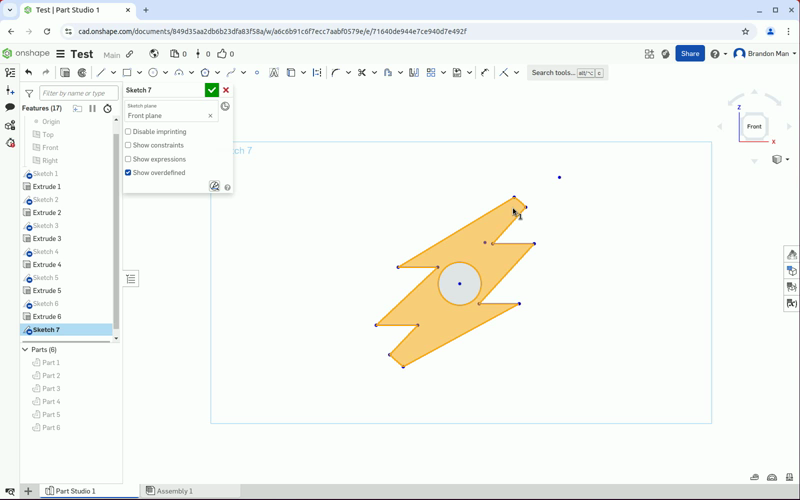
mouse_move(73, 352)
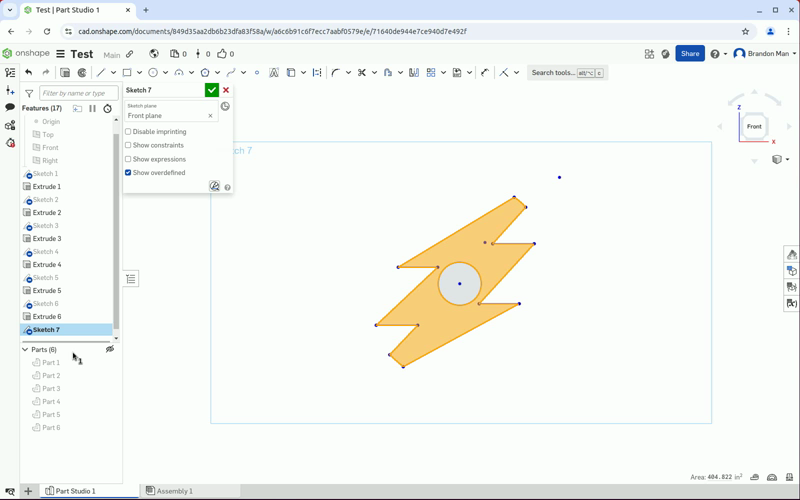
key(shift+y)
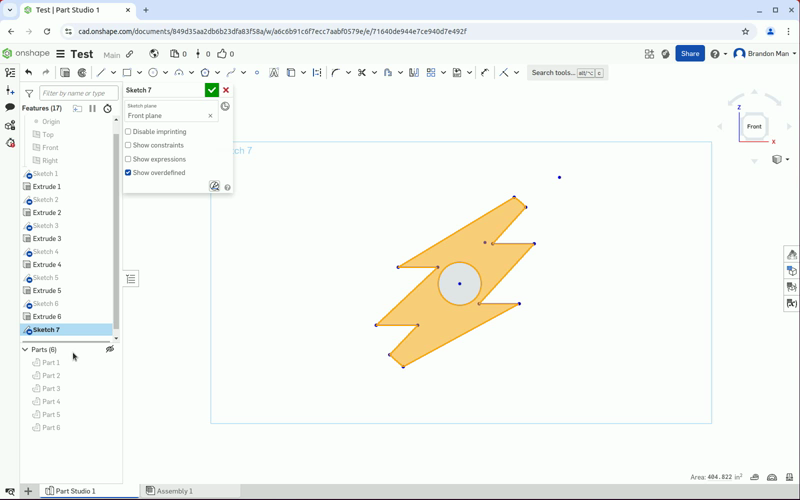
key(shift+e)
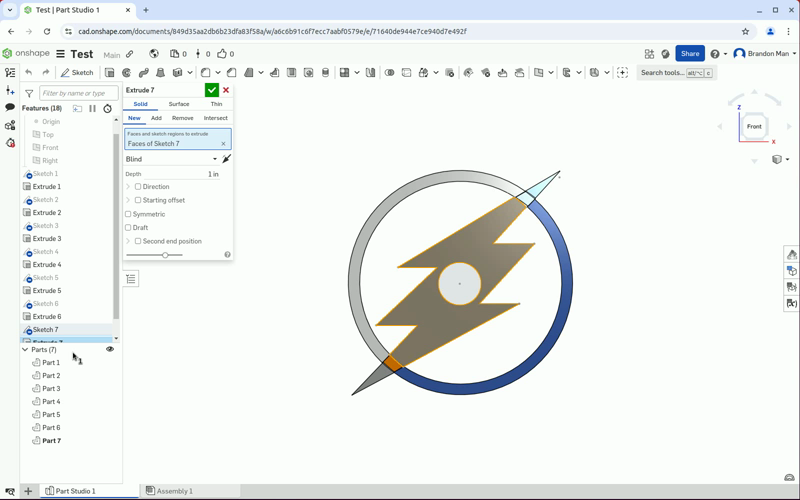
mouse_move(143, 106)
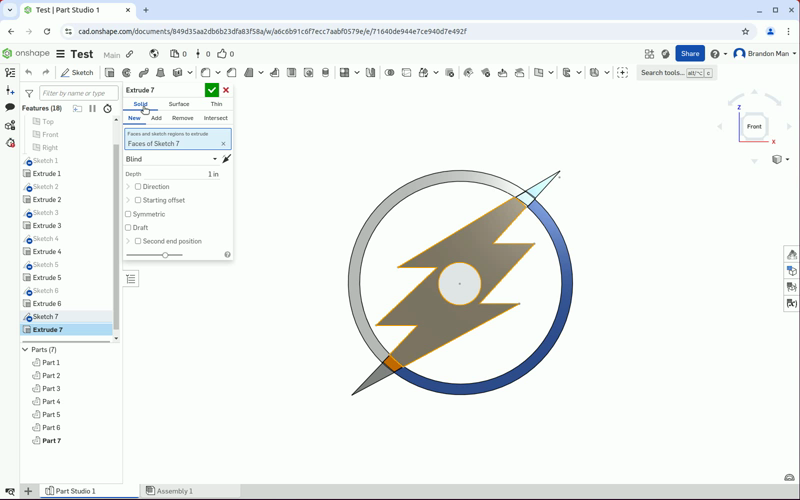
click(143, 106)
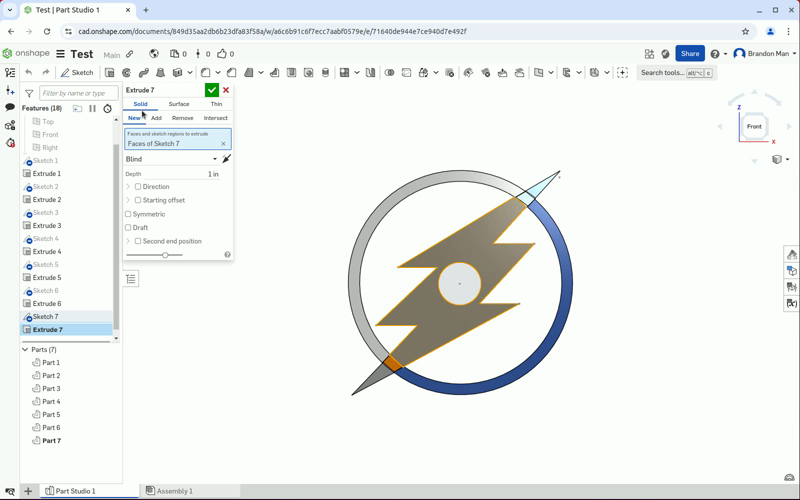
mouse_move(137, 120)
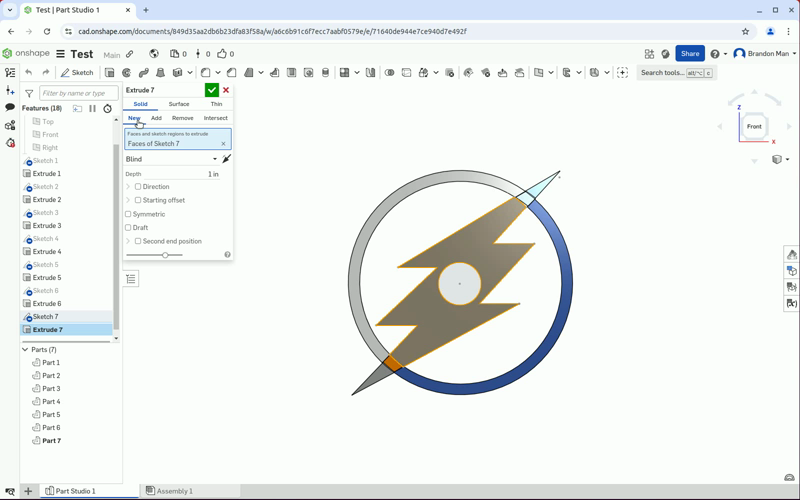
click(137, 120)
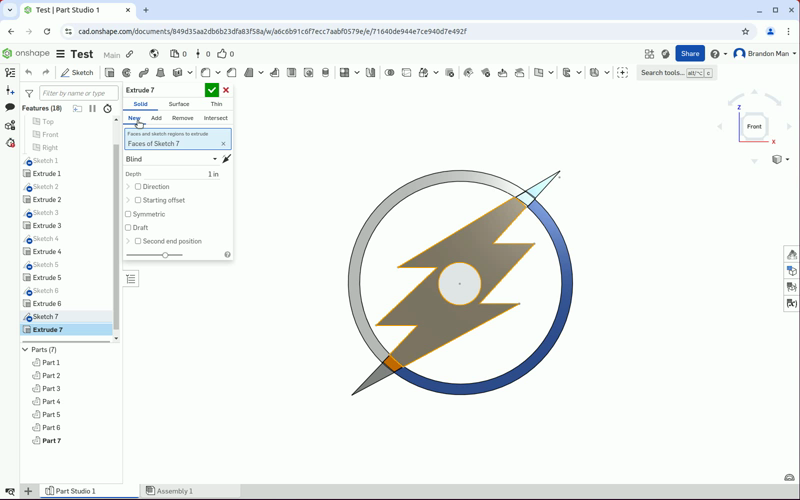
key(tab, 4)
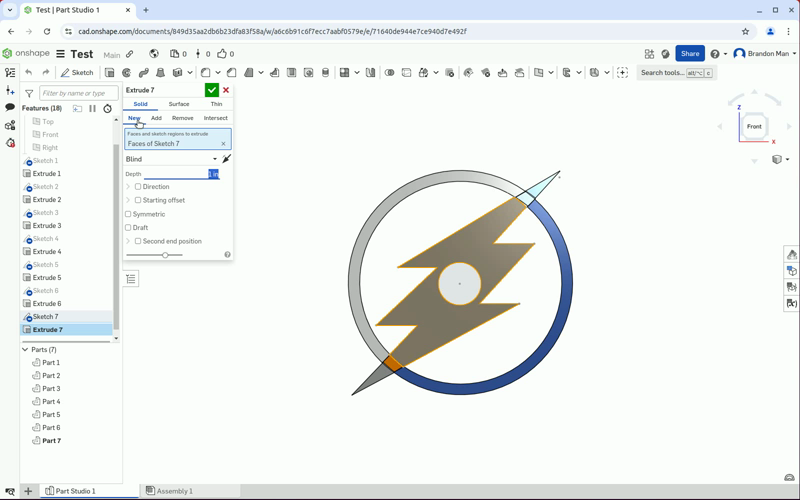
text(2.648)
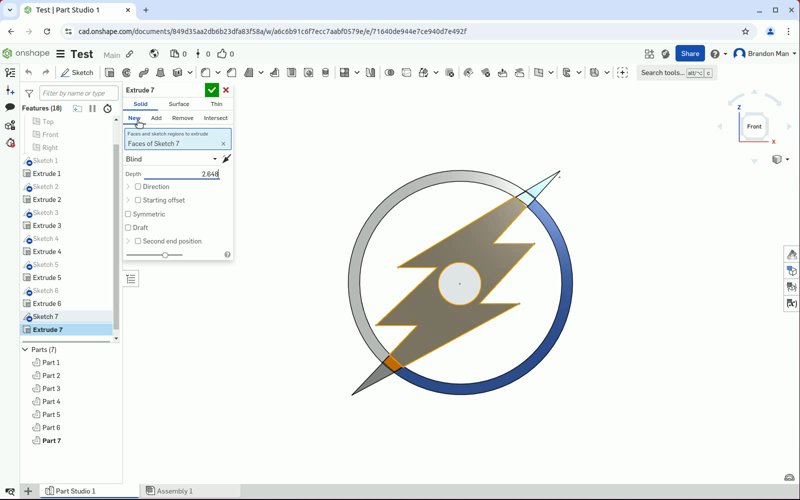
key(enter)
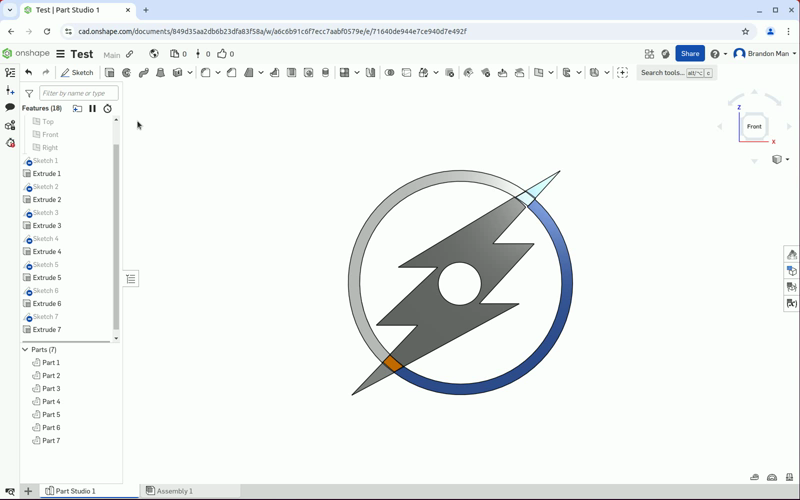
key(shift+h)
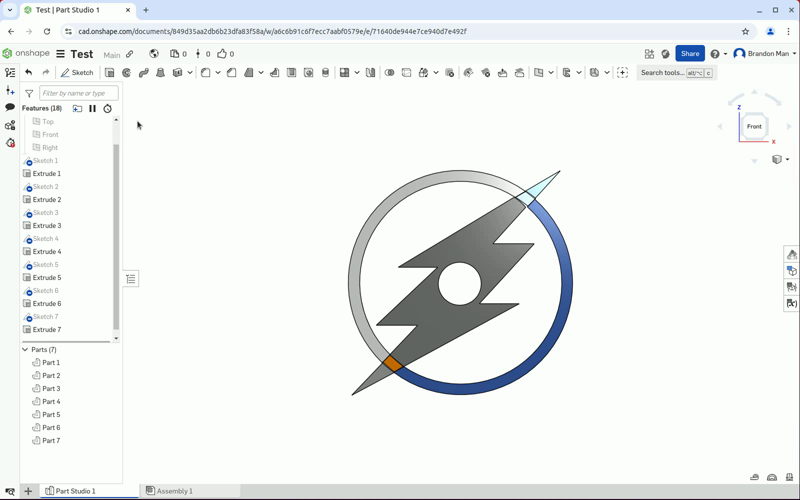
key(shift+h)
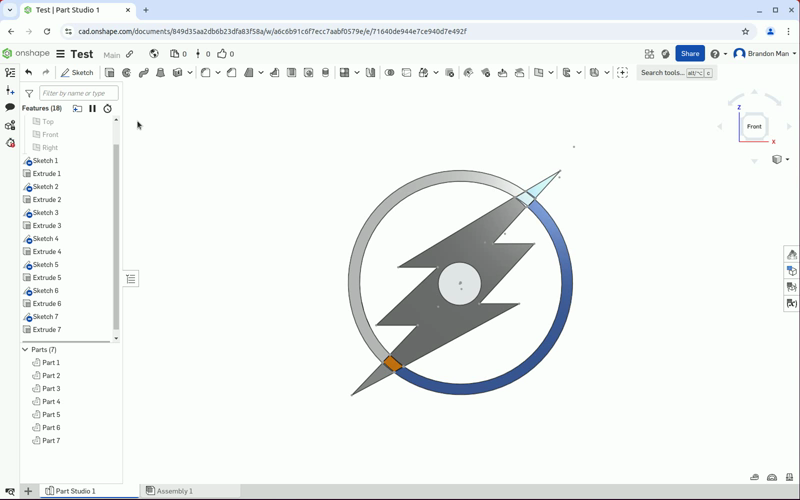
key(shift+7)
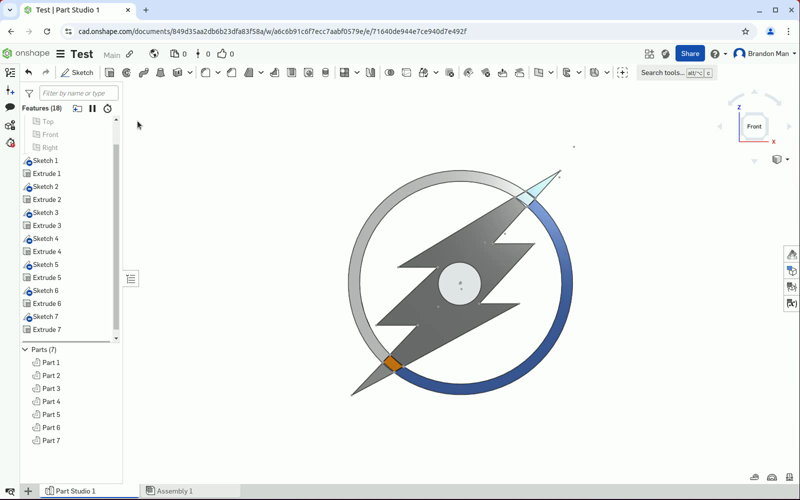
key(left, 2)
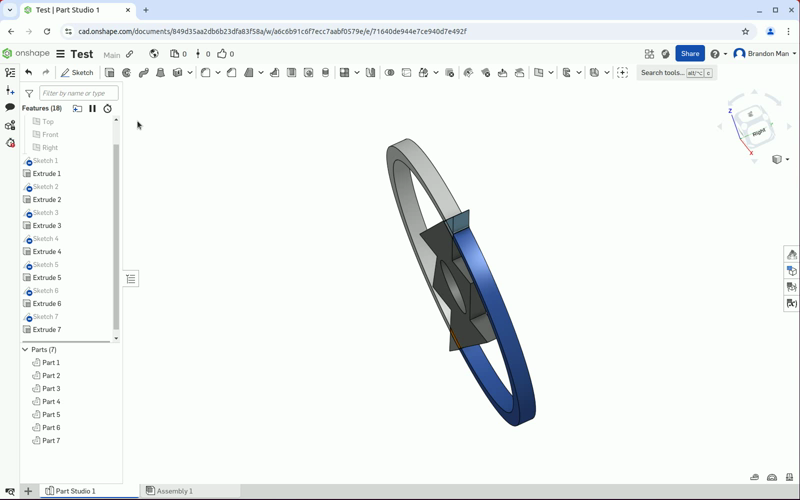
key(down, 2)
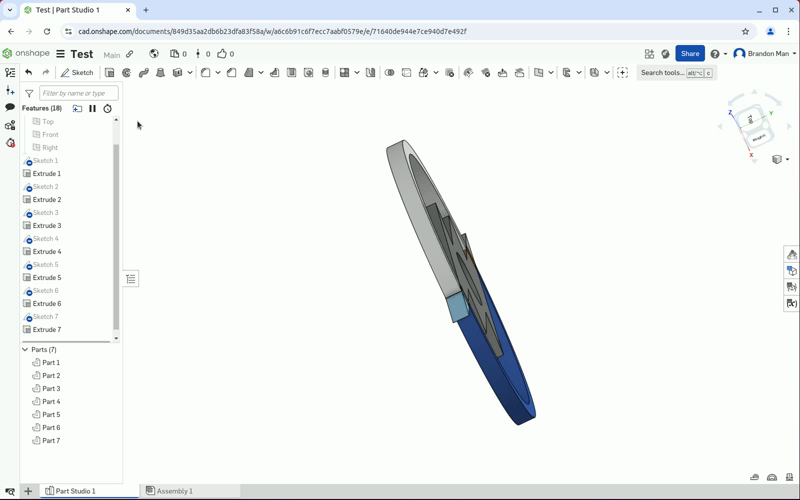
key(up, 2)
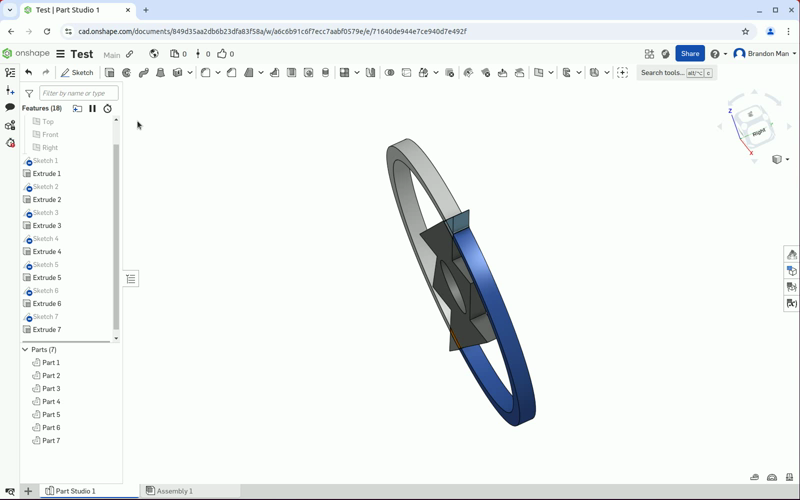
key(right, 2)
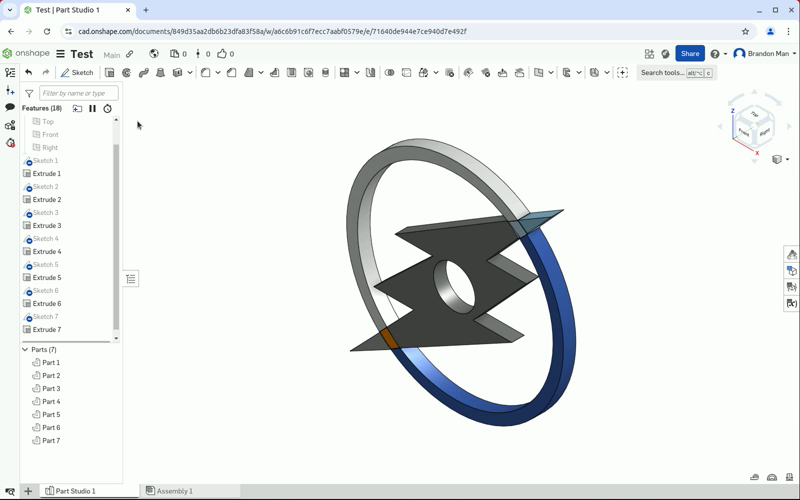
mouse_move(69, 163)
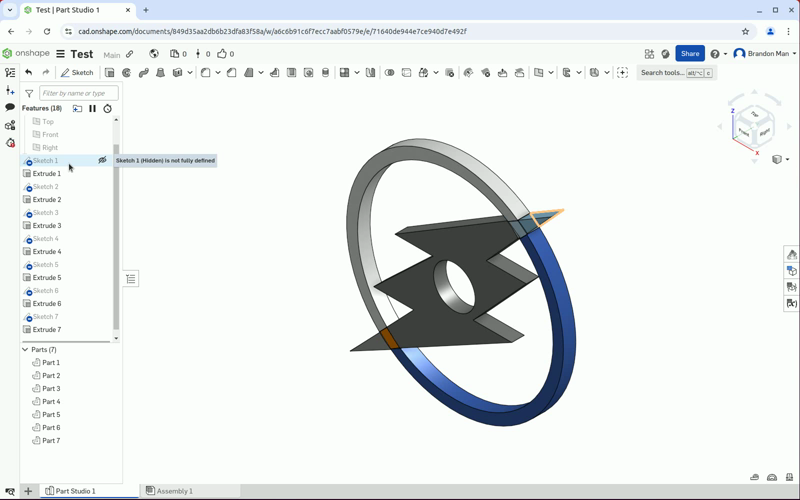
click(69, 163)